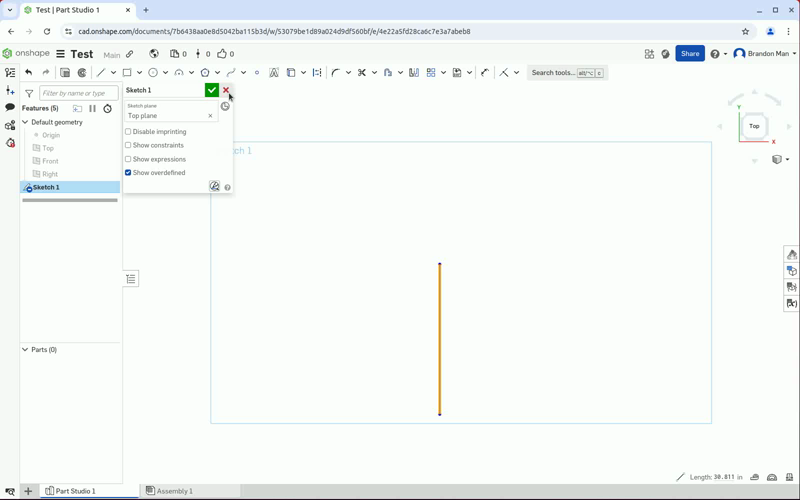
key(shift+h)
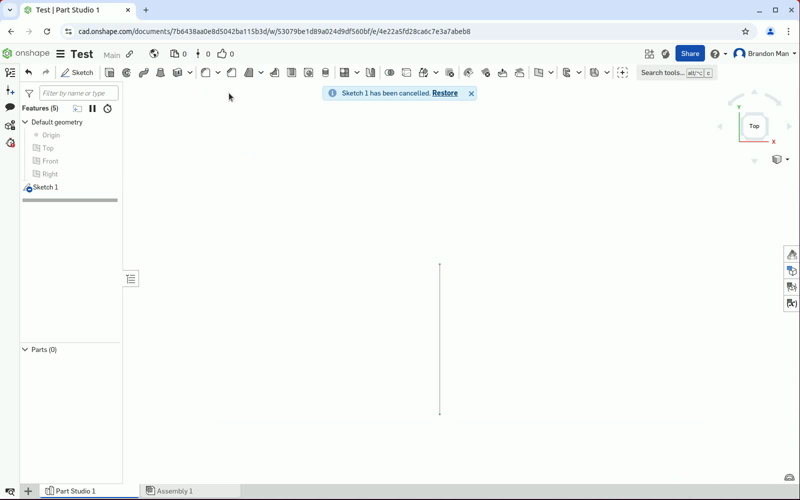
key(shift+s)
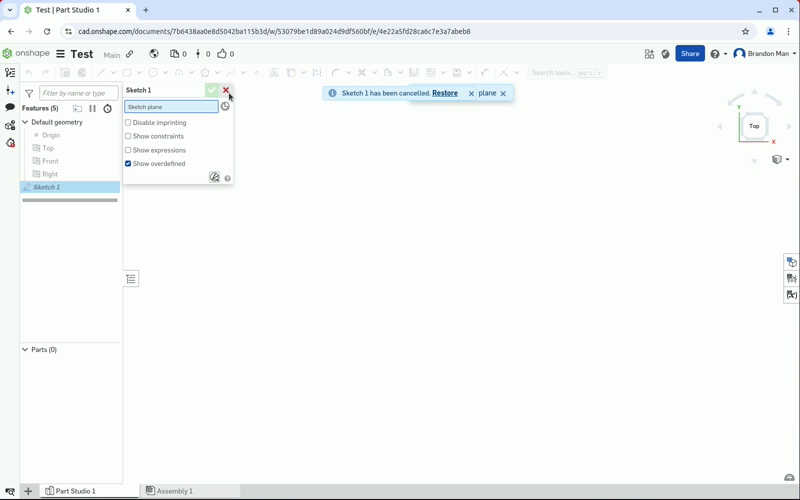
mouse_move(73, 150)
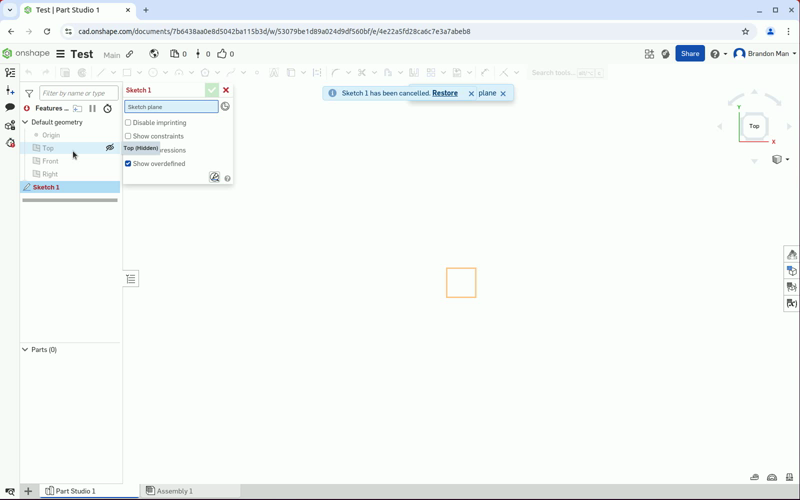
click(73, 150)
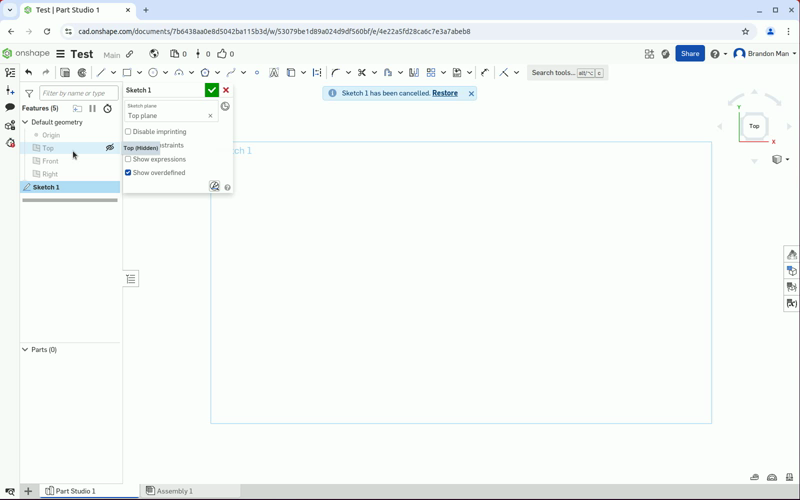
mouse_move(73, 352)
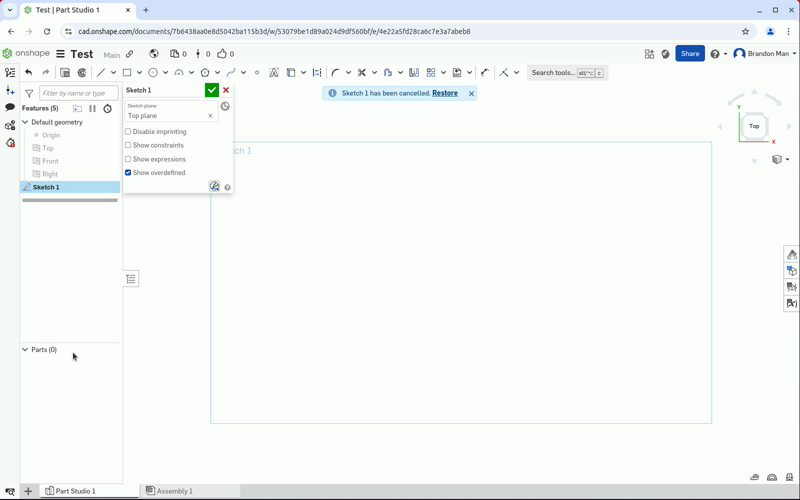
key(y)
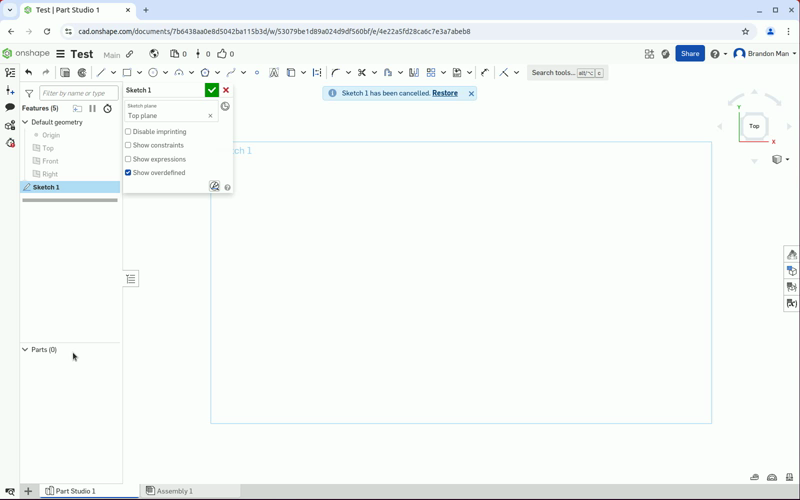
key(l)
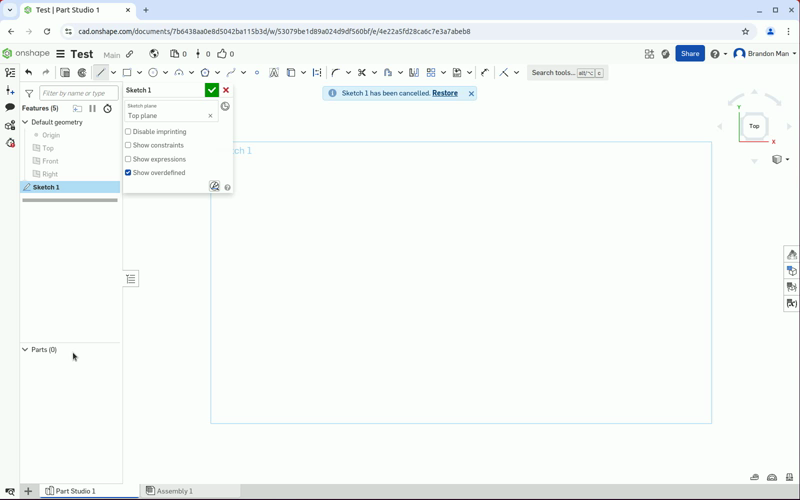
key_down(shift)
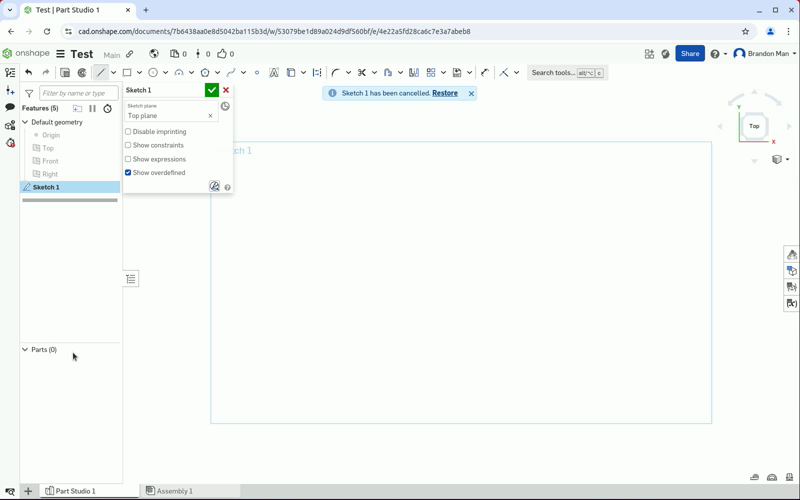
mouse_move(491, 231)
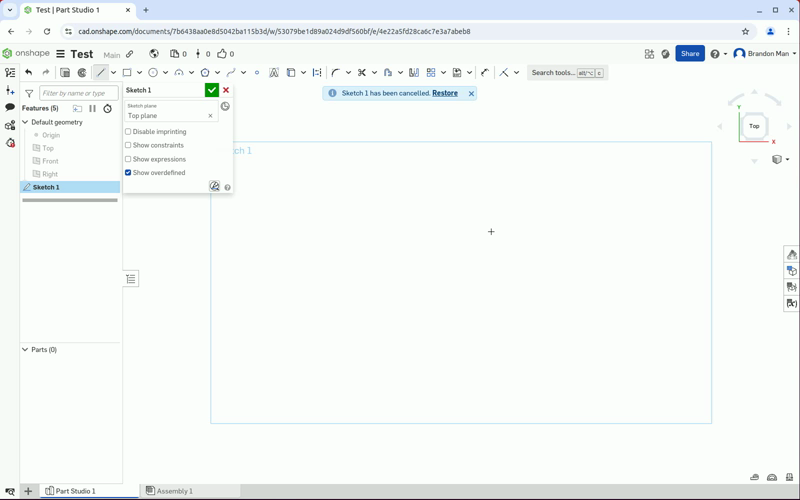
click(491, 231)
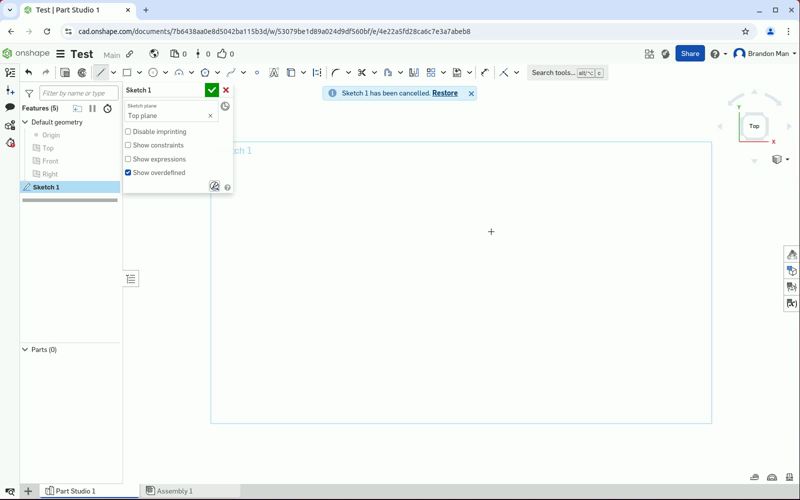
key_up(shift)
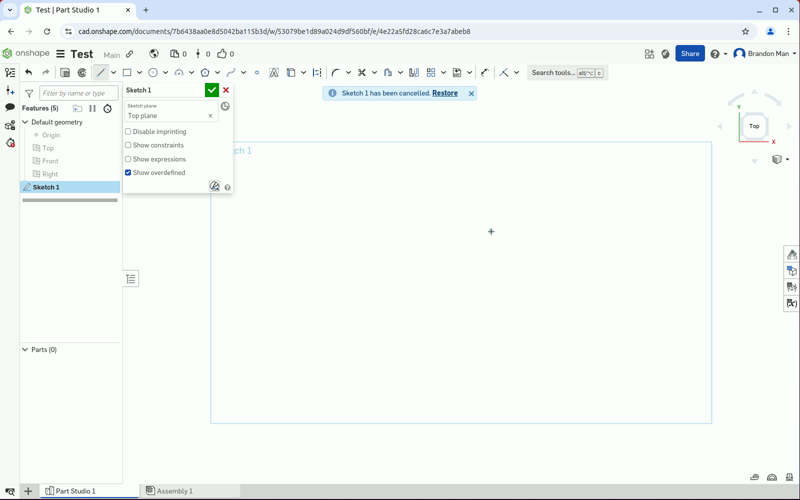
key_down(shift)
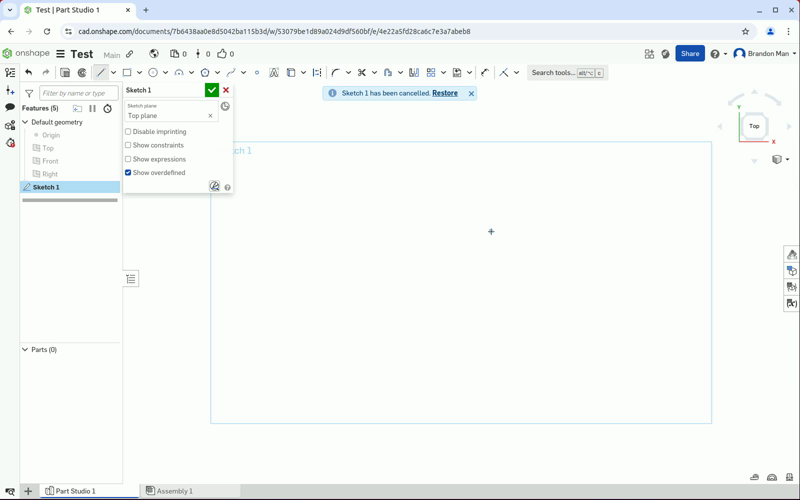
mouse_move(521, 231)
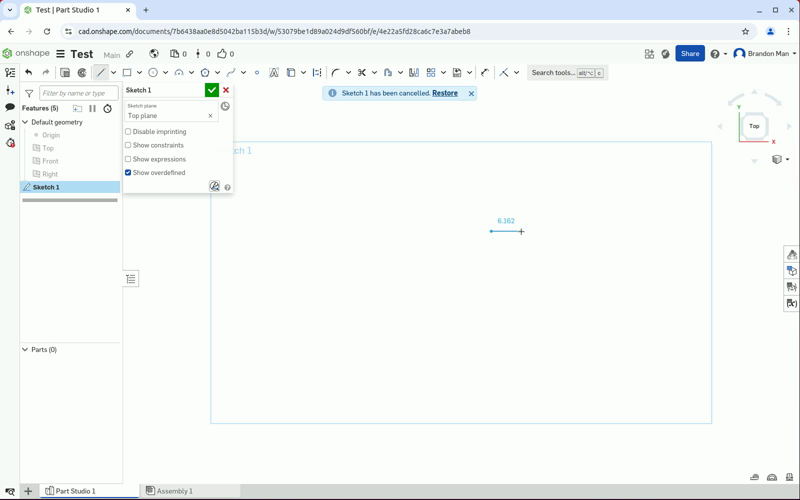
mouse_move(513, 231)
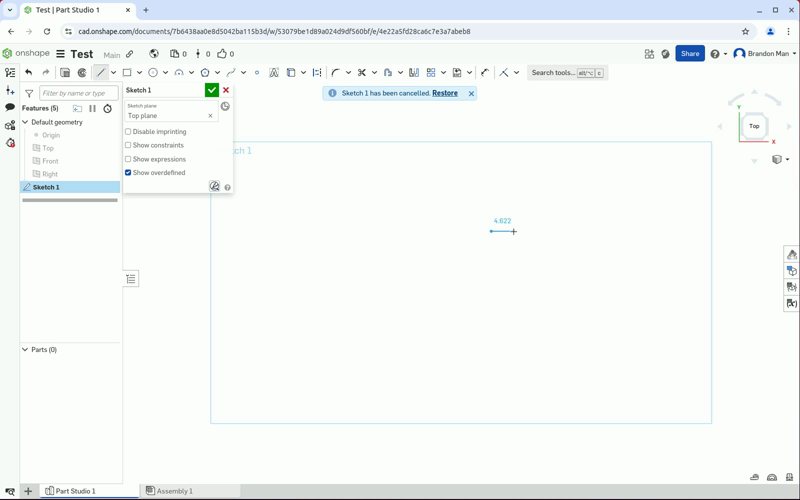
click(513, 231)
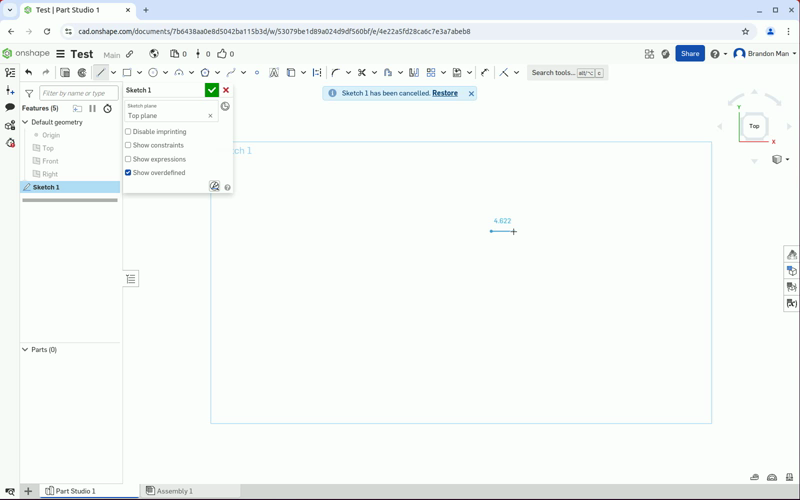
key_up(shift)
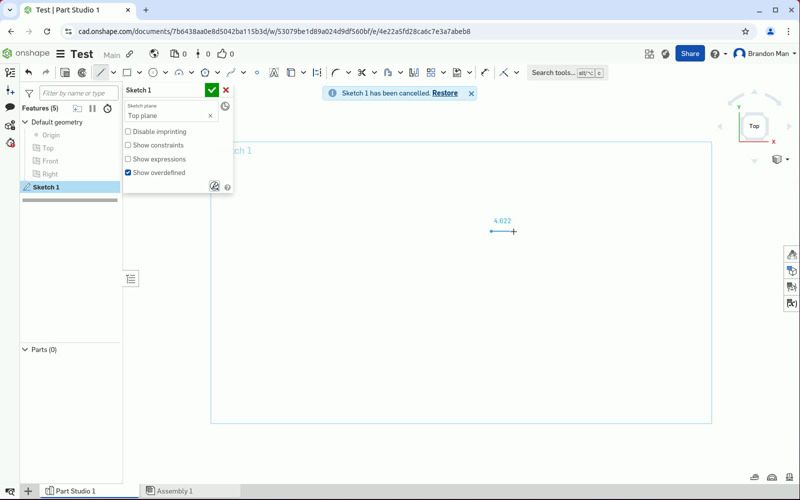
key_down(shift)
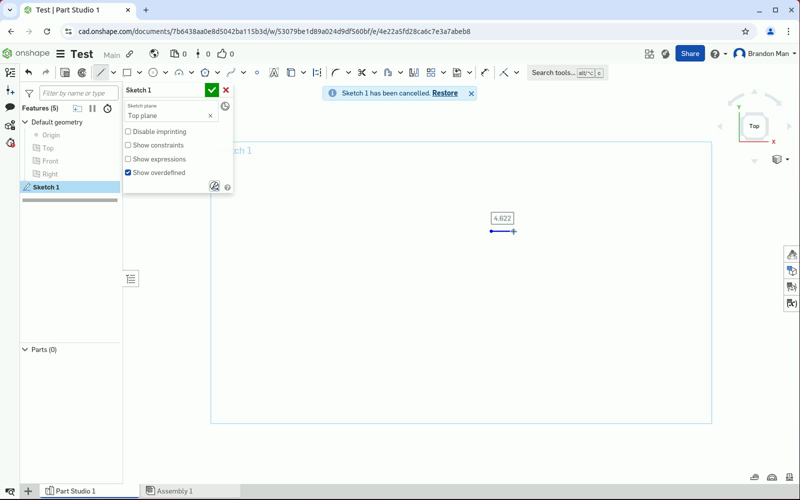
mouse_move(543, 231)
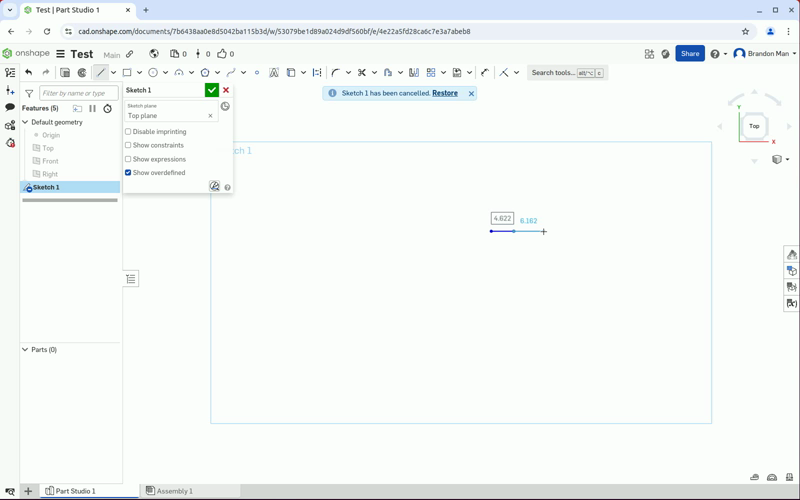
mouse_move(513, 253)
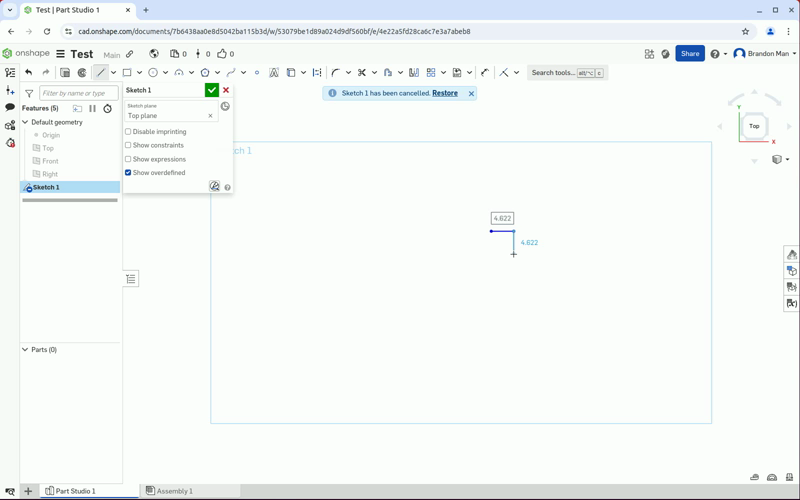
click(513, 253)
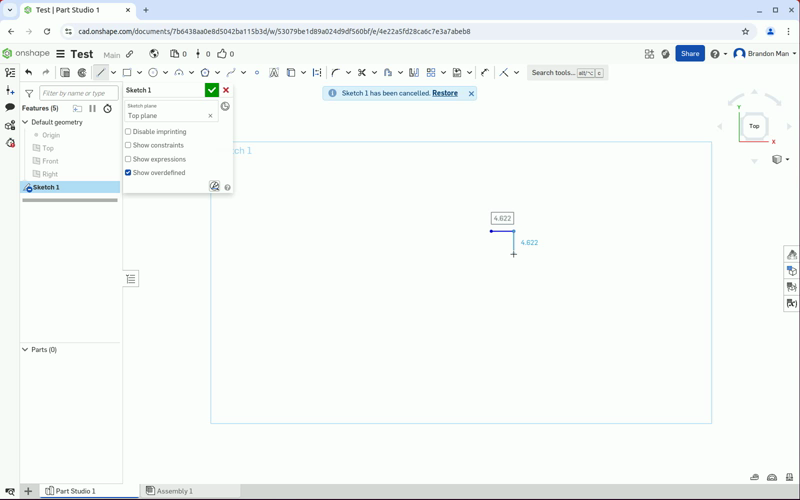
key_up(shift)
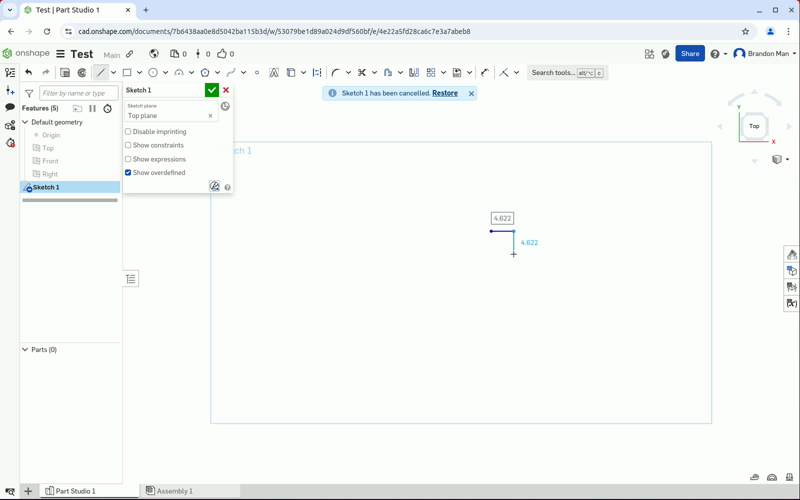
key_down(shift)
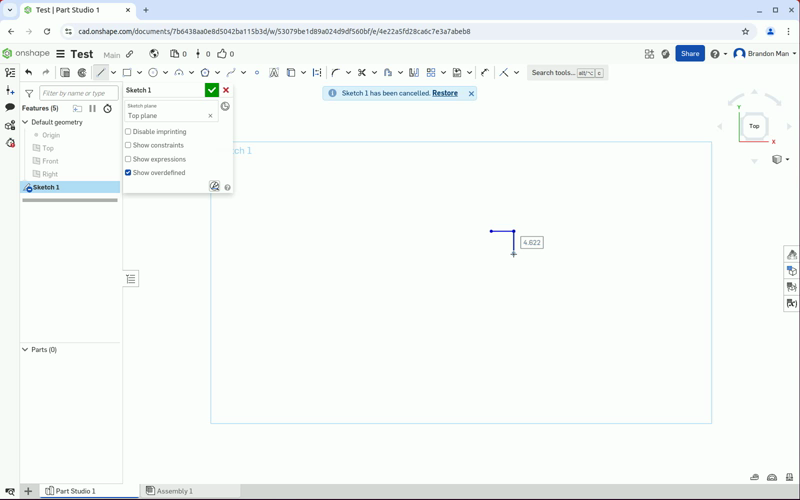
mouse_move(543, 253)
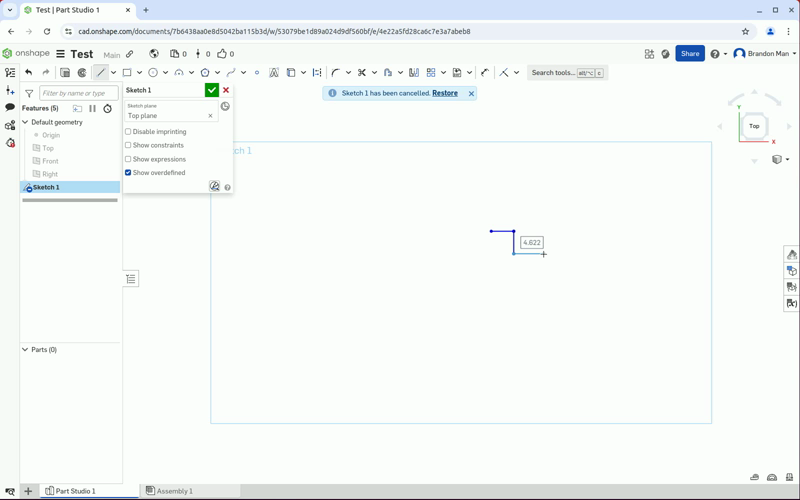
mouse_move(517, 253)
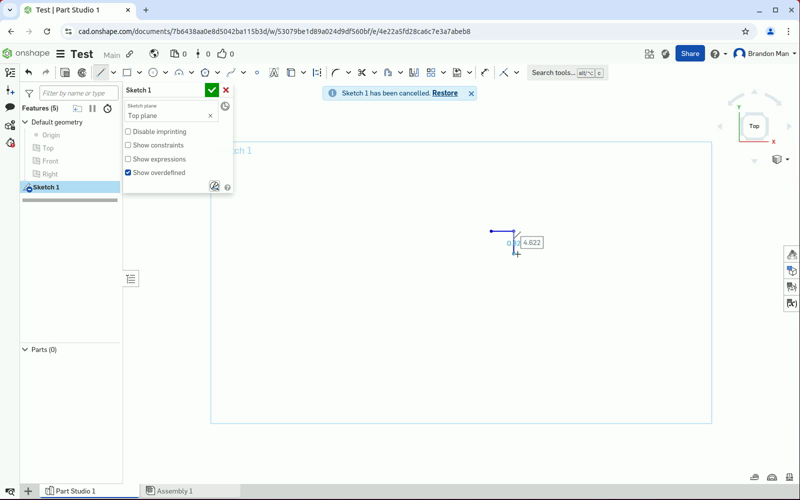
scroll(6)
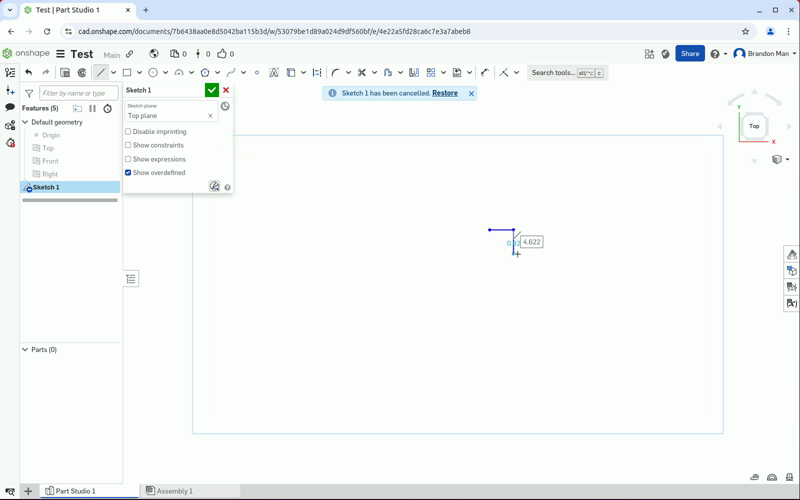
scroll(6)
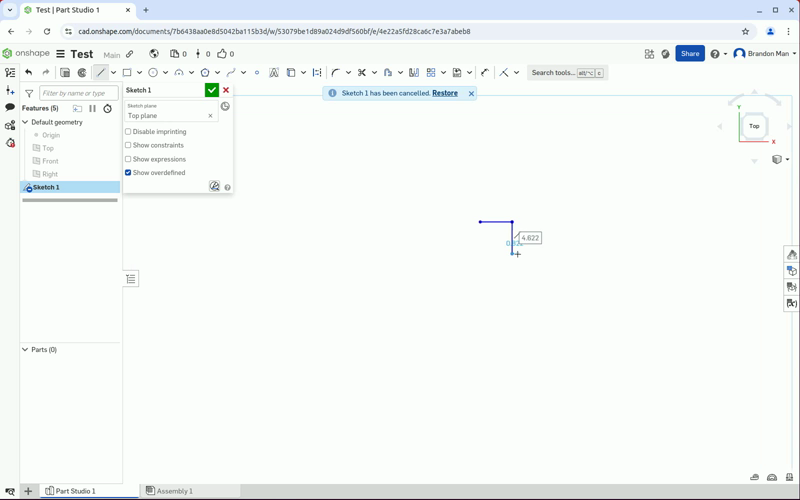
scroll(6)
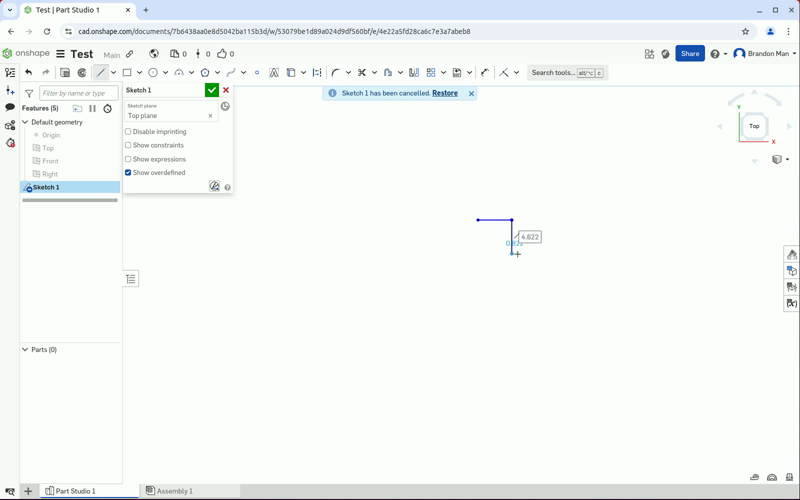
scroll(6)
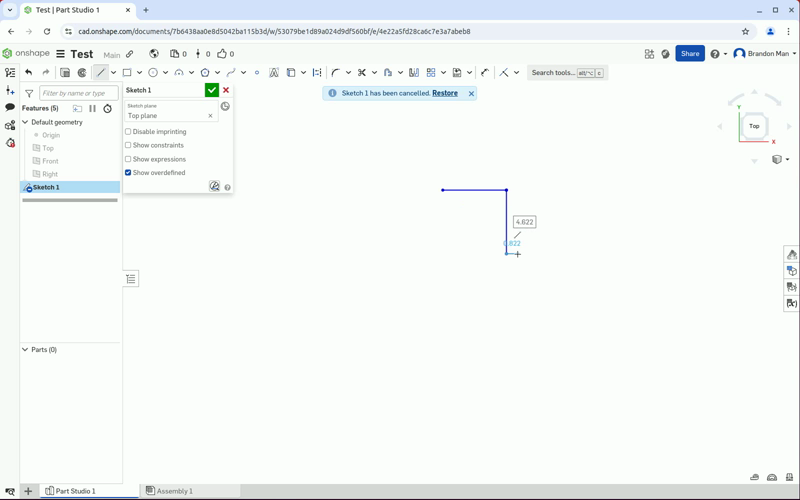
scroll(6)
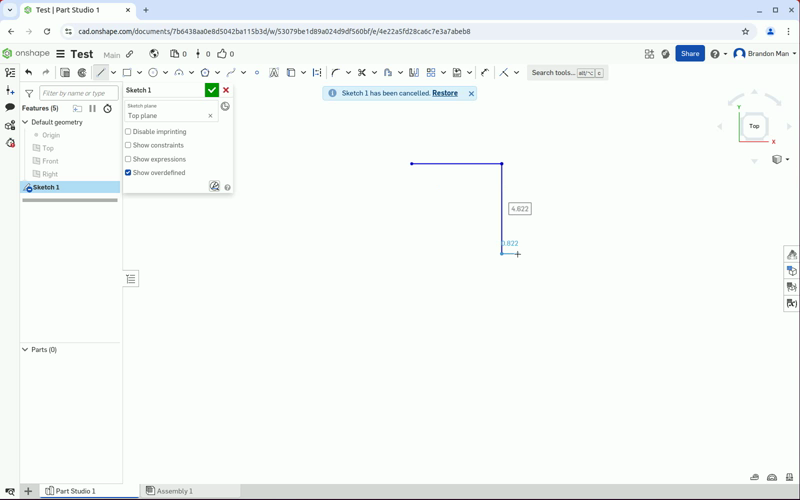
scroll(6)
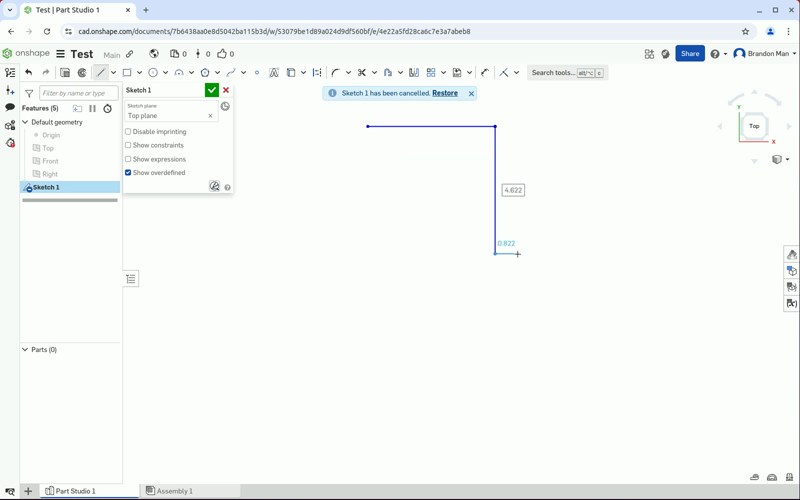
scroll(6)
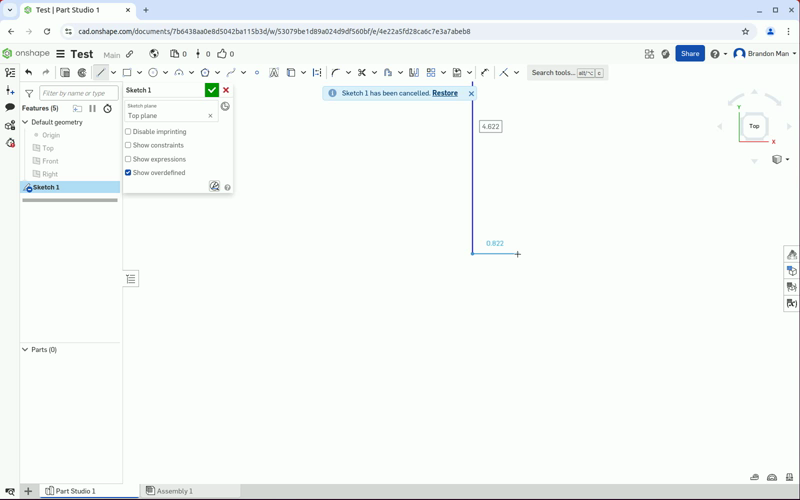
click(517, 253)
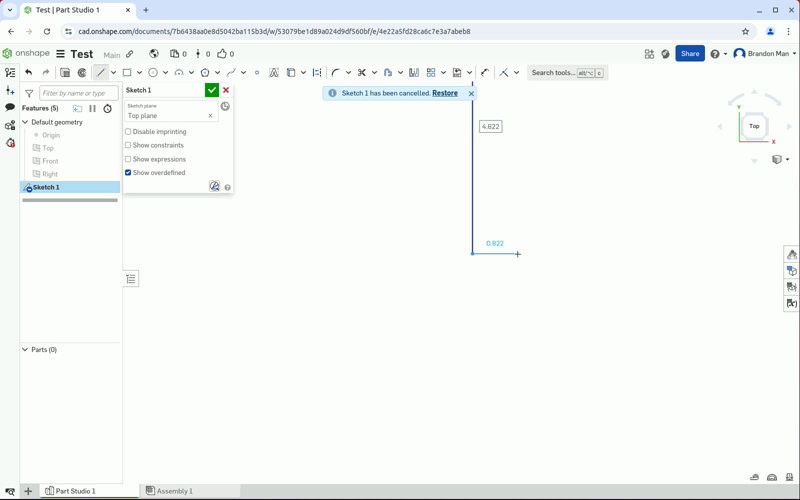
scroll(-6)
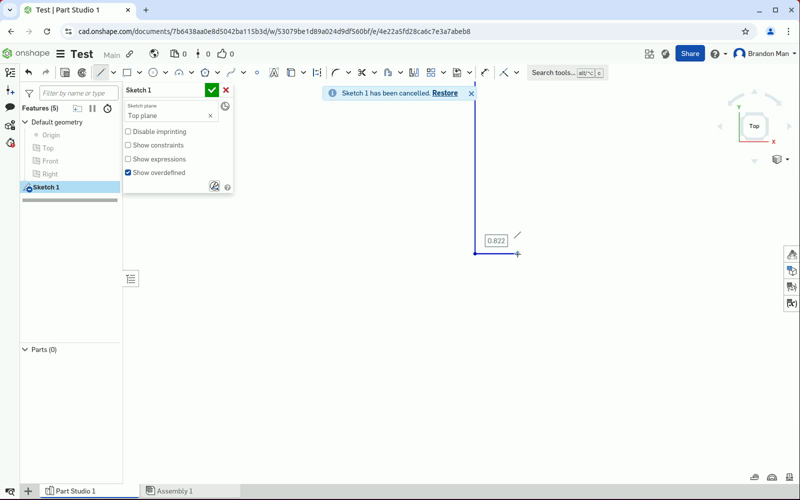
scroll(-6)
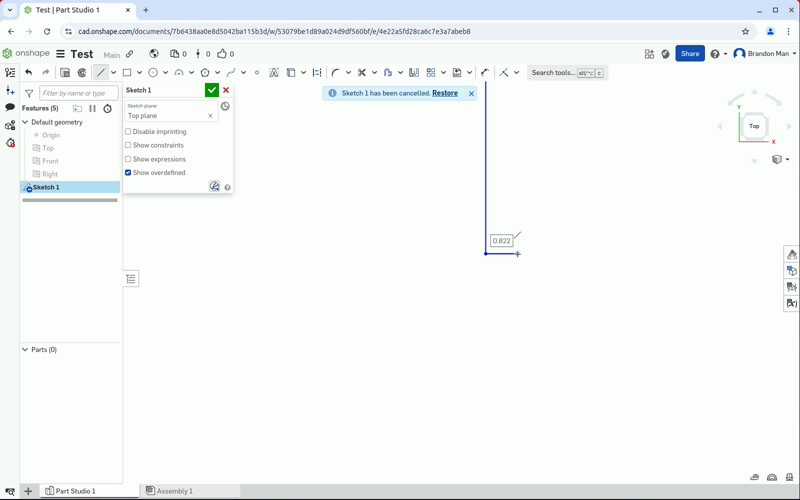
scroll(-6)
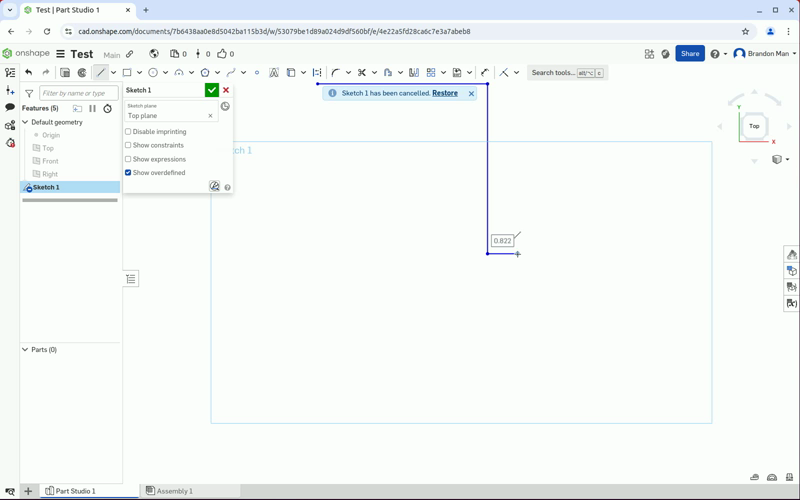
scroll(-6)
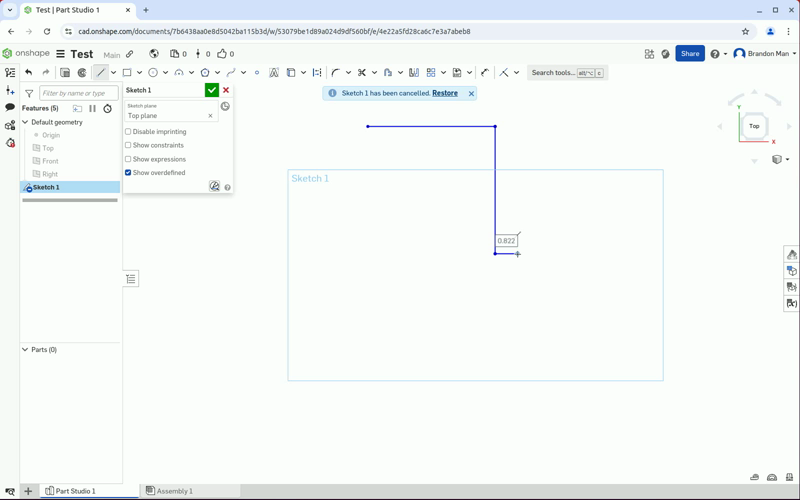
scroll(-6)
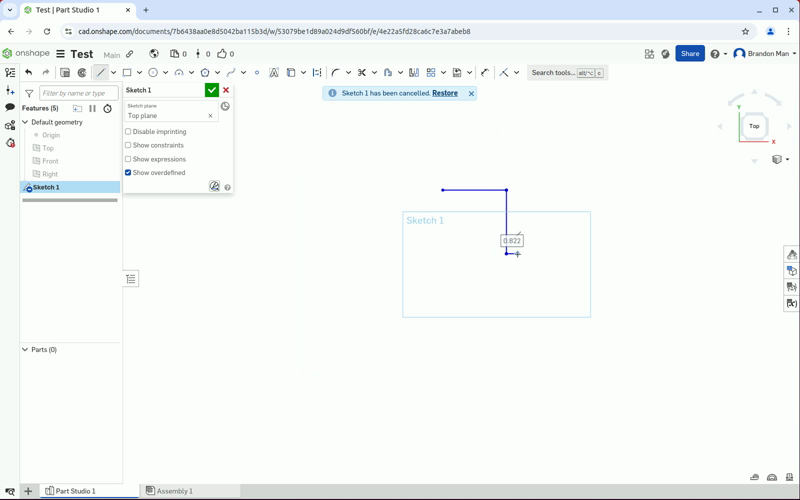
scroll(-6)
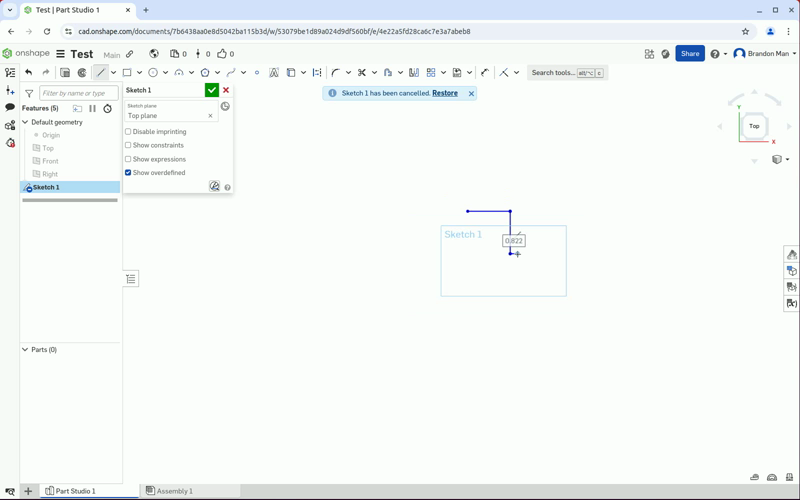
scroll(-6)
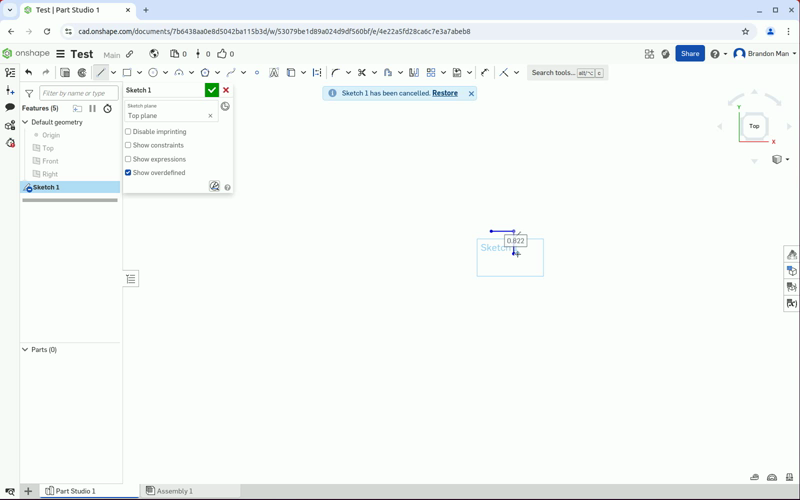
key_up(shift)
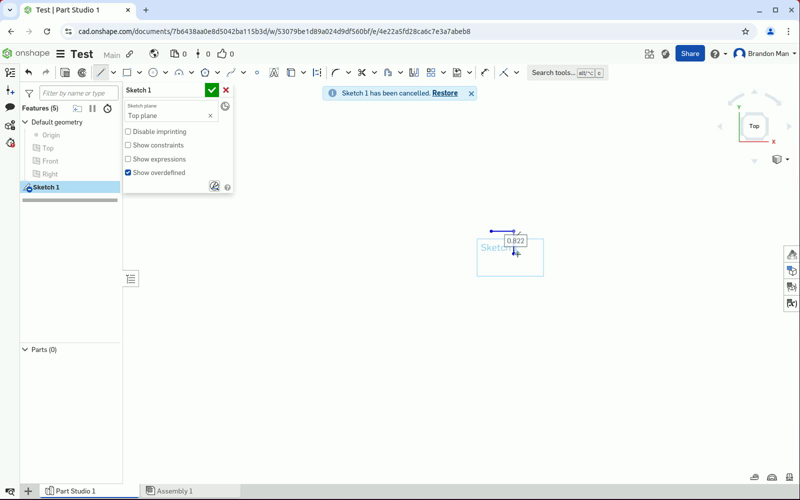
key_down(shift)
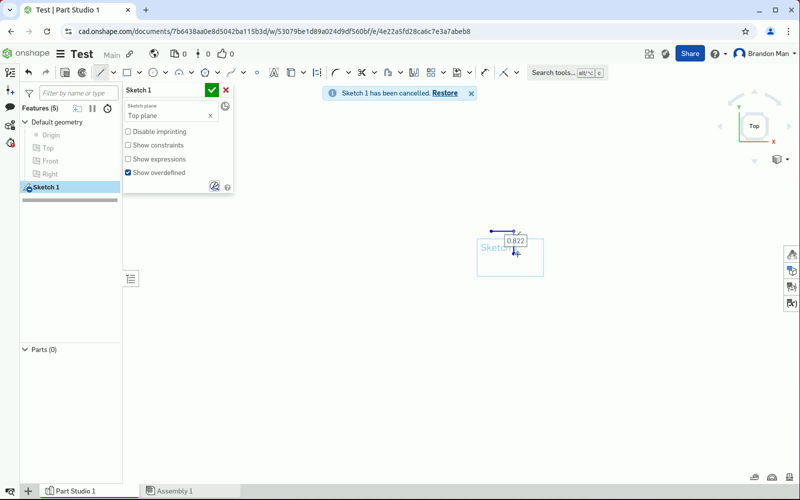
mouse_move(547, 253)
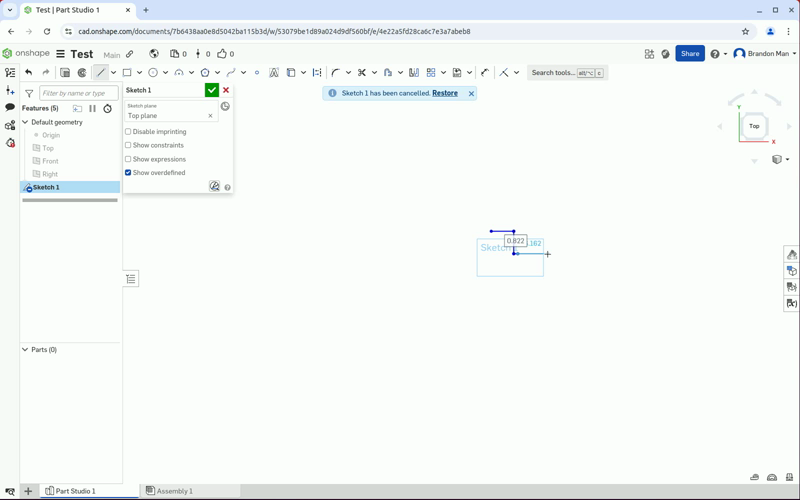
mouse_move(517, 227)
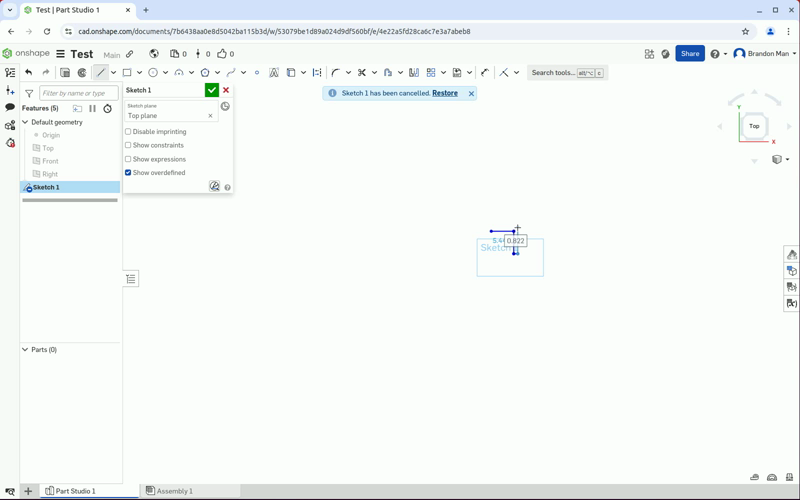
click(517, 227)
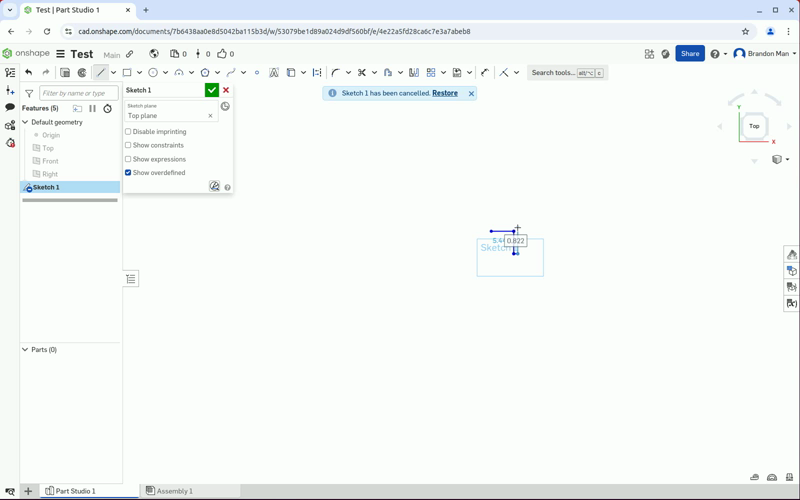
key_up(shift)
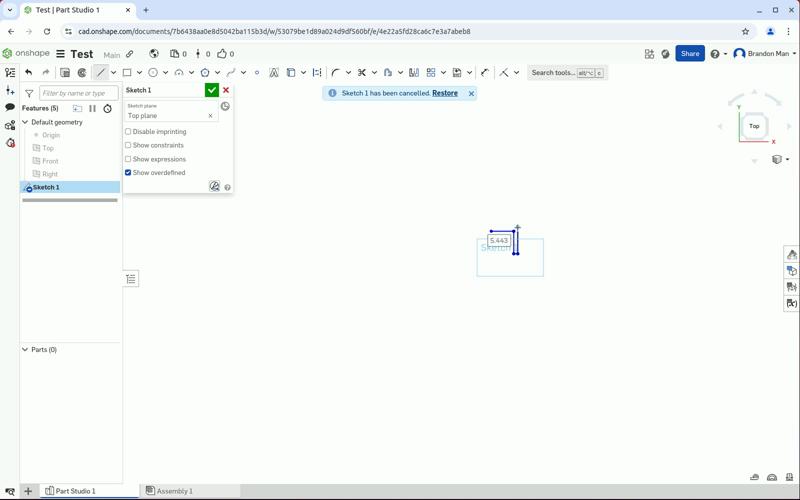
key_down(shift)
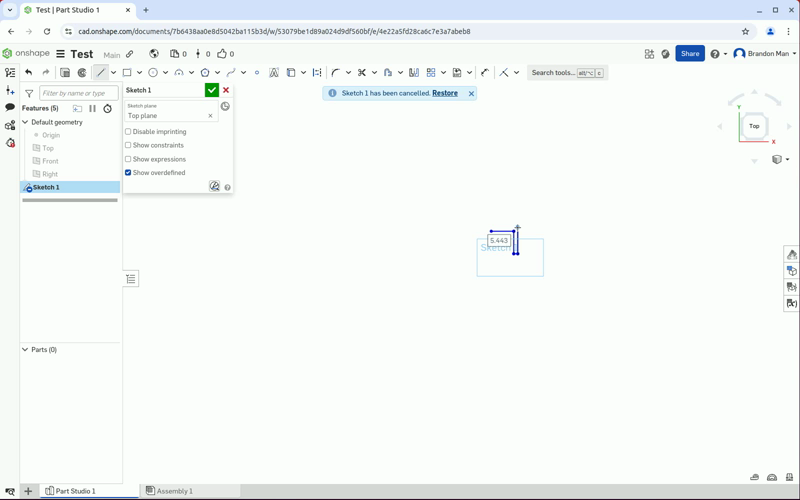
mouse_move(547, 227)
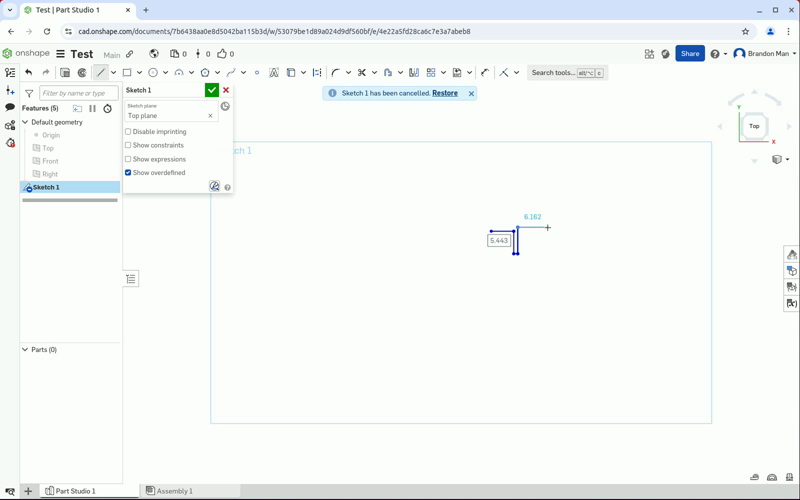
mouse_move(491, 227)
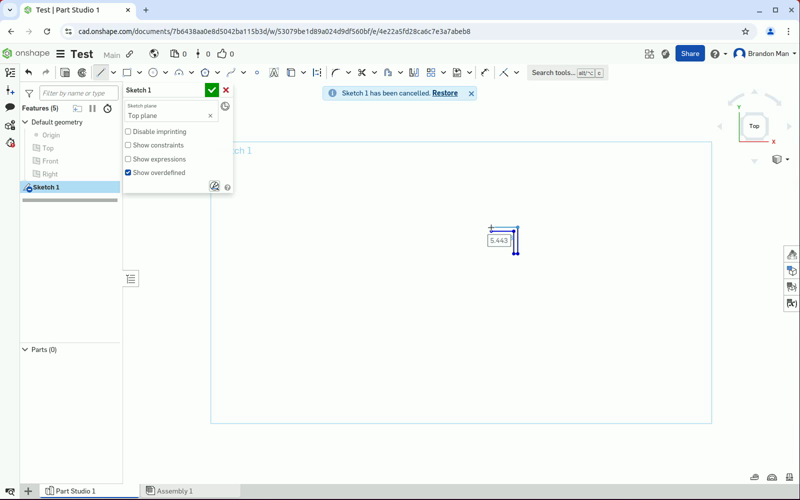
scroll(6)
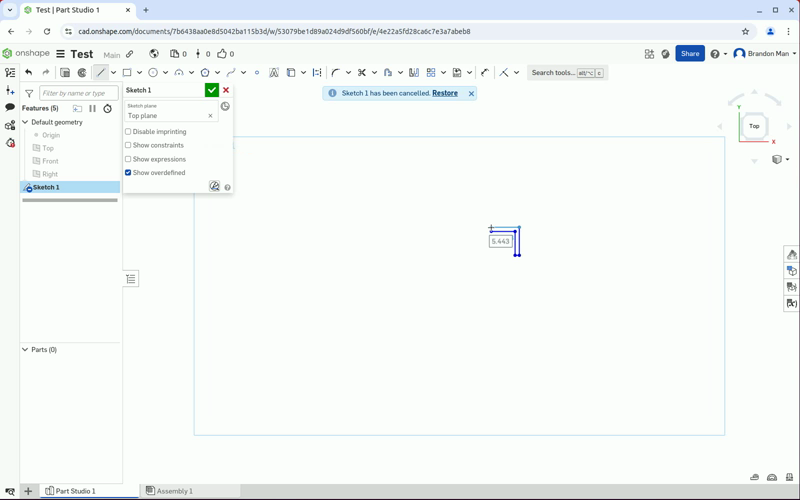
scroll(6)
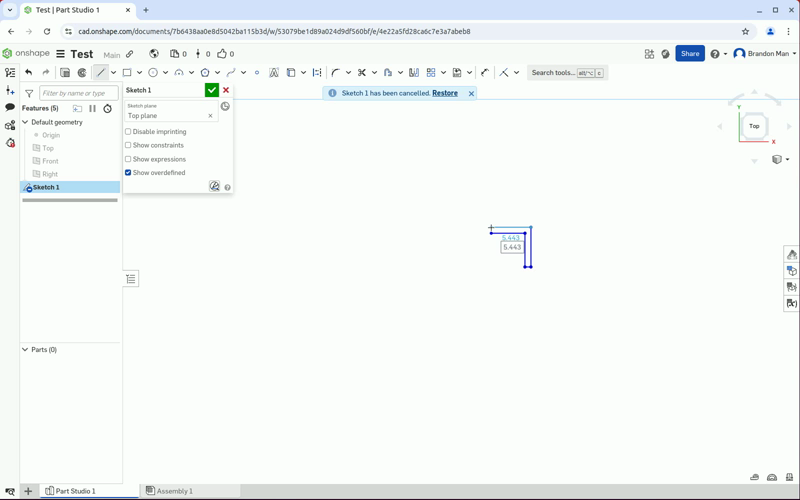
scroll(6)
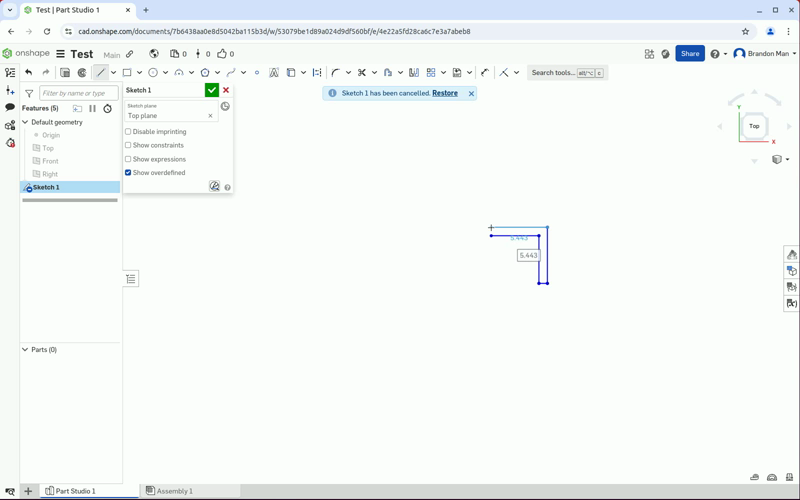
scroll(6)
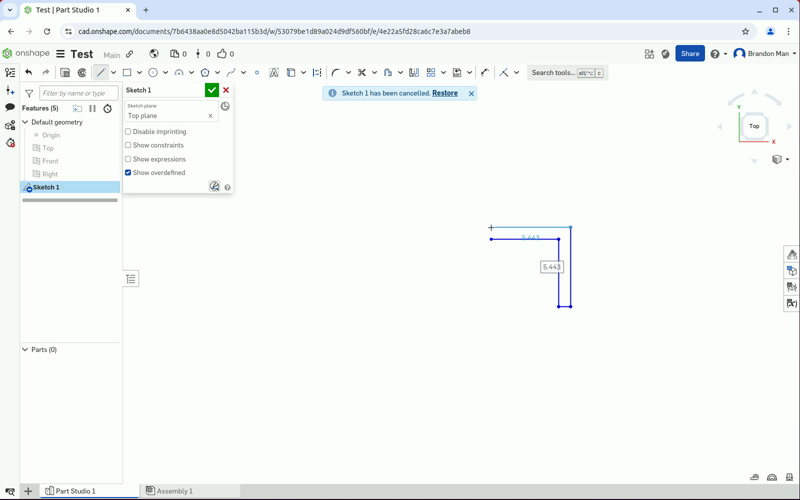
scroll(6)
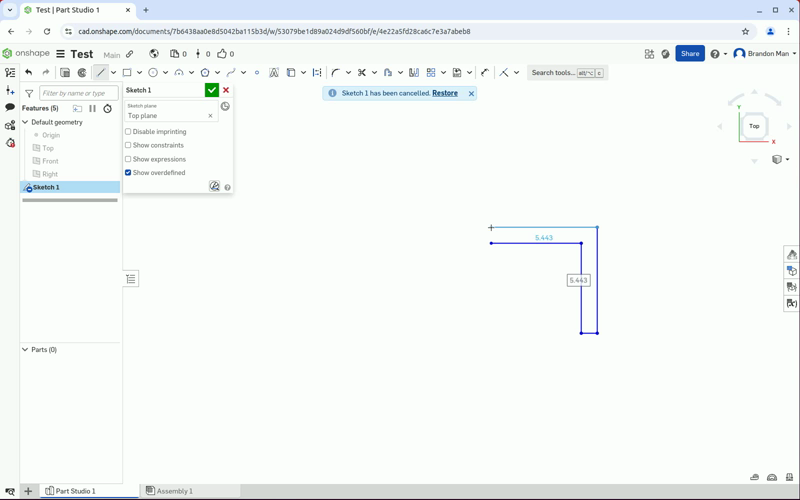
scroll(6)
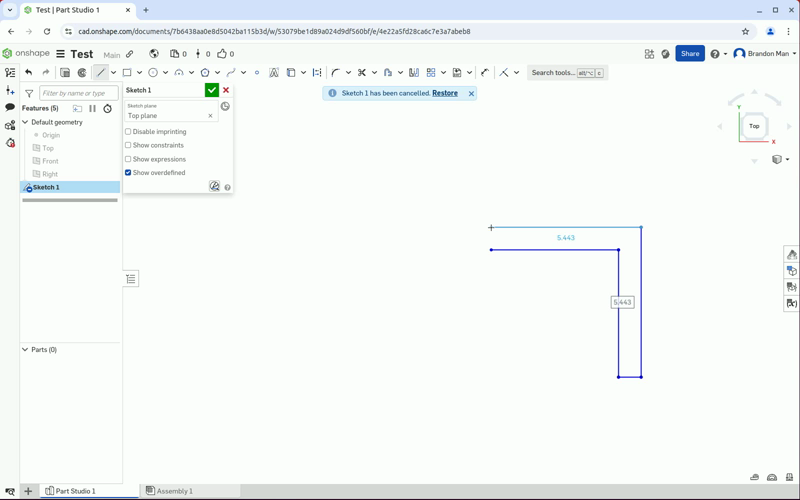
scroll(6)
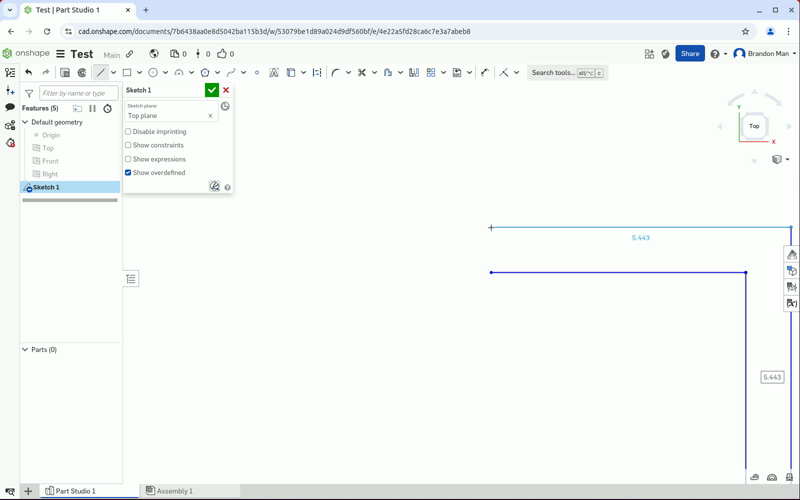
click(491, 227)
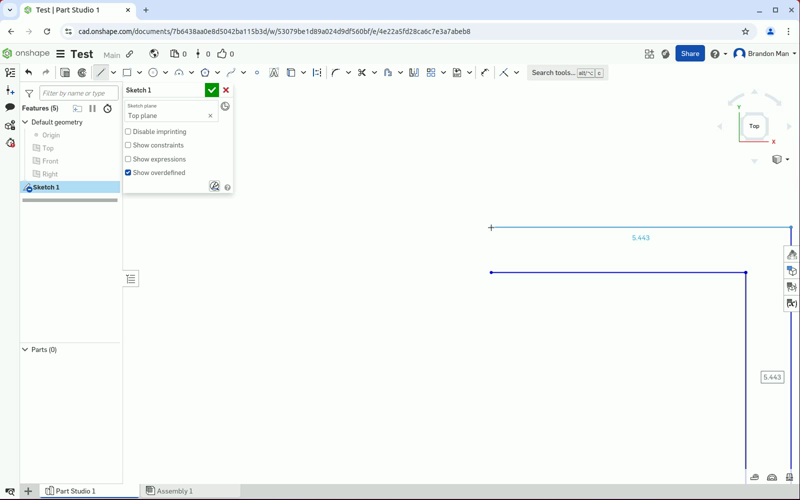
scroll(-6)
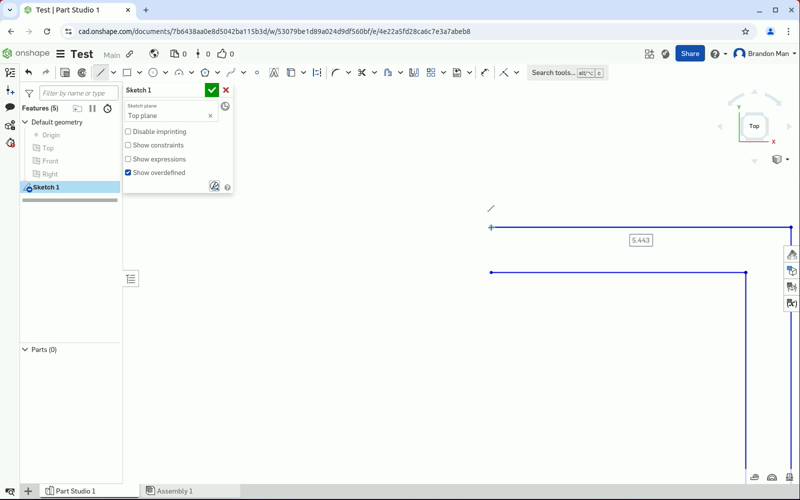
scroll(-6)
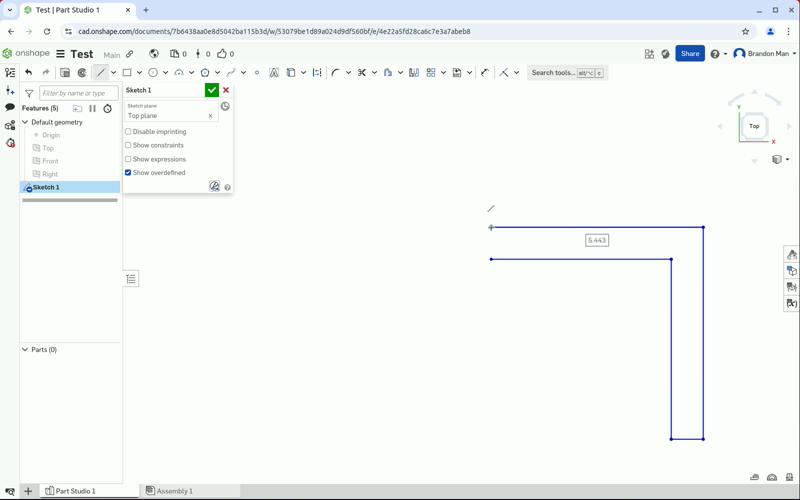
scroll(-6)
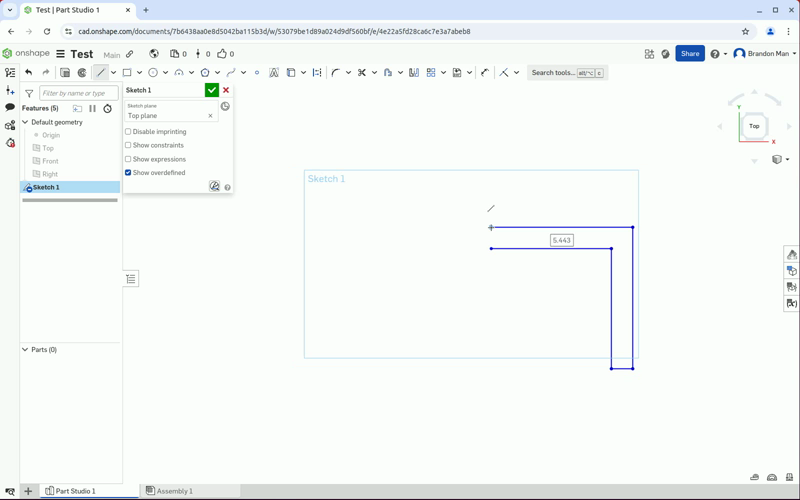
scroll(-6)
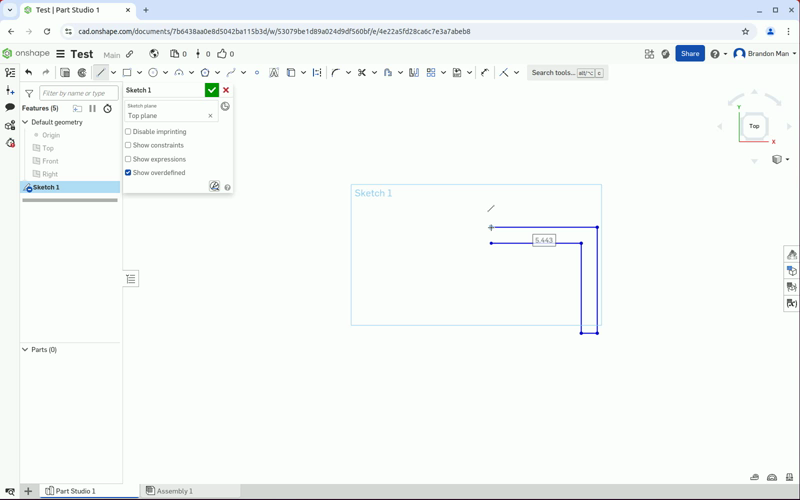
scroll(-6)
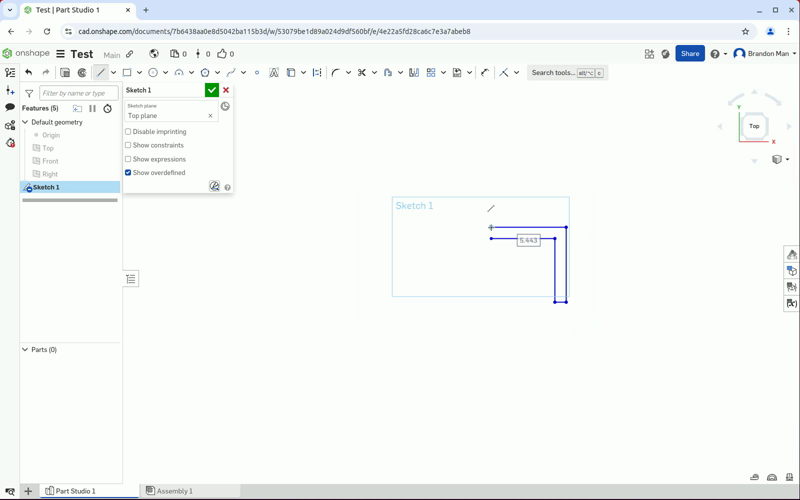
scroll(-6)
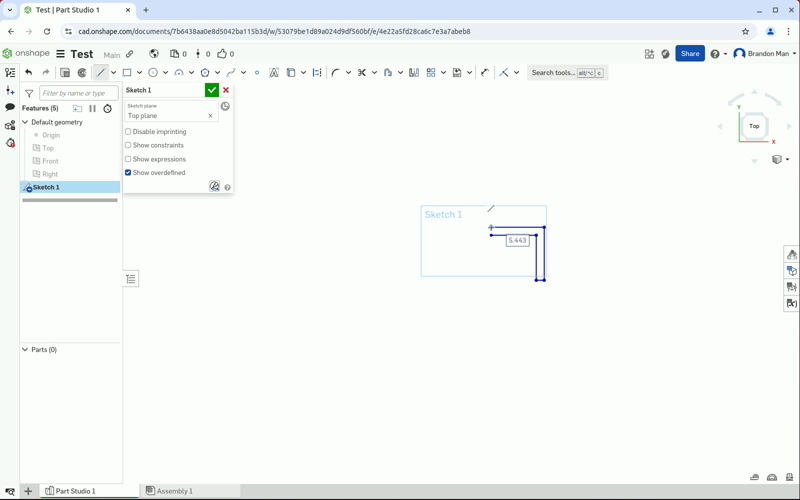
scroll(-6)
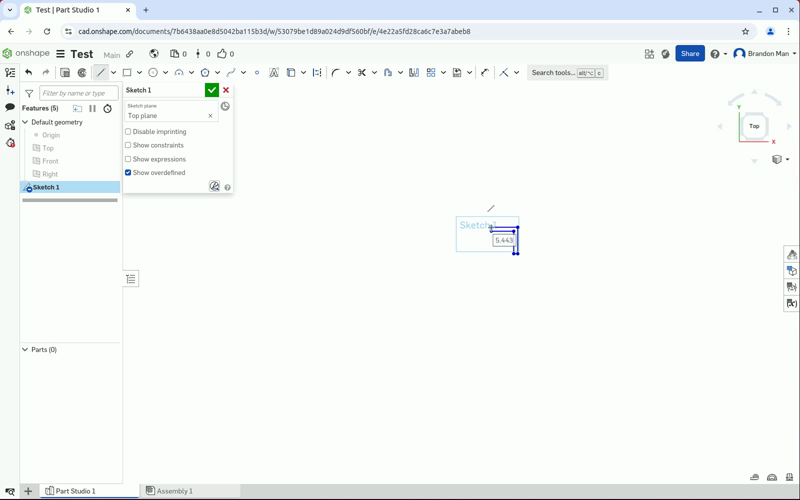
key_up(shift)
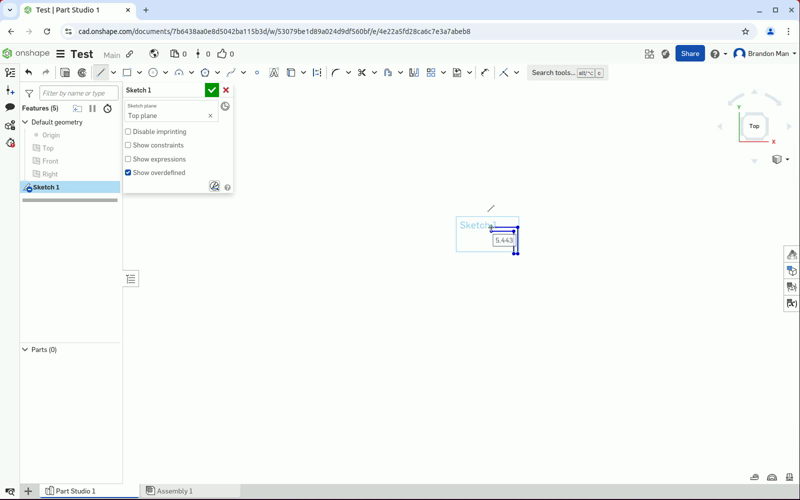
mouse_move(521, 227)
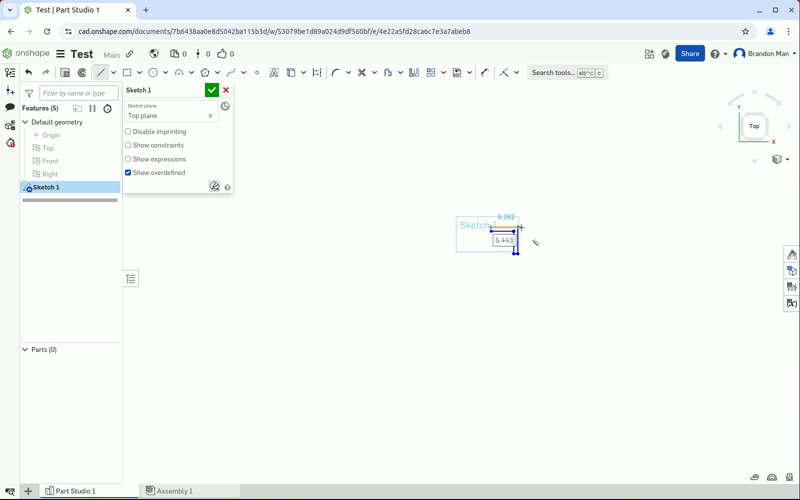
key_down(shift)
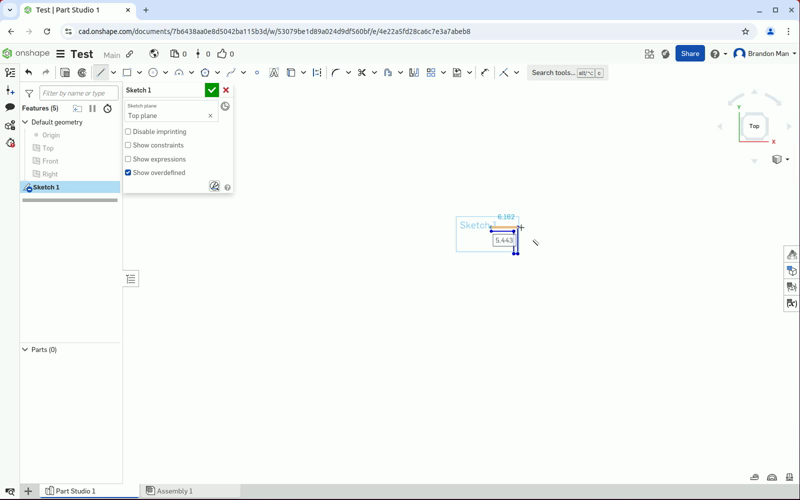
mouse_move(491, 231)
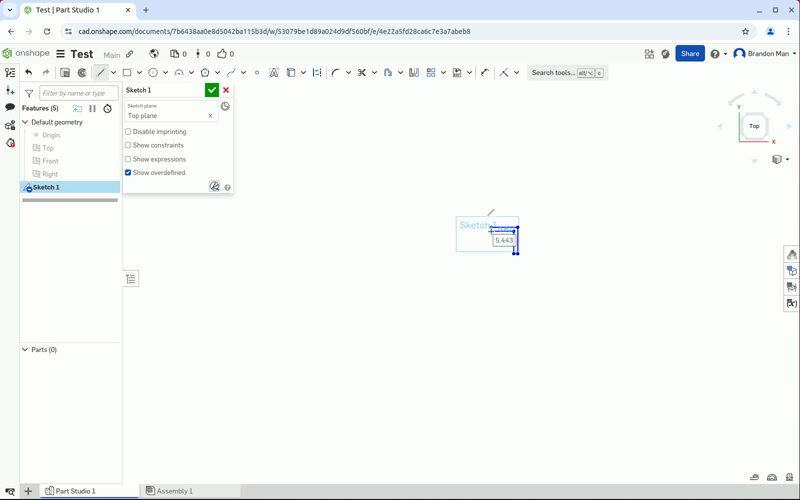
scroll(6)
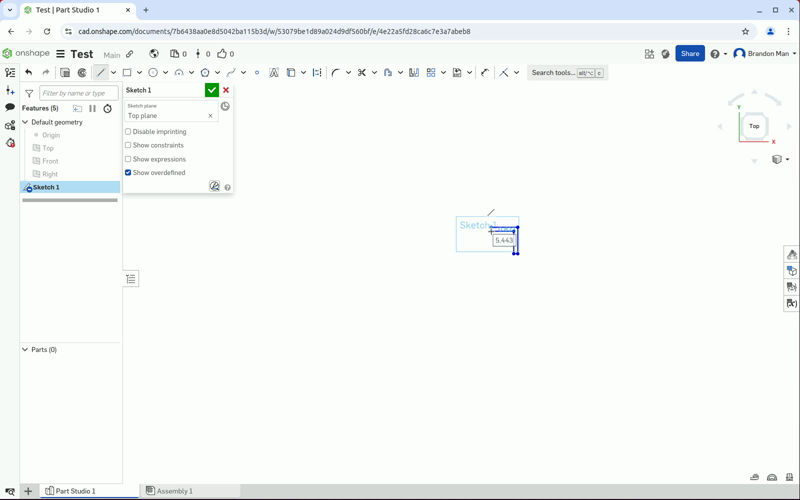
scroll(6)
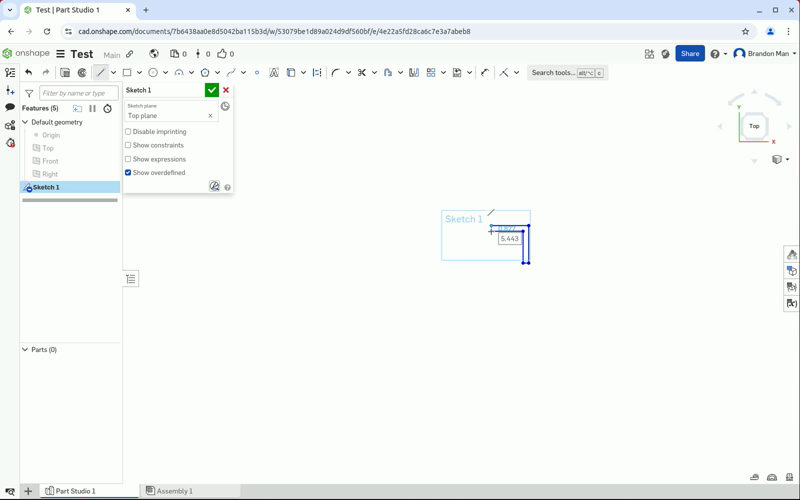
scroll(6)
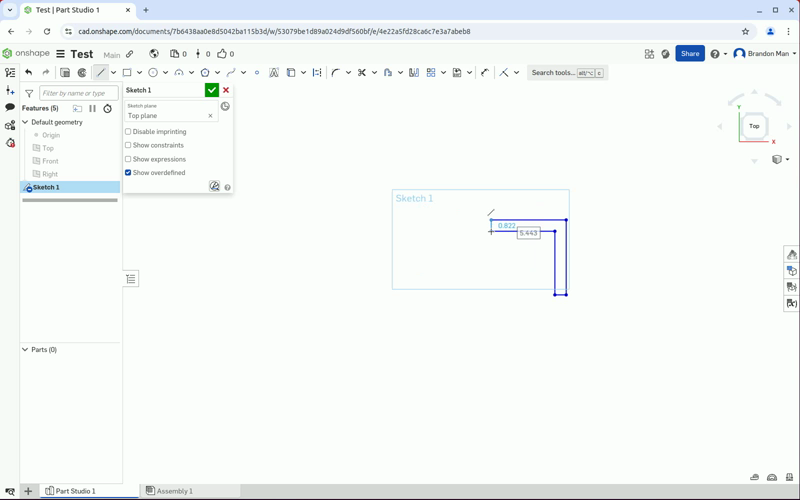
scroll(6)
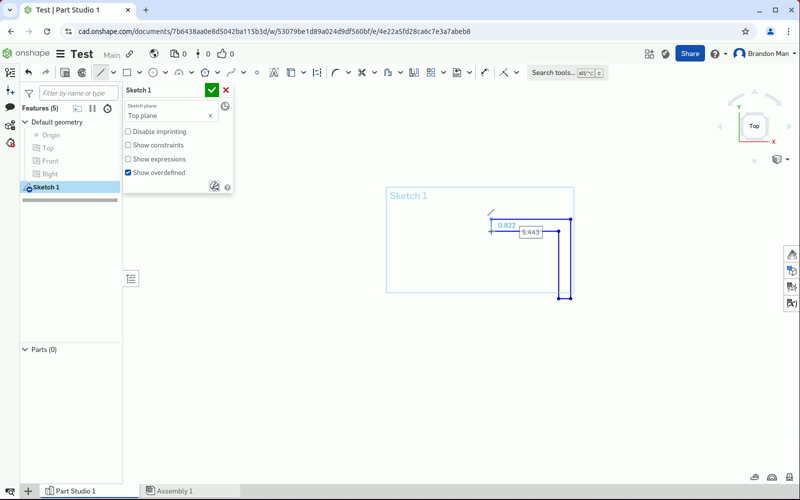
scroll(6)
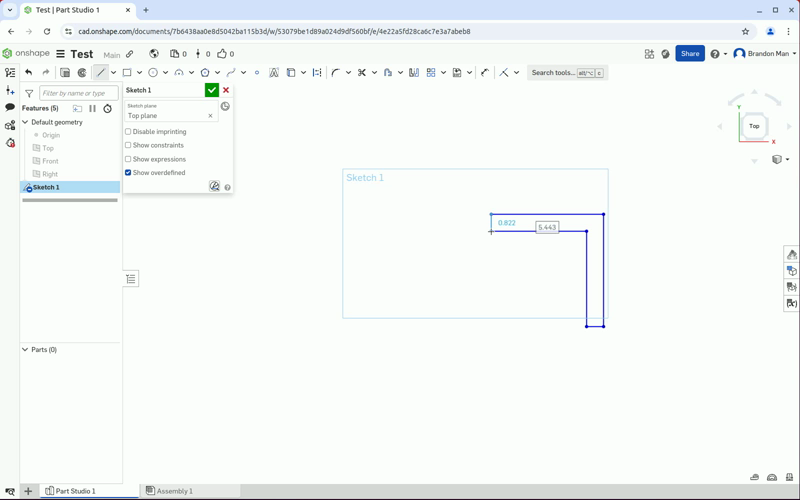
scroll(6)
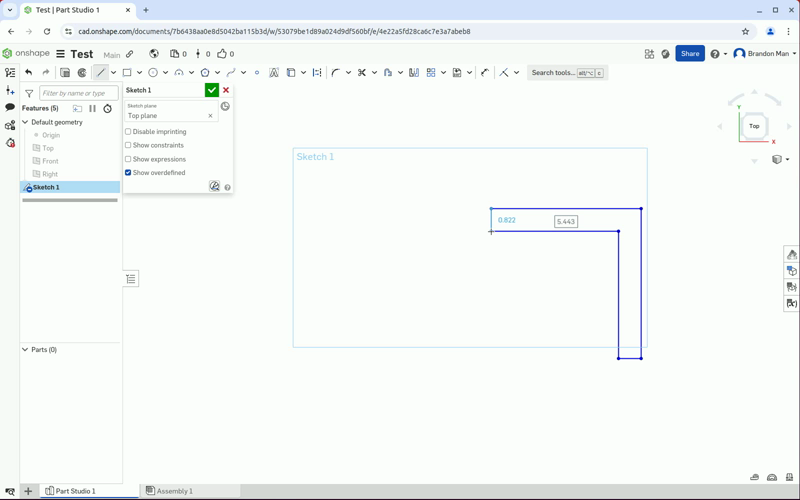
scroll(6)
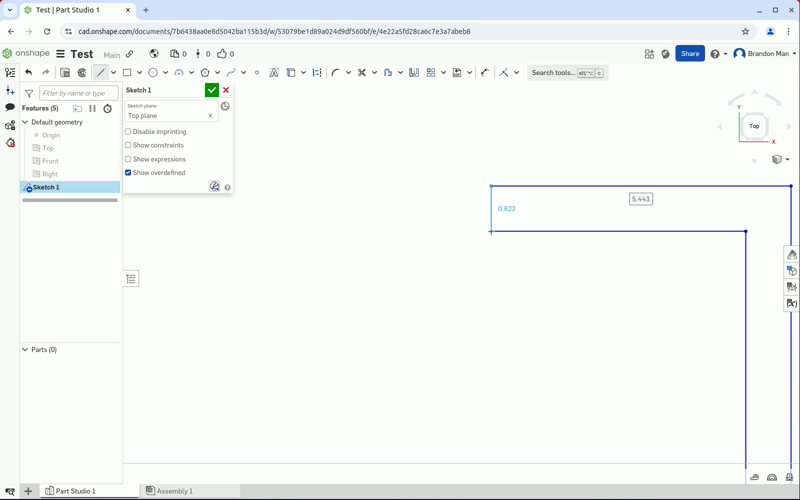
key_up(shift)
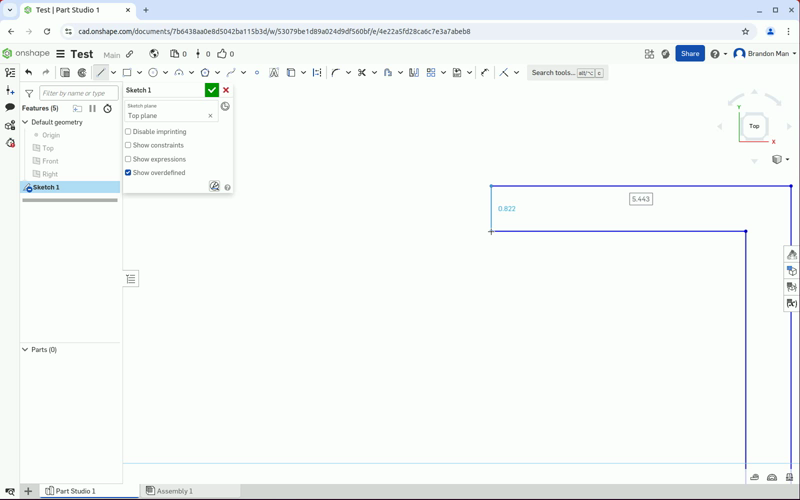
click(491, 231)
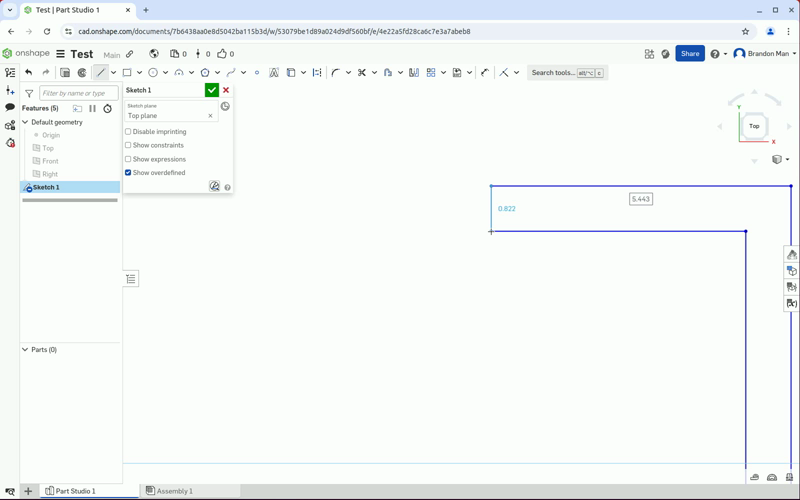
scroll(-6)
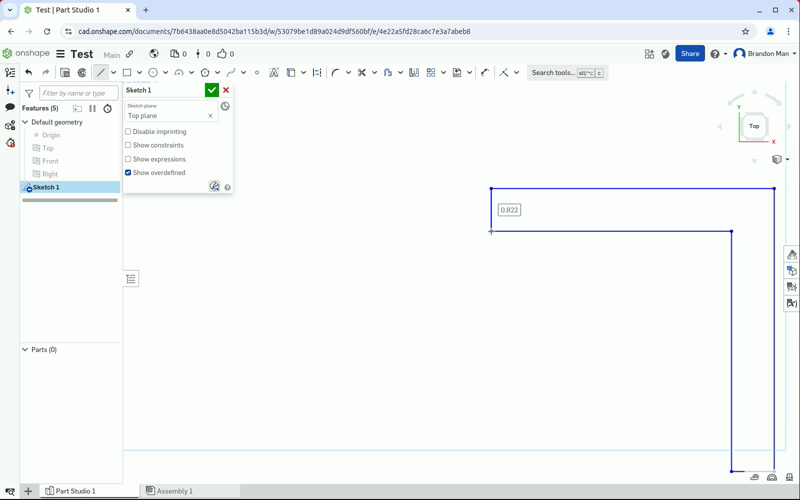
scroll(-6)
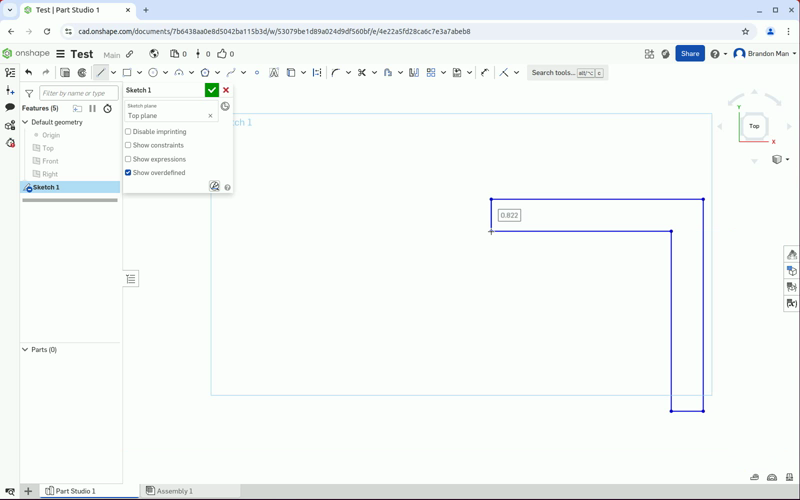
scroll(-6)
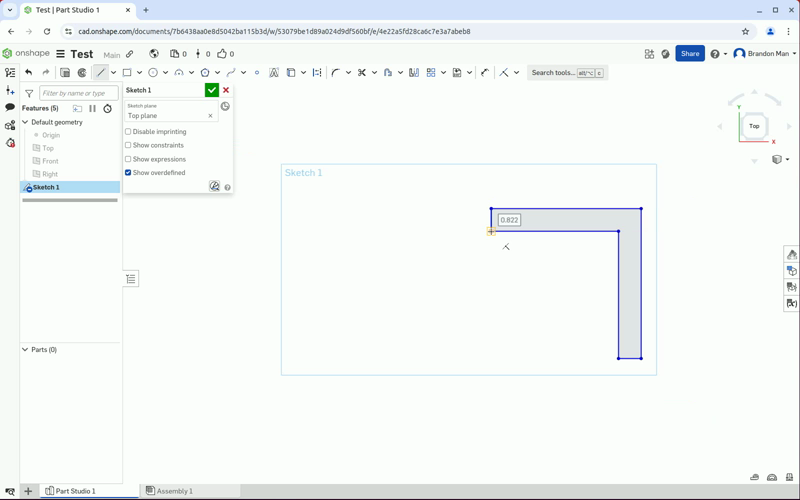
scroll(-6)
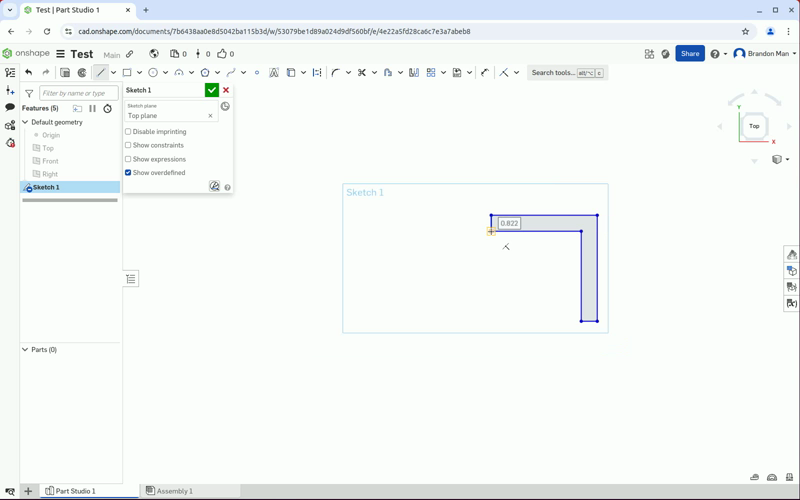
scroll(-6)
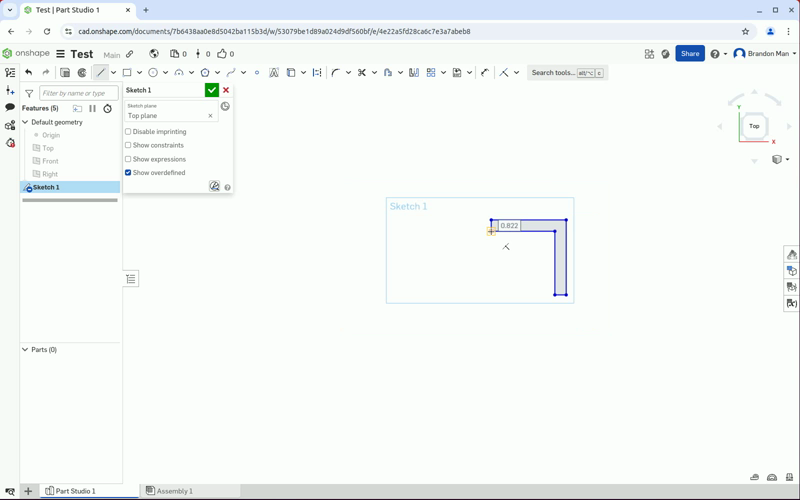
scroll(-6)
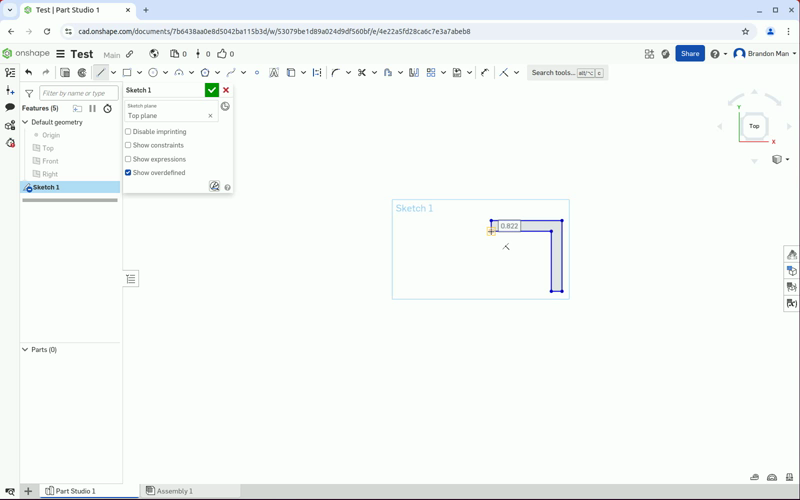
scroll(-6)
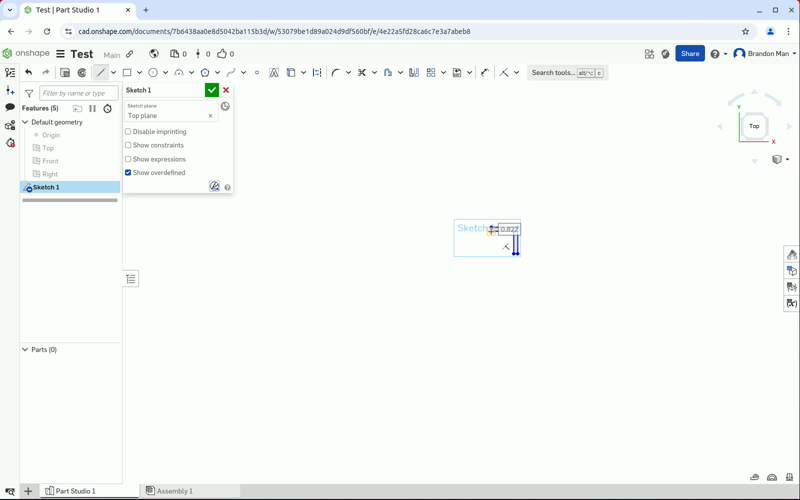
key(esc)
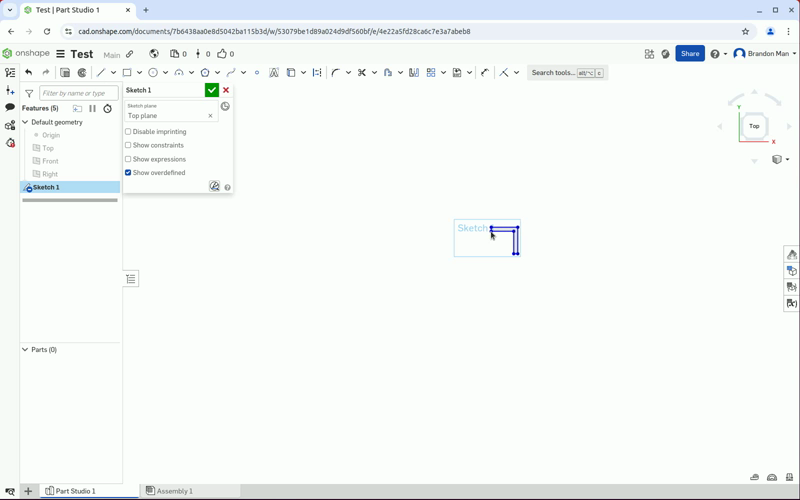
mouse_move(514, 233)
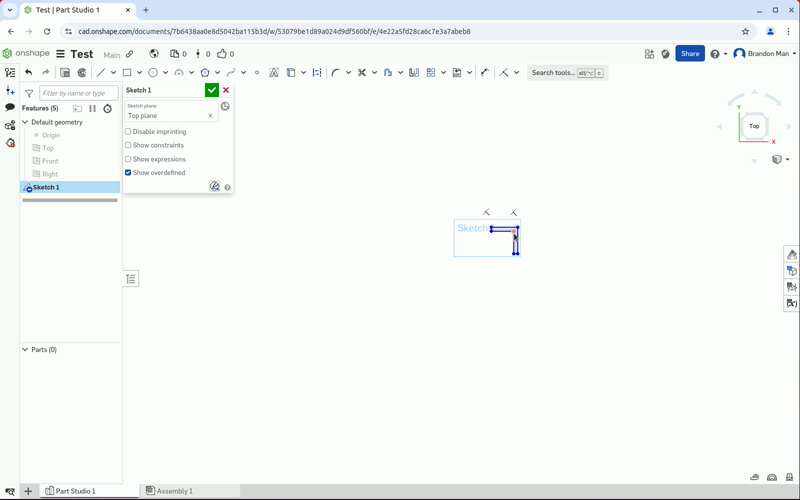
scroll(6)
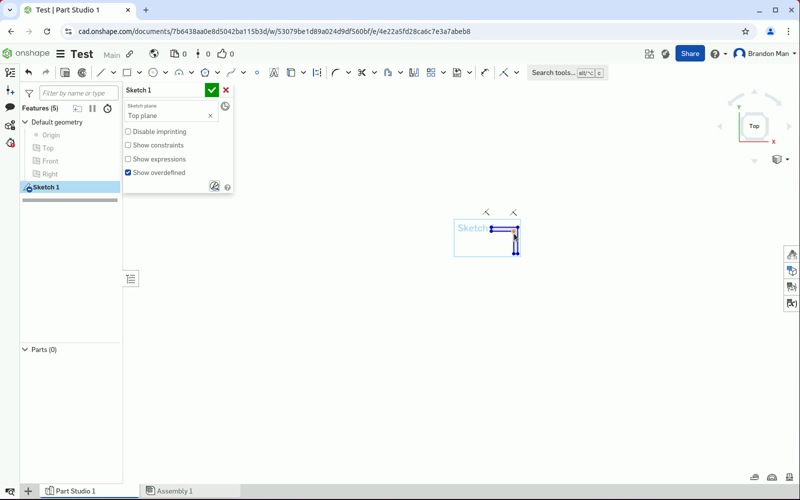
scroll(6)
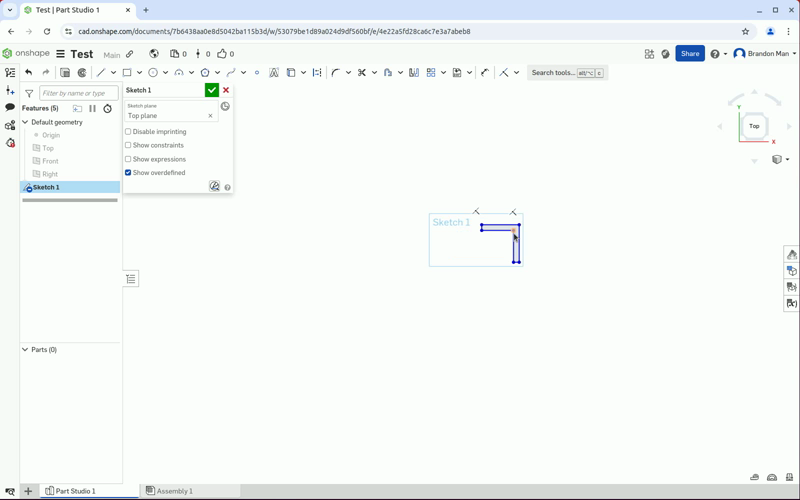
scroll(6)
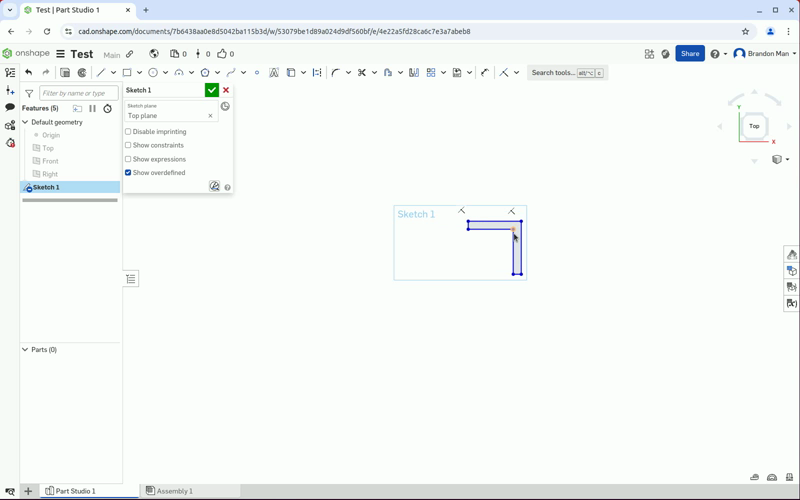
scroll(6)
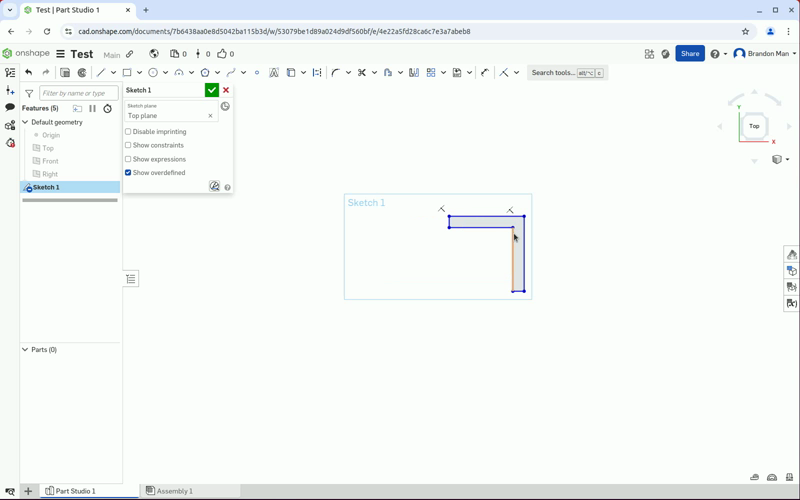
scroll(6)
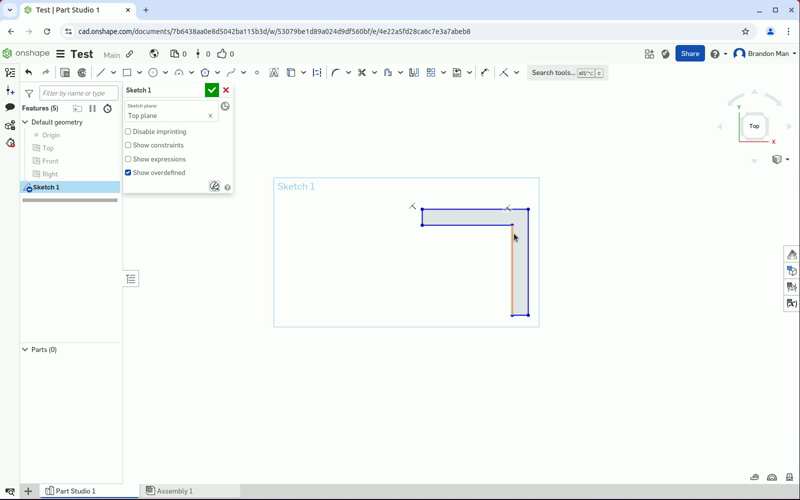
scroll(6)
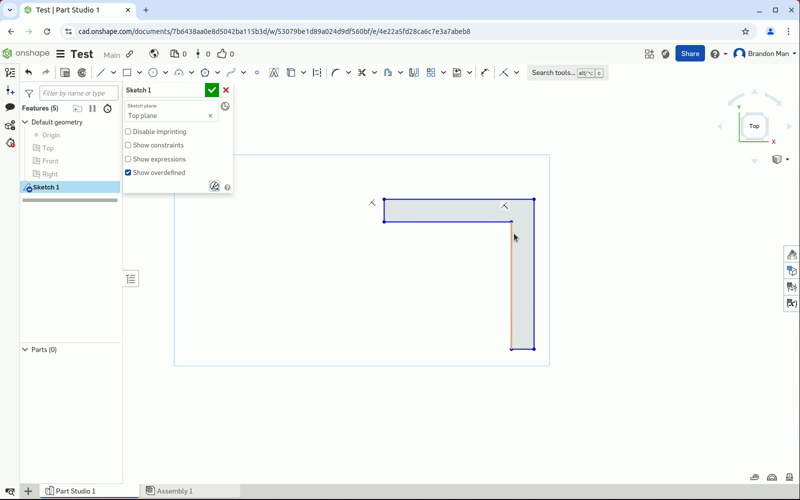
scroll(6)
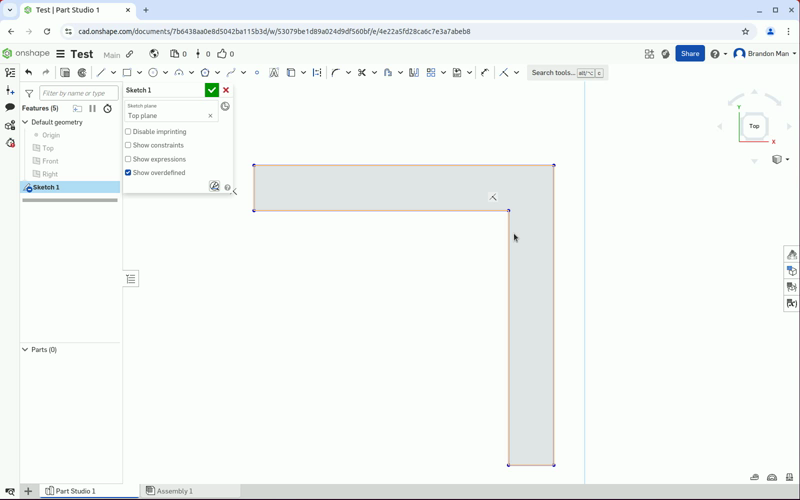
click(514, 233)
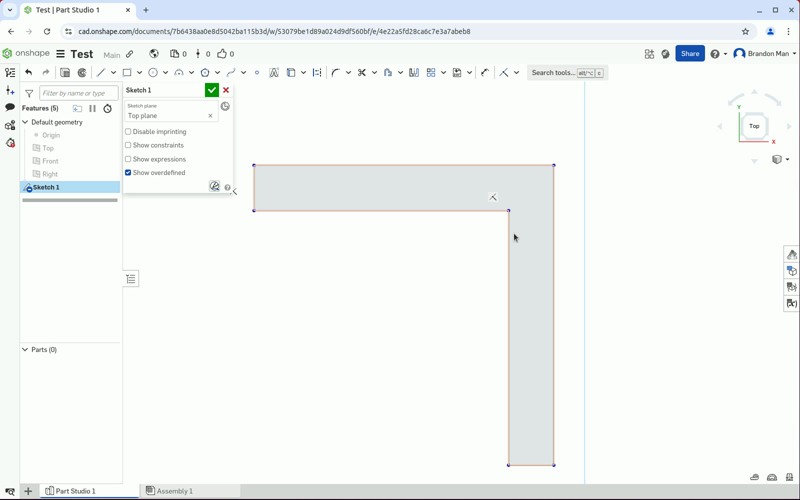
scroll(-6)
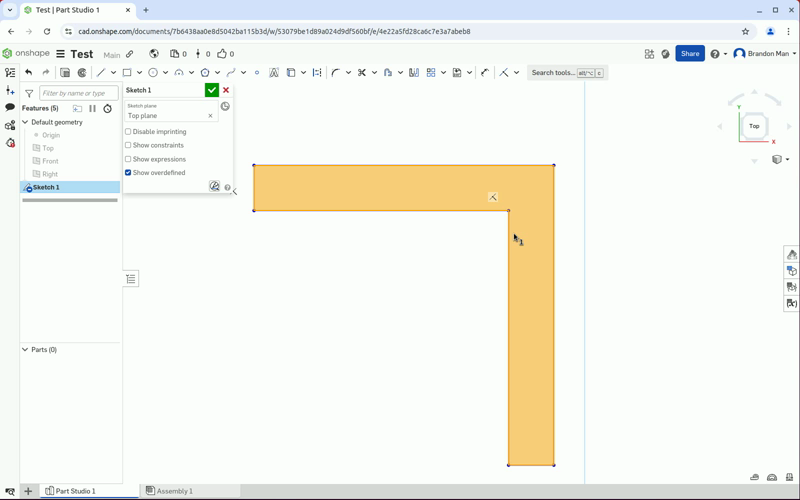
scroll(-6)
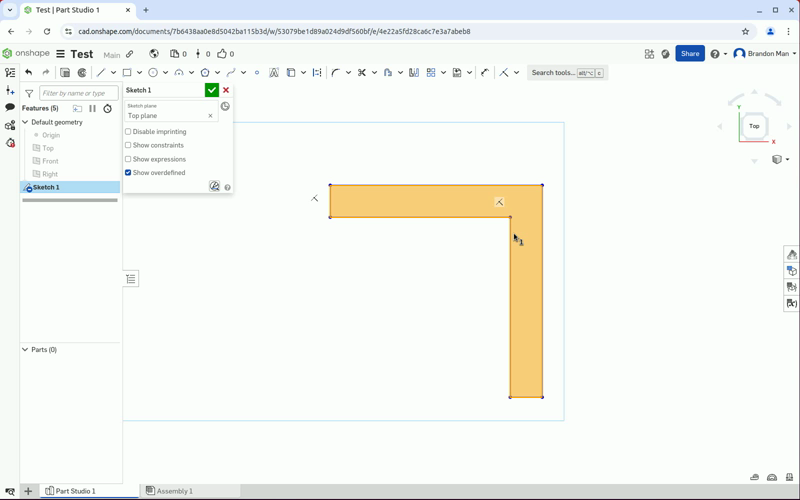
scroll(-6)
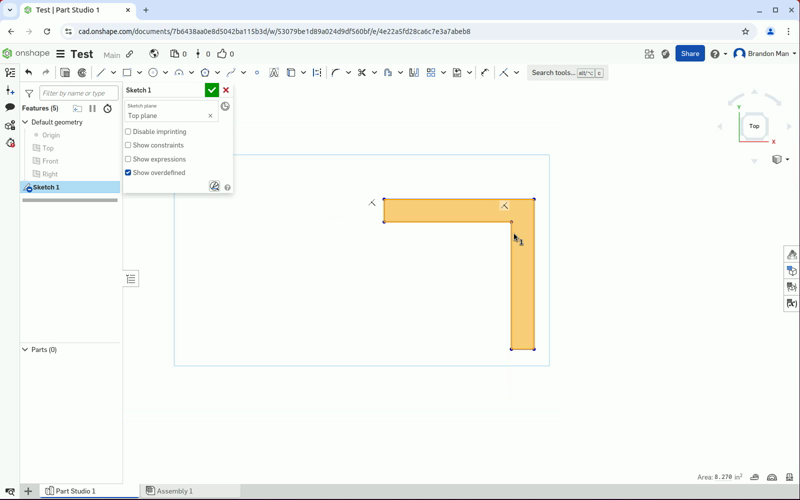
scroll(-6)
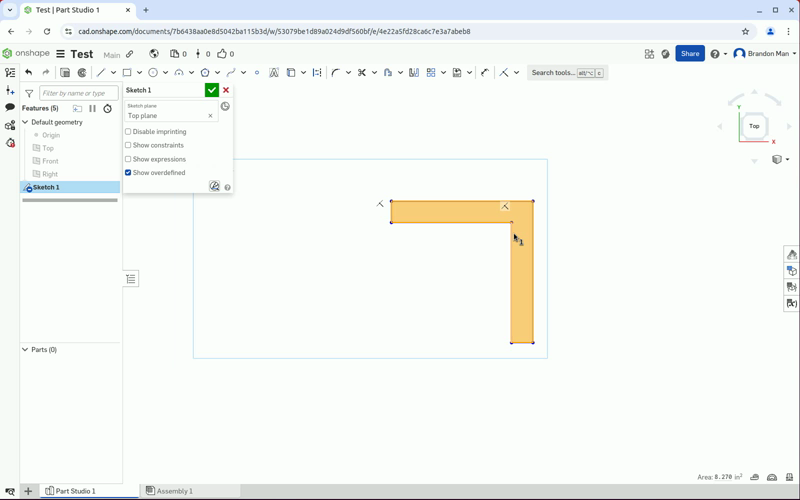
scroll(-6)
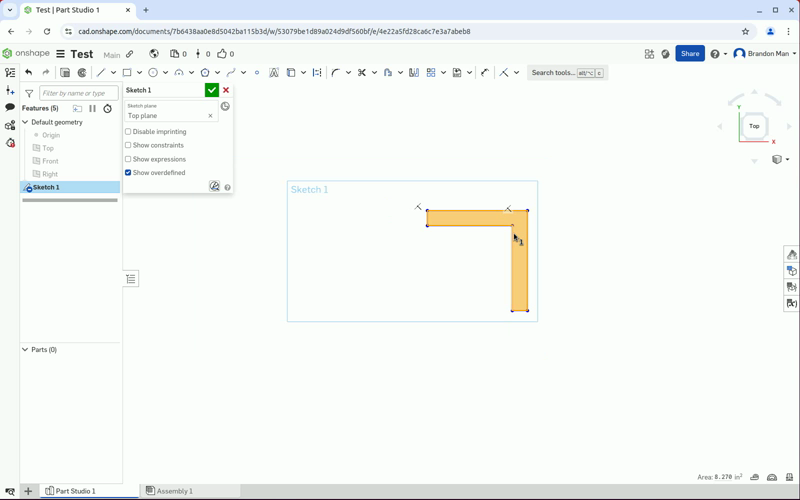
scroll(-6)
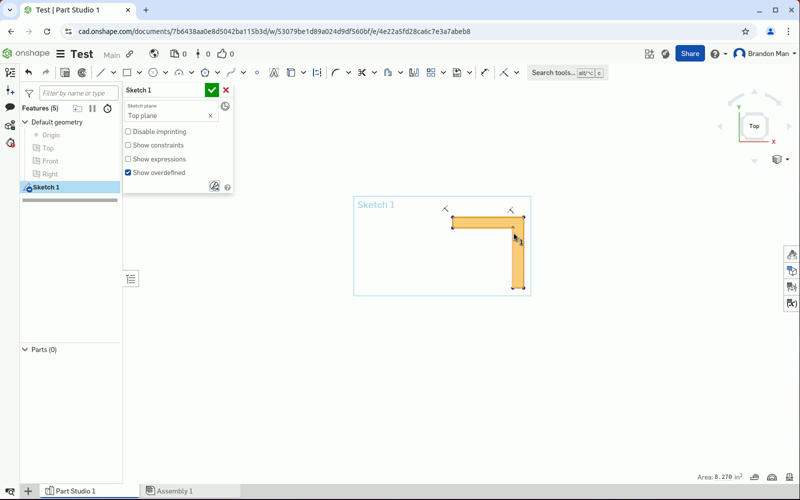
scroll(-6)
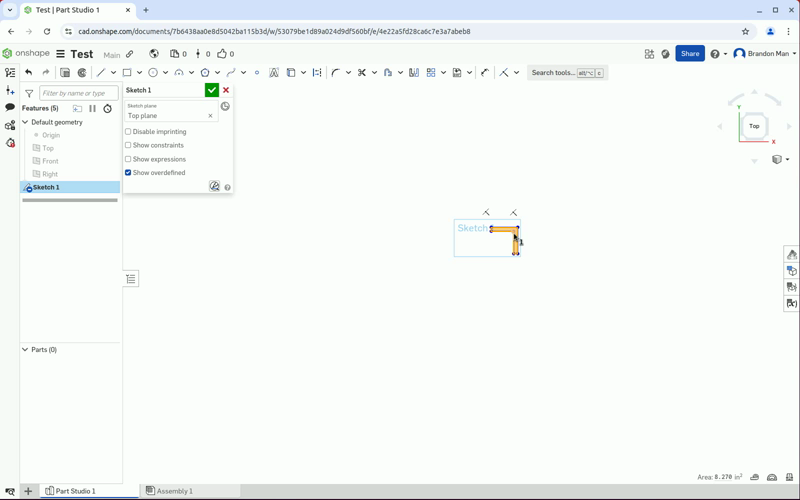
mouse_move(73, 352)
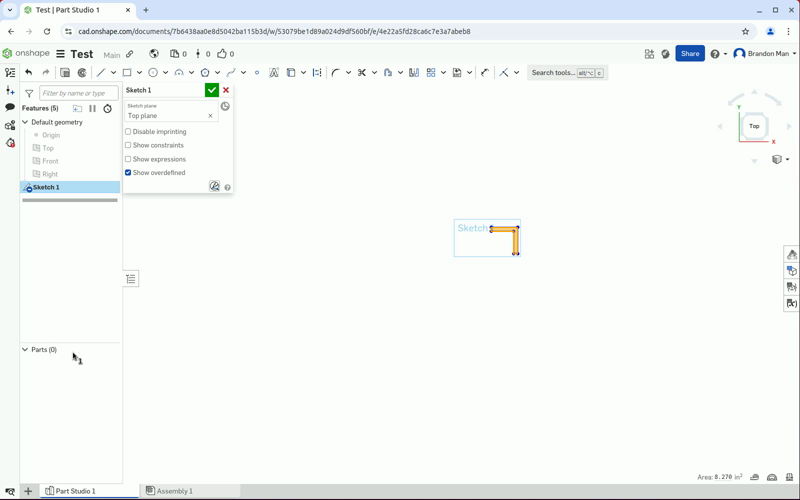
key(shift+y)
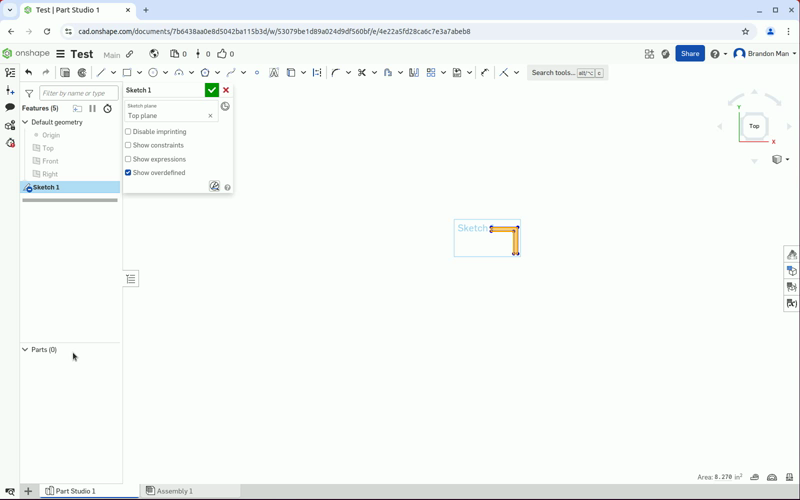
key(shift+e)
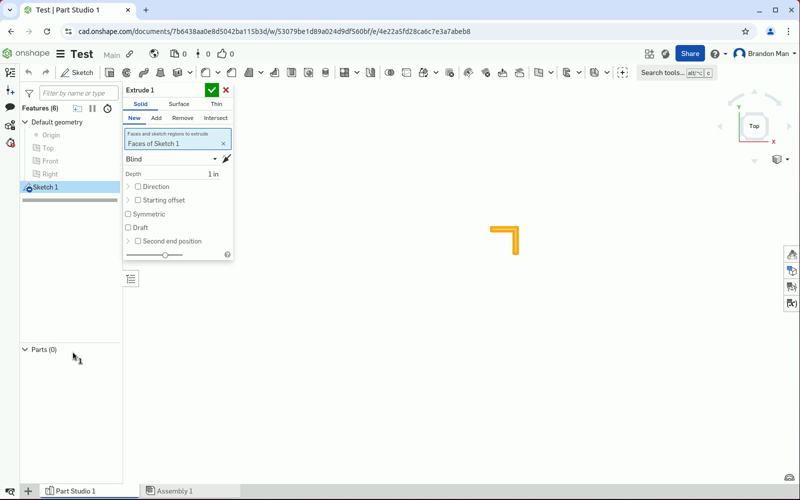
mouse_move(143, 106)
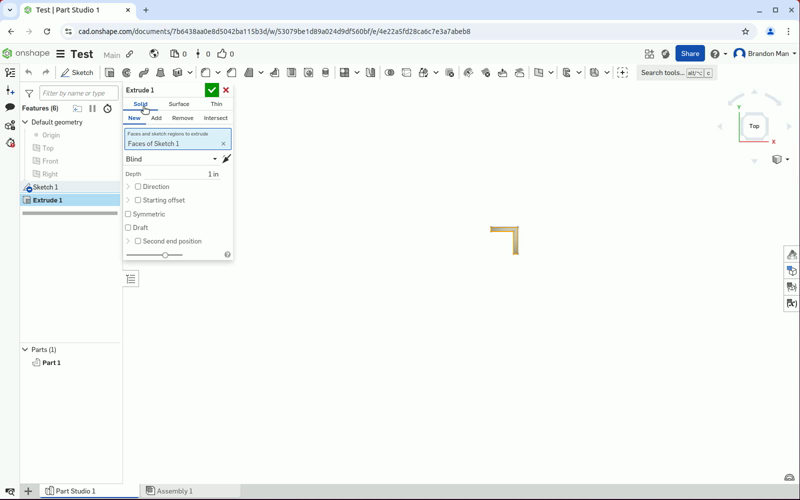
click(143, 106)
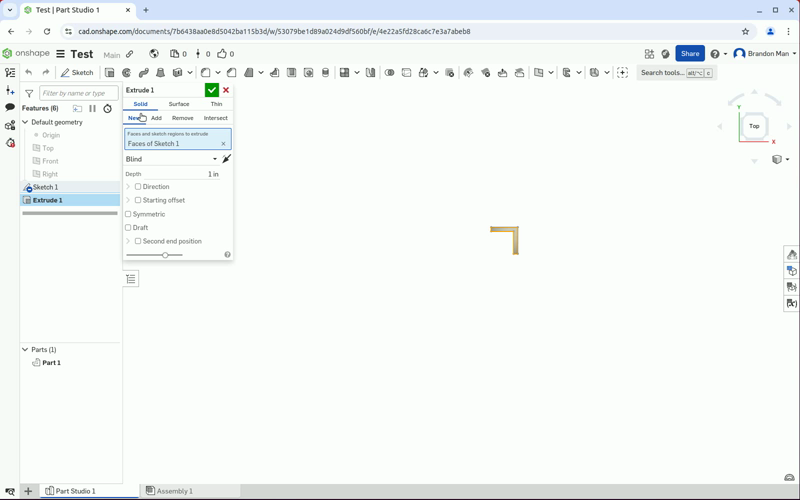
mouse_move(137, 120)
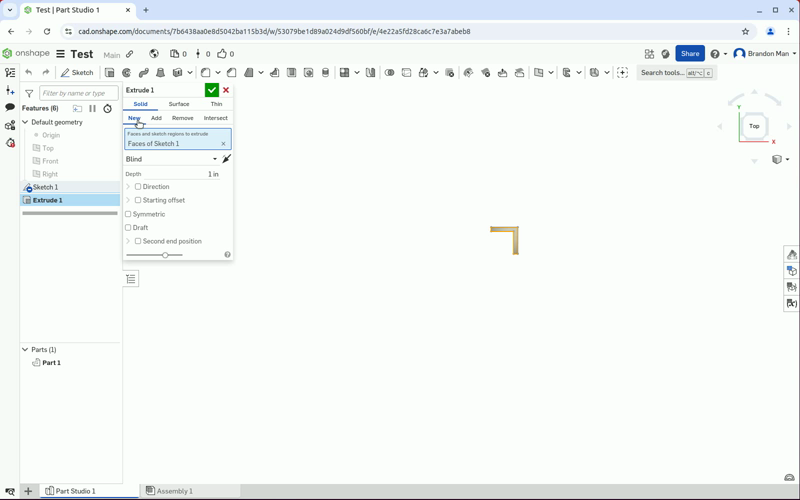
click(137, 120)
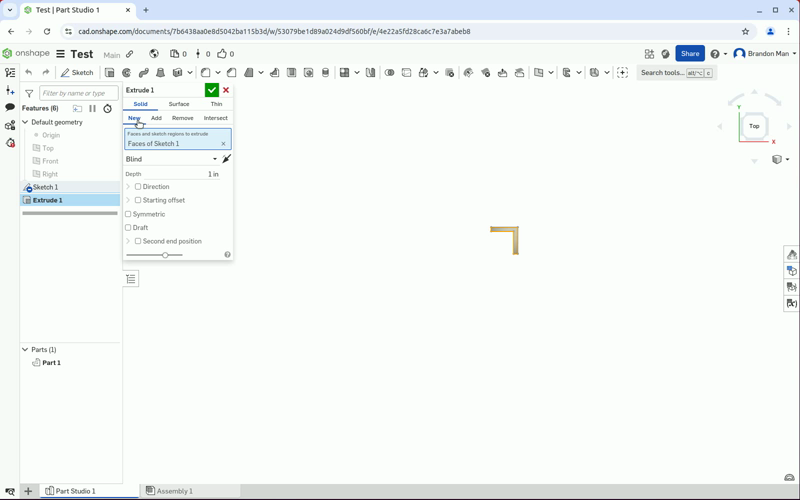
key(tab, 4)
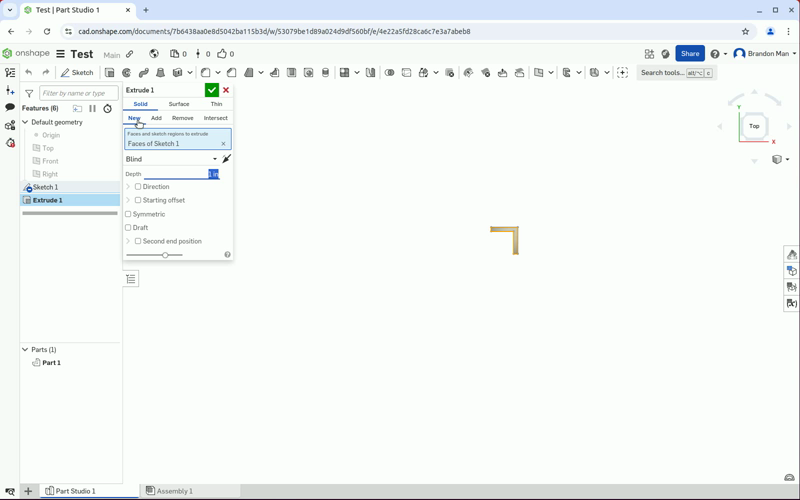
text(0.963)
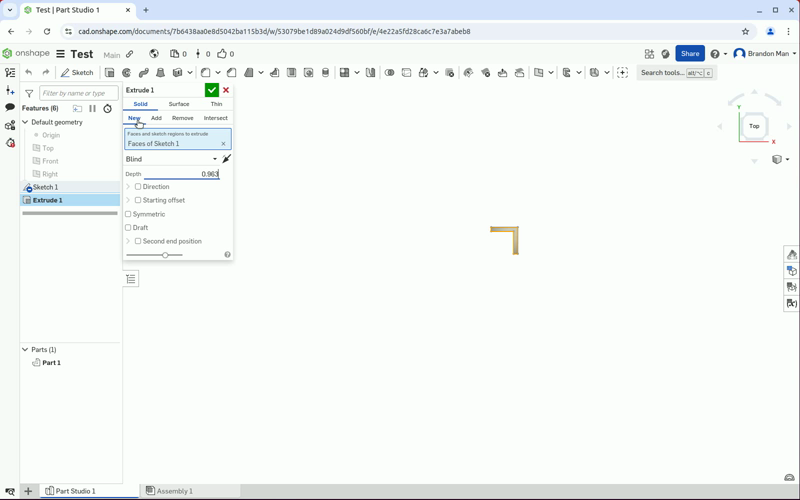
key(enter)
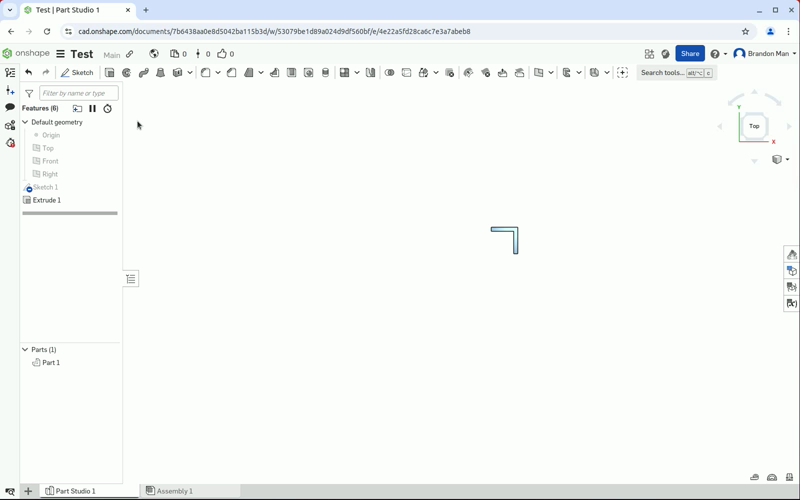
key(shift+h)
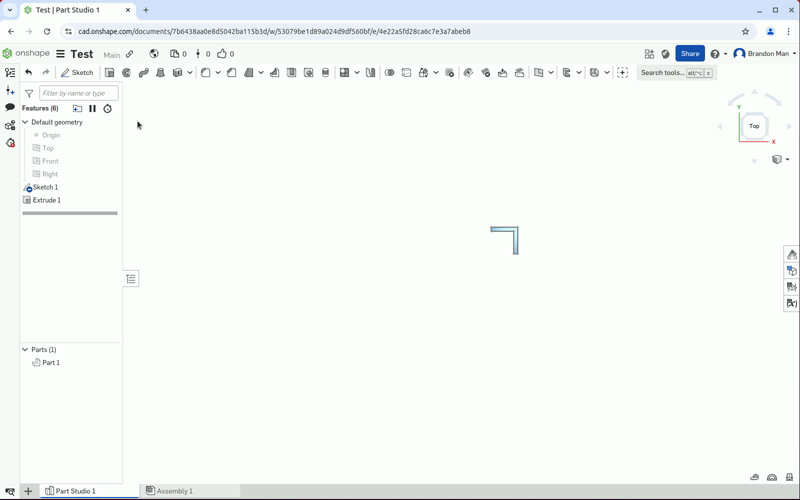
key(shift+h)
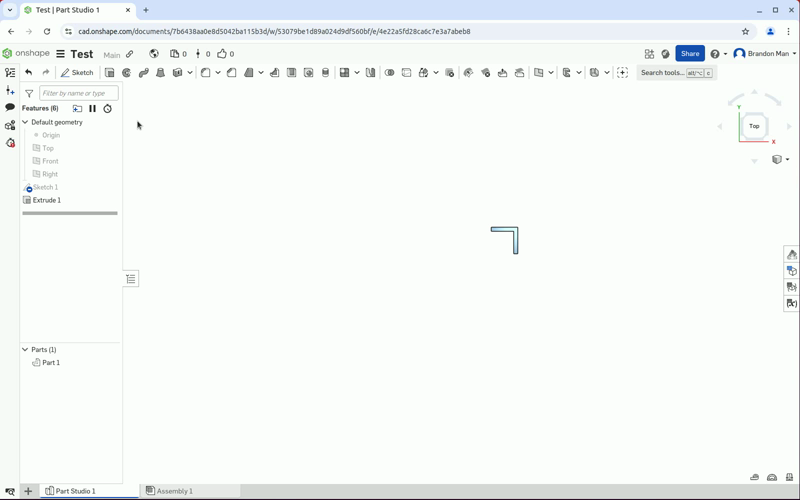
mouse_move(73, 189)
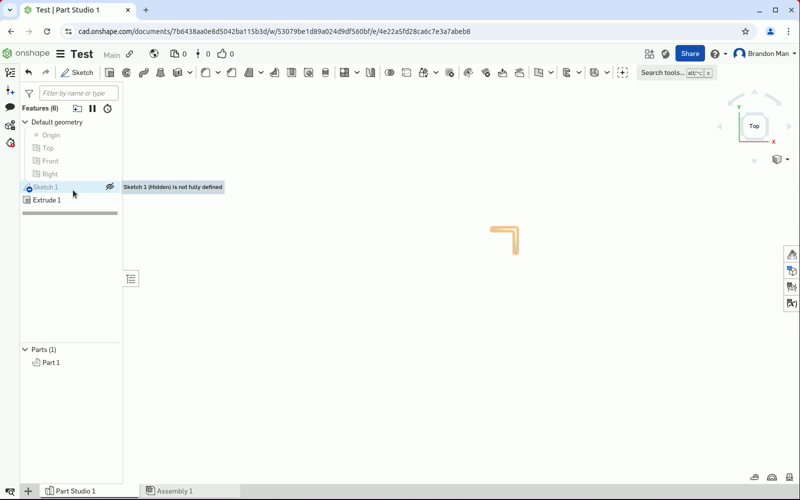
click(73, 189)
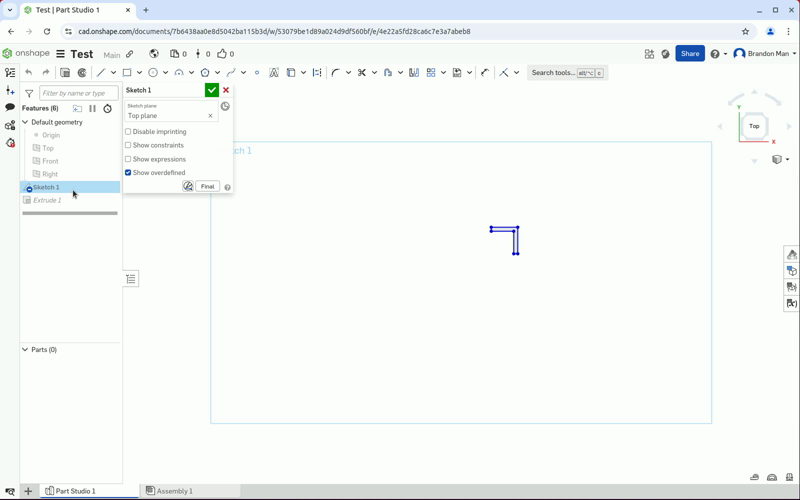
mouse_move(229, 92)
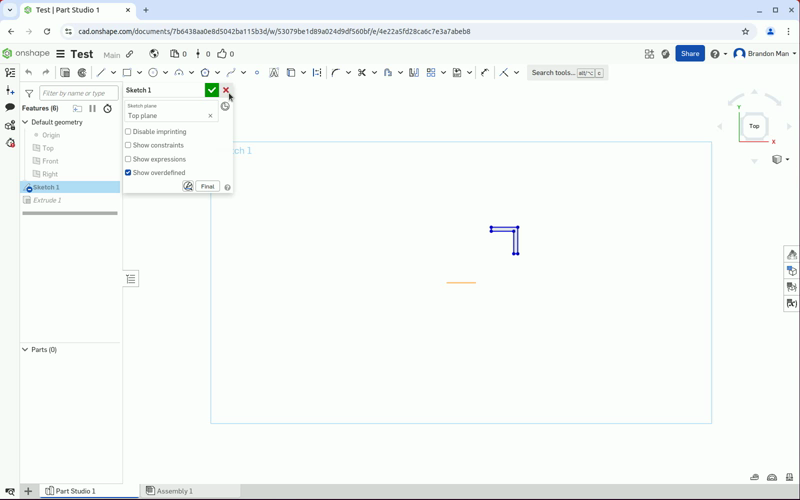
click(229, 92)
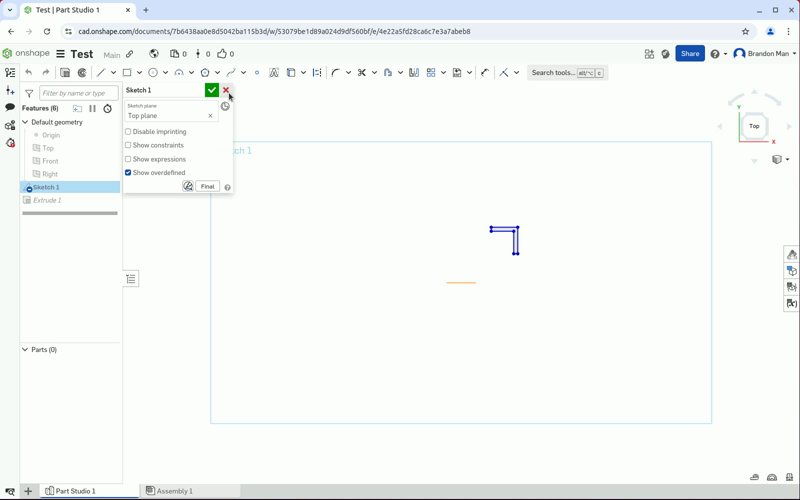
key(shift+s)
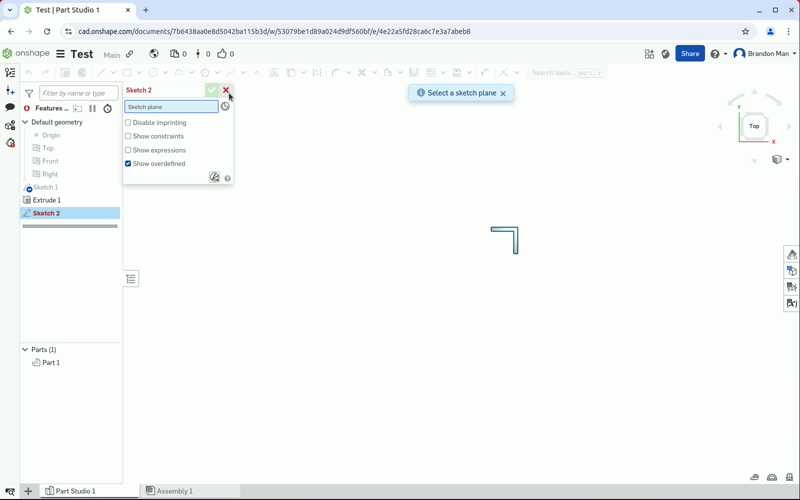
mouse_move(73, 150)
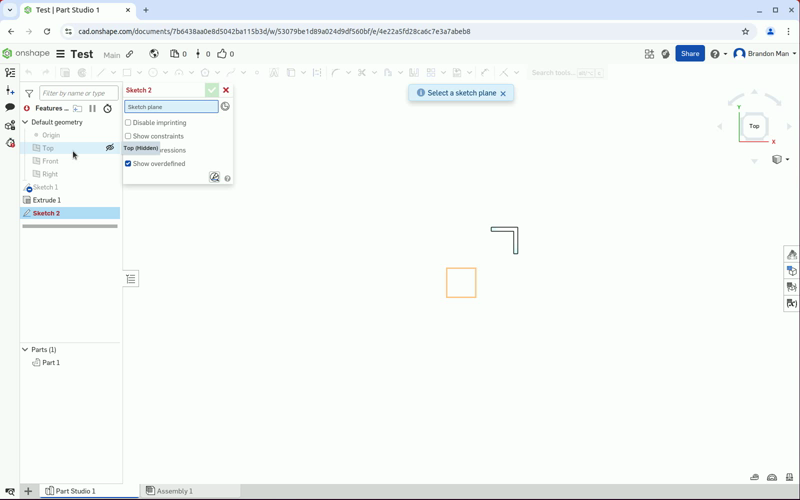
click(73, 150)
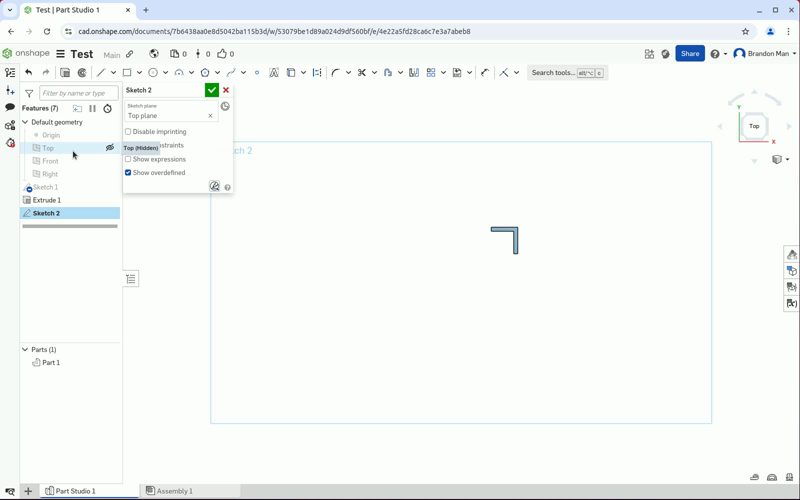
mouse_move(73, 352)
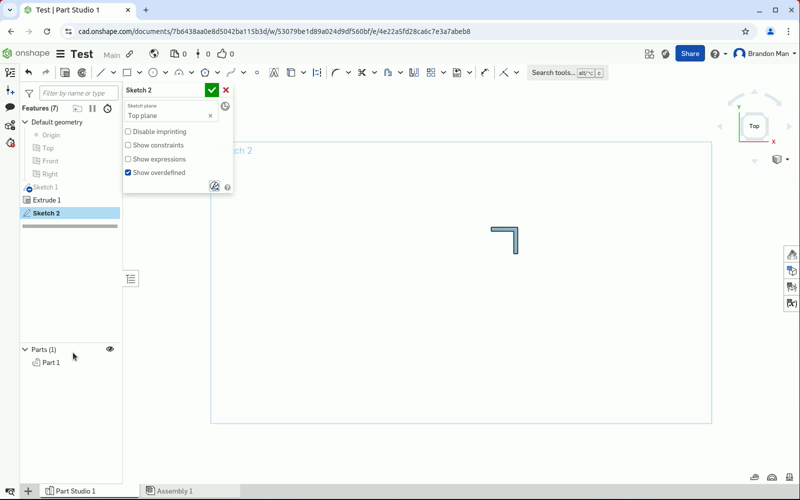
key(y)
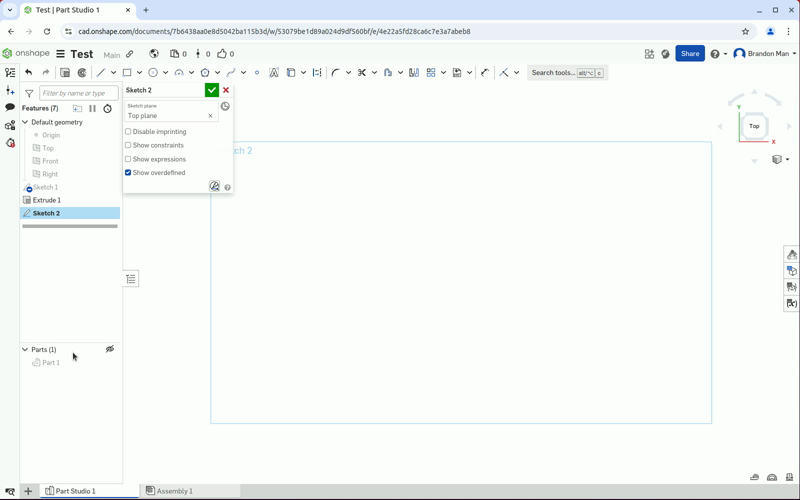
key(l)
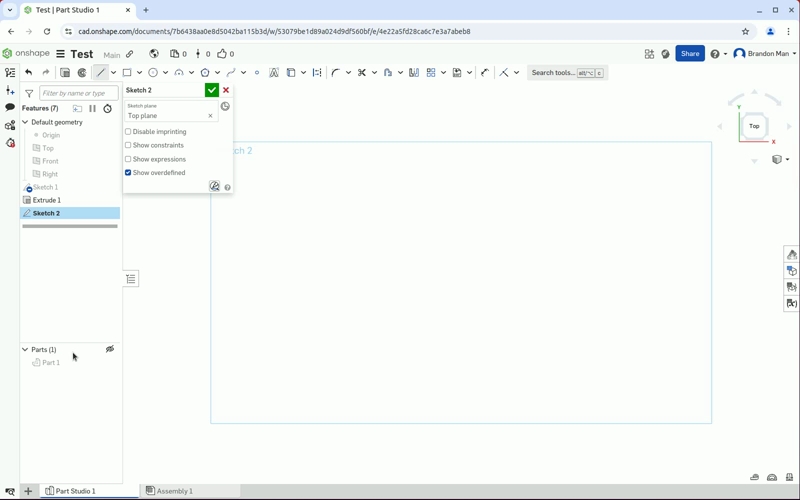
key_down(shift)
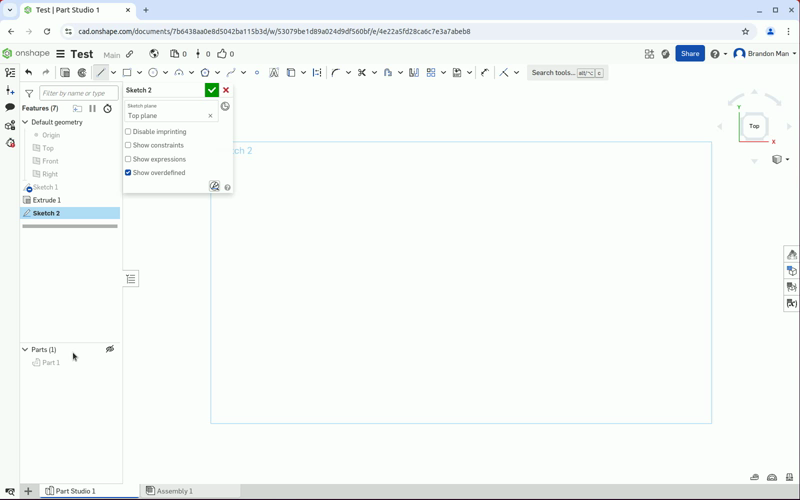
mouse_move(512, 257)
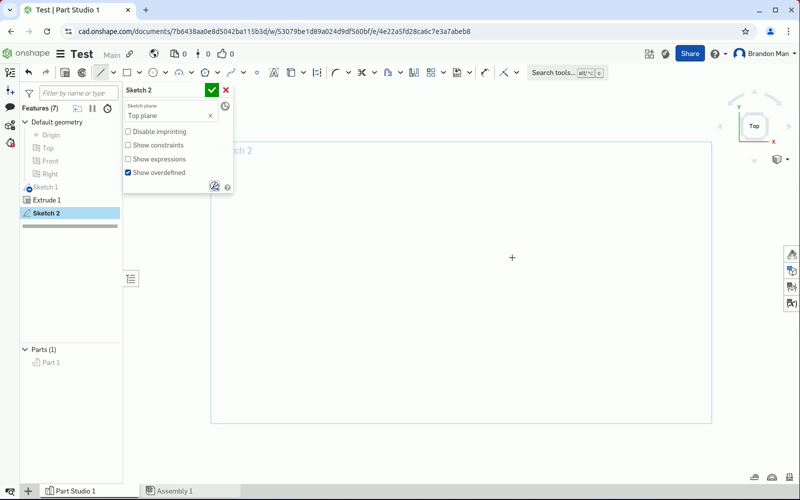
click(512, 257)
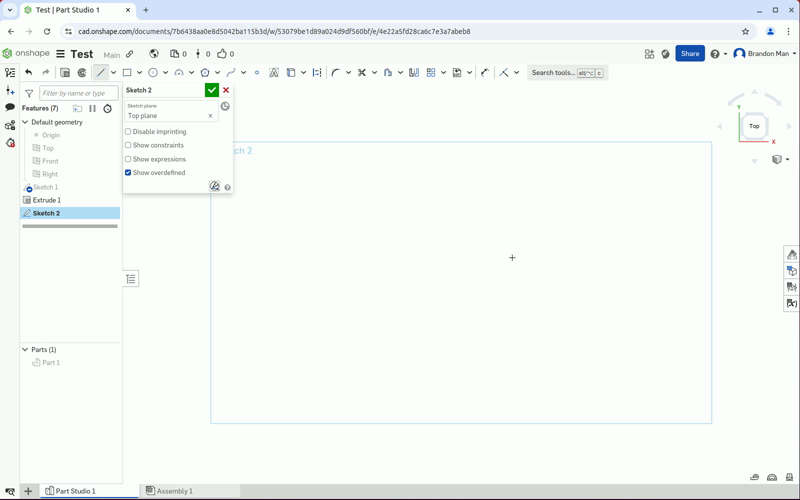
key_up(shift)
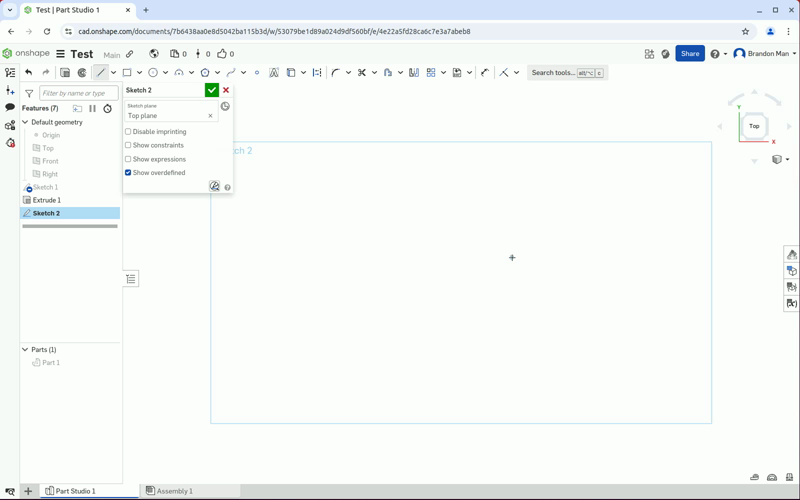
key_down(shift)
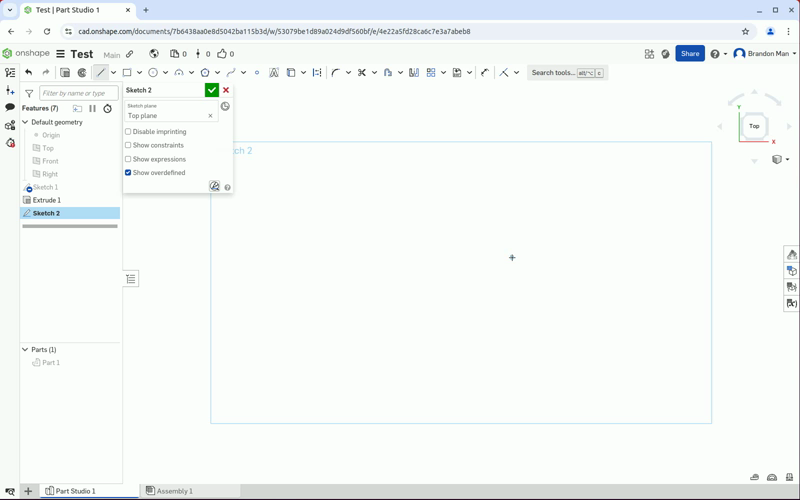
mouse_move(542, 257)
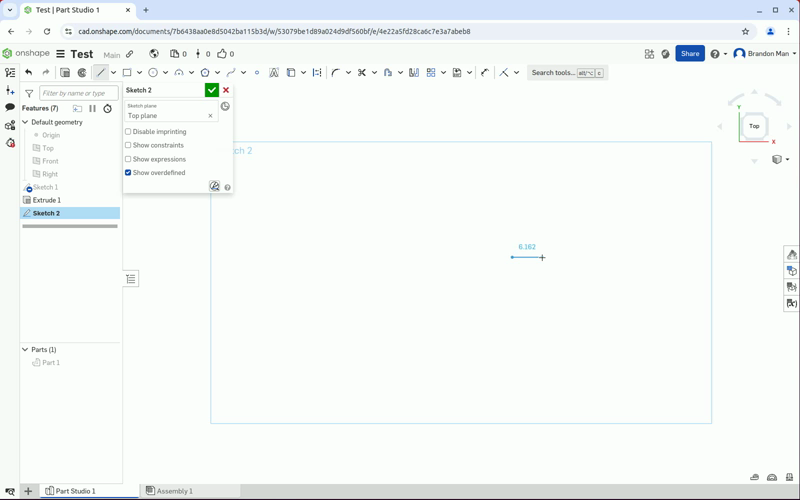
mouse_move(516, 257)
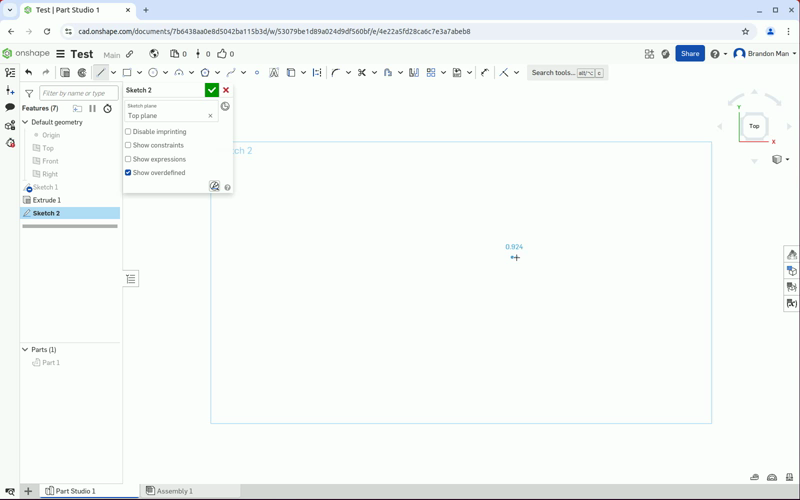
scroll(6)
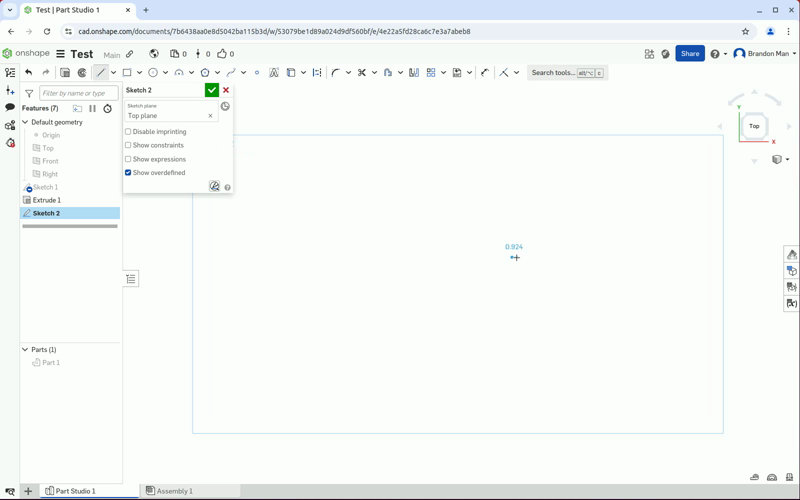
scroll(6)
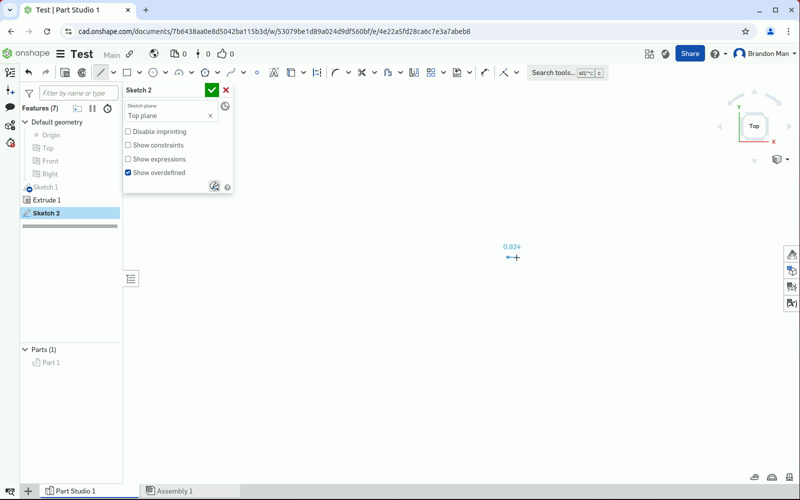
scroll(6)
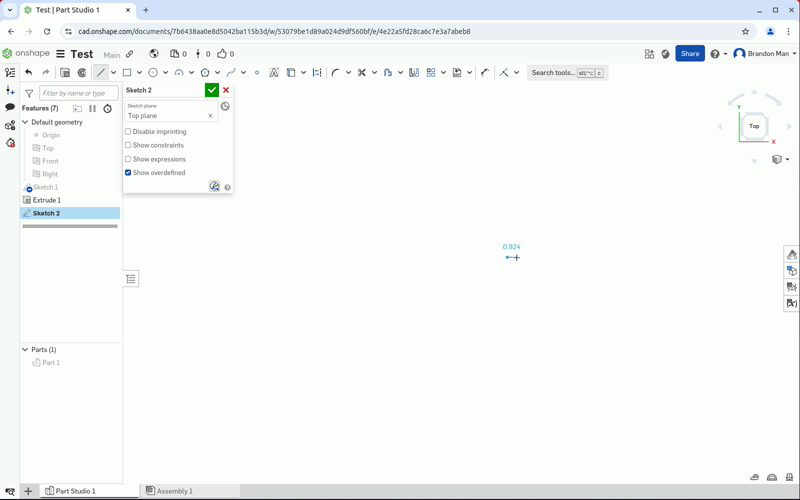
scroll(6)
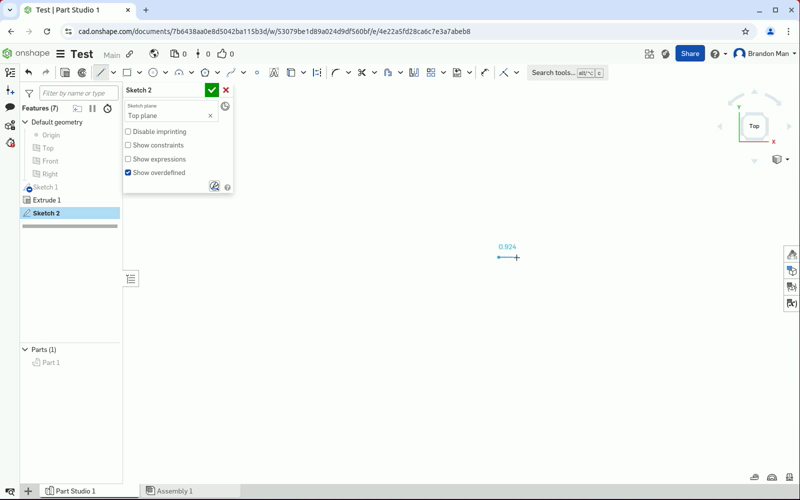
scroll(6)
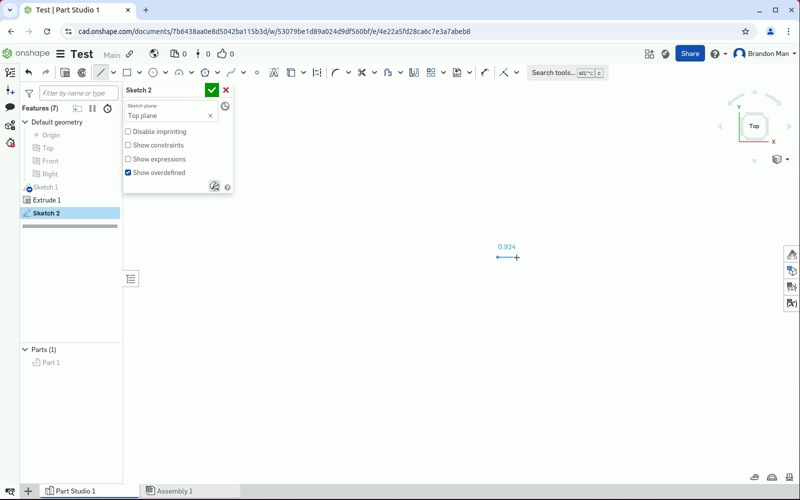
scroll(6)
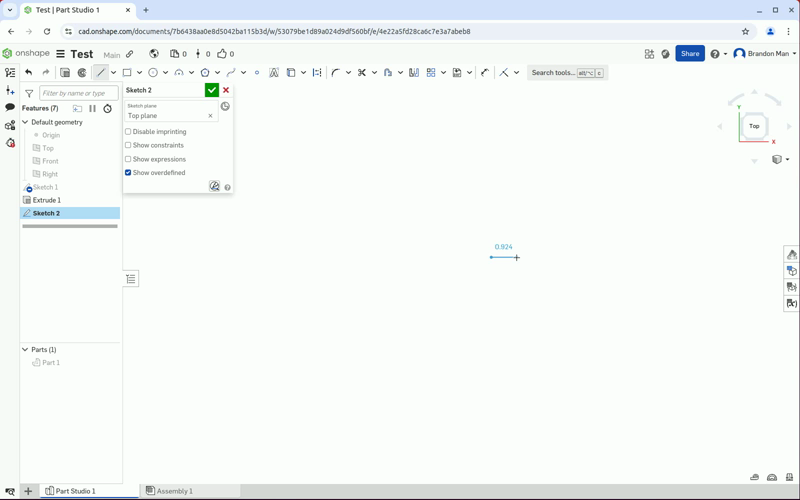
scroll(6)
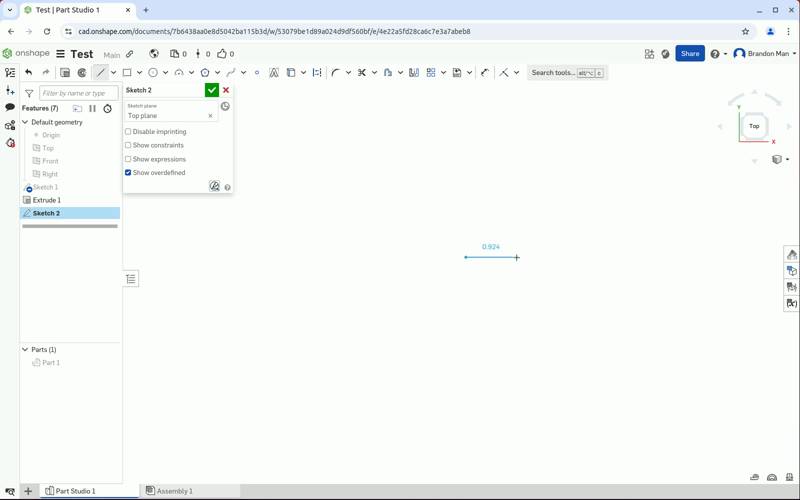
click(516, 257)
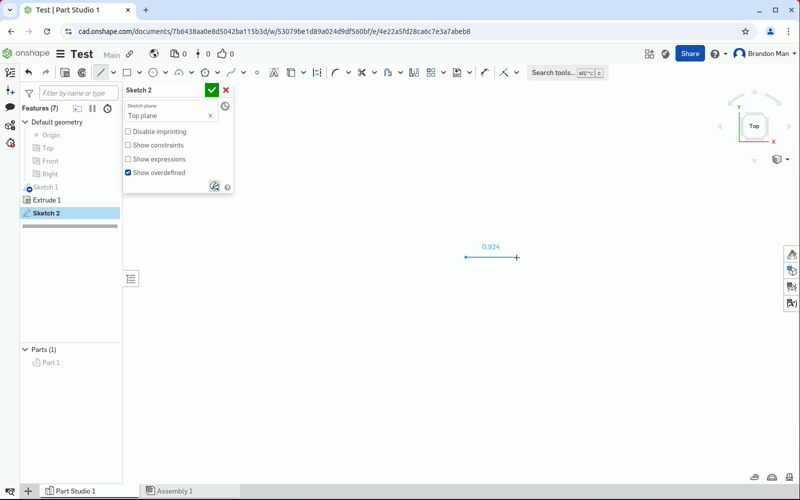
scroll(-6)
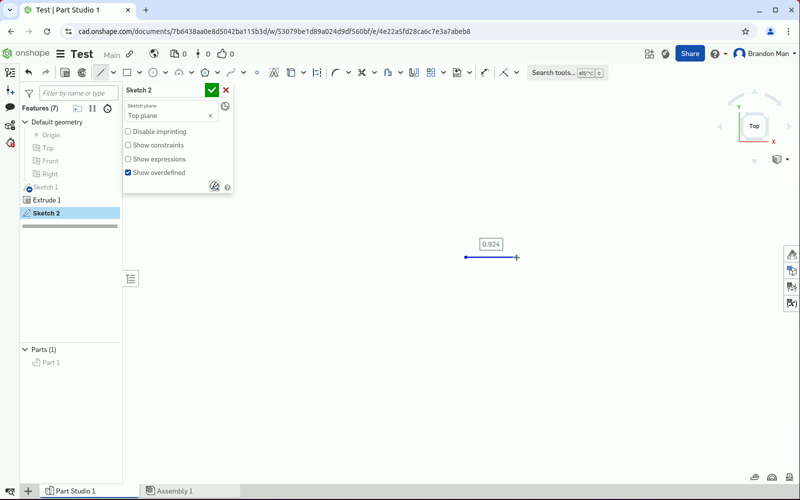
scroll(-6)
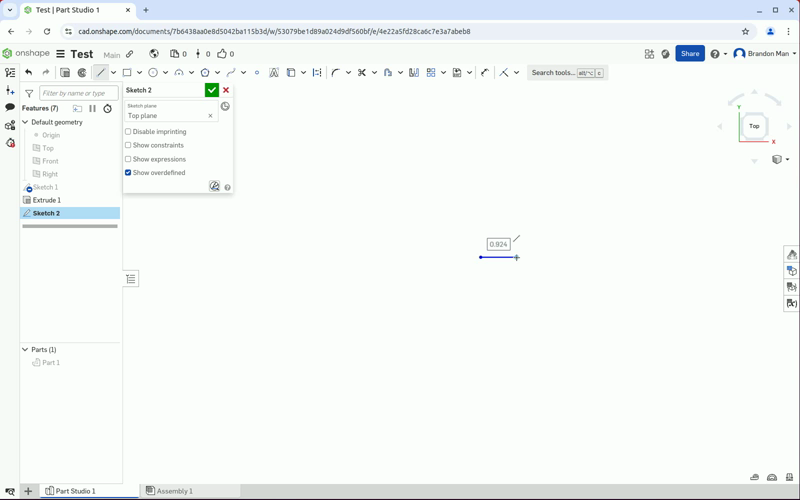
scroll(-6)
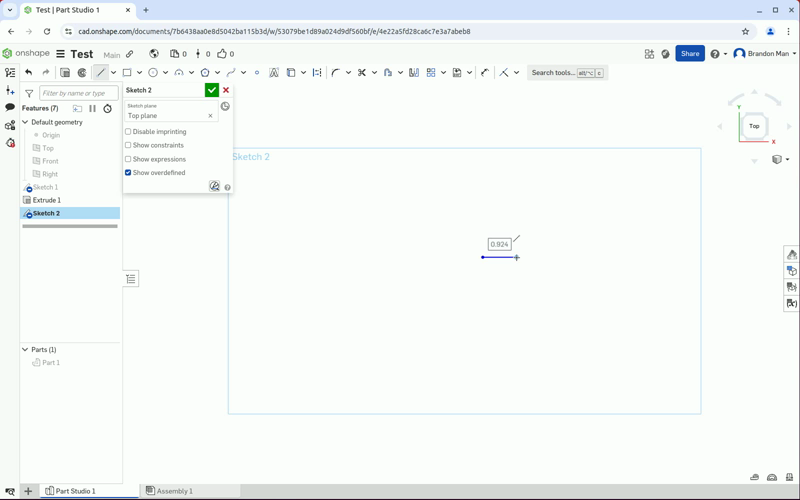
scroll(-6)
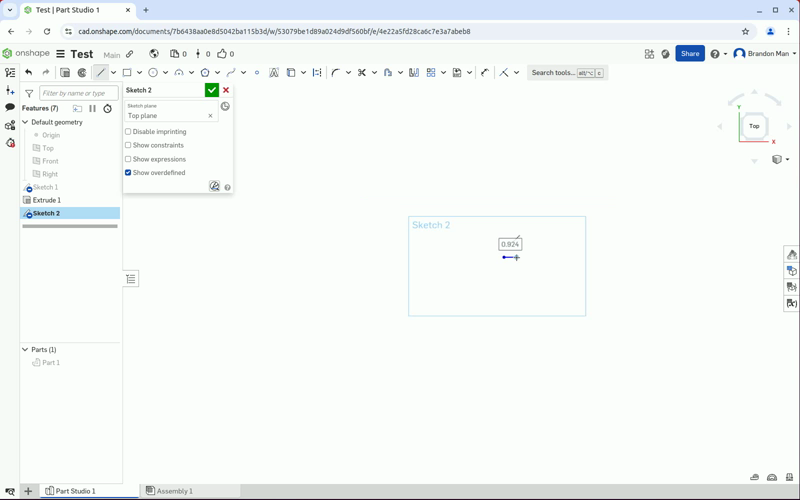
scroll(-6)
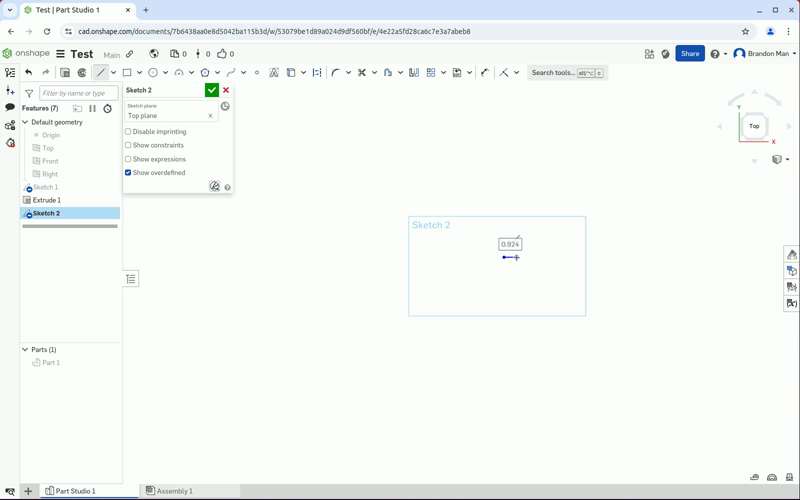
scroll(-6)
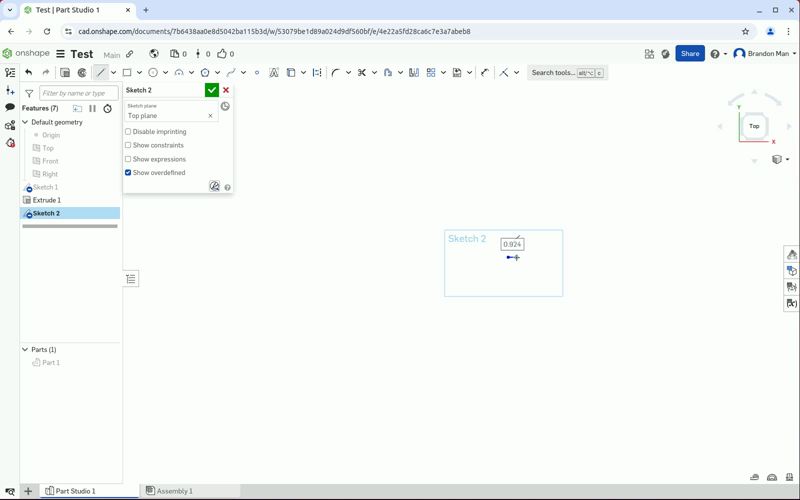
scroll(-6)
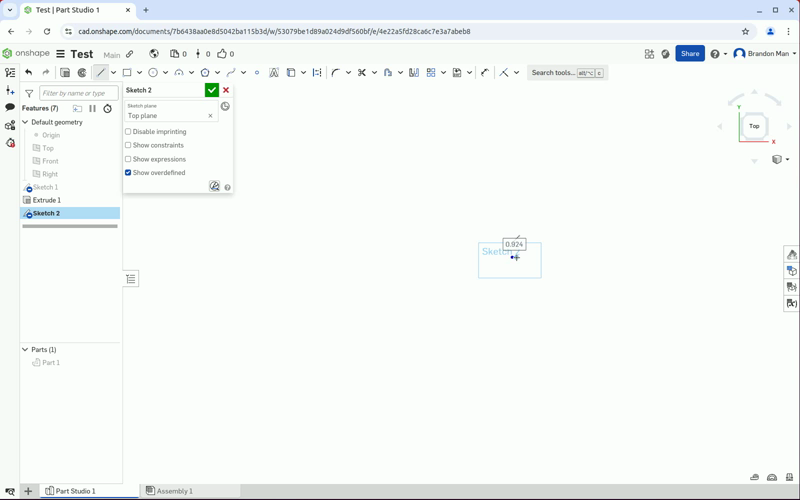
key_up(shift)
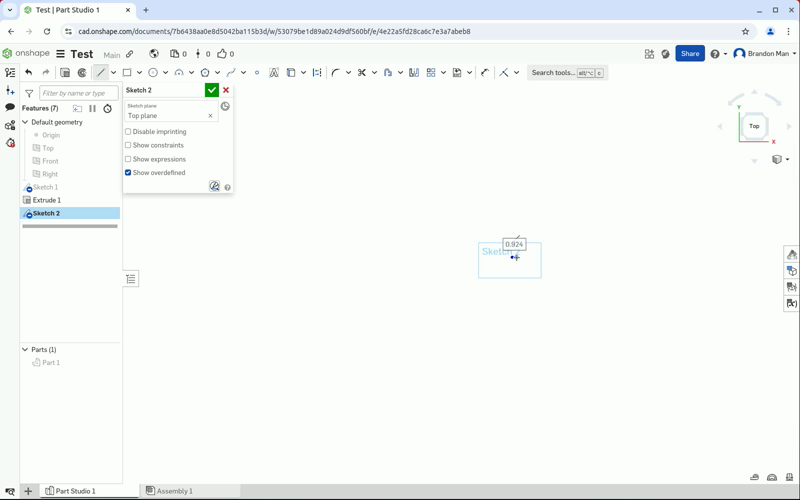
key_down(shift)
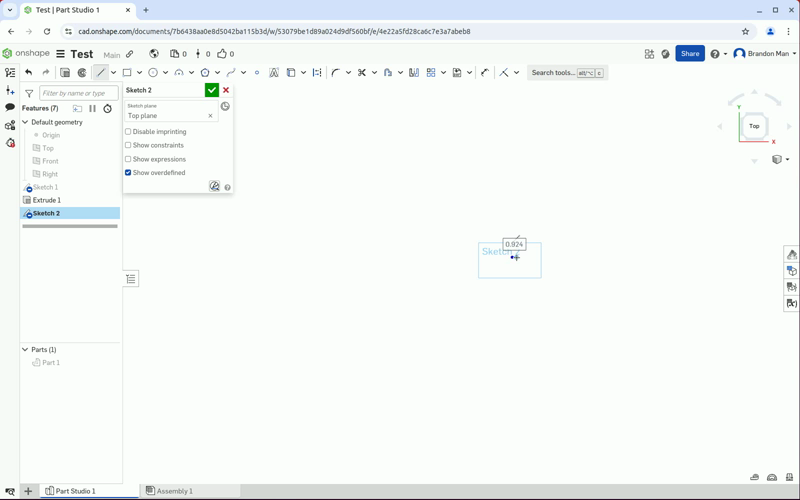
mouse_move(546, 257)
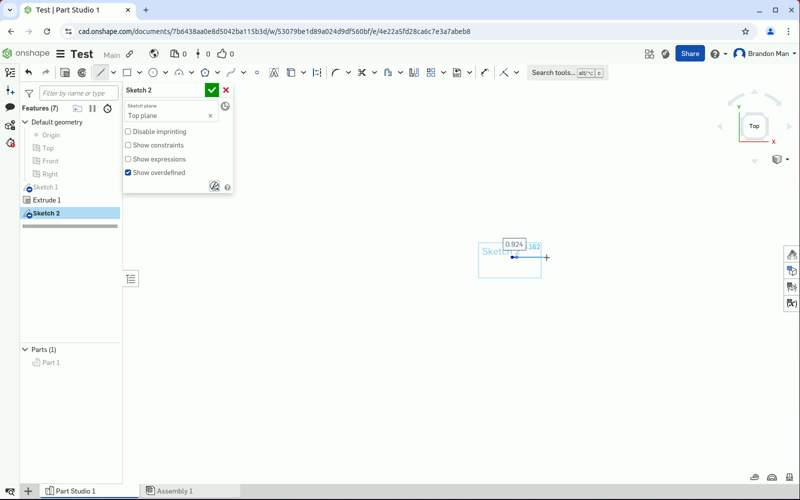
mouse_move(516, 252)
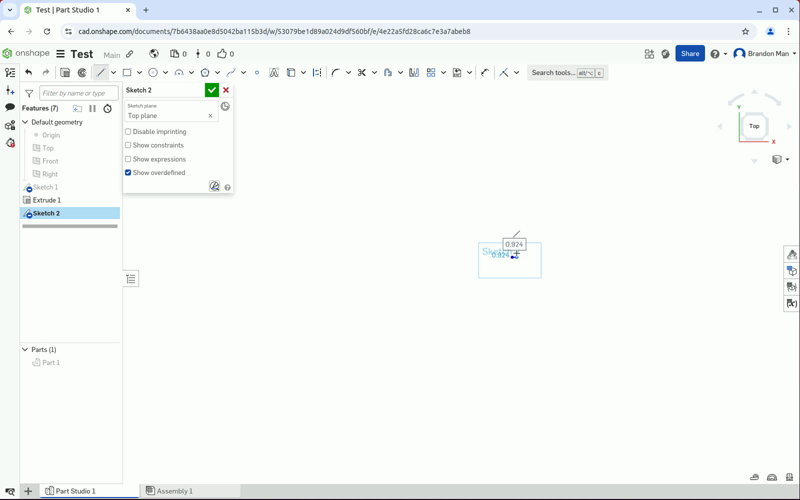
scroll(6)
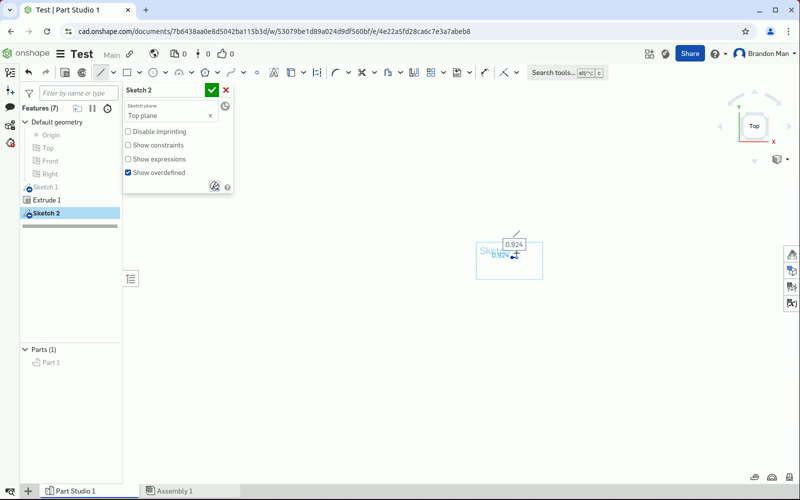
scroll(6)
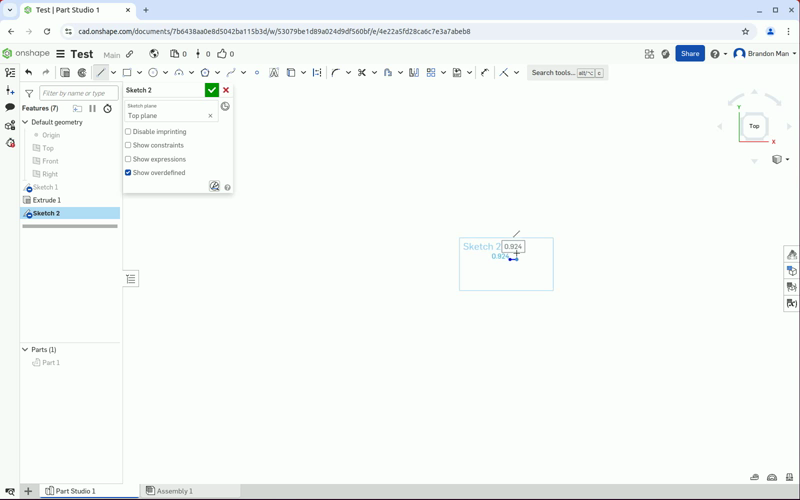
scroll(6)
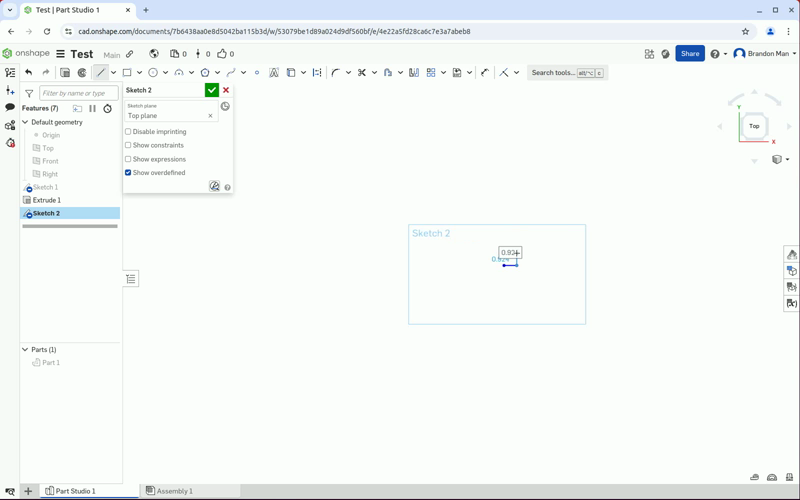
scroll(6)
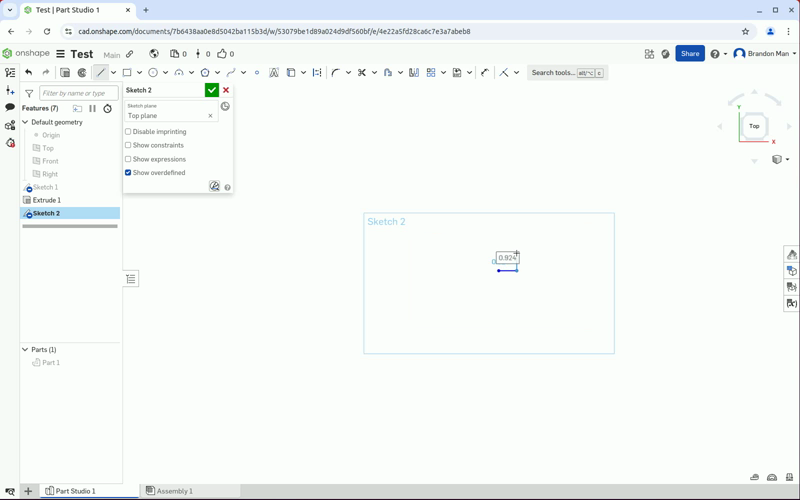
scroll(6)
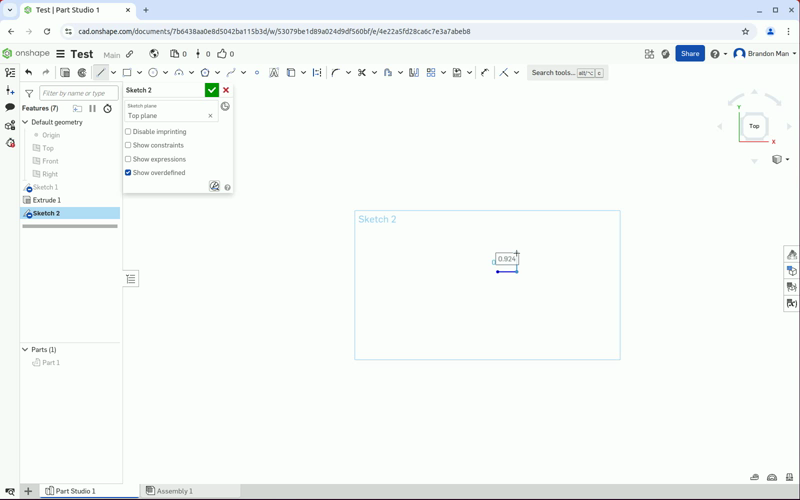
scroll(6)
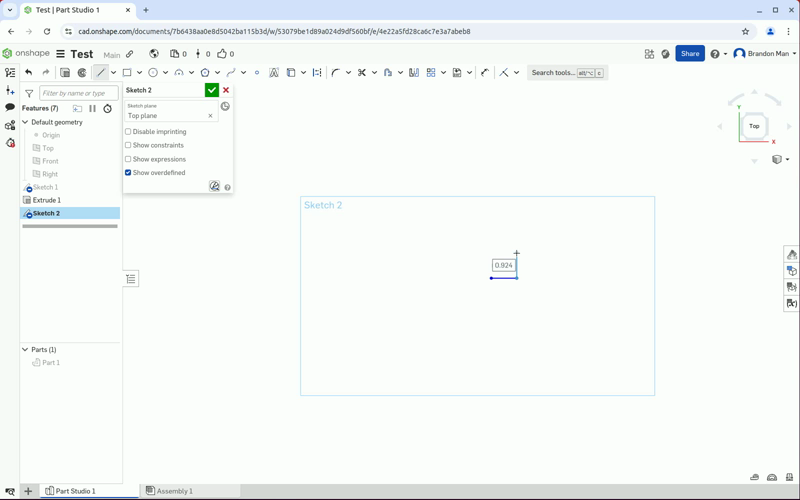
scroll(6)
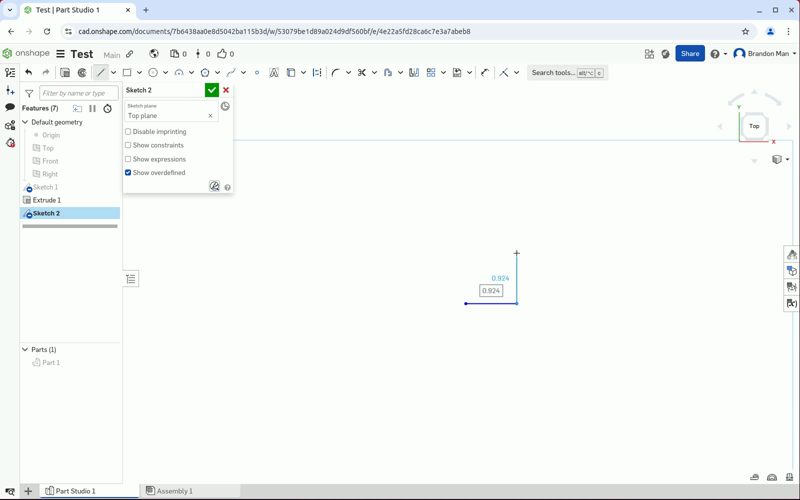
click(516, 252)
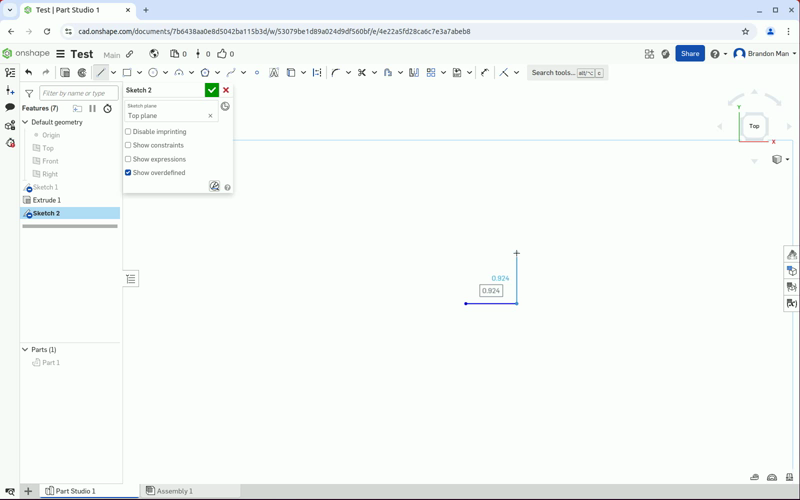
scroll(-6)
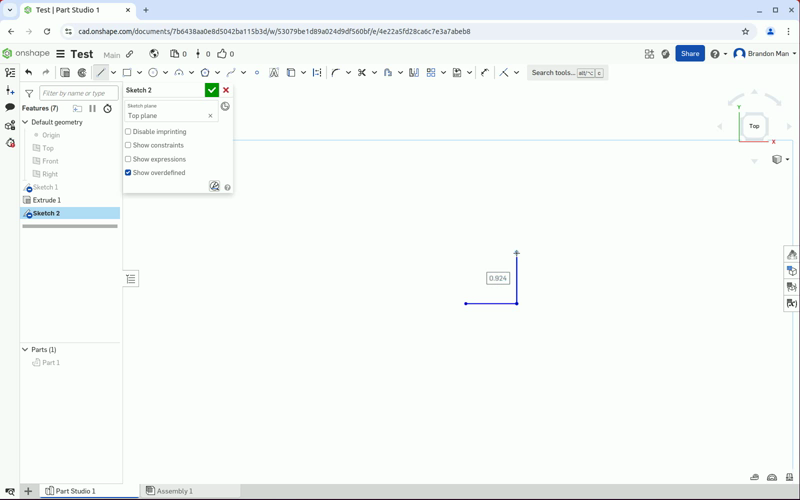
scroll(-6)
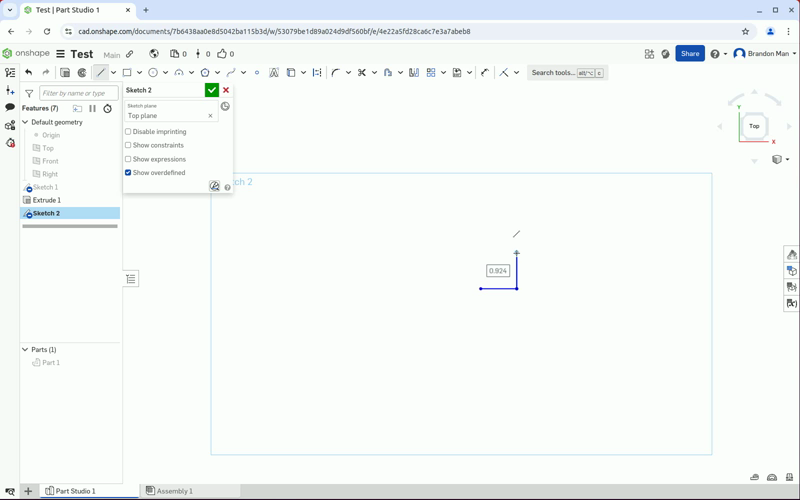
scroll(-6)
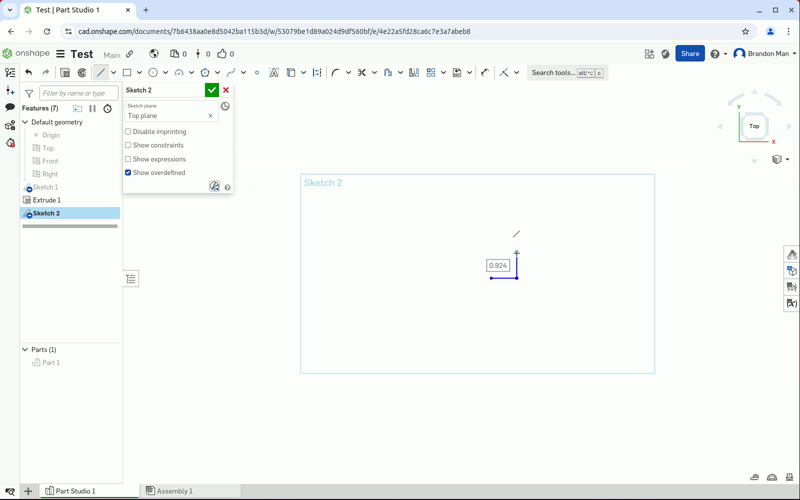
scroll(-6)
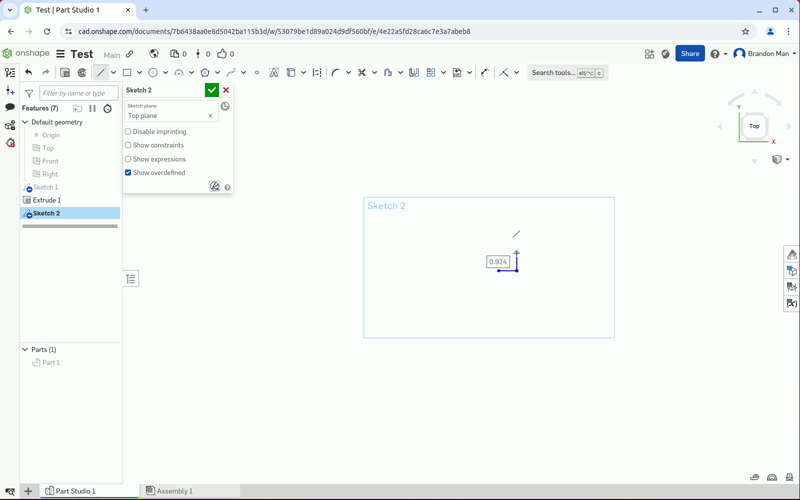
scroll(-6)
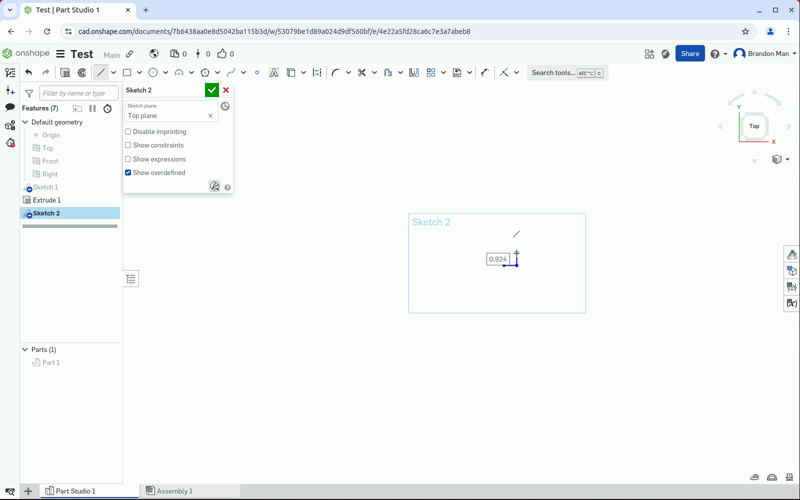
scroll(-6)
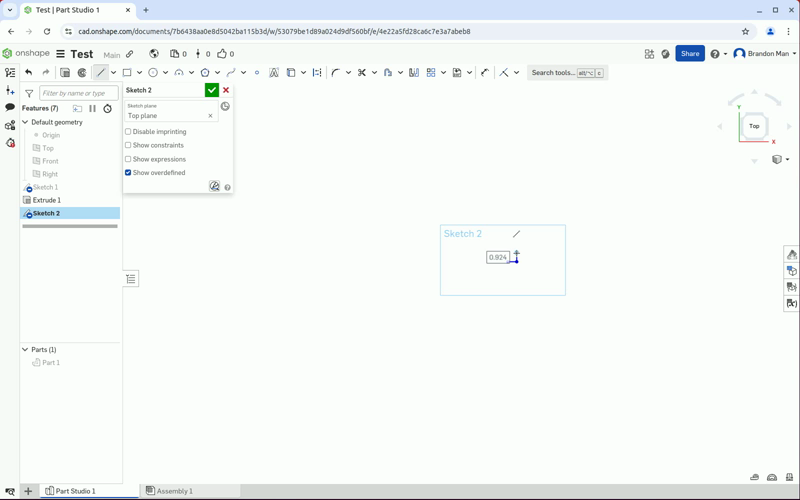
scroll(-6)
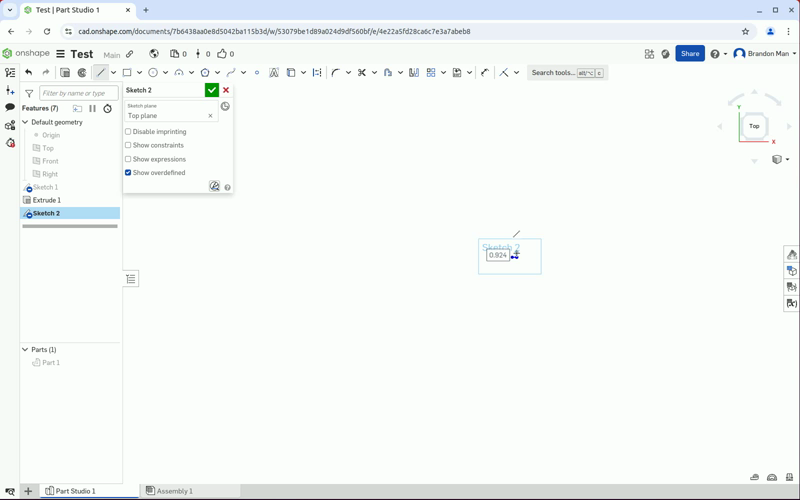
key_up(shift)
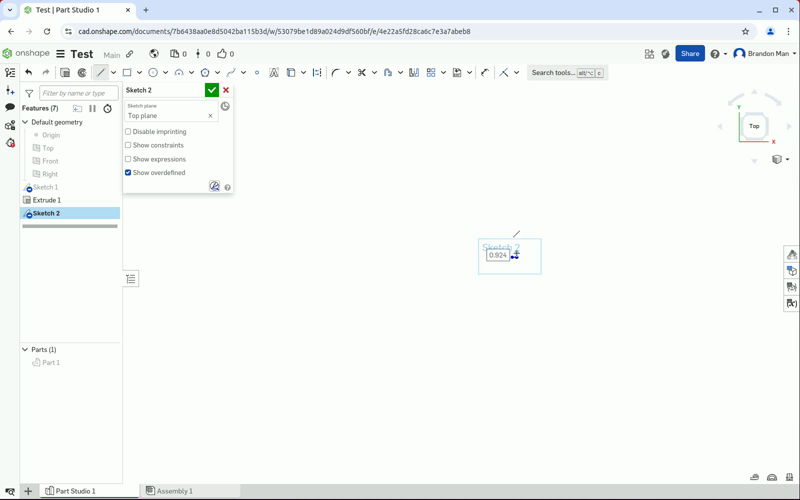
key_down(shift)
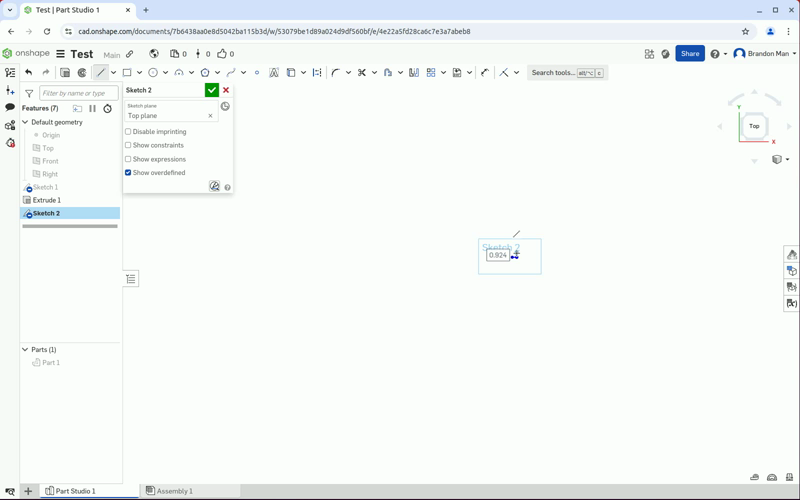
mouse_move(546, 252)
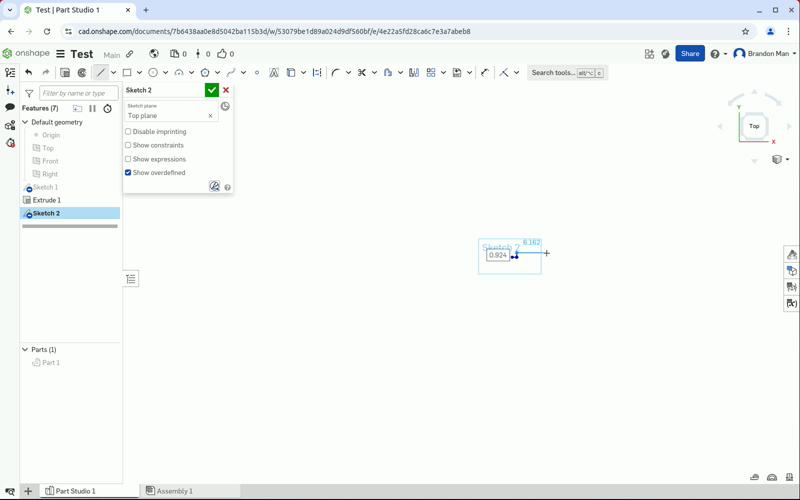
mouse_move(512, 252)
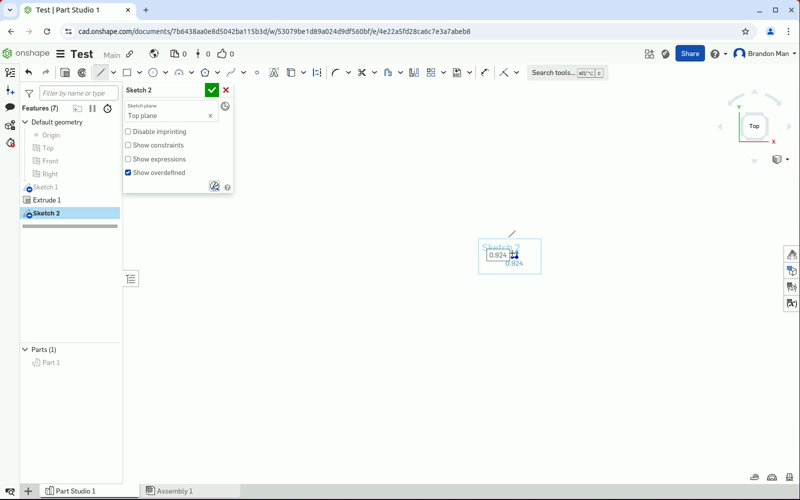
scroll(6)
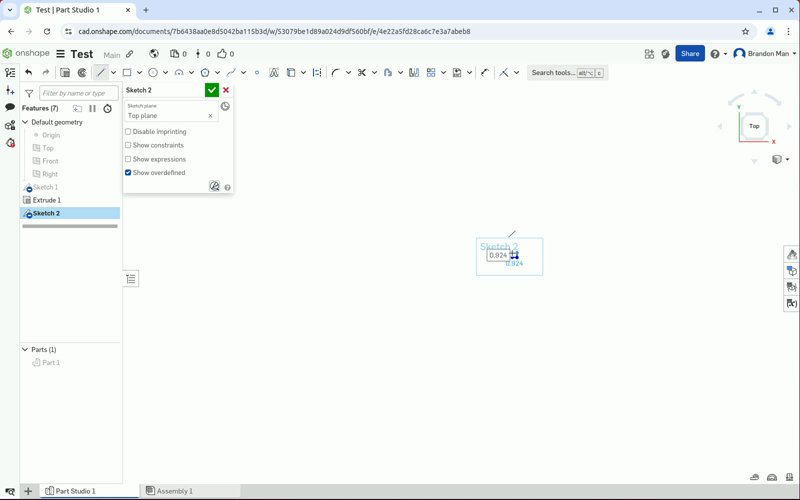
scroll(6)
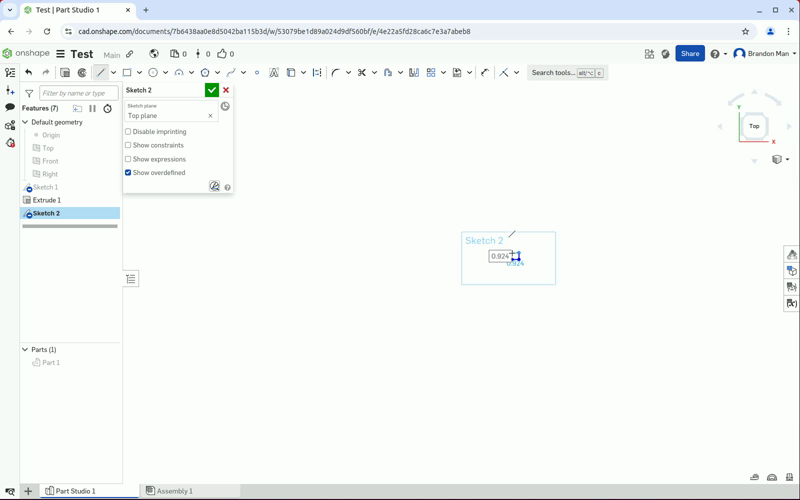
scroll(6)
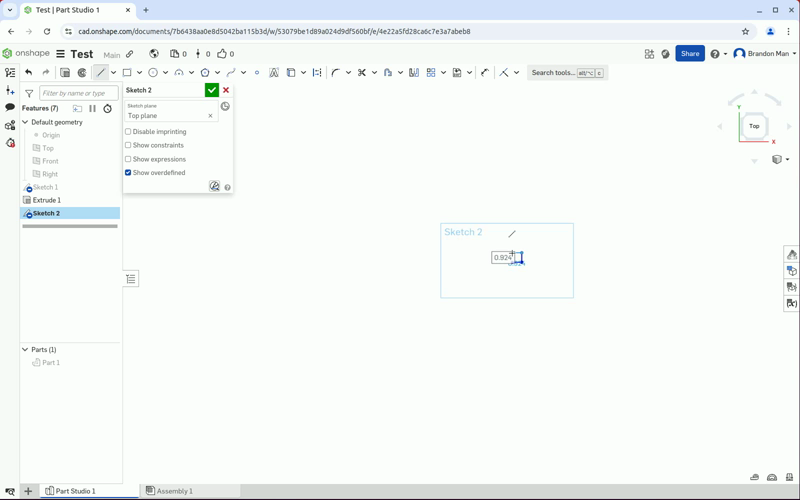
scroll(6)
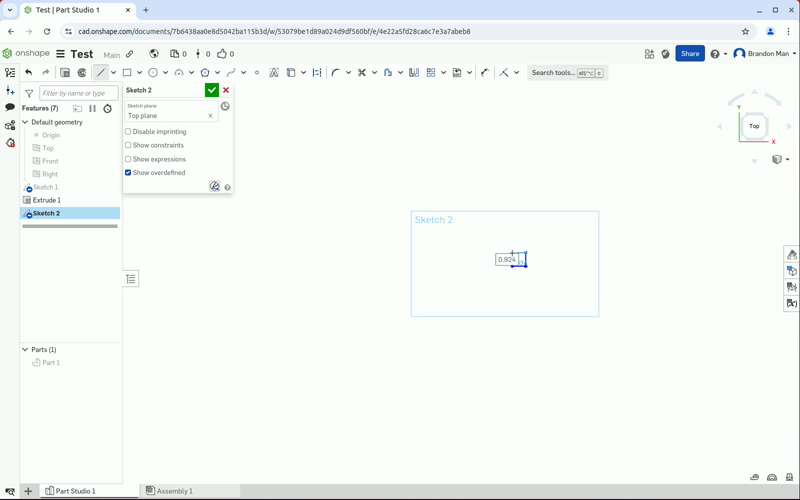
scroll(6)
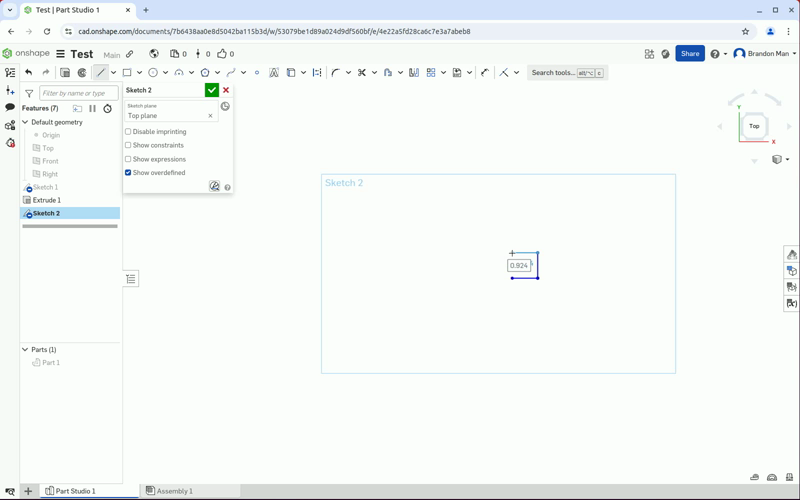
scroll(6)
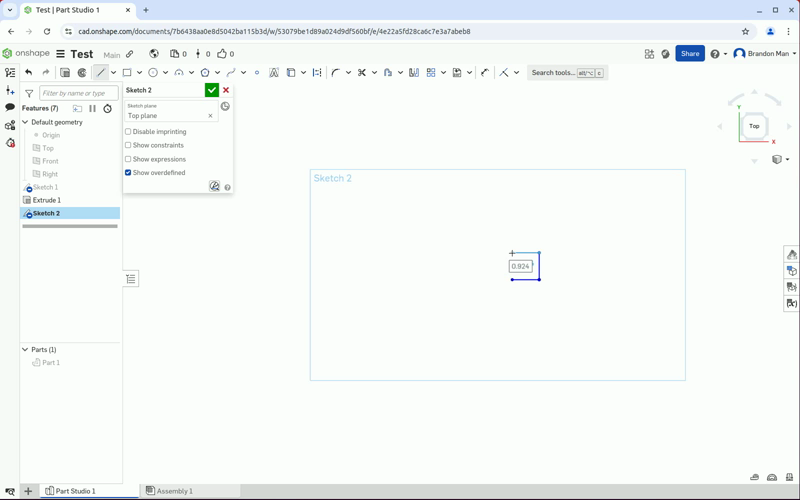
scroll(6)
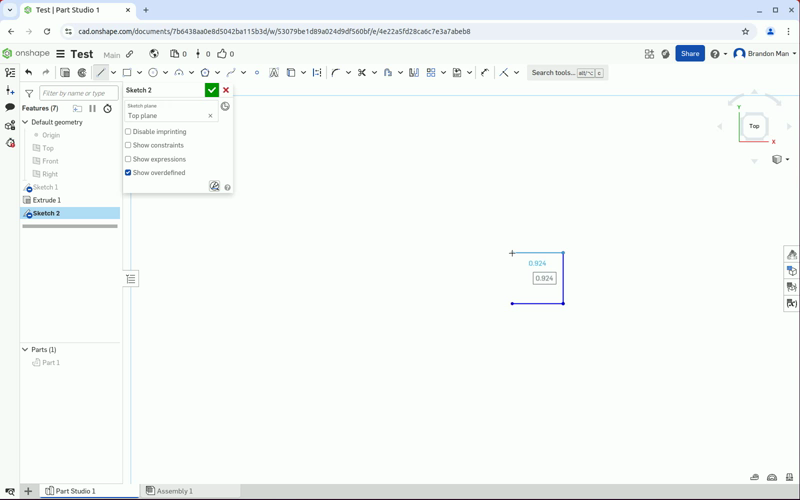
click(512, 252)
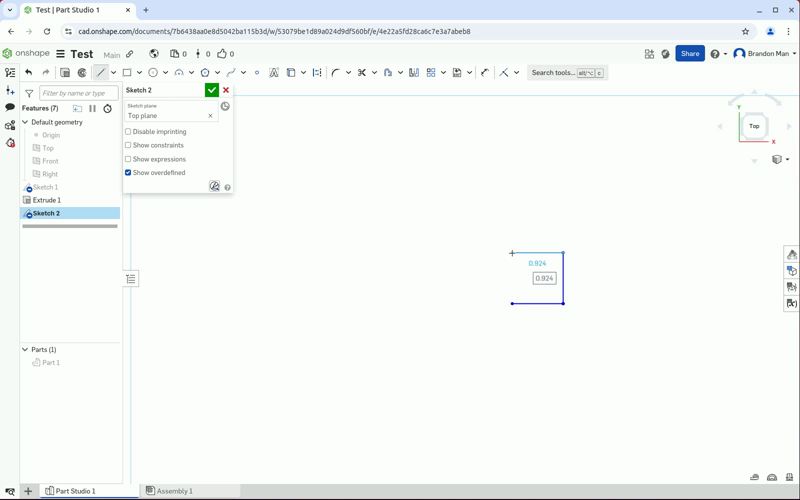
scroll(-6)
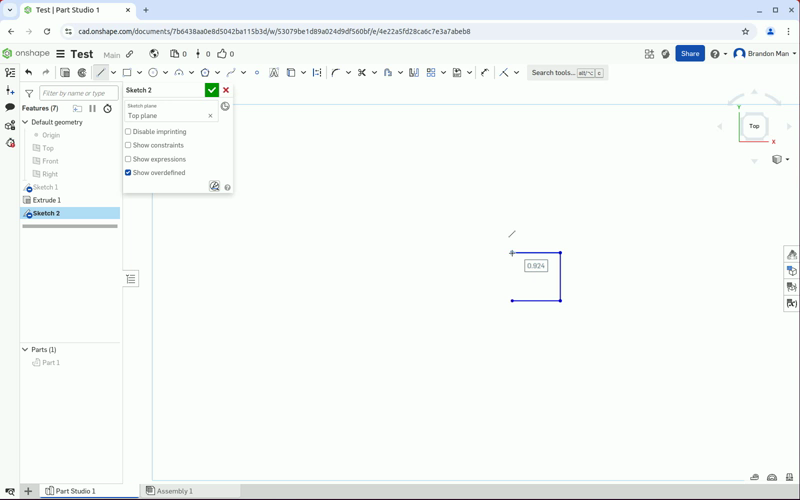
scroll(-6)
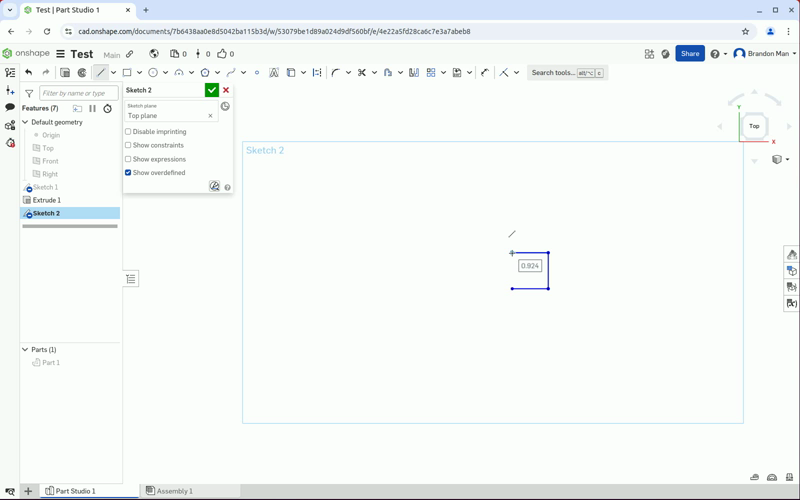
scroll(-6)
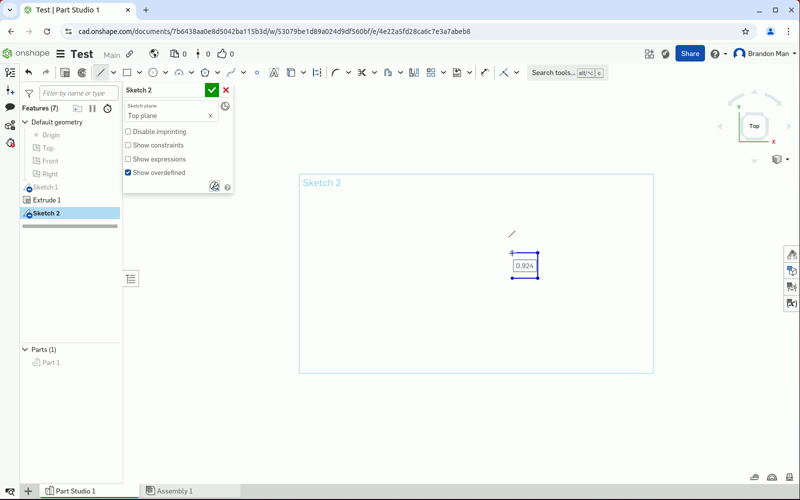
scroll(-6)
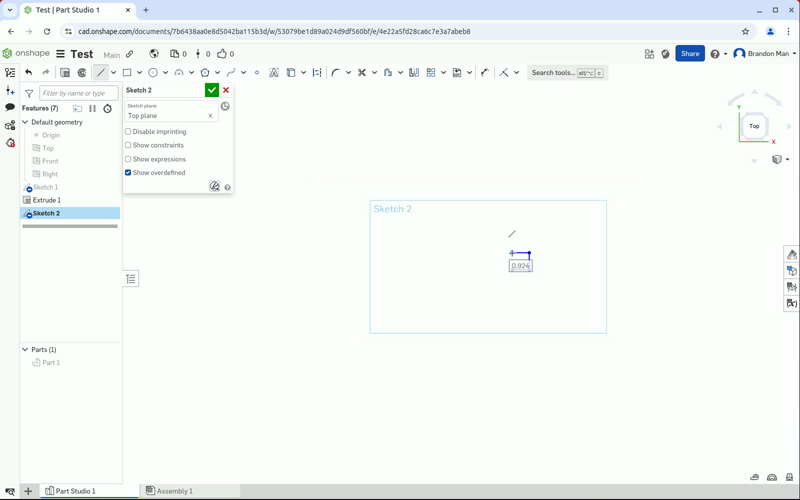
scroll(-6)
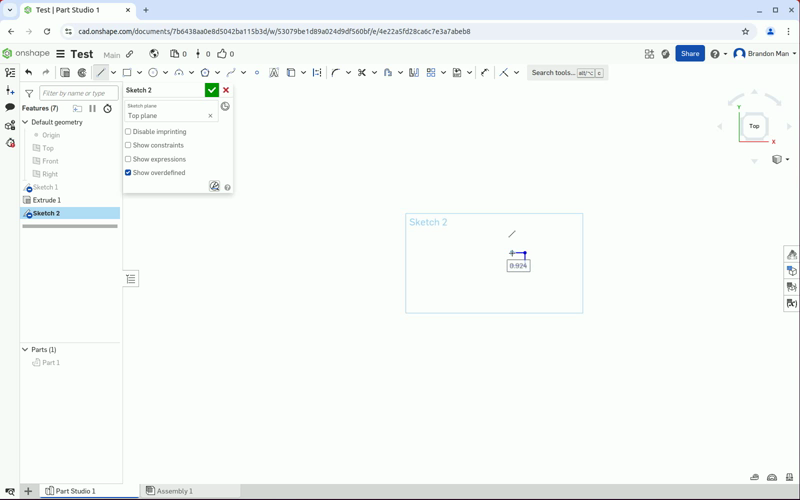
scroll(-6)
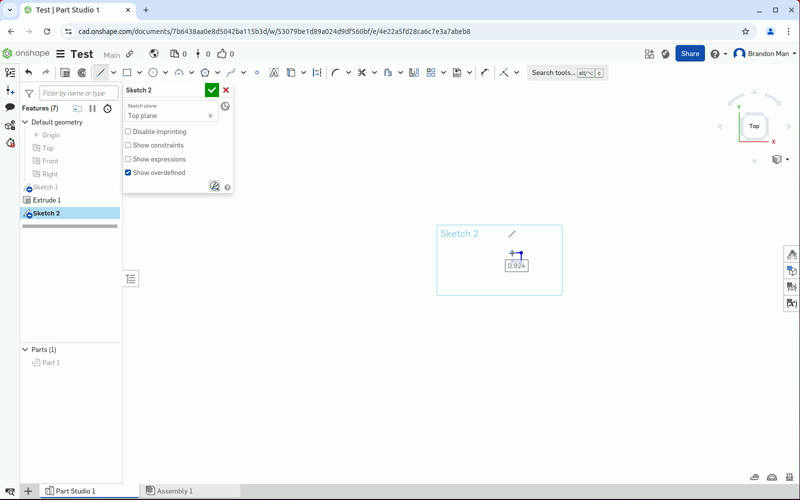
scroll(-6)
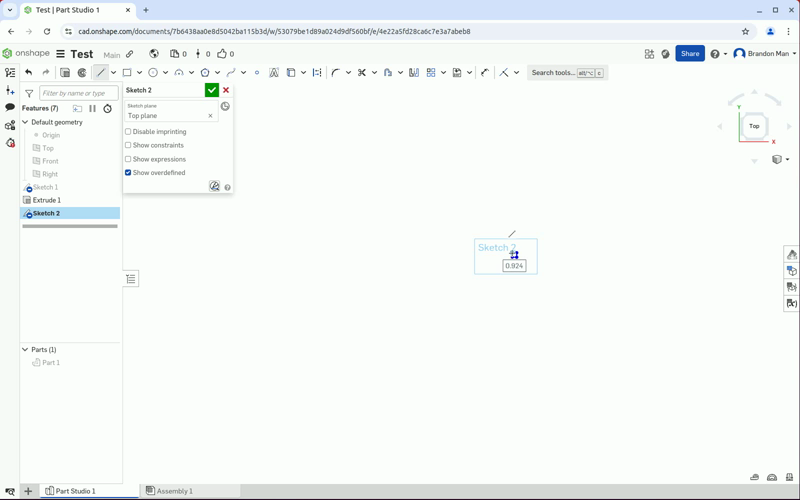
key_up(shift)
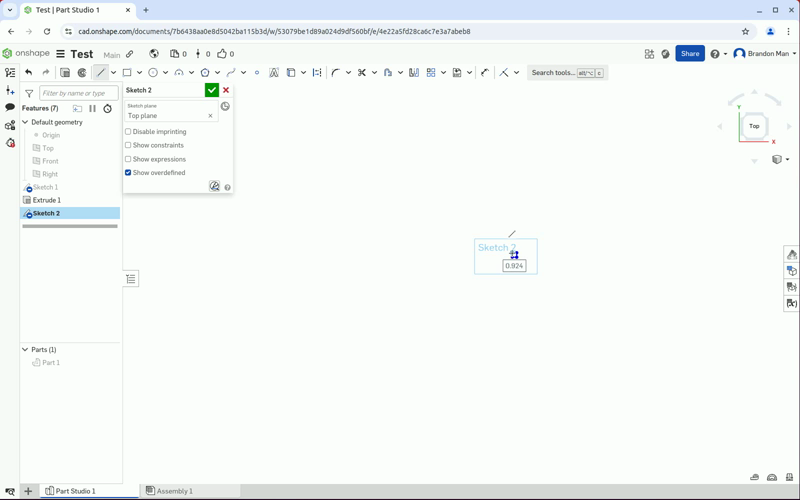
mouse_move(542, 252)
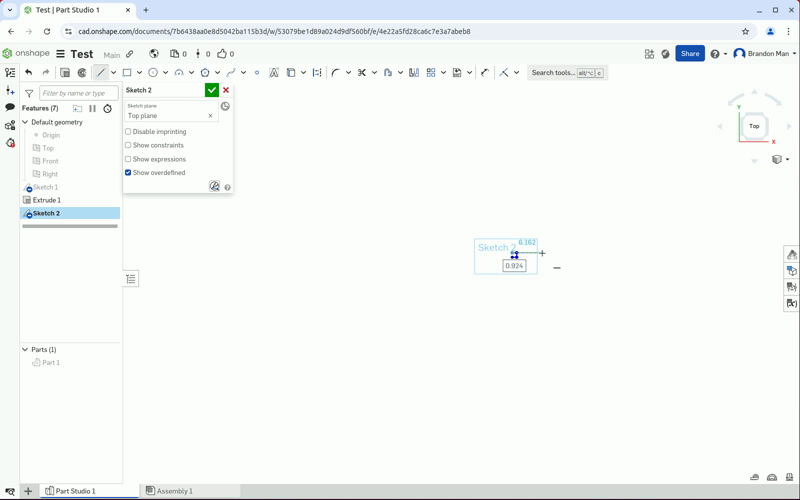
key_down(shift)
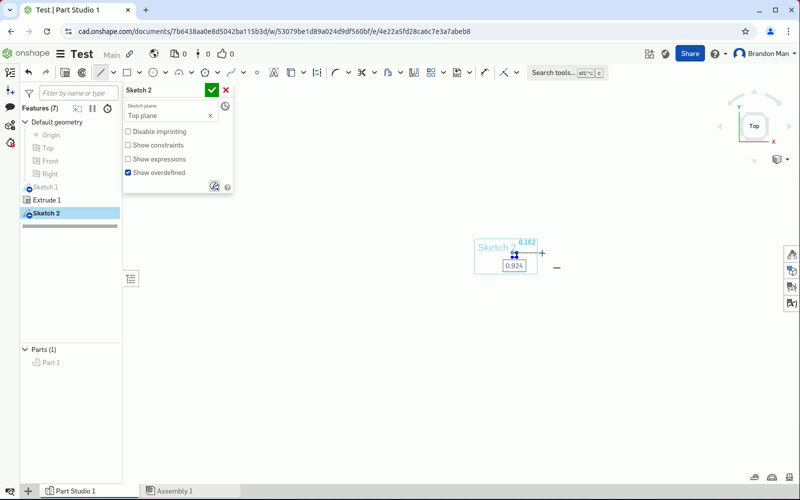
mouse_move(512, 257)
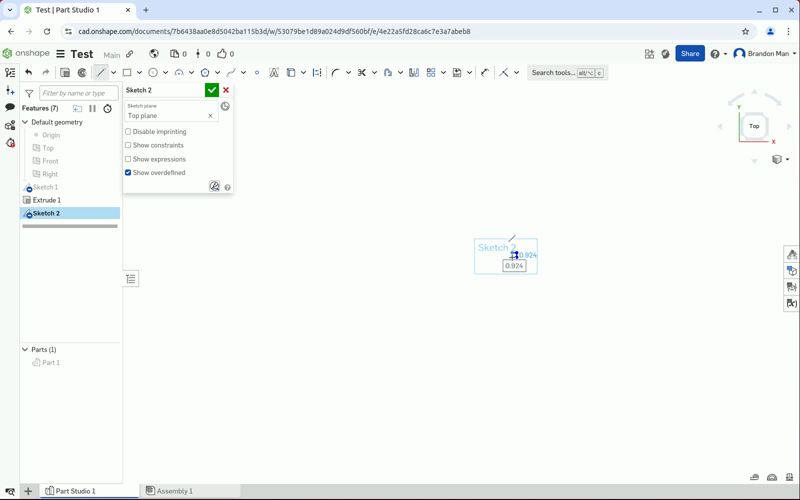
scroll(6)
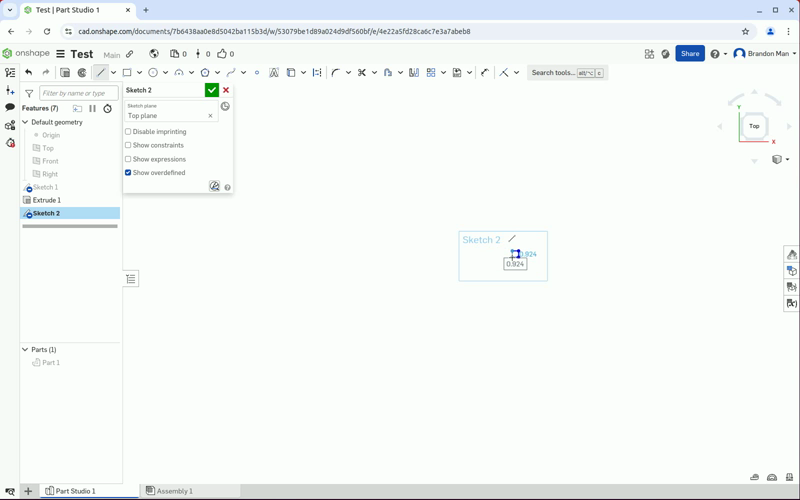
scroll(6)
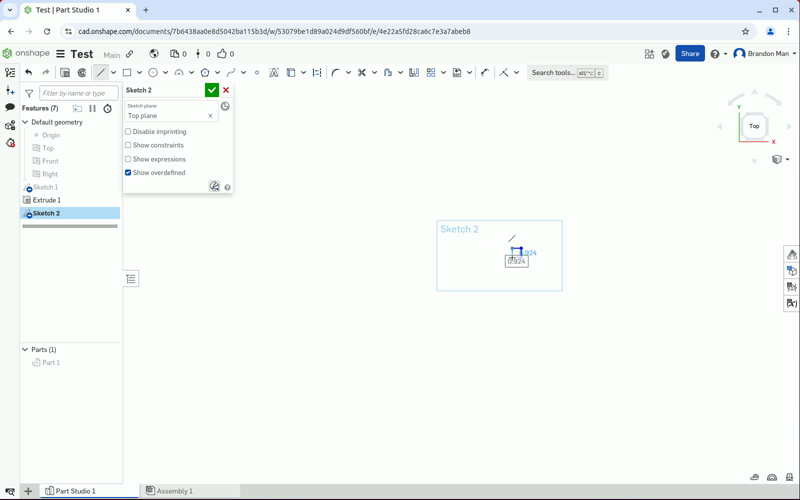
scroll(6)
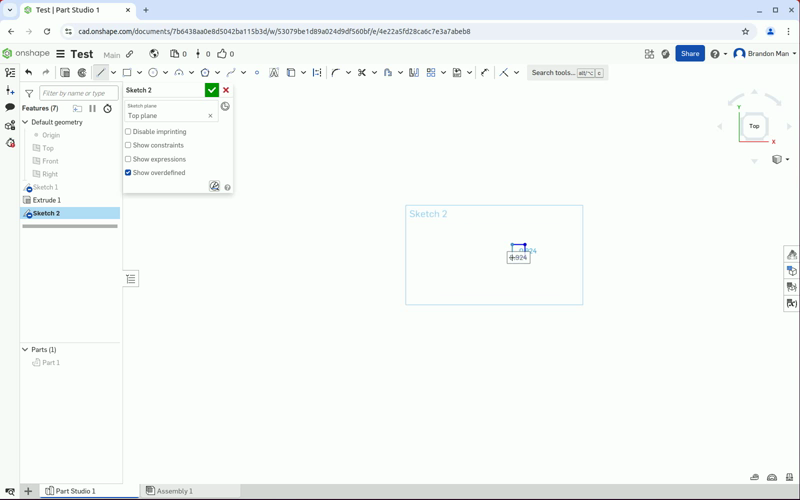
scroll(6)
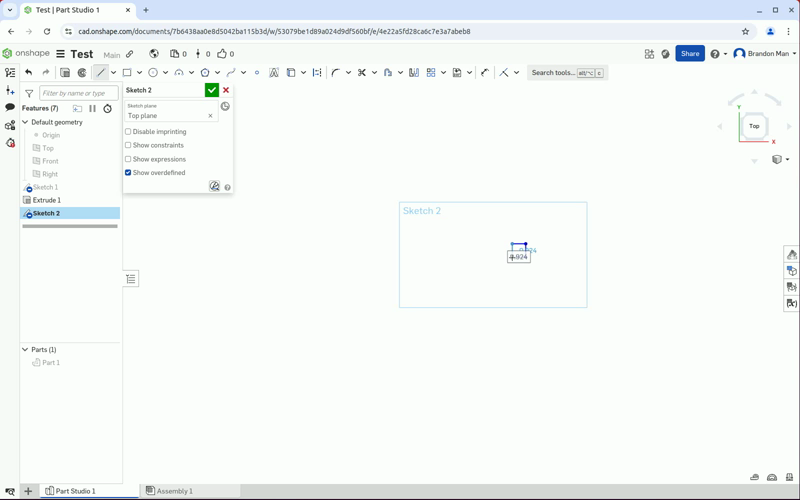
scroll(6)
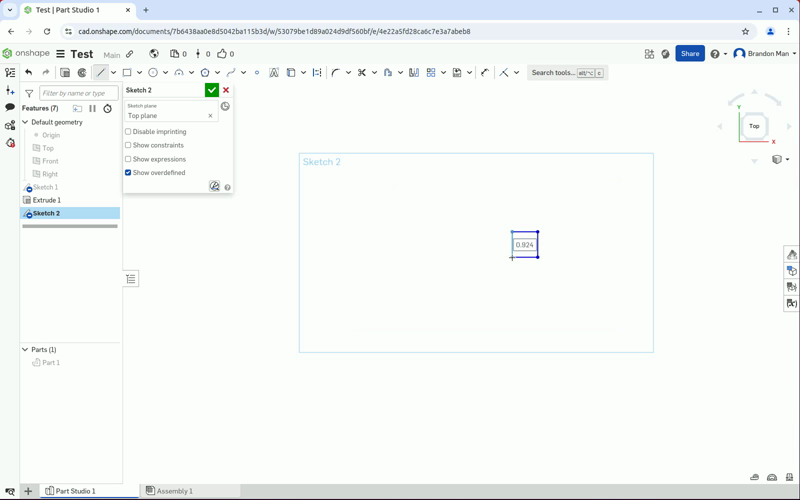
scroll(6)
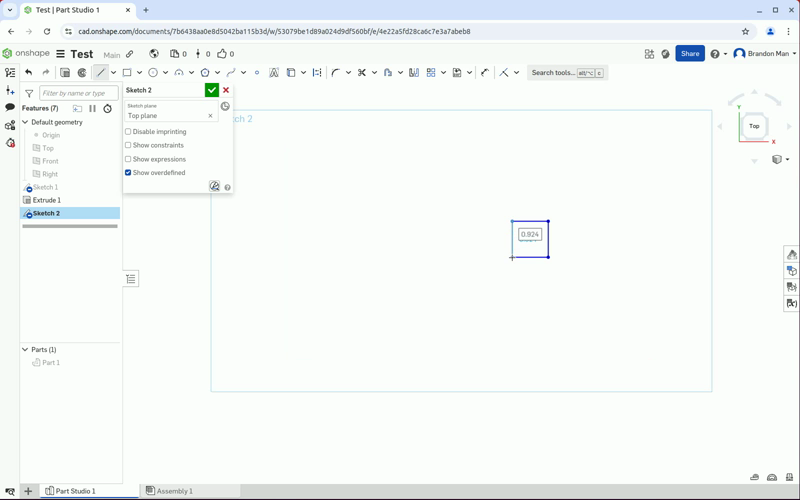
scroll(6)
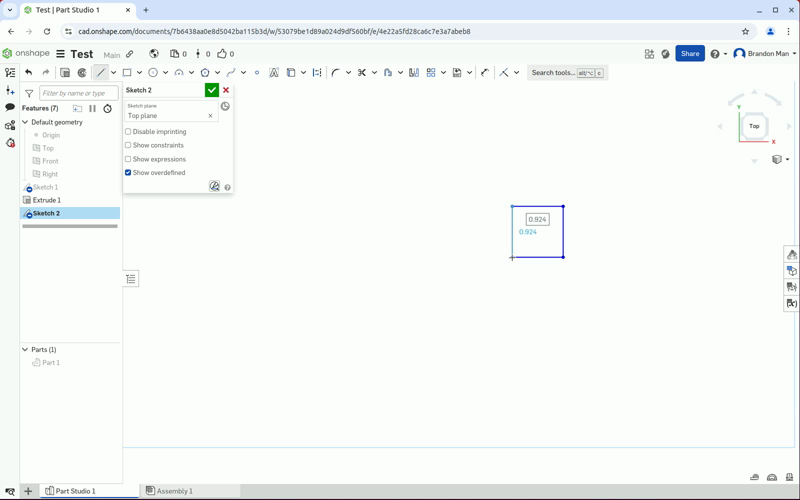
key_up(shift)
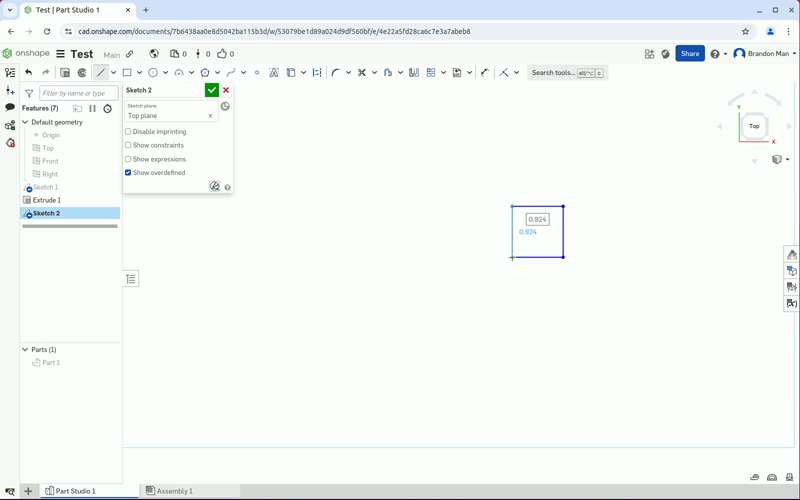
click(512, 257)
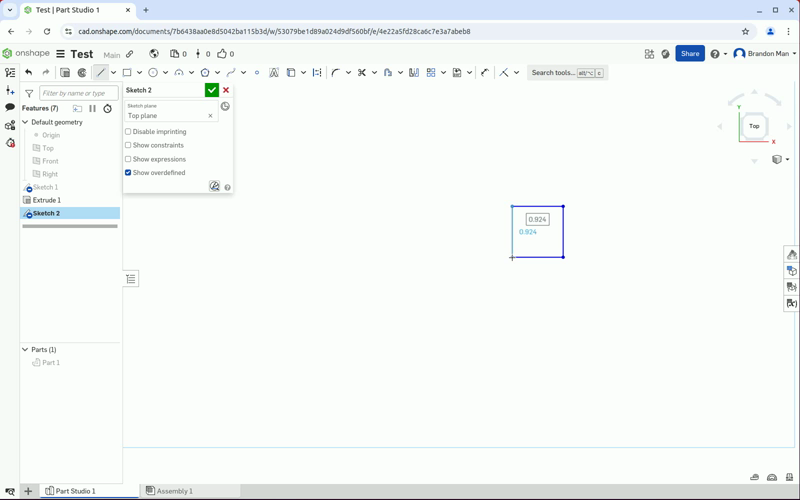
scroll(-6)
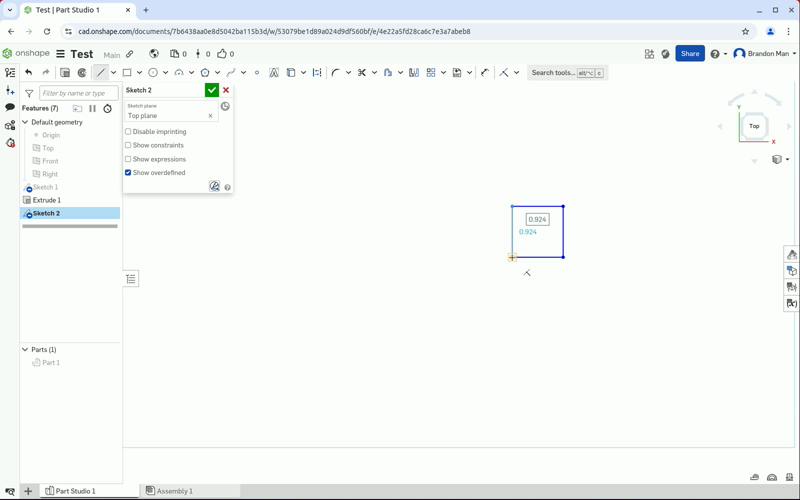
scroll(-6)
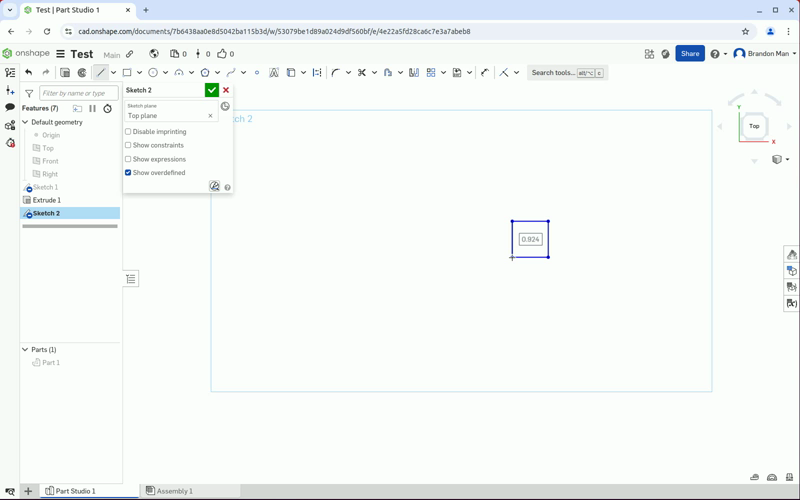
scroll(-6)
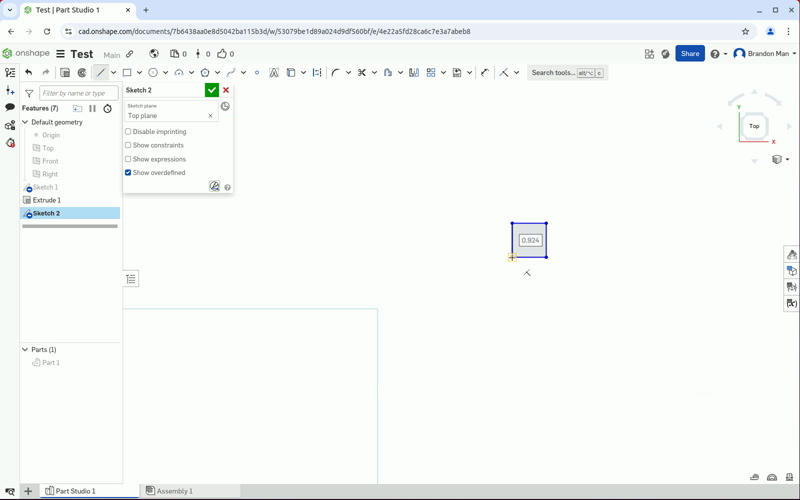
scroll(-6)
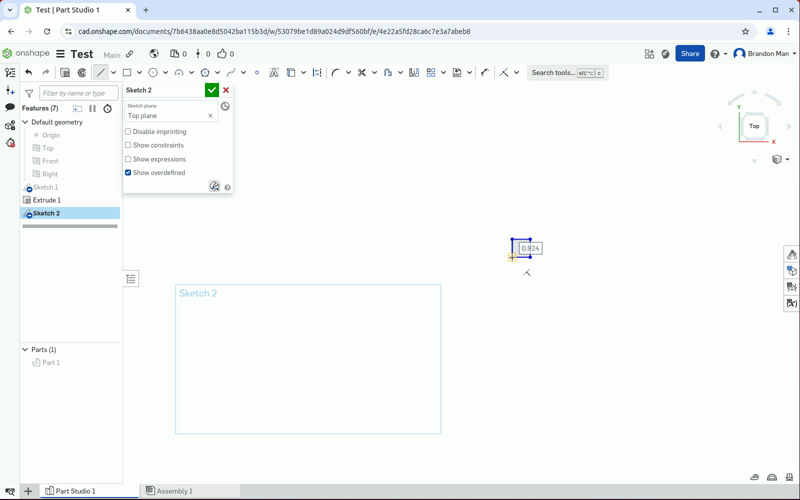
scroll(-6)
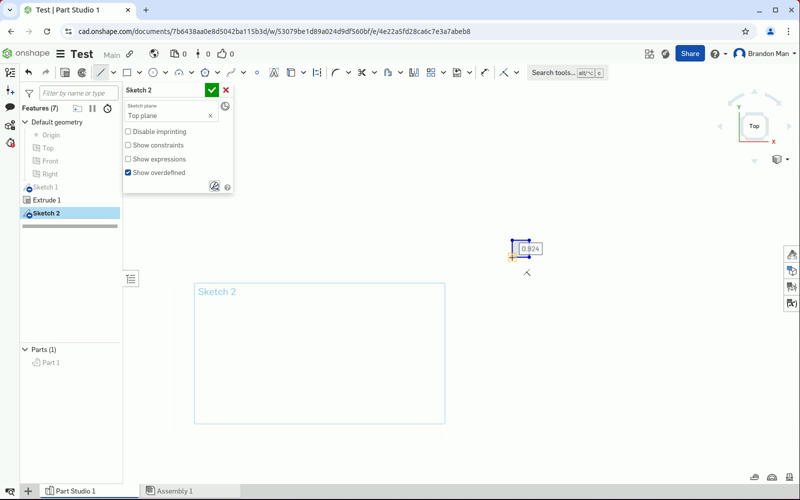
scroll(-6)
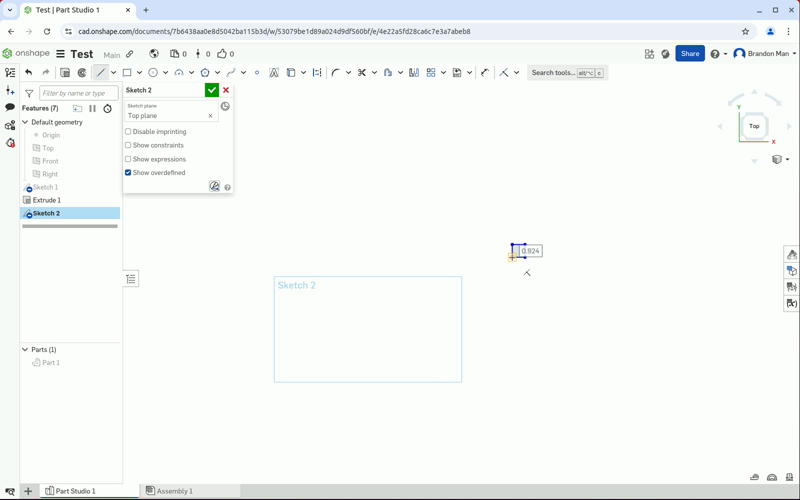
scroll(-6)
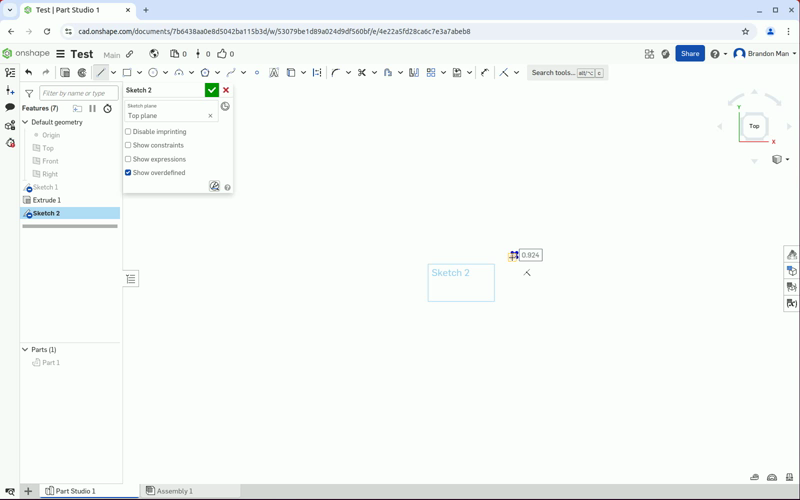
key(esc)
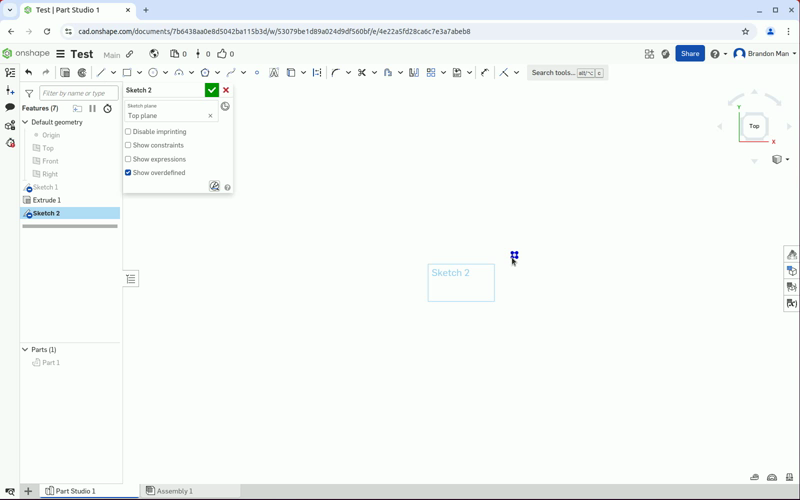
mouse_move(512, 257)
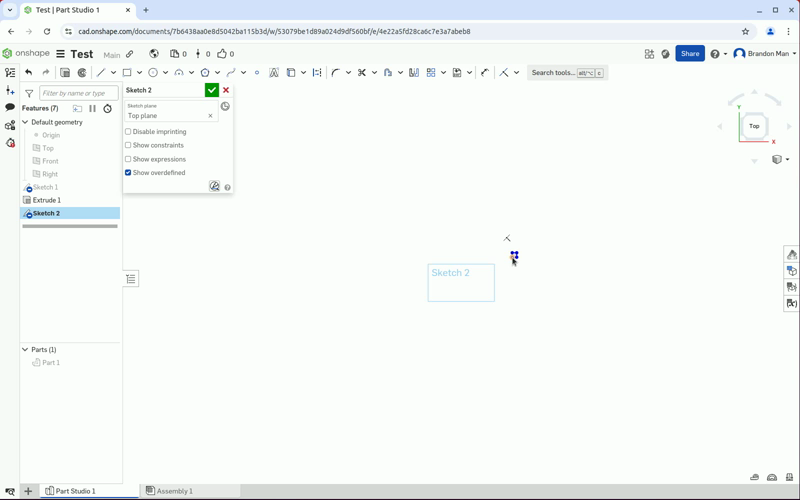
scroll(6)
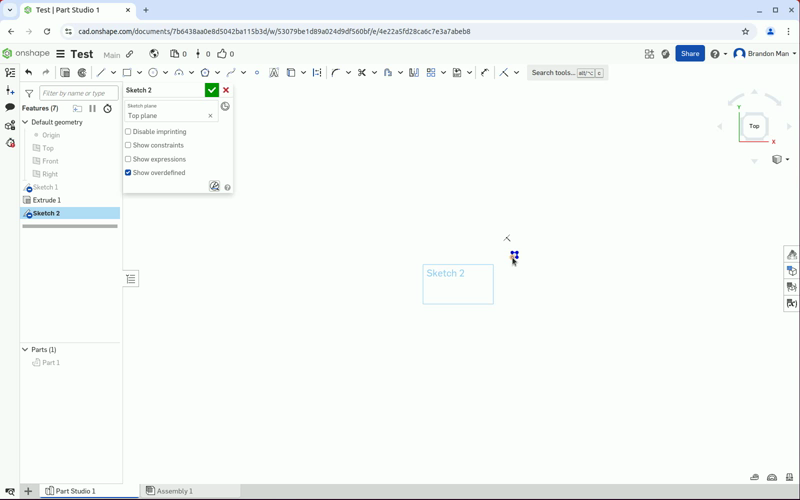
scroll(6)
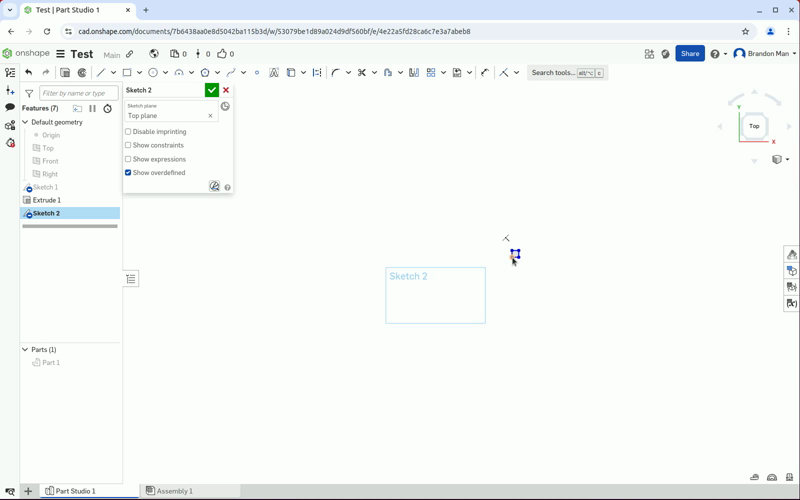
scroll(6)
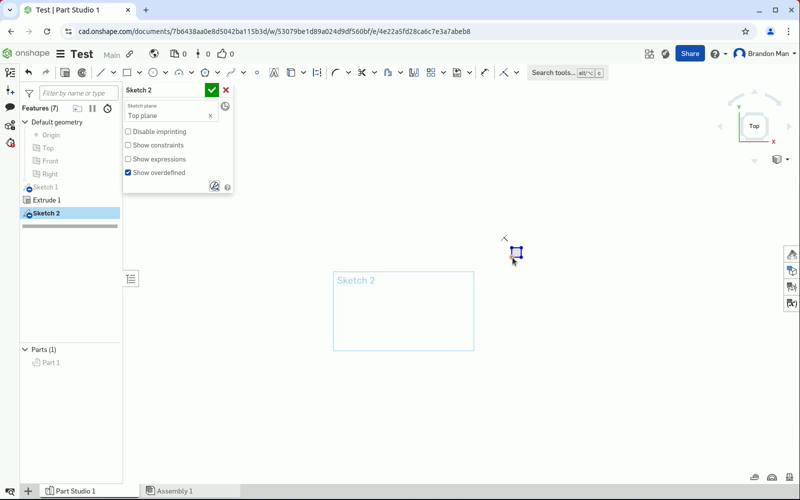
scroll(6)
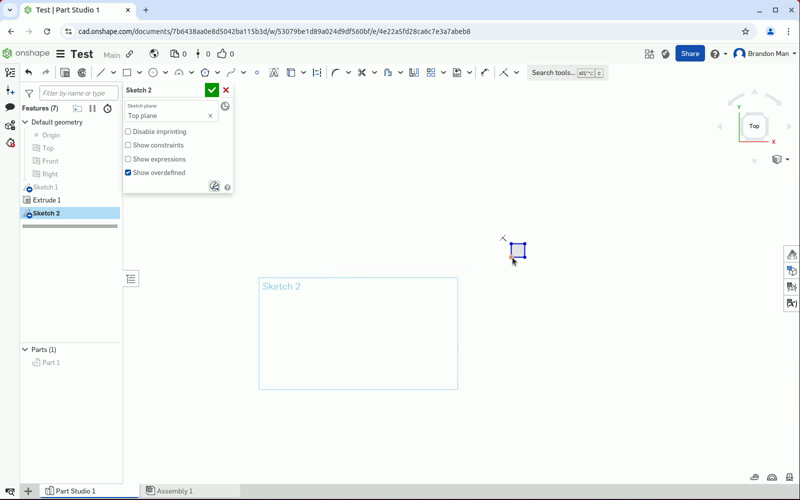
scroll(6)
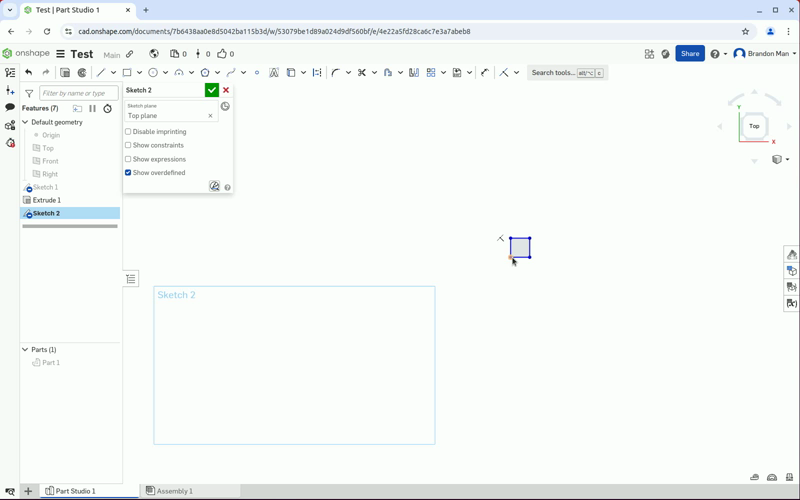
scroll(6)
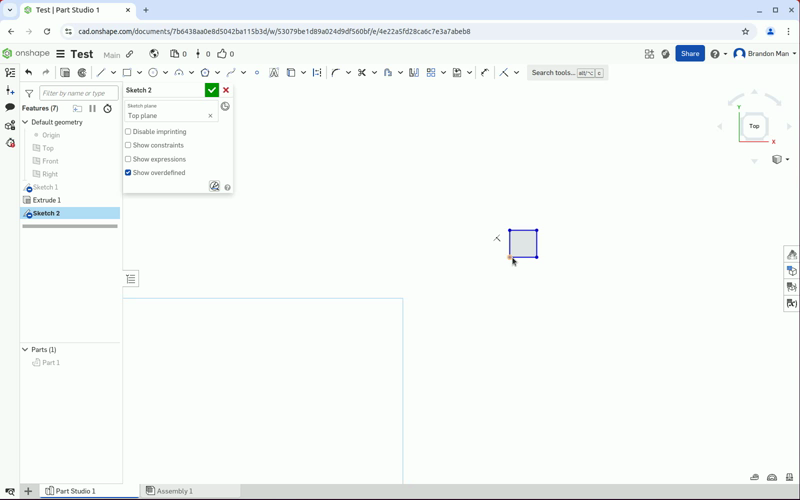
scroll(6)
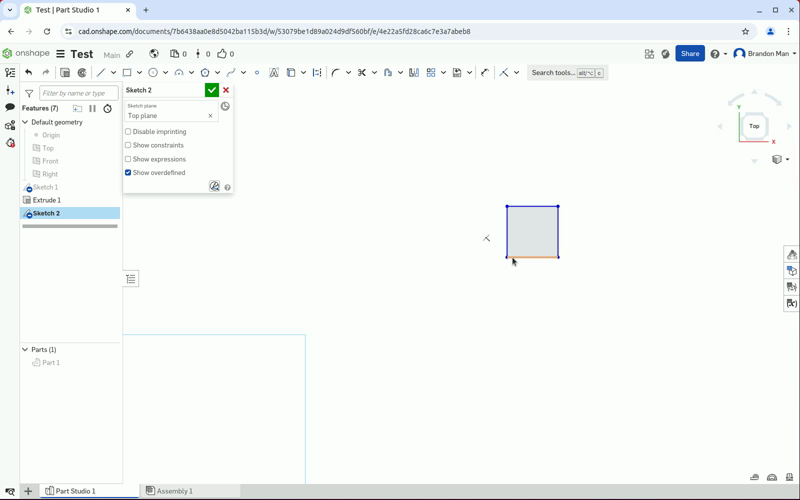
click(512, 257)
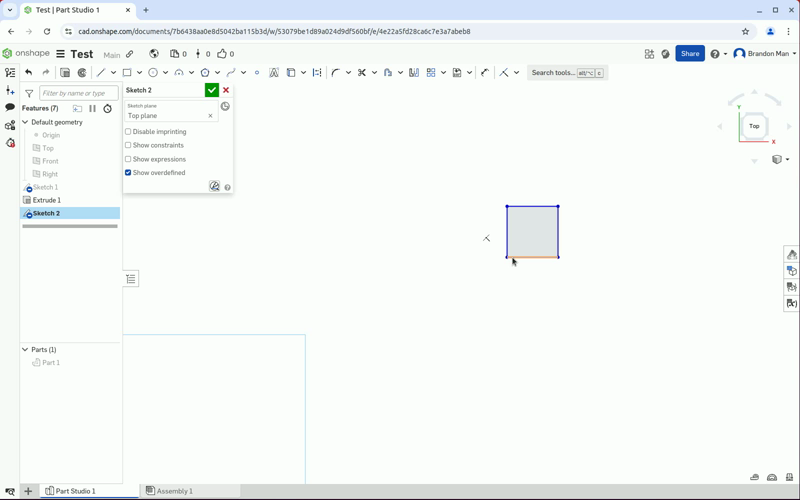
scroll(-6)
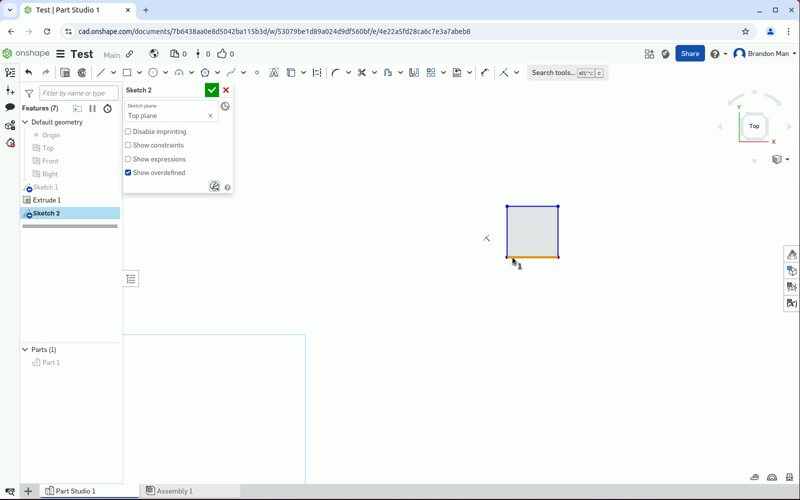
scroll(-6)
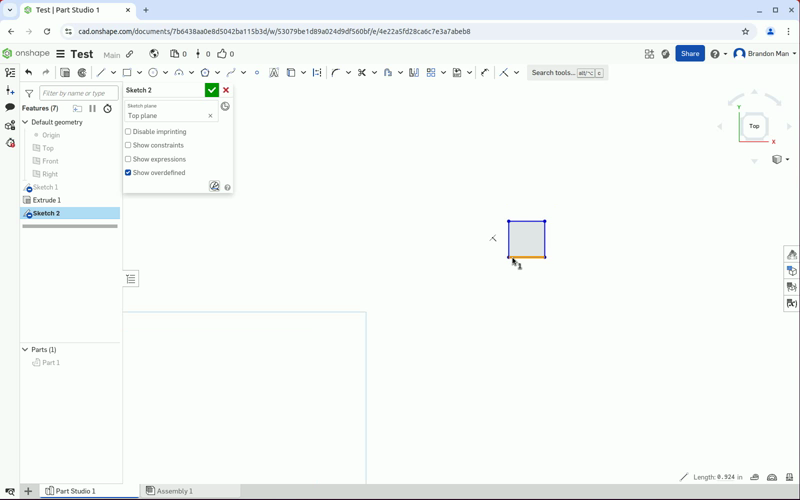
scroll(-6)
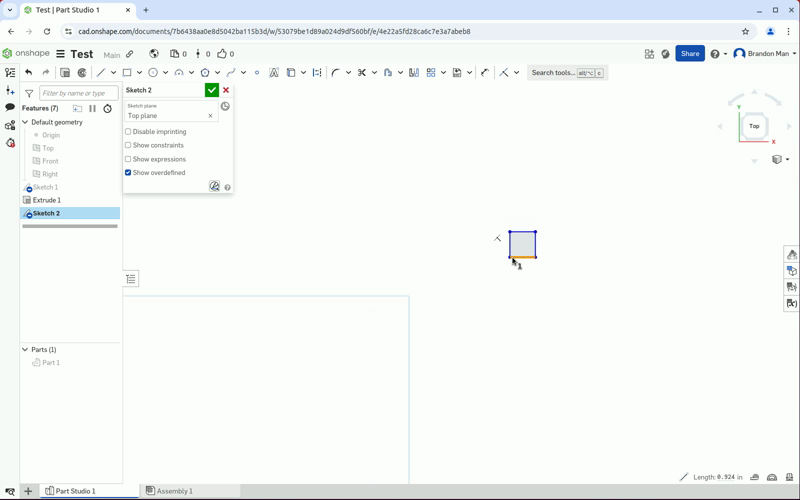
scroll(-6)
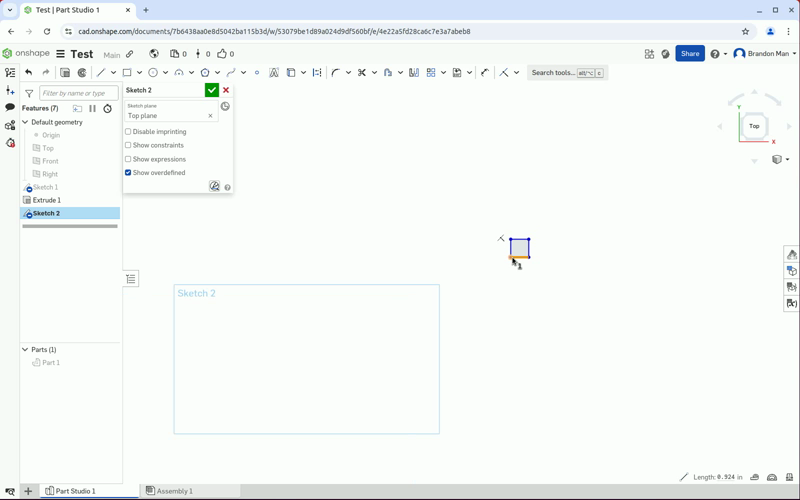
scroll(-6)
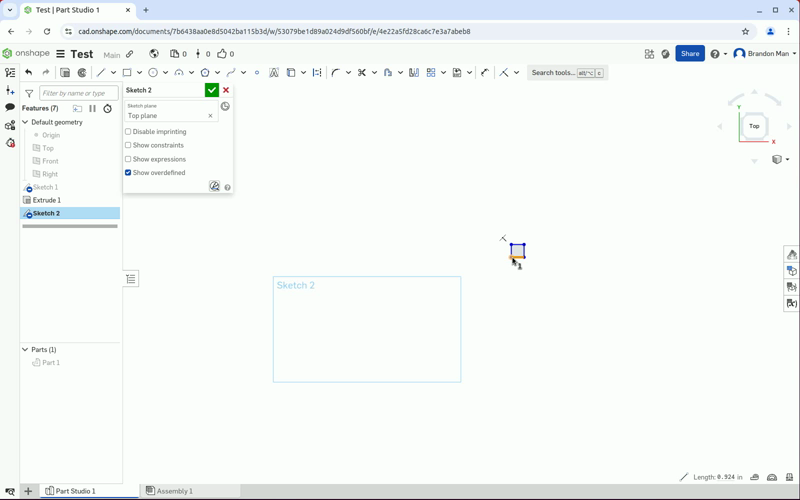
scroll(-6)
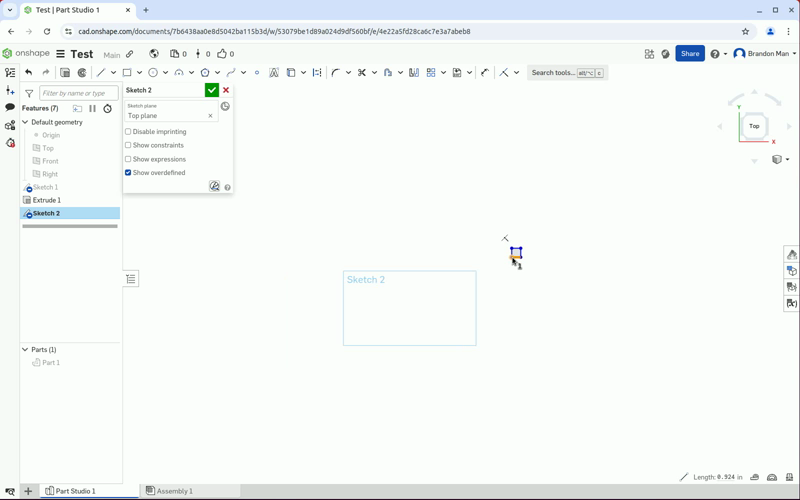
scroll(-6)
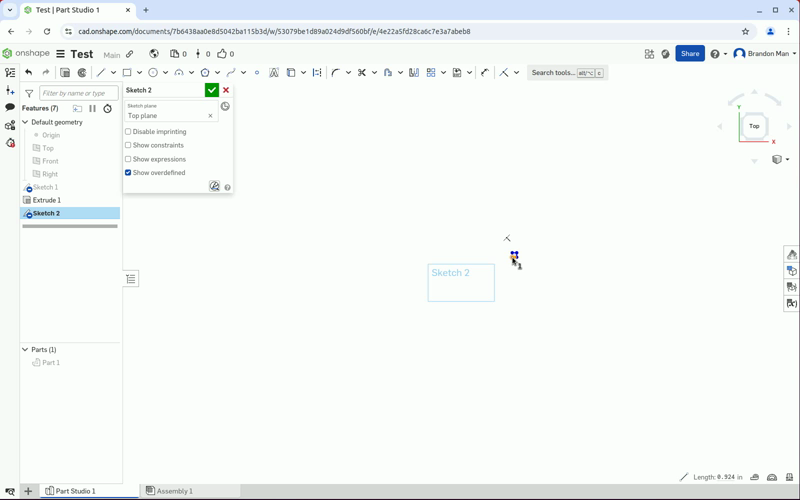
mouse_move(73, 352)
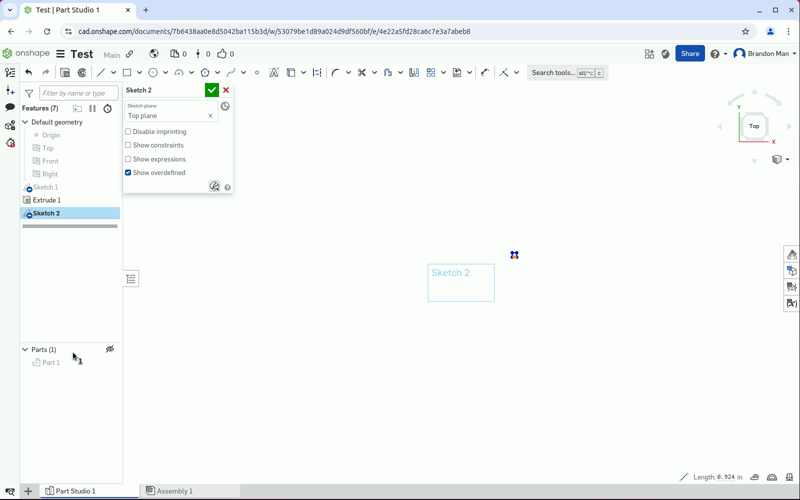
key(shift+y)
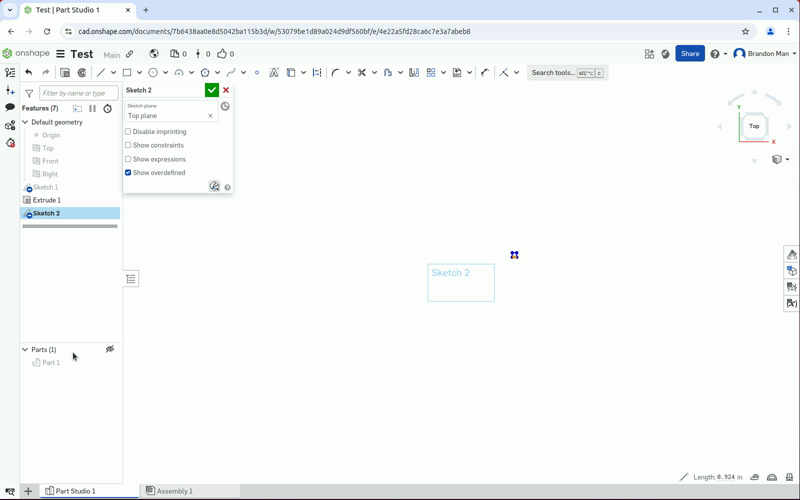
key(shift+e)
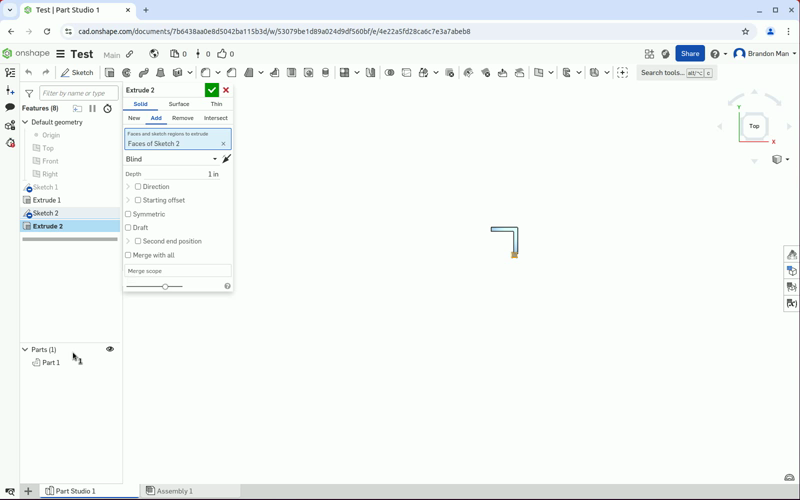
mouse_move(143, 106)
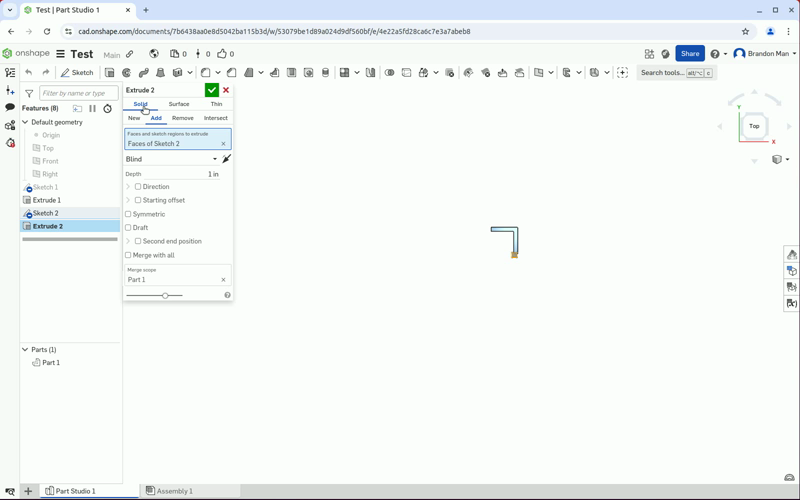
click(143, 106)
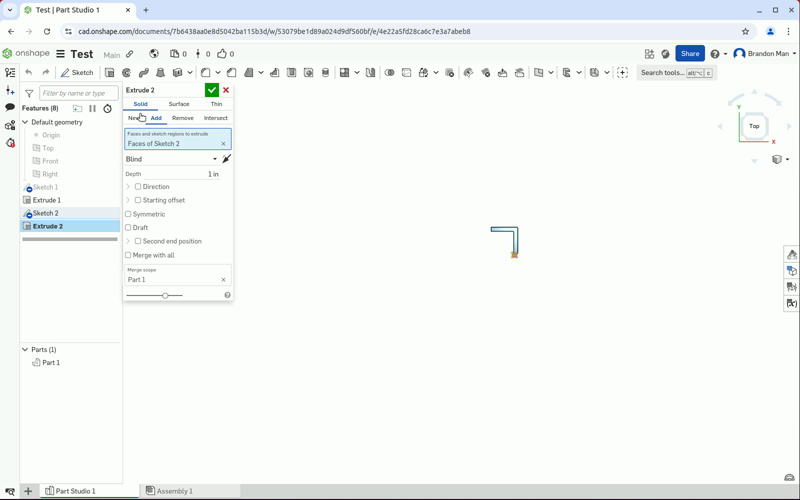
mouse_move(137, 120)
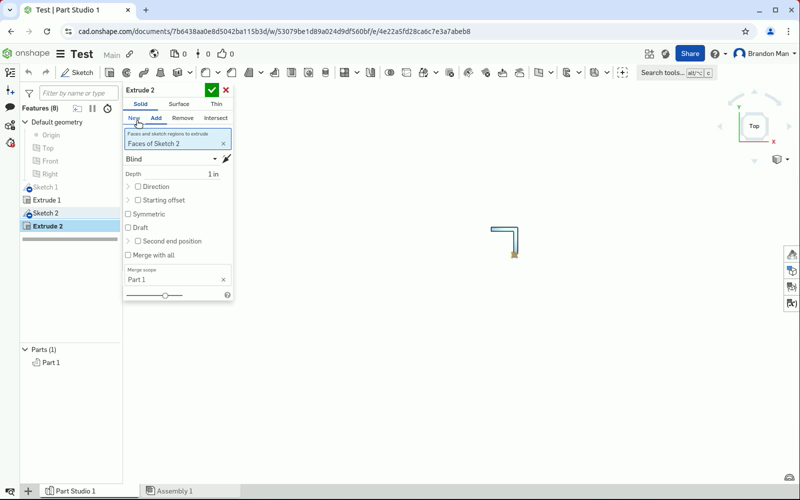
click(137, 120)
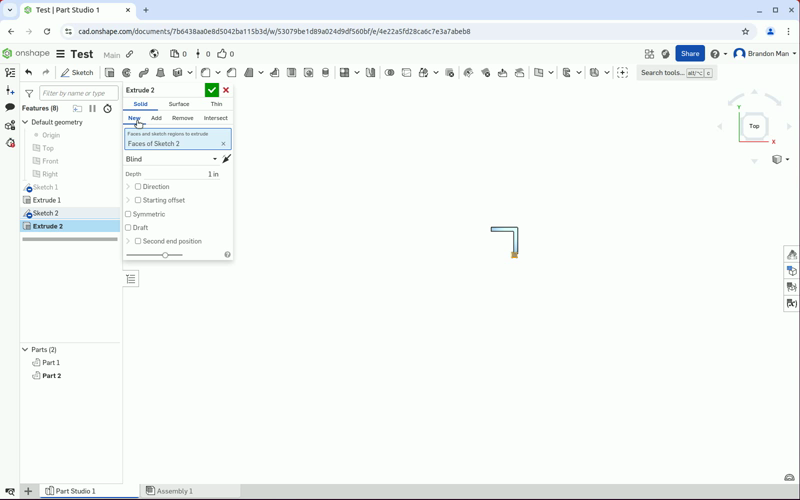
key(tab, 4)
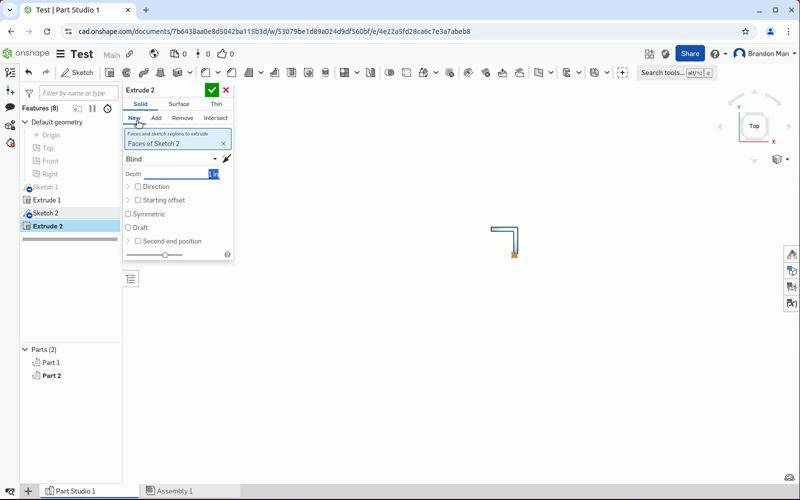
text(0.963)
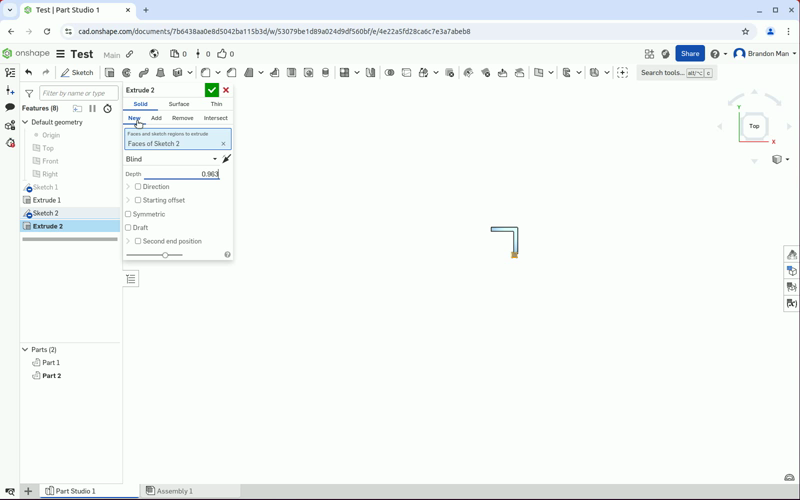
key(enter)
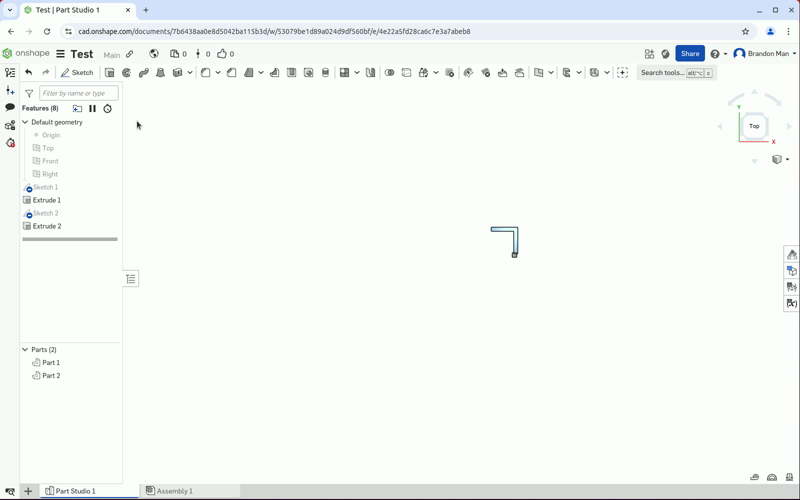
key(shift+h)
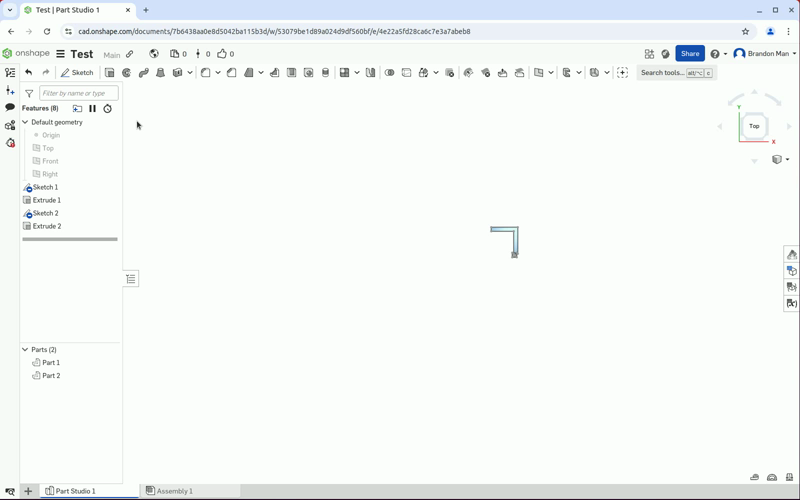
key(shift+h)
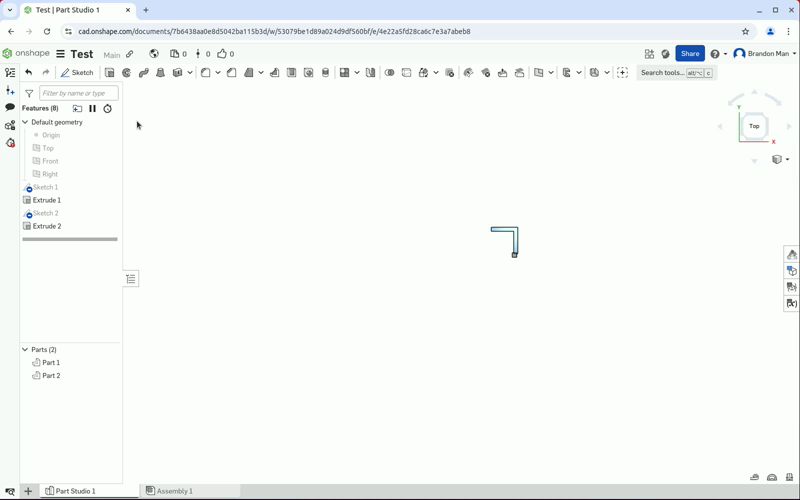
mouse_move(73, 189)
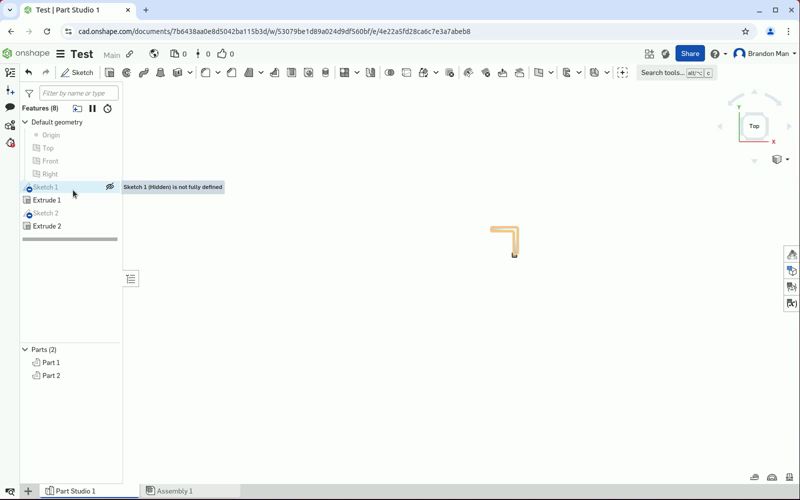
click(73, 189)
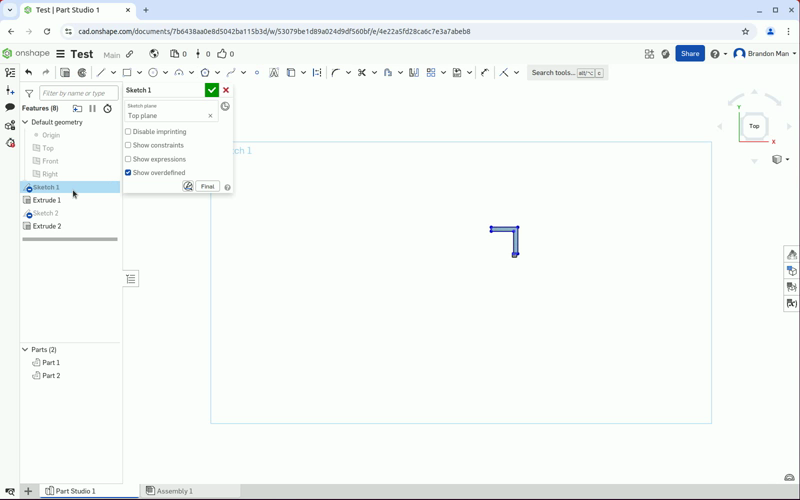
mouse_move(229, 92)
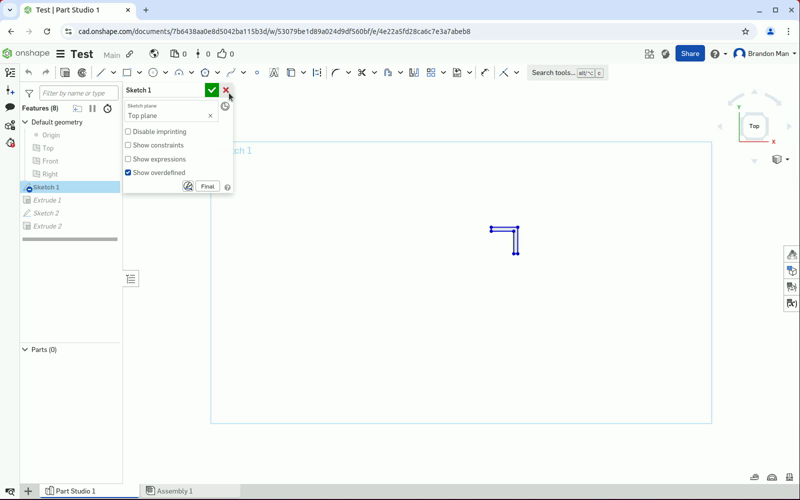
click(229, 92)
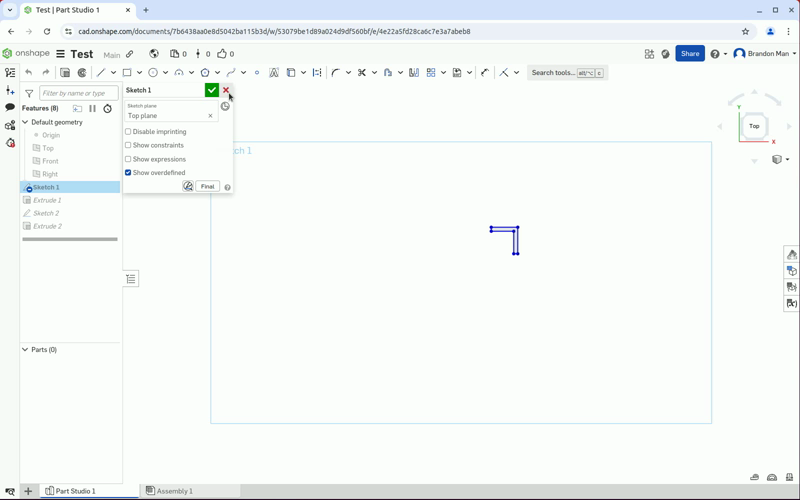
key(shift+s)
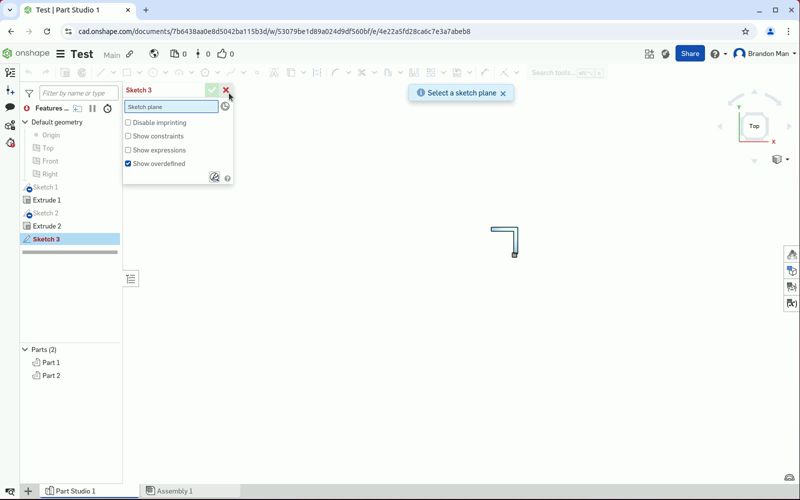
mouse_move(73, 150)
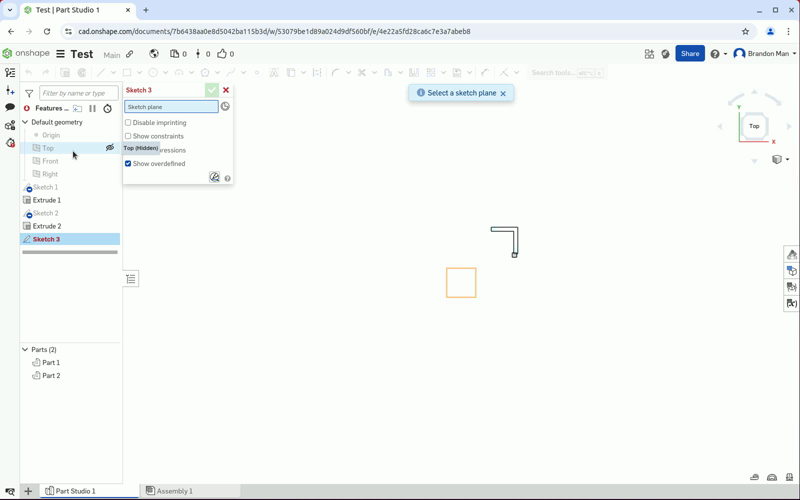
click(73, 150)
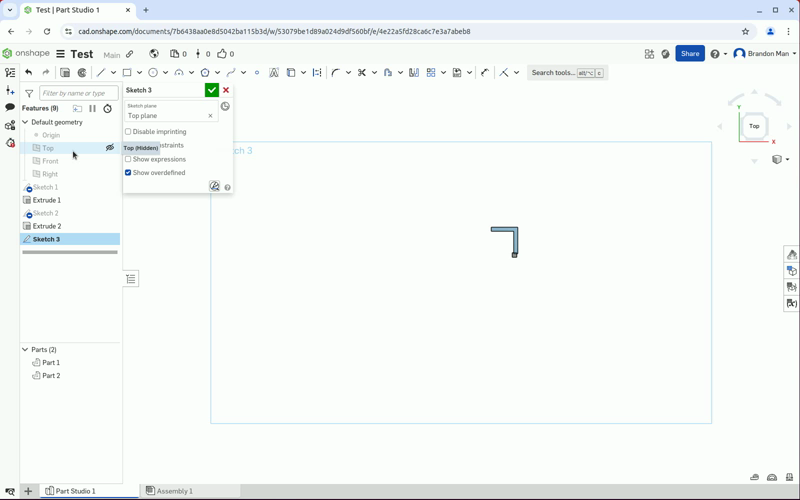
mouse_move(73, 352)
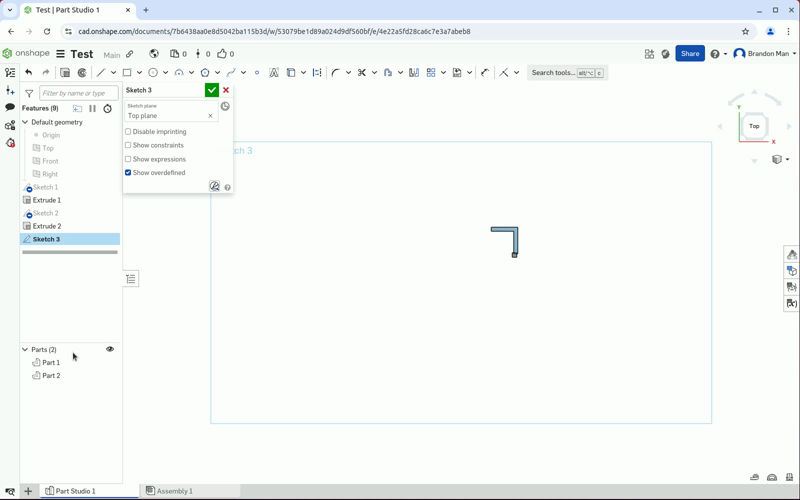
key(y)
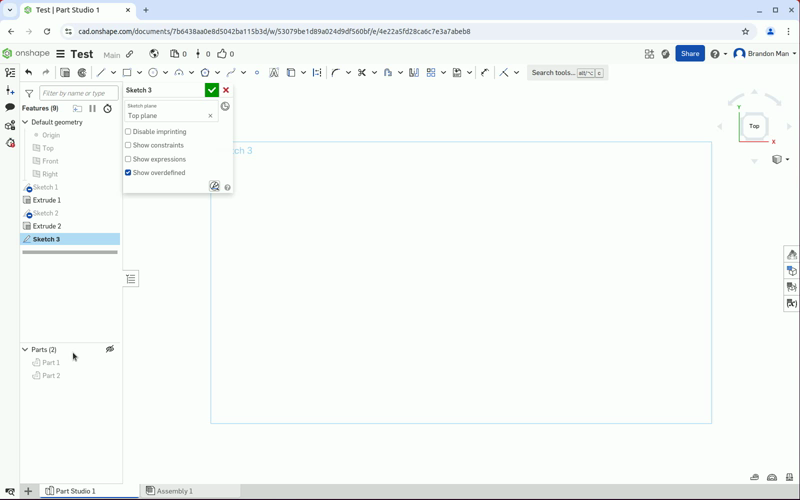
key(l)
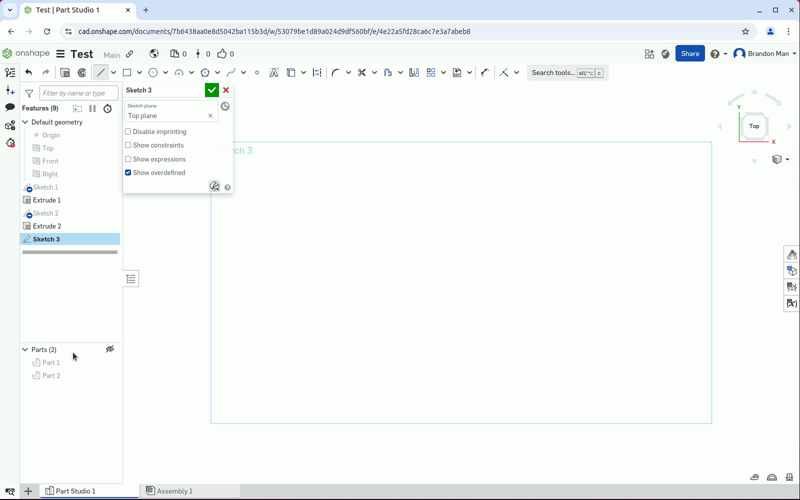
key_down(shift)
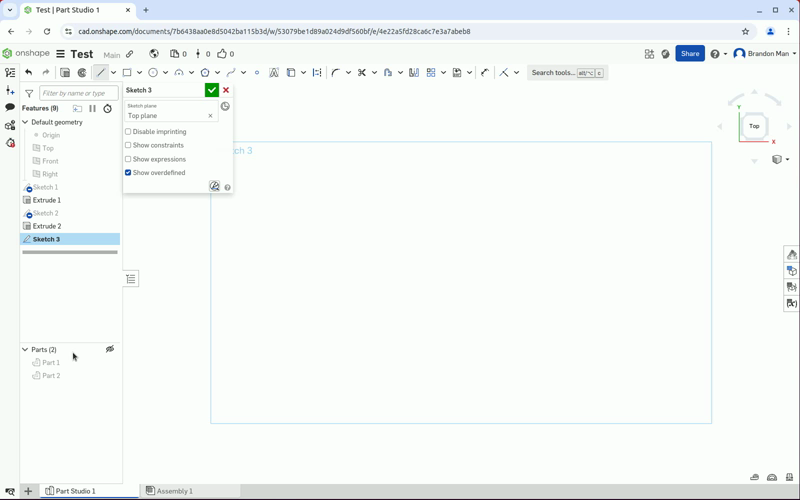
mouse_move(460, 282)
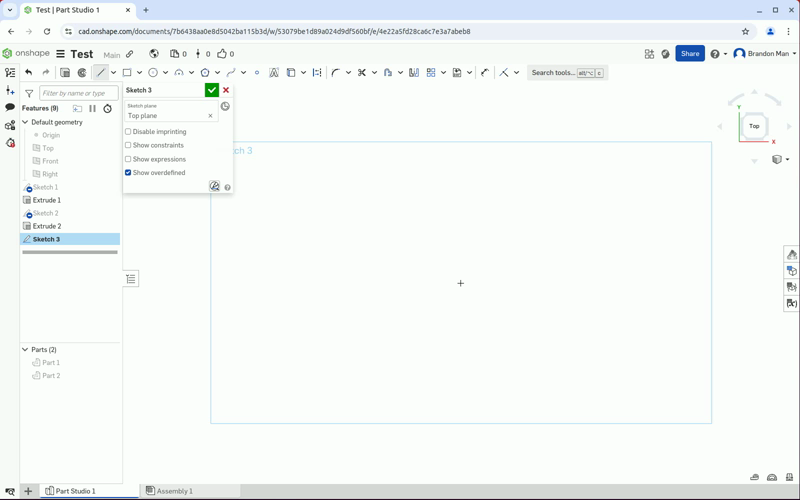
click(460, 282)
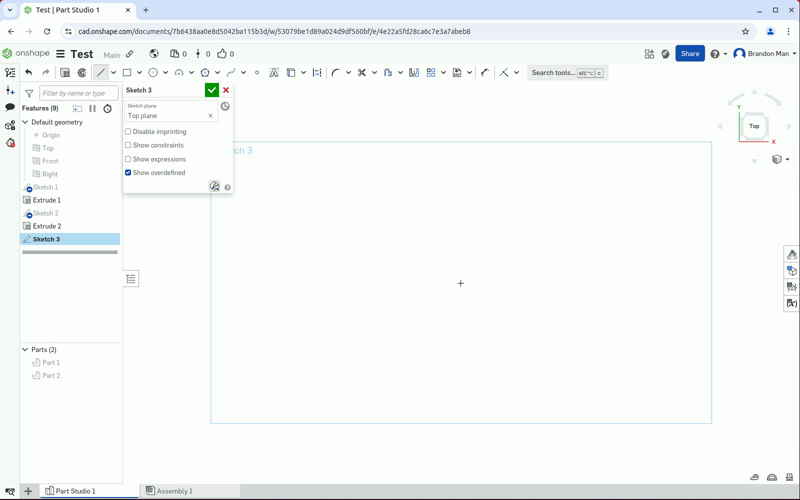
key_up(shift)
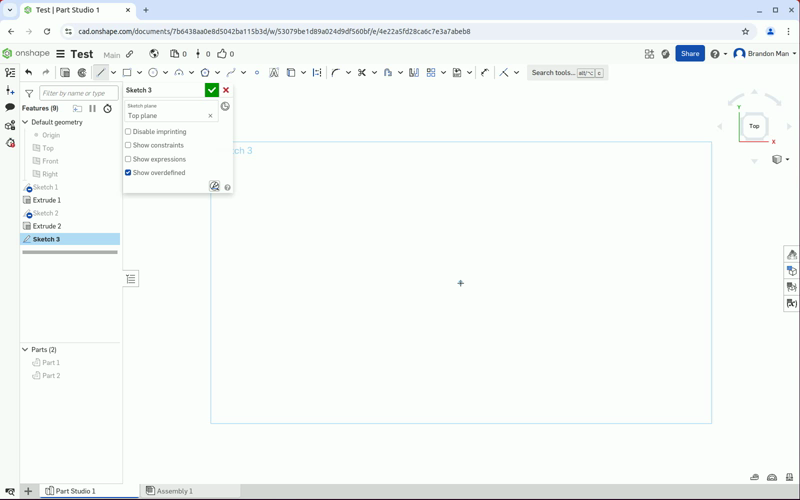
key_down(shift)
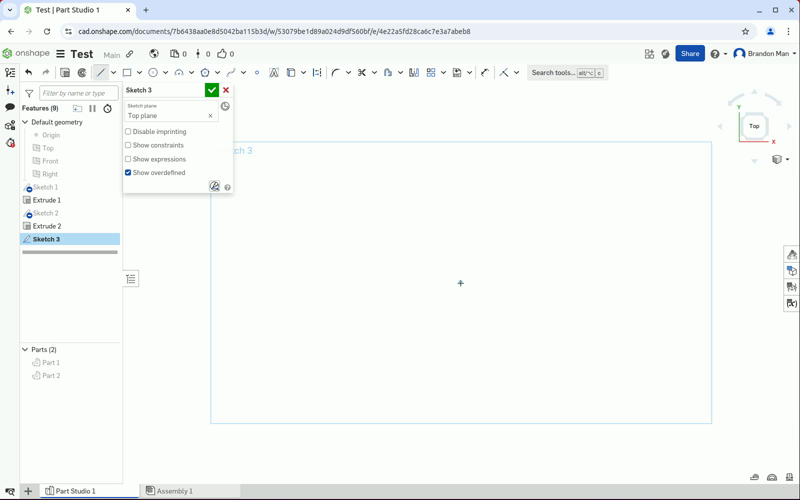
mouse_move(490, 282)
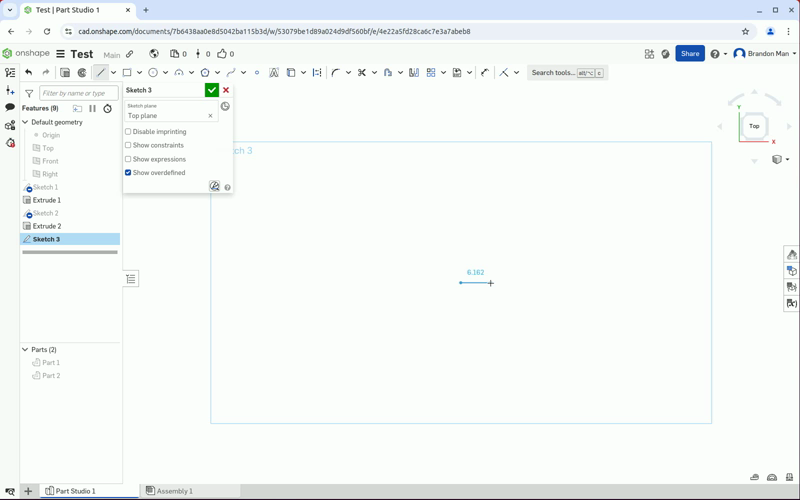
mouse_move(517, 282)
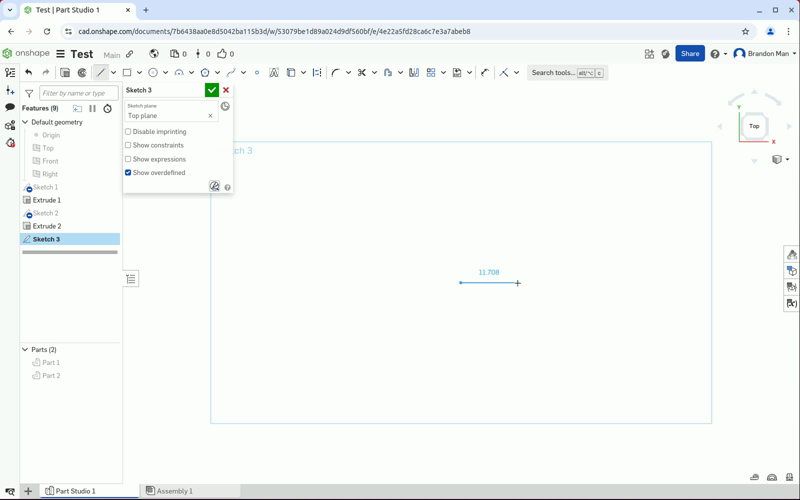
click(517, 282)
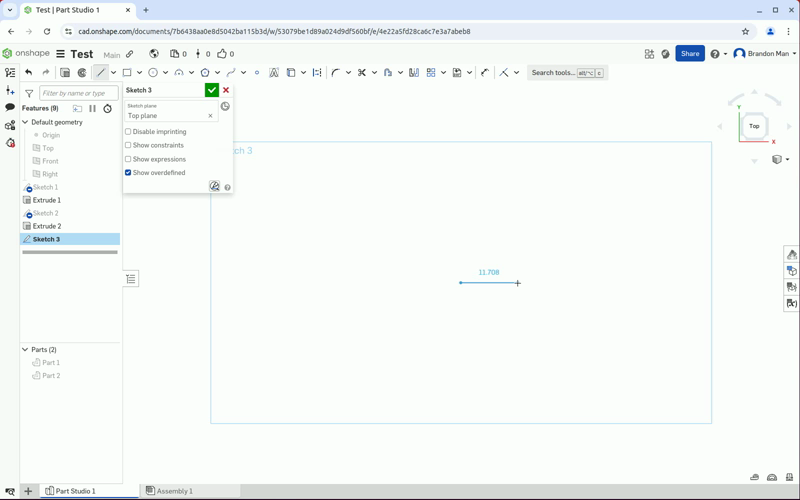
key_up(shift)
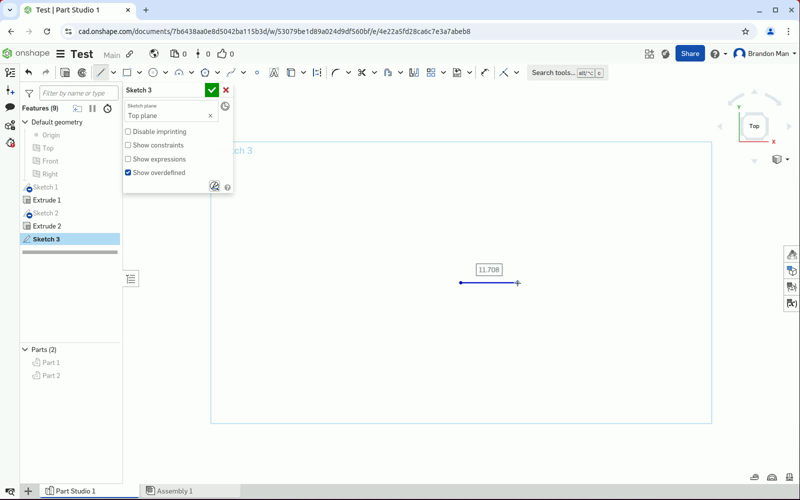
key_down(shift)
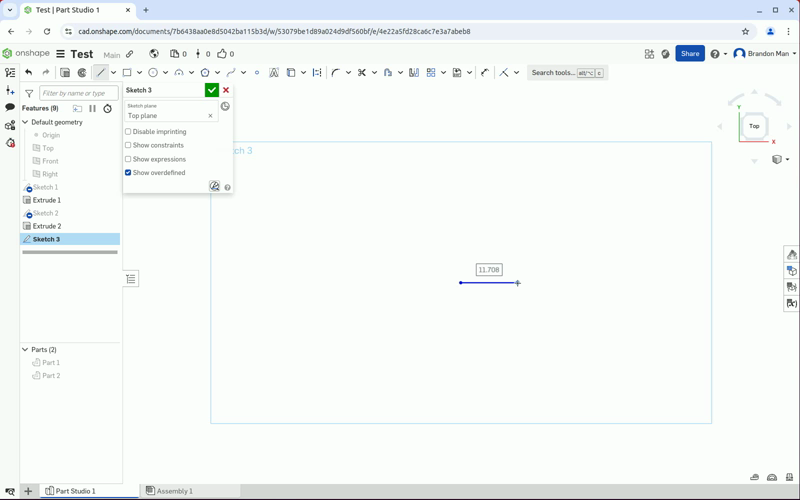
mouse_move(547, 282)
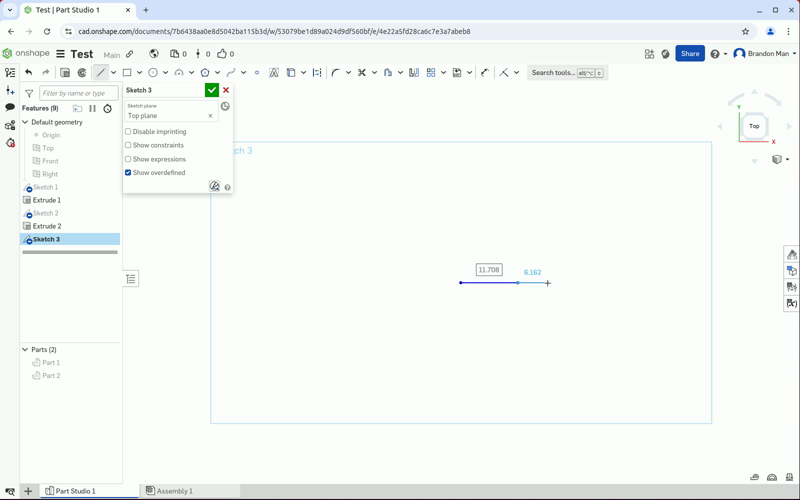
mouse_move(517, 256)
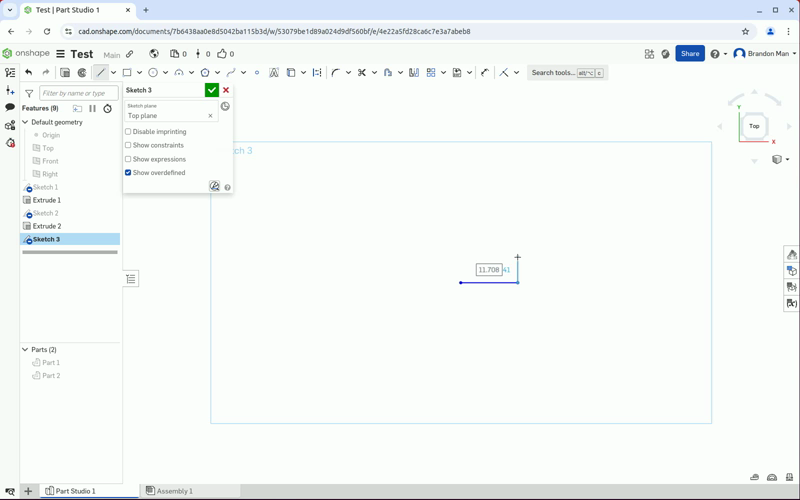
click(517, 256)
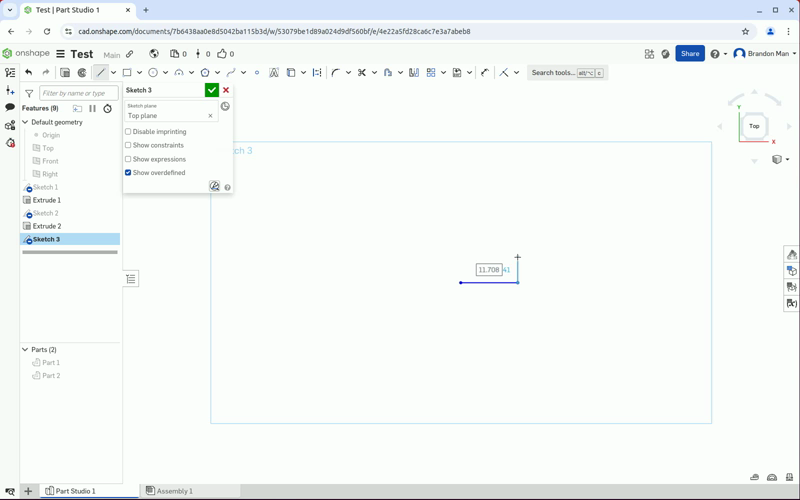
key_up(shift)
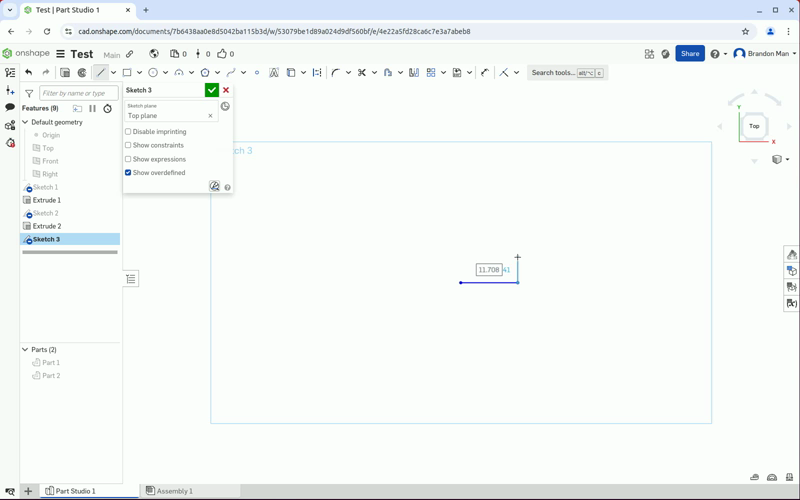
key_down(shift)
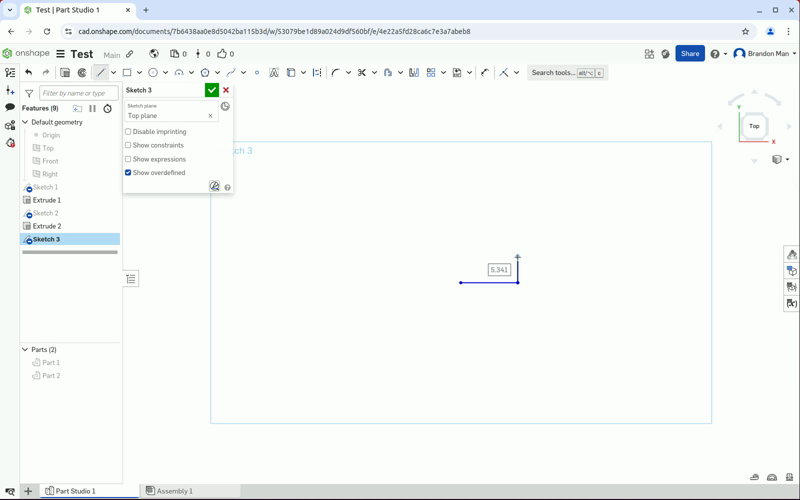
mouse_move(547, 256)
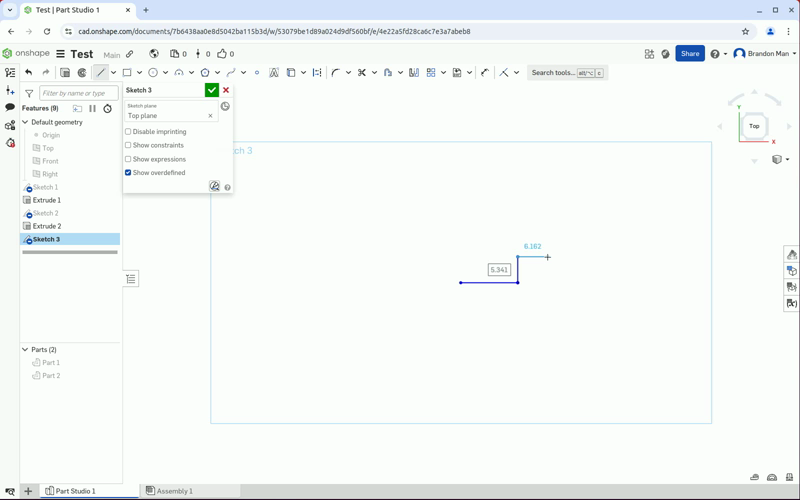
mouse_move(513, 256)
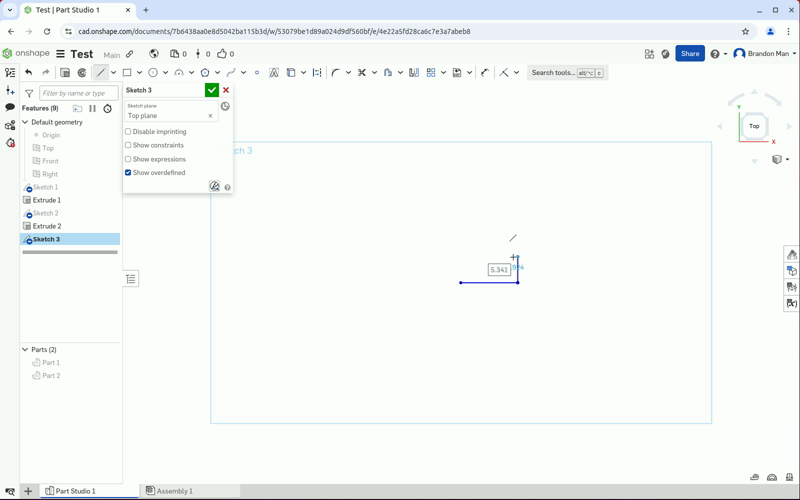
scroll(6)
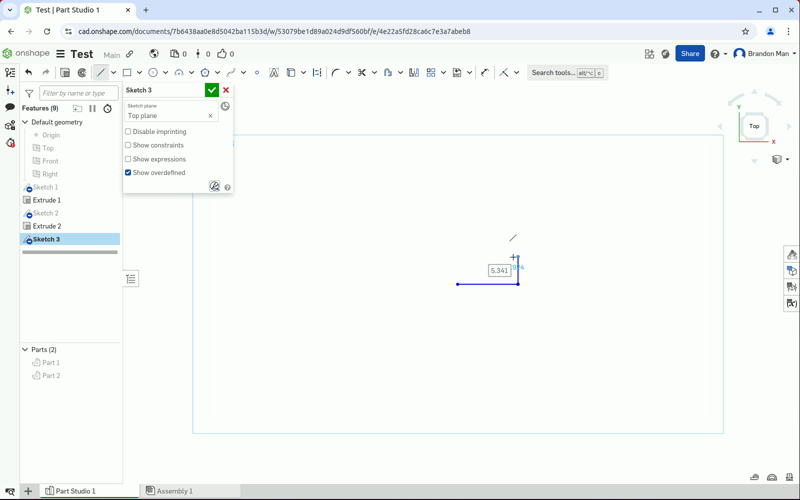
scroll(6)
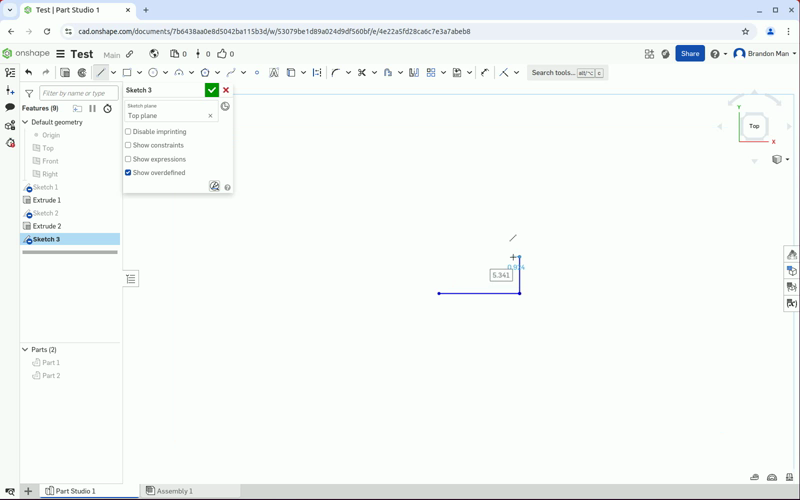
scroll(6)
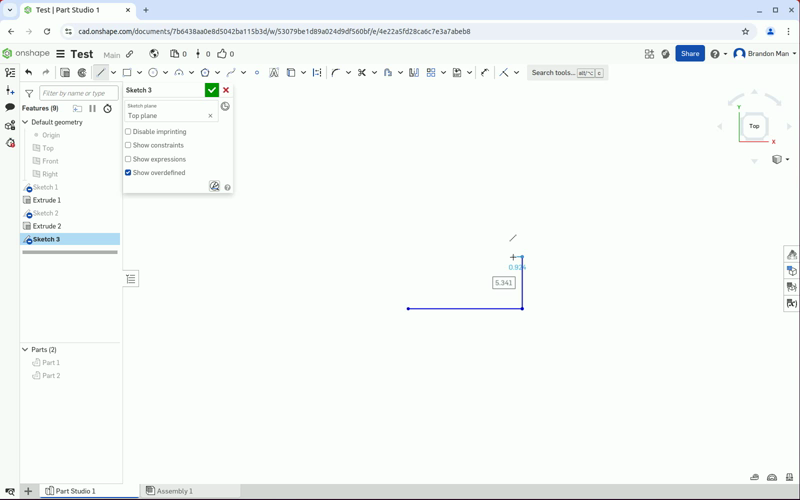
scroll(6)
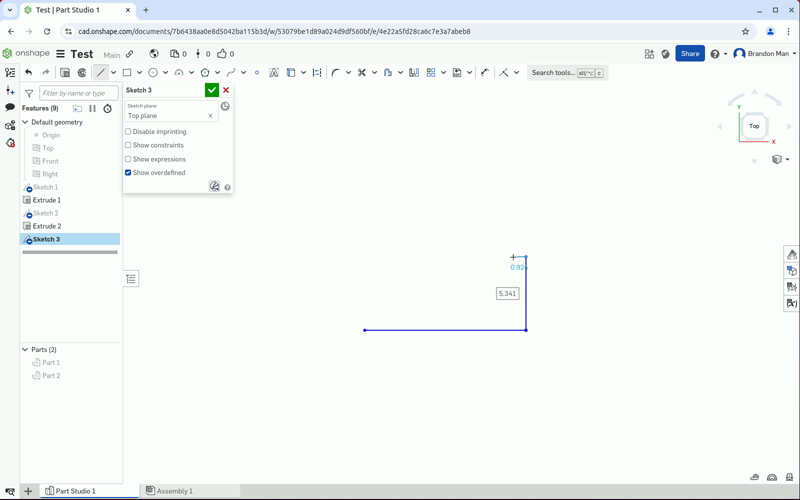
scroll(6)
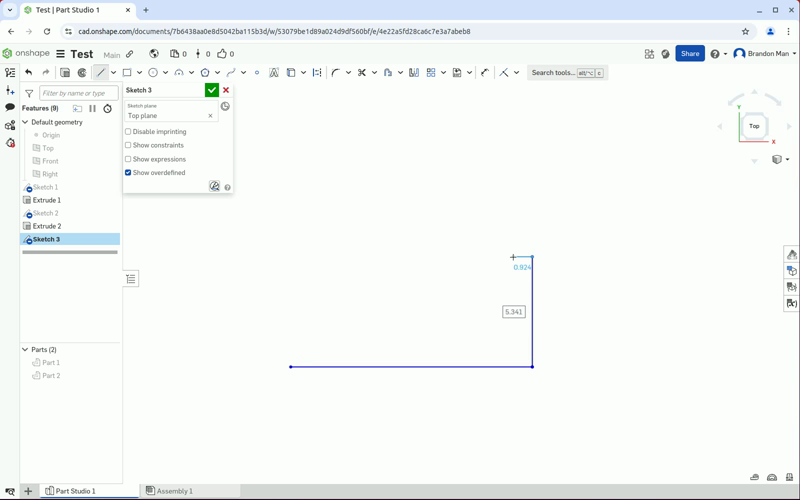
scroll(6)
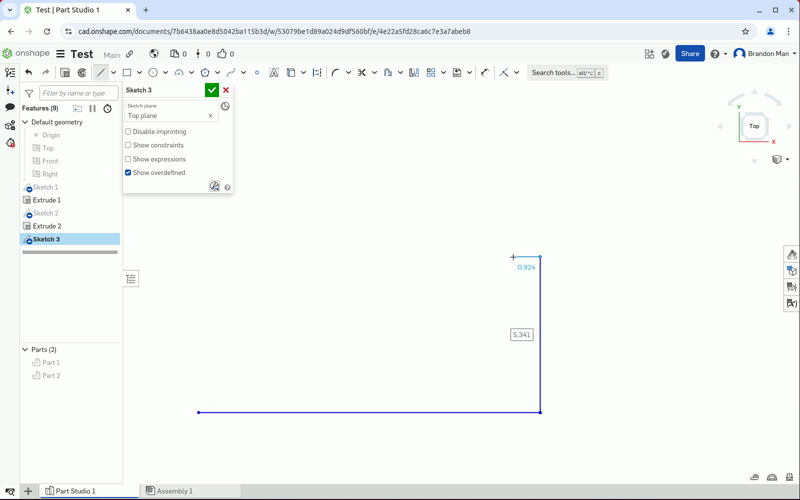
scroll(6)
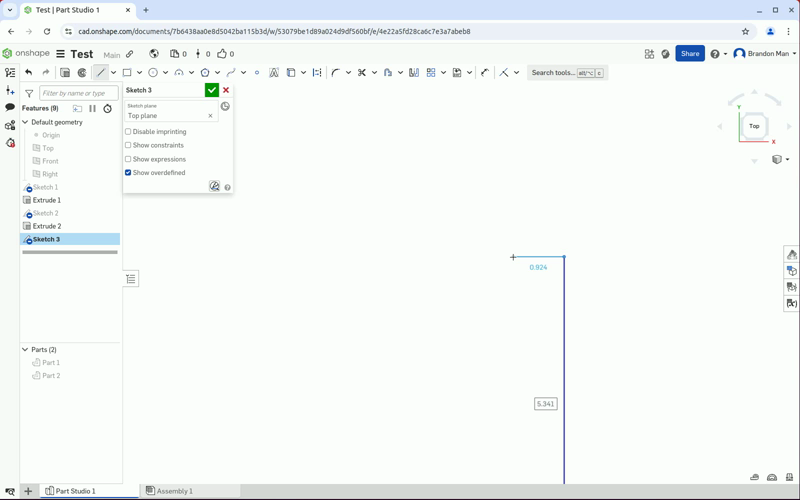
click(513, 256)
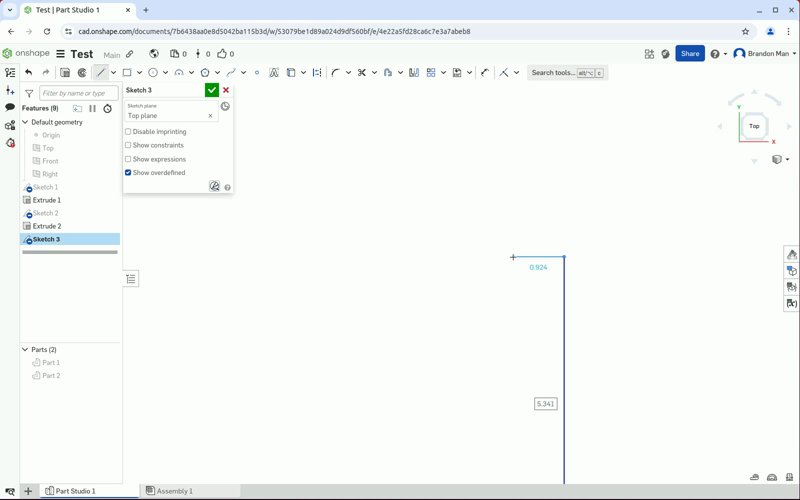
scroll(-6)
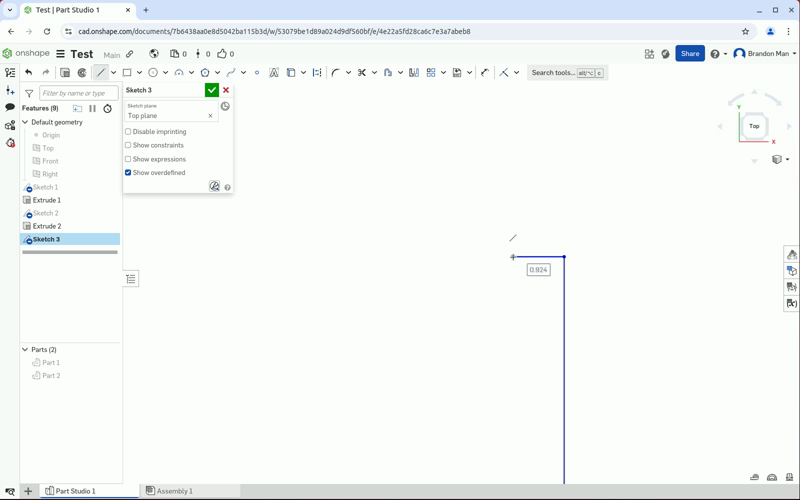
scroll(-6)
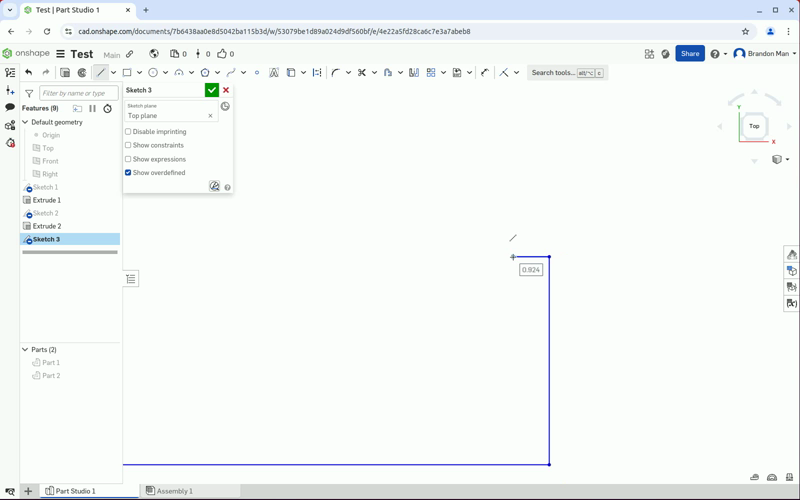
scroll(-6)
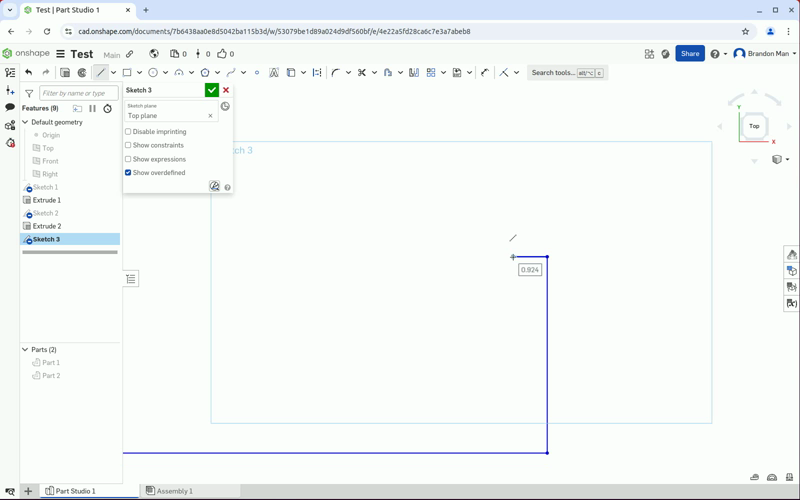
scroll(-6)
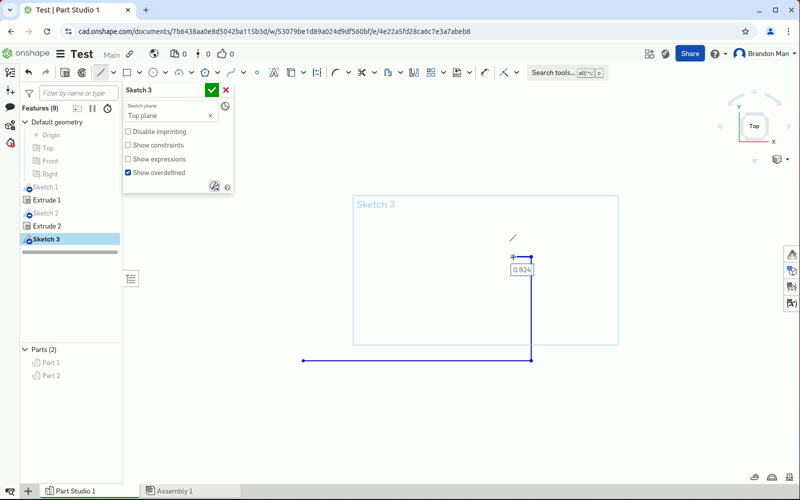
scroll(-6)
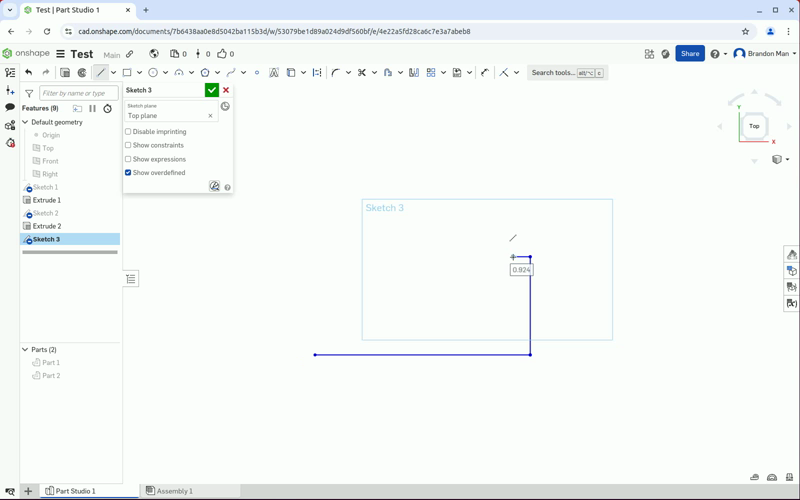
scroll(-6)
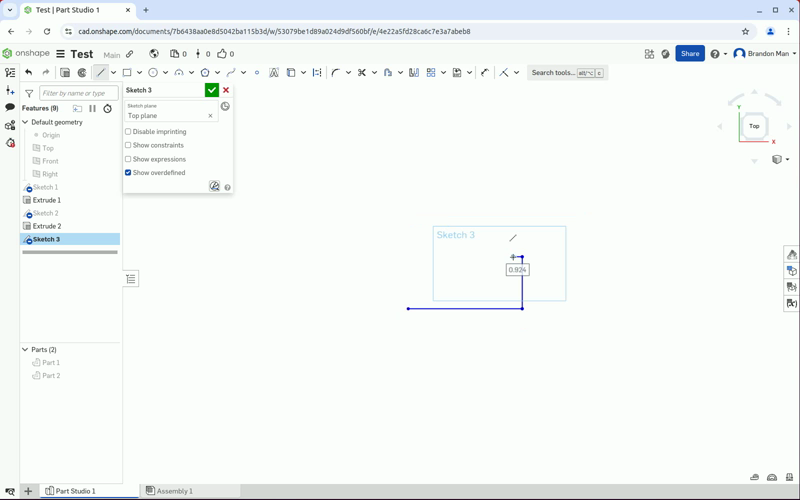
scroll(-6)
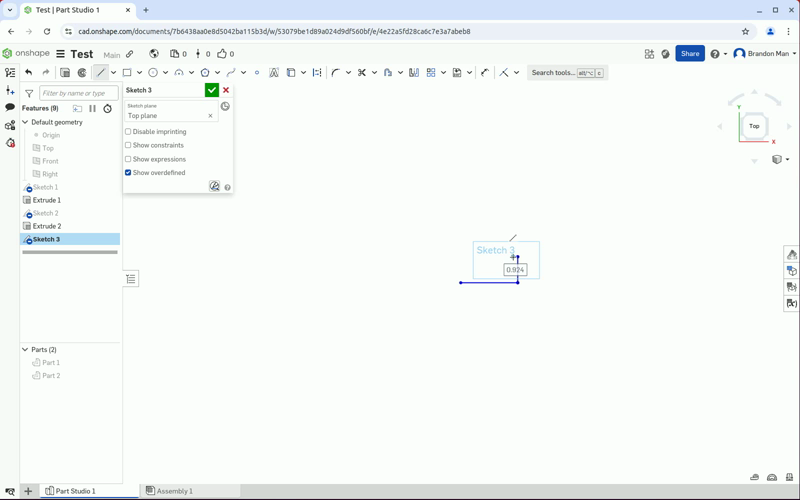
key_up(shift)
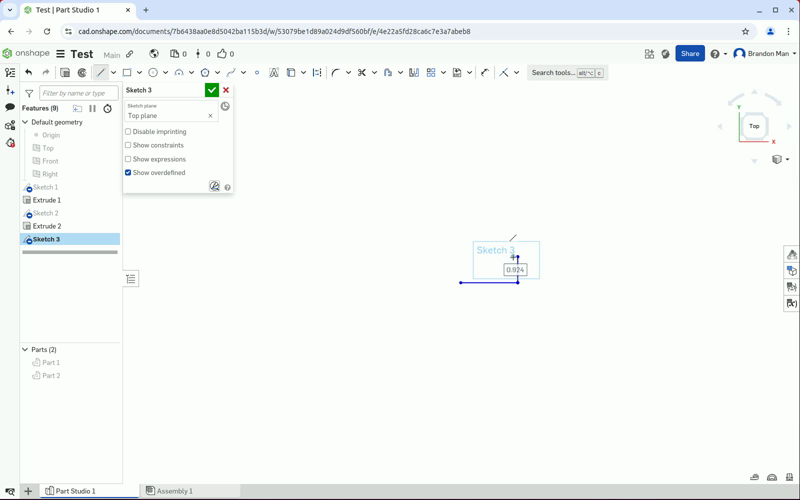
key_down(shift)
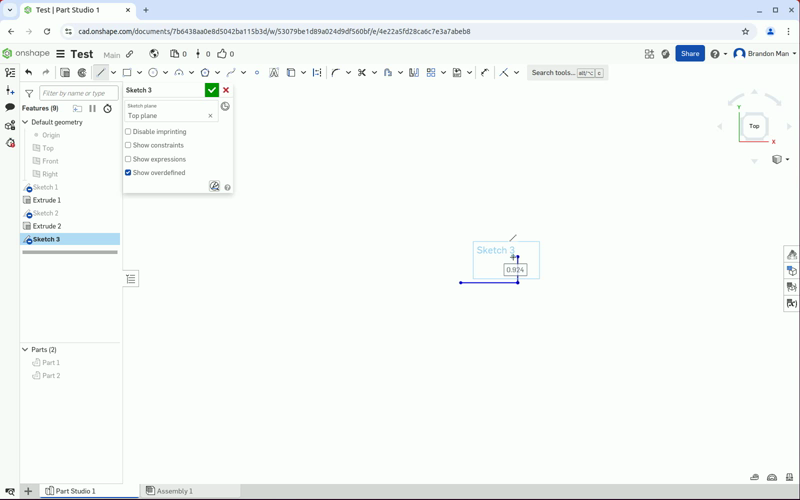
mouse_move(543, 256)
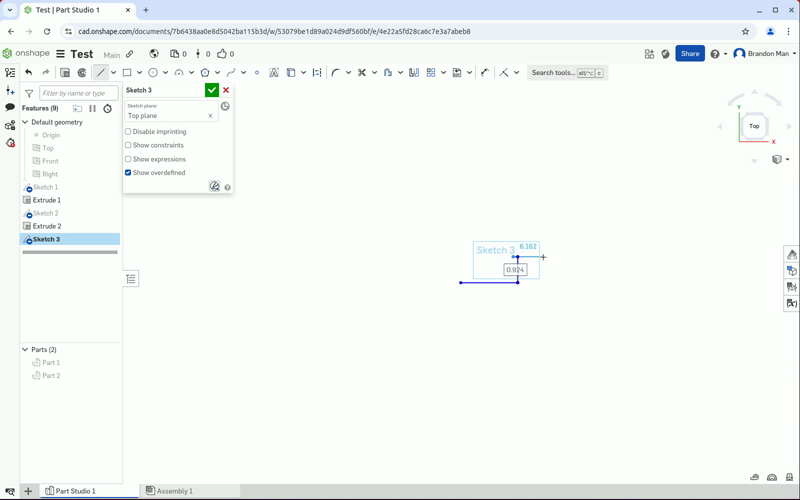
mouse_move(513, 278)
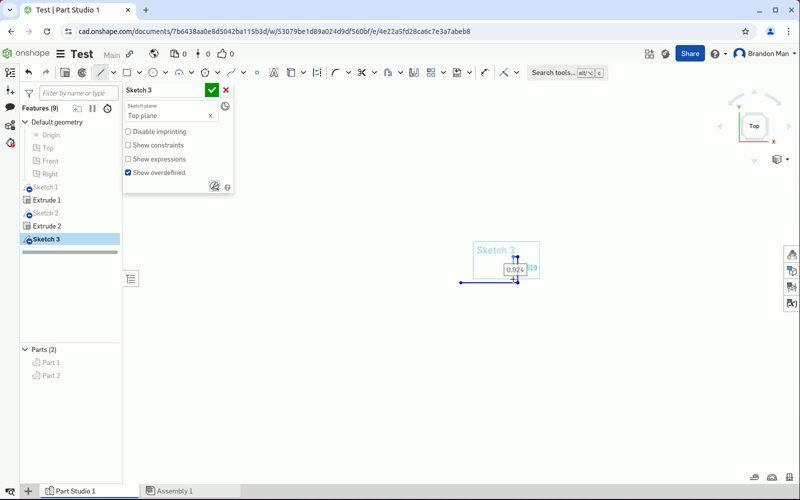
click(513, 278)
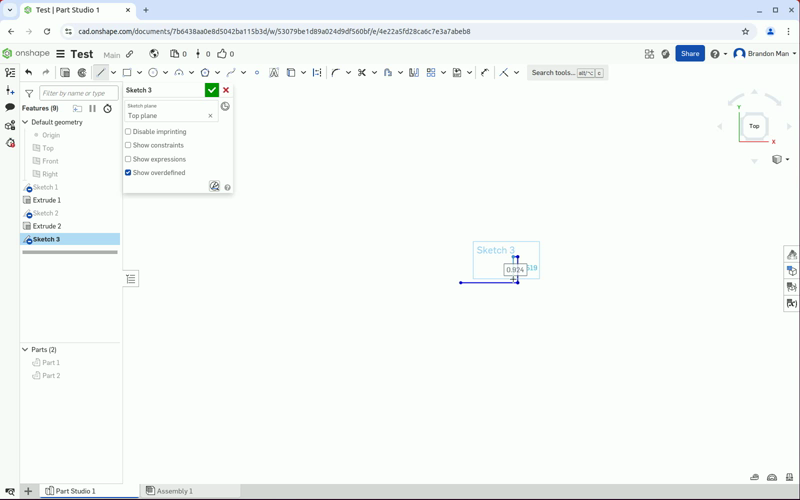
key_up(shift)
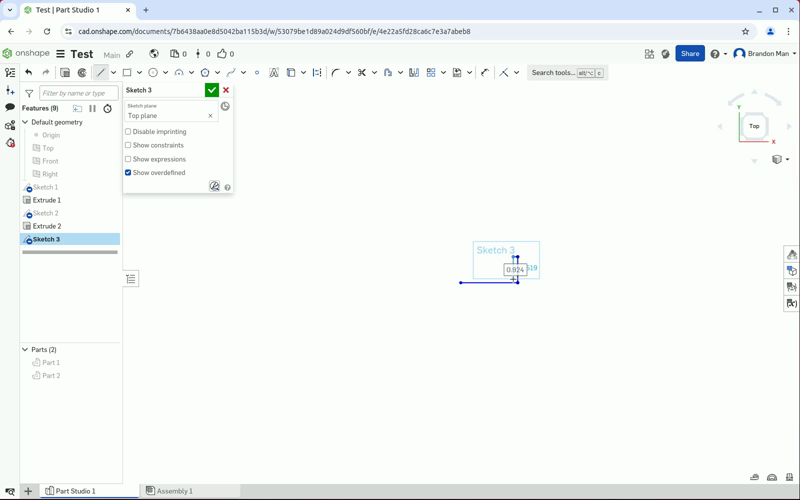
key_down(shift)
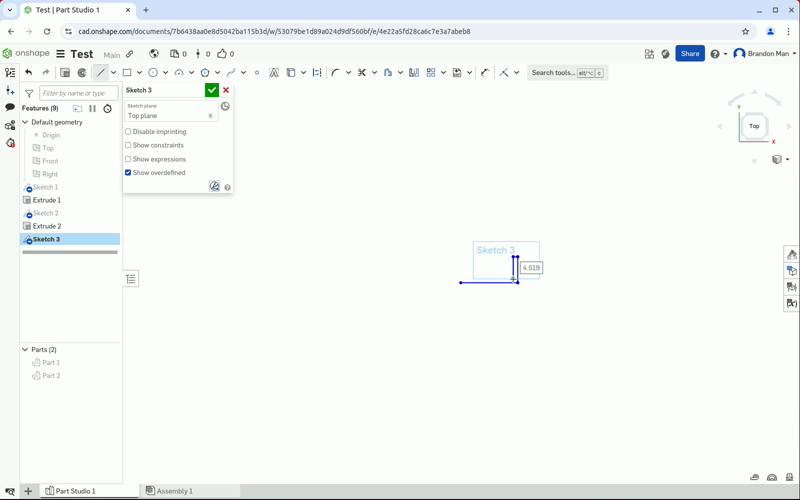
mouse_move(543, 278)
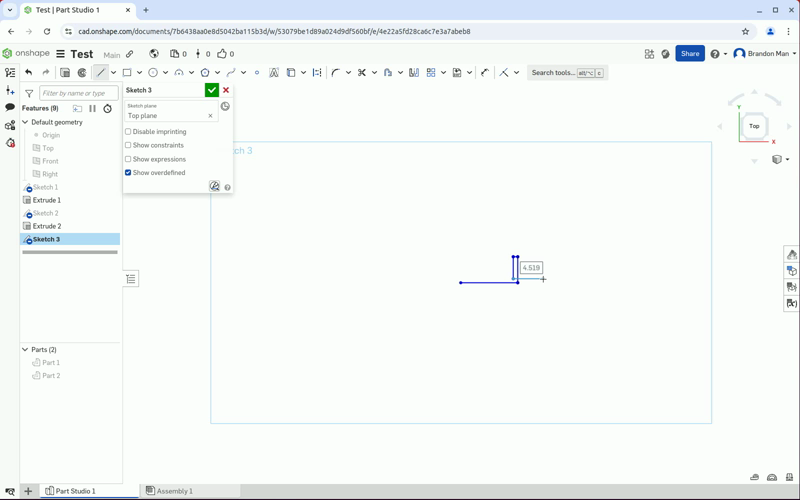
mouse_move(464, 278)
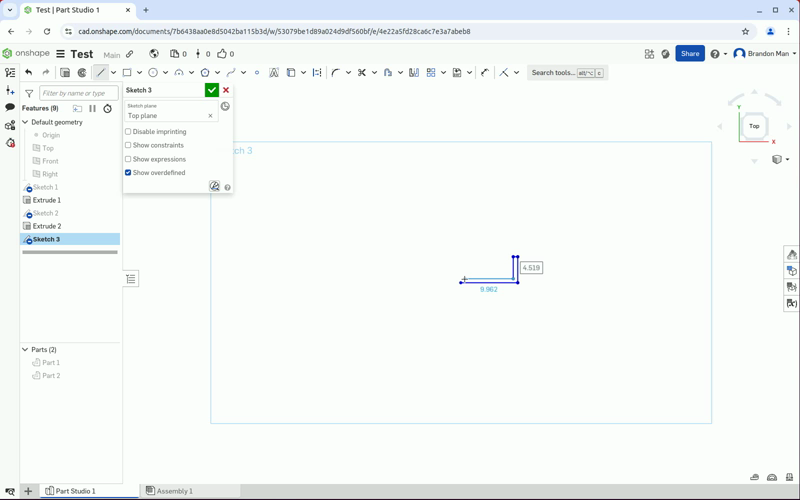
click(464, 278)
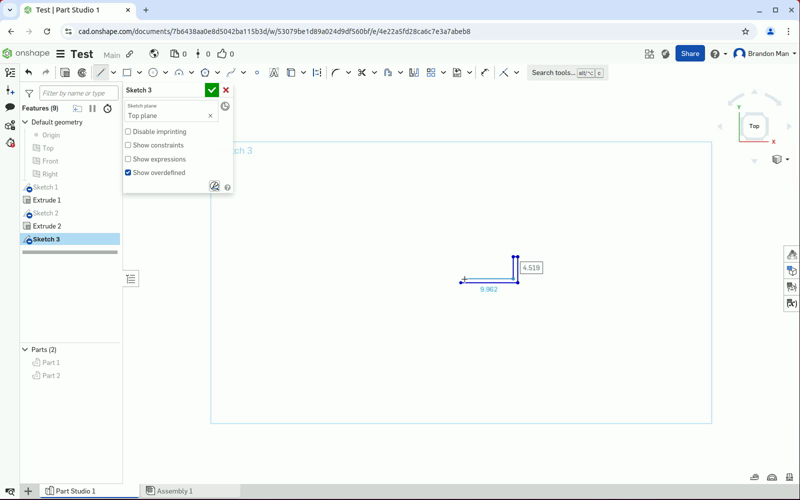
key_up(shift)
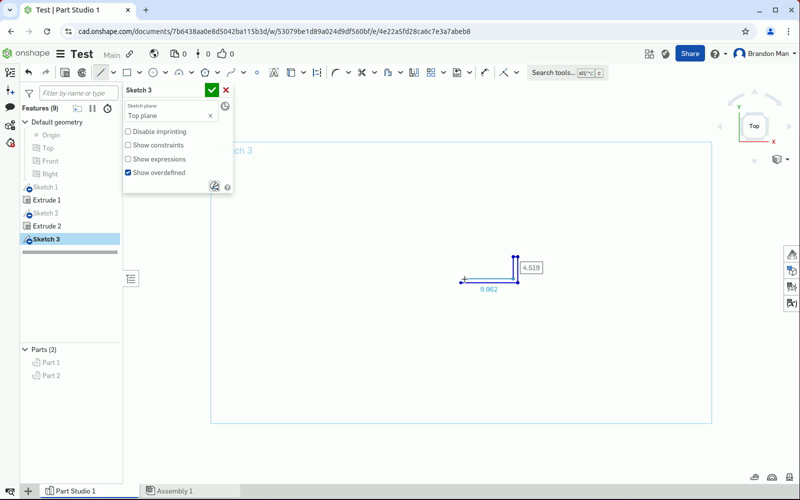
key_down(shift)
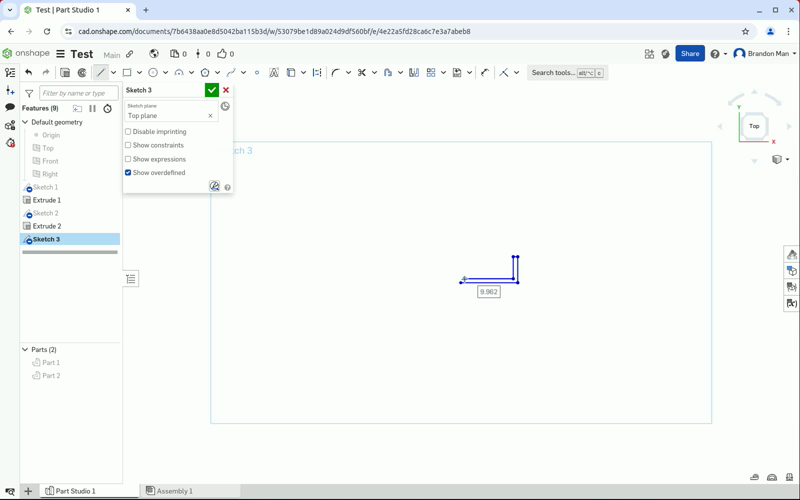
mouse_move(495, 278)
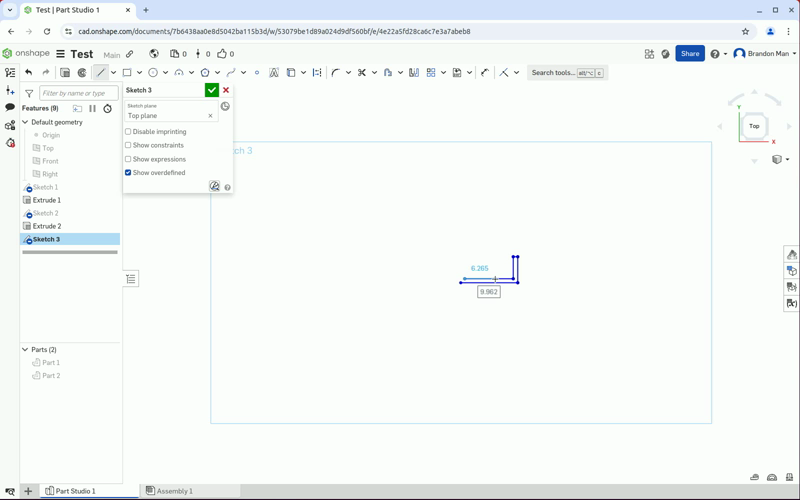
mouse_move(464, 230)
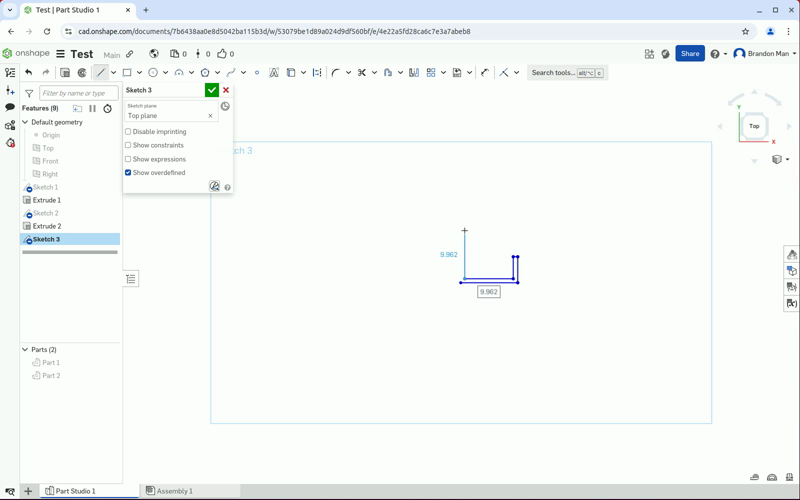
click(464, 230)
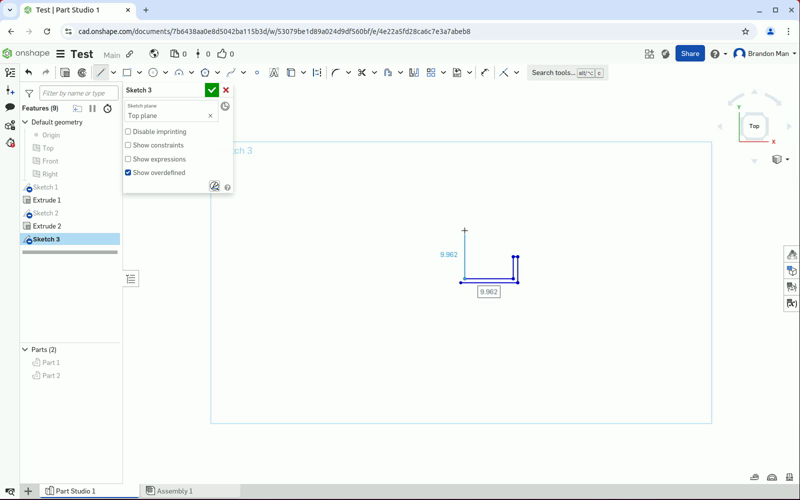
key_up(shift)
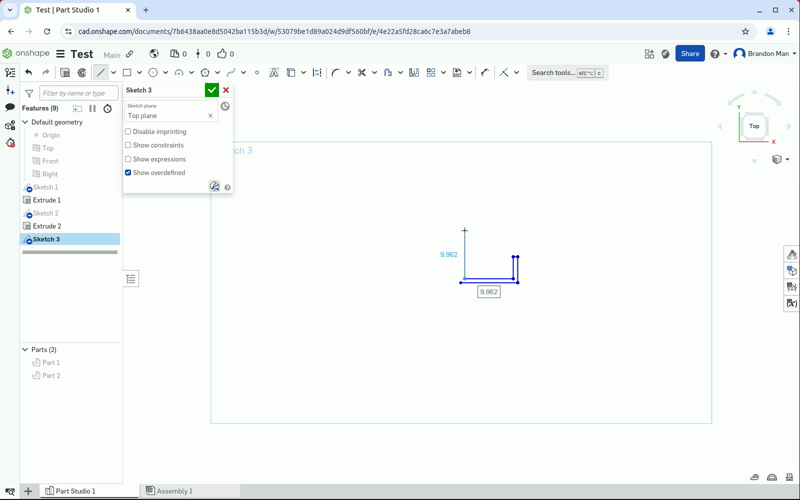
key_down(shift)
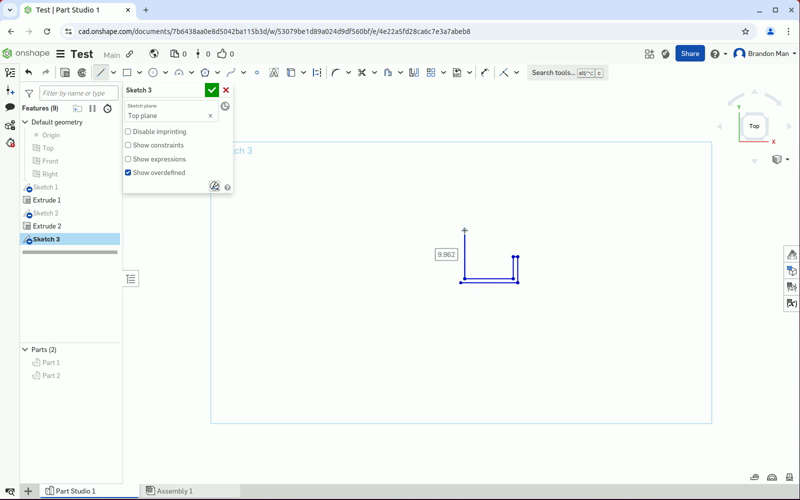
mouse_move(495, 230)
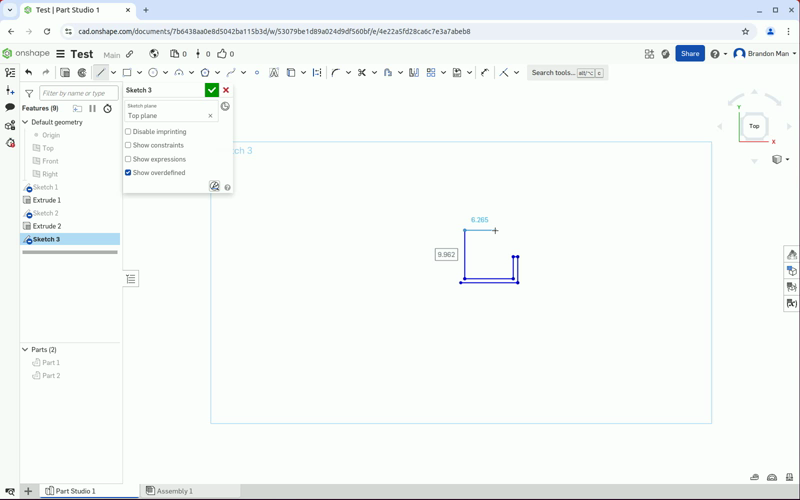
mouse_move(487, 230)
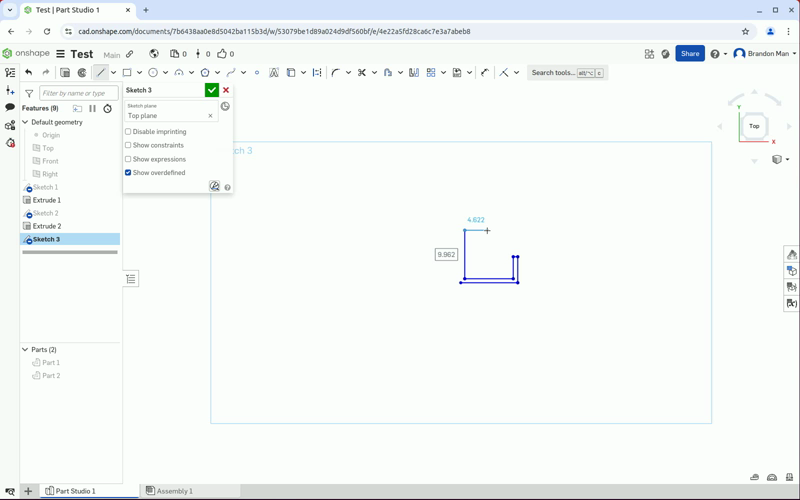
click(487, 230)
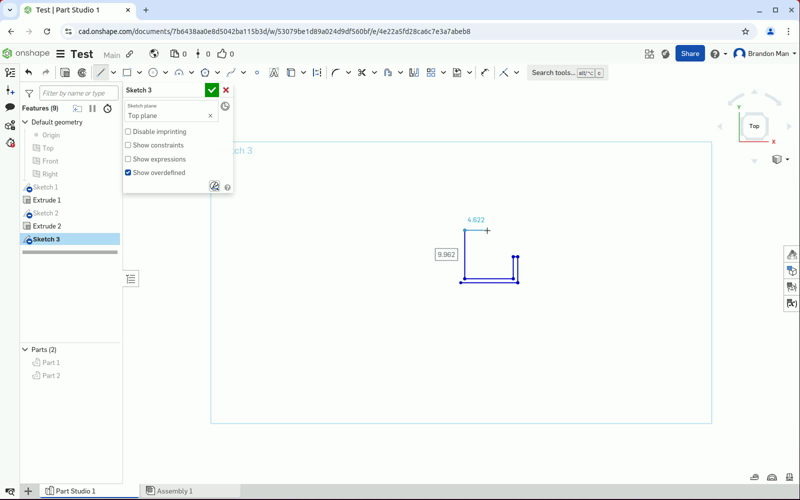
key_up(shift)
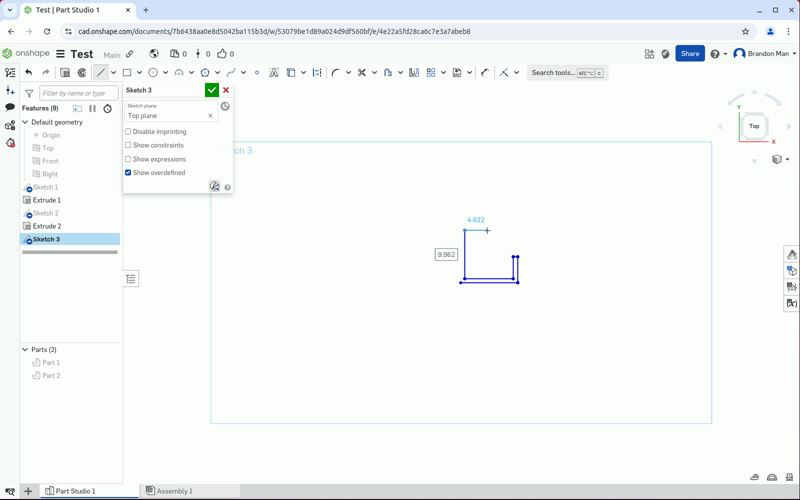
key_down(shift)
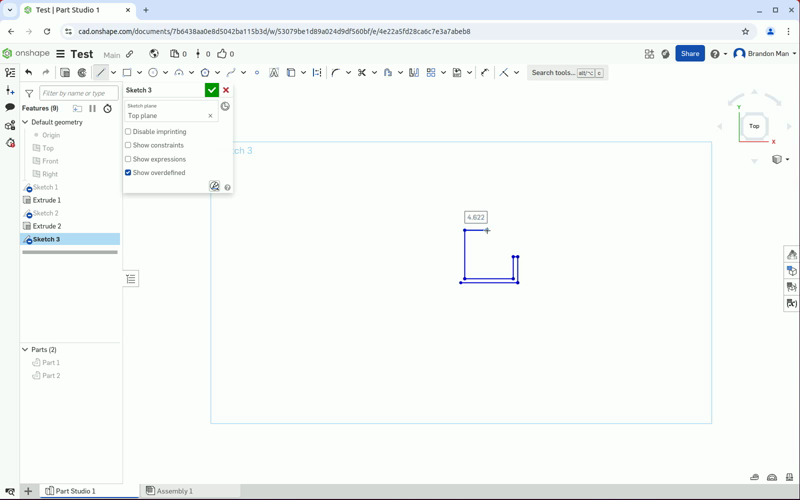
mouse_move(517, 230)
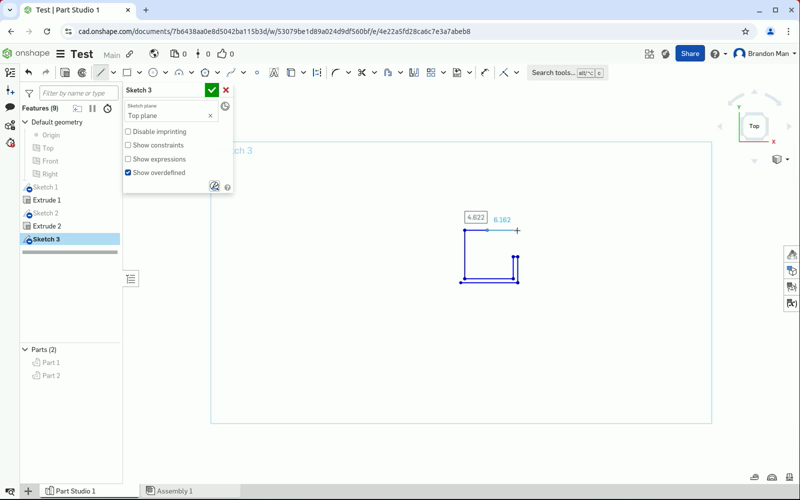
mouse_move(487, 226)
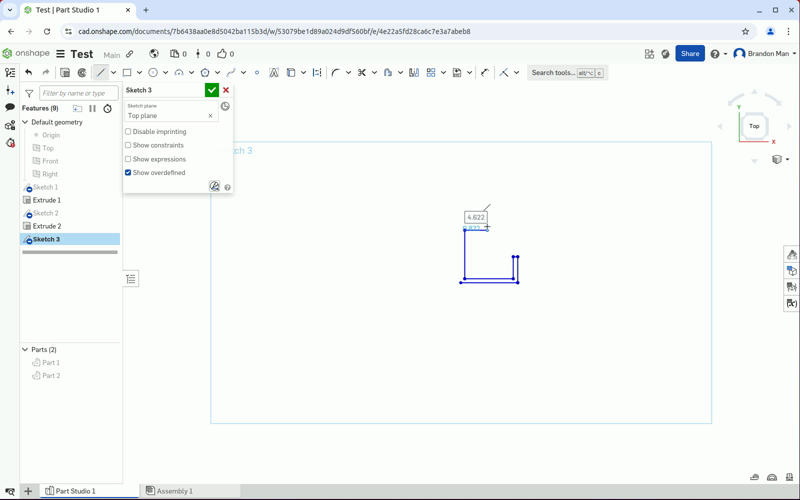
scroll(6)
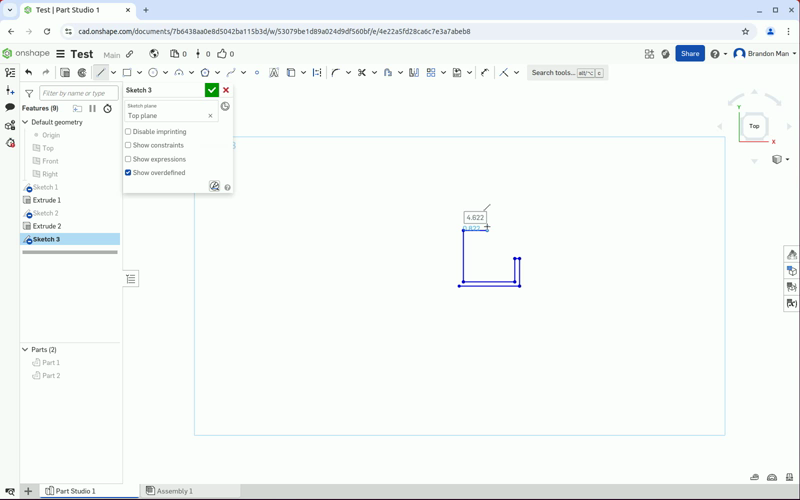
scroll(6)
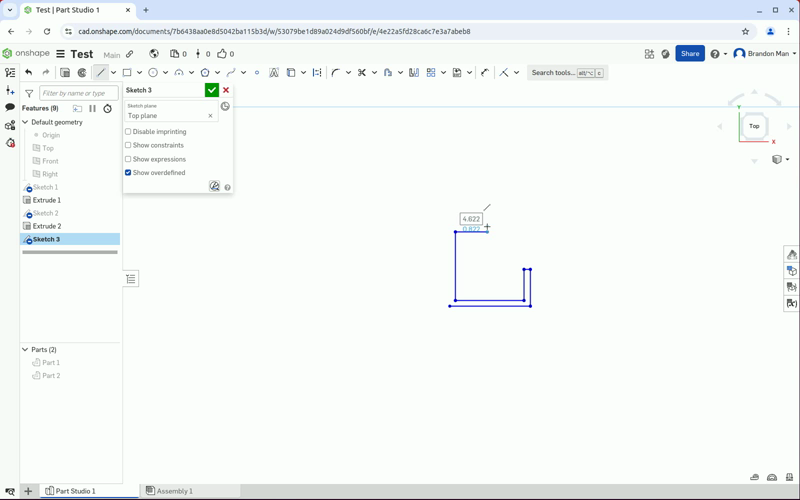
scroll(6)
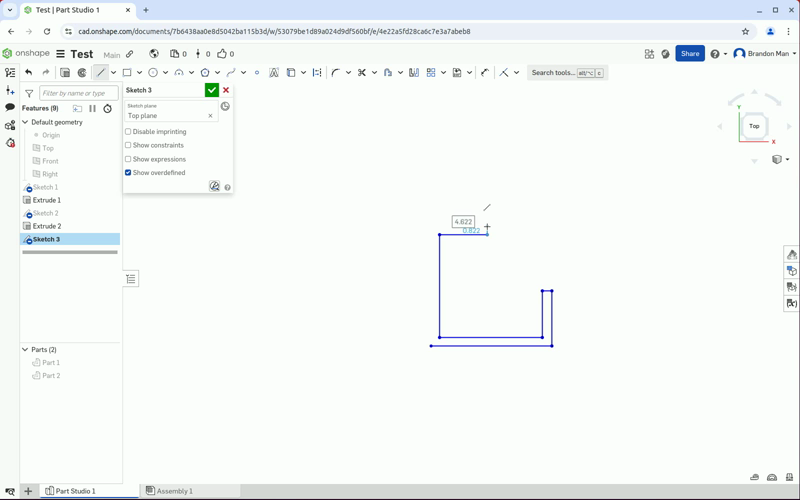
scroll(6)
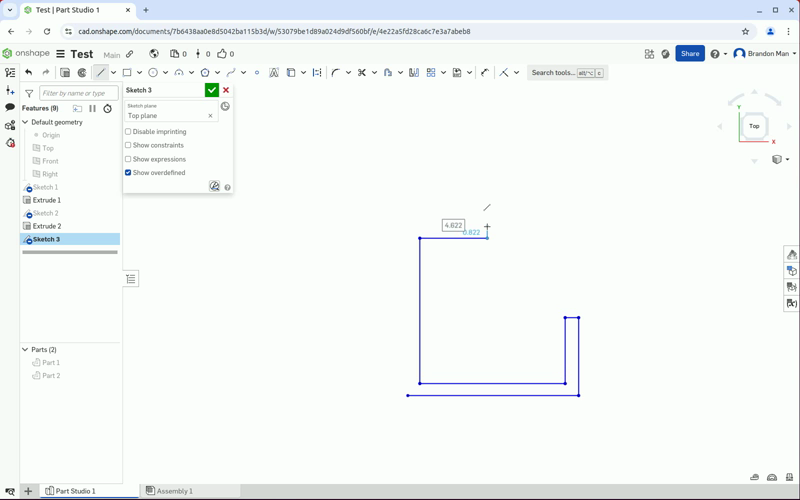
scroll(6)
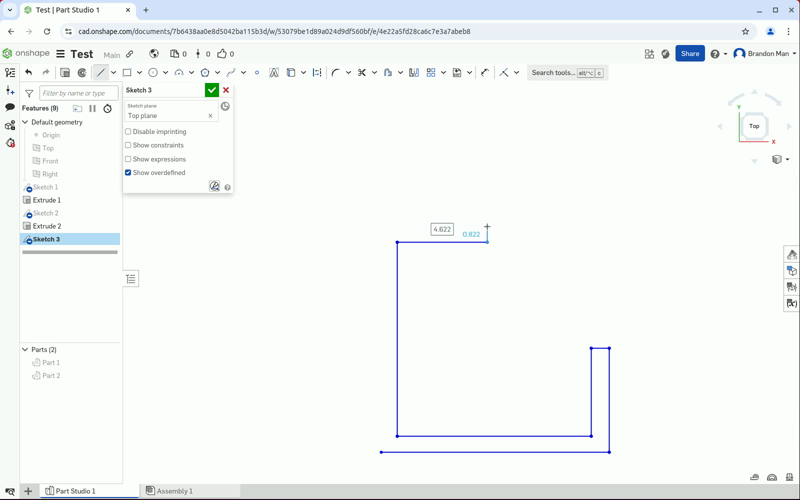
scroll(6)
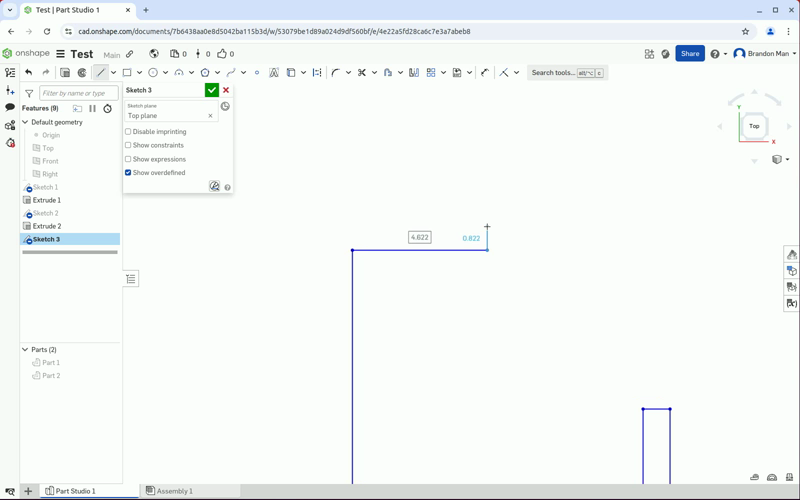
scroll(6)
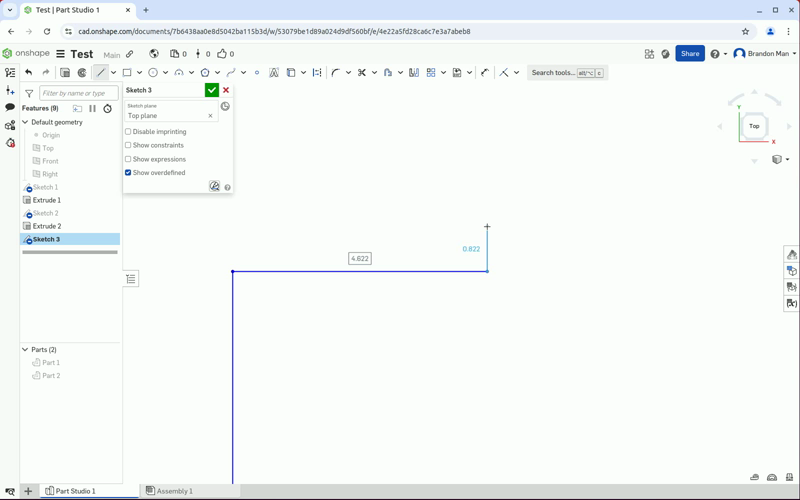
click(487, 226)
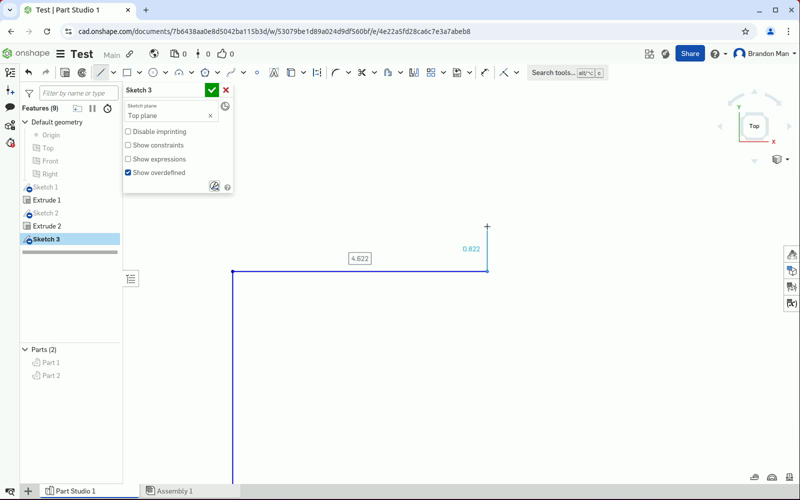
scroll(-6)
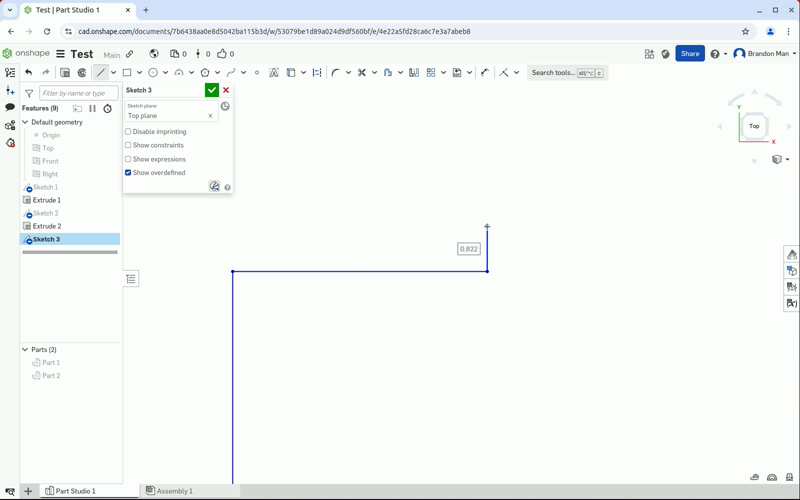
scroll(-6)
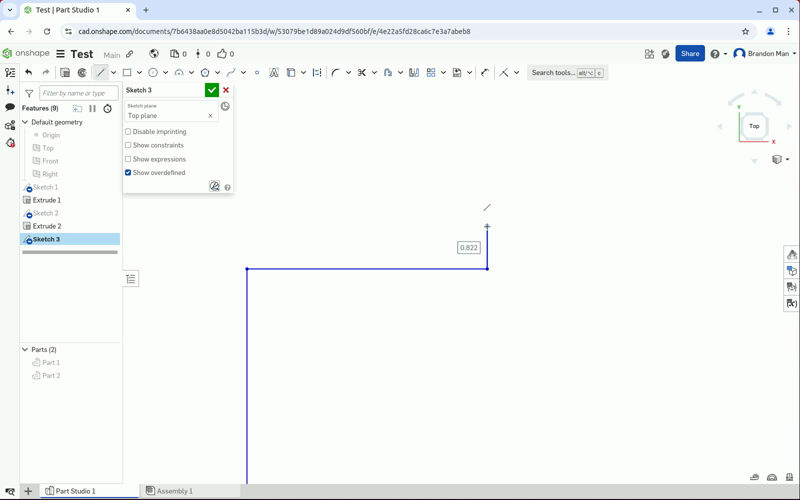
scroll(-6)
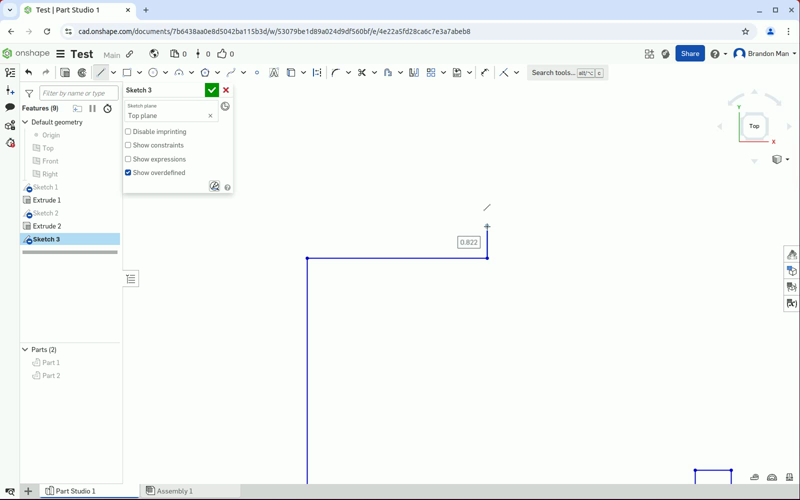
scroll(-6)
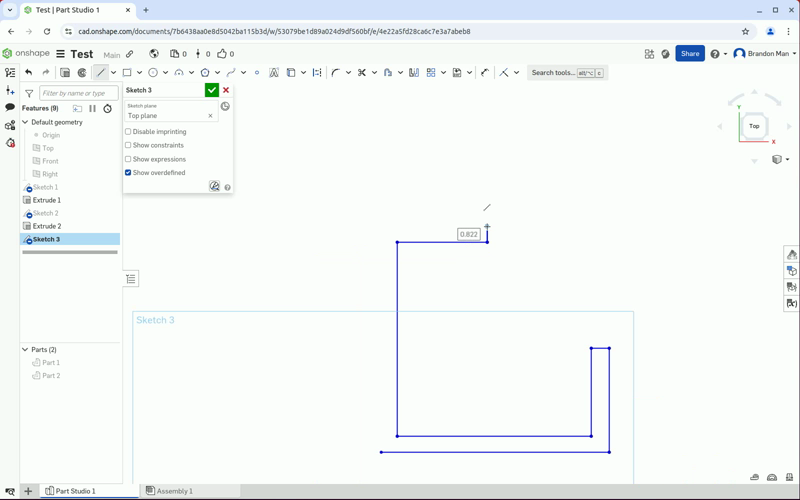
scroll(-6)
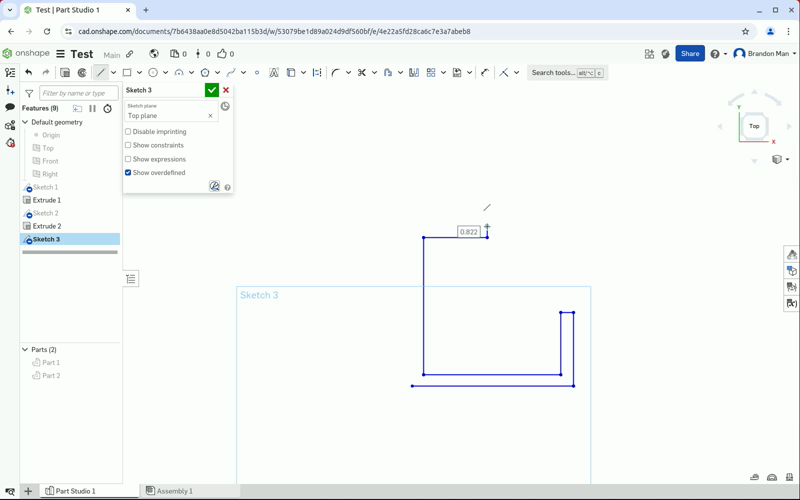
scroll(-6)
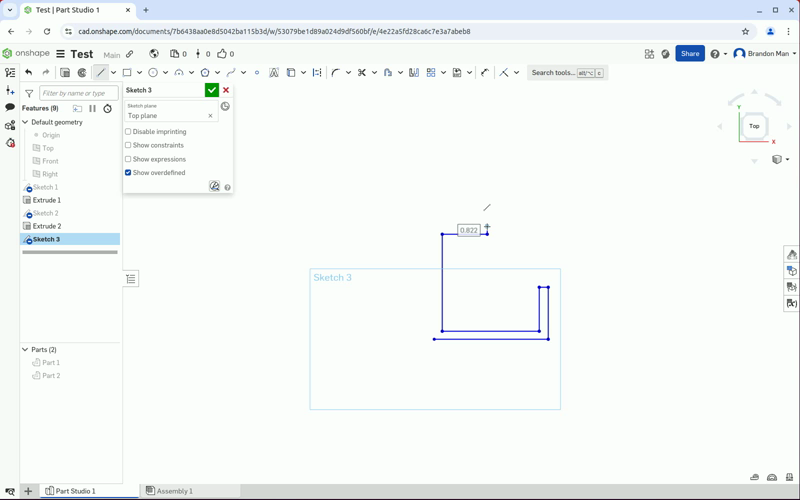
scroll(-6)
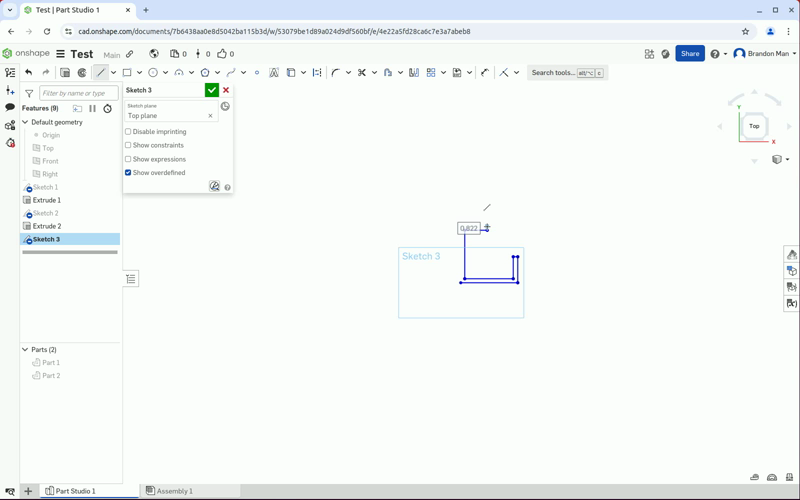
key_up(shift)
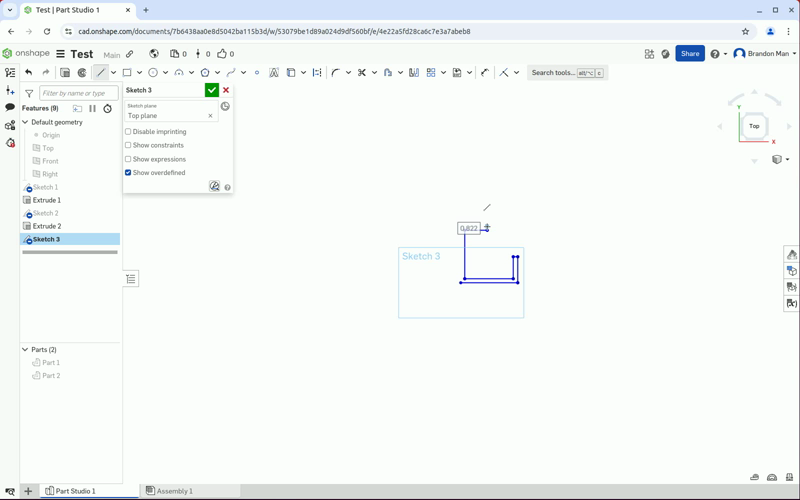
key_down(shift)
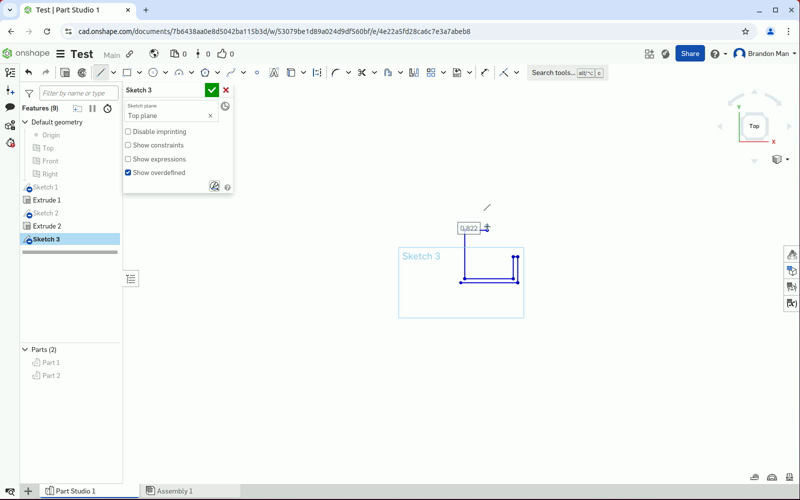
mouse_move(517, 226)
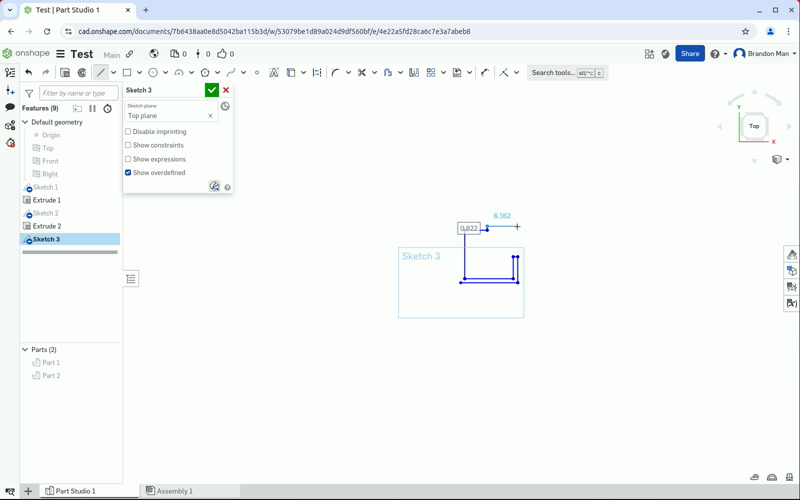
mouse_move(460, 226)
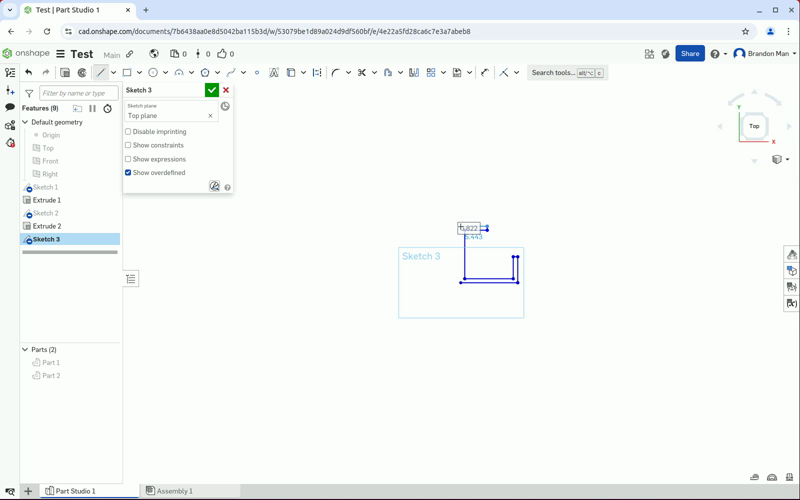
click(460, 226)
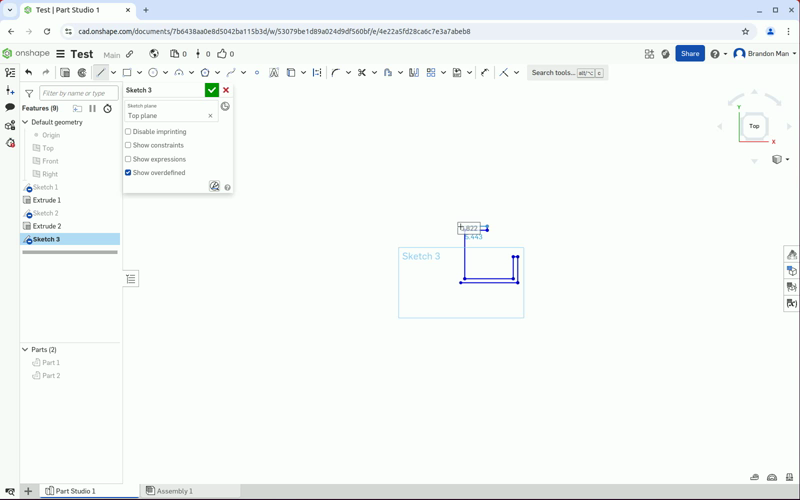
key_up(shift)
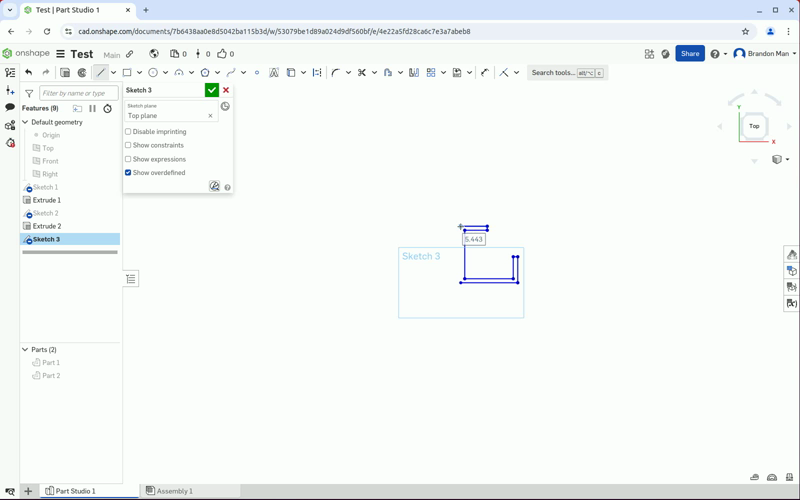
mouse_move(490, 226)
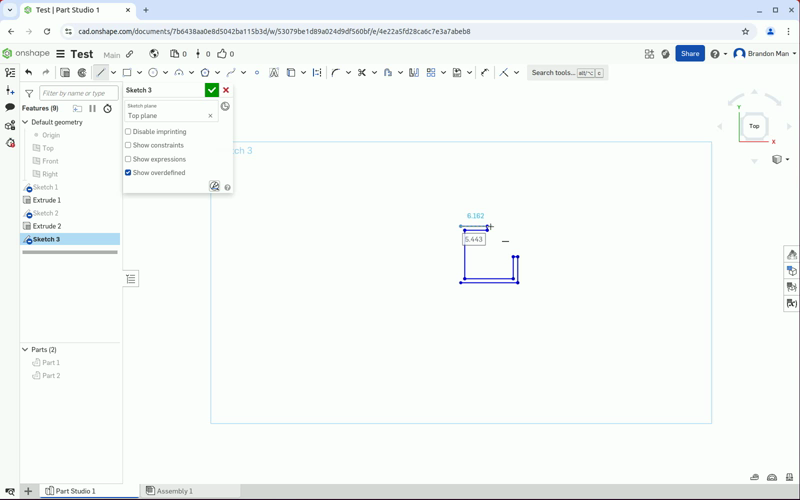
key_down(shift)
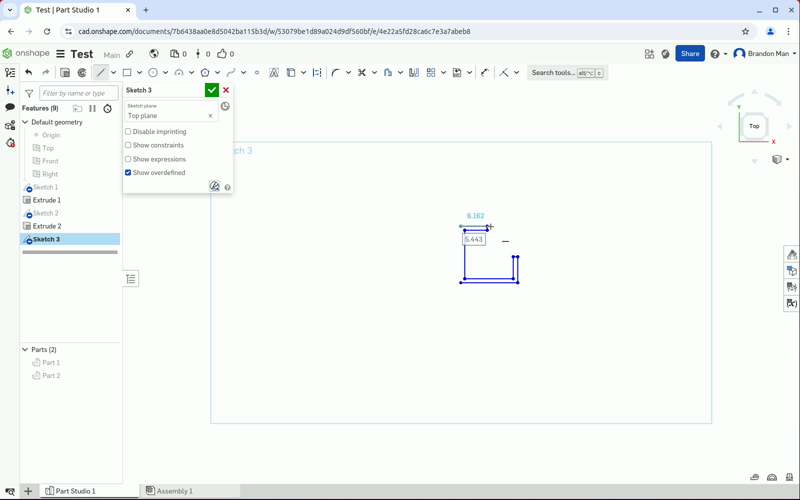
mouse_move(460, 282)
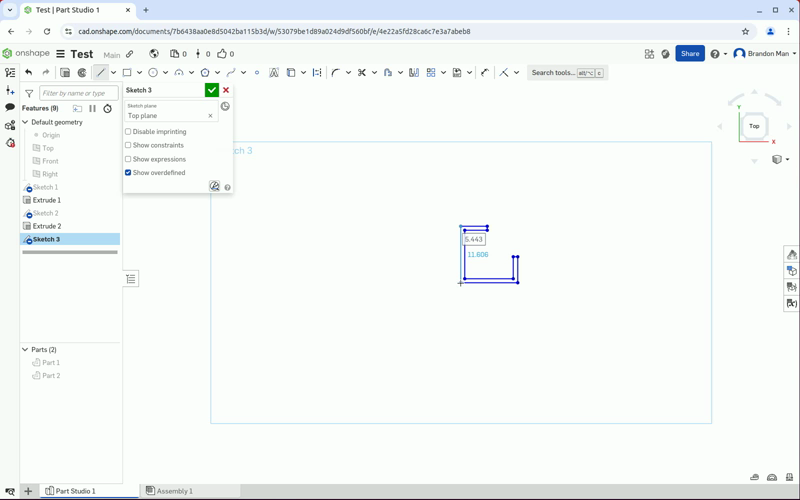
key_up(shift)
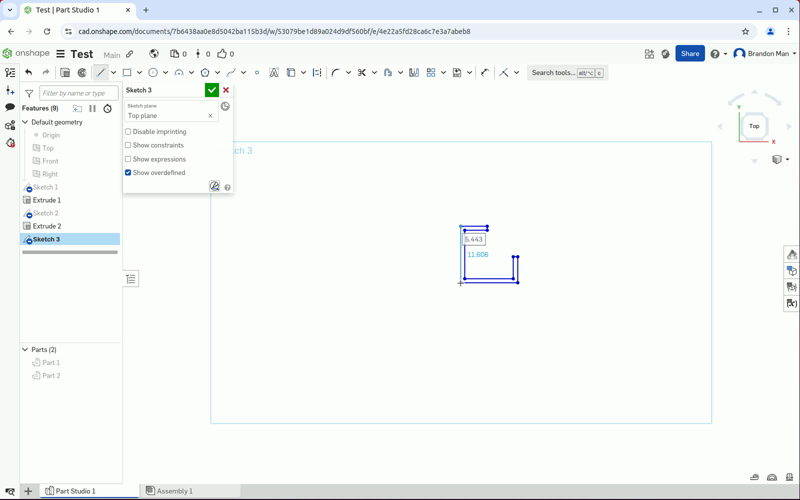
click(460, 282)
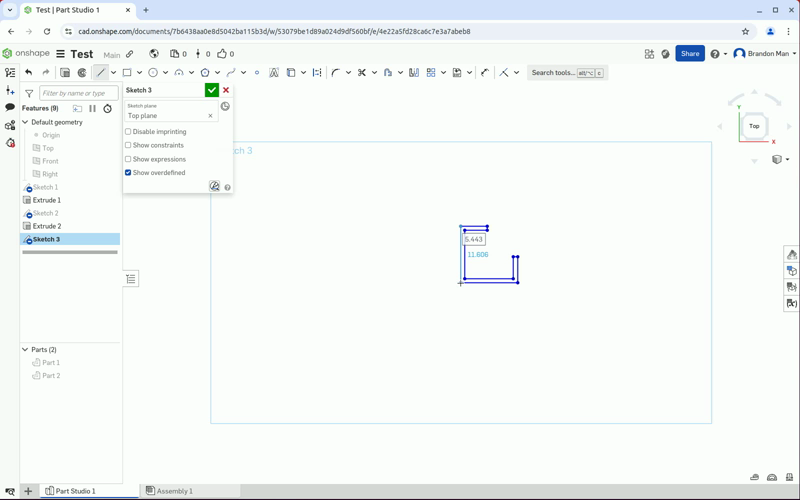
key(esc)
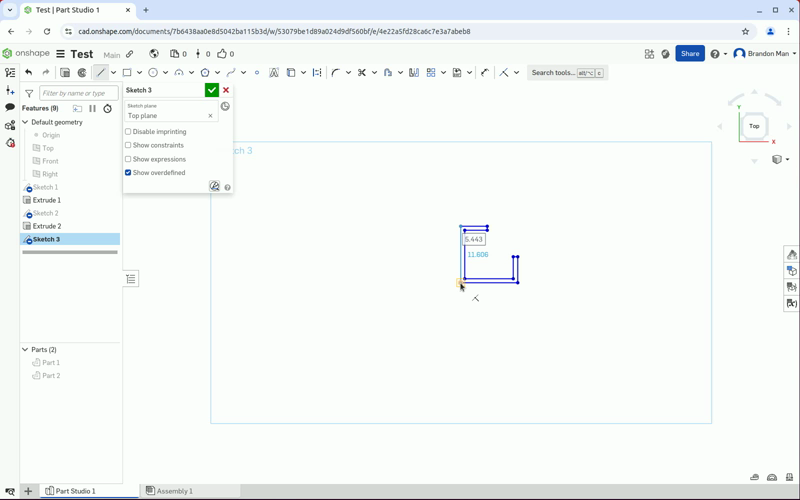
mouse_move(508, 279)
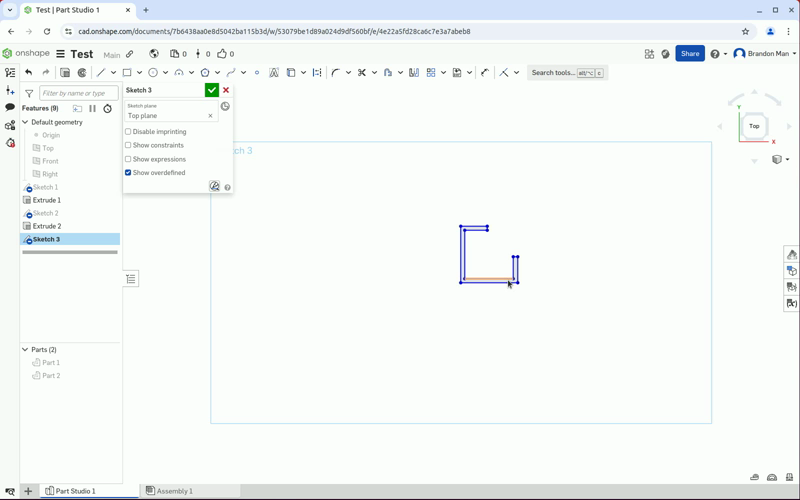
scroll(6)
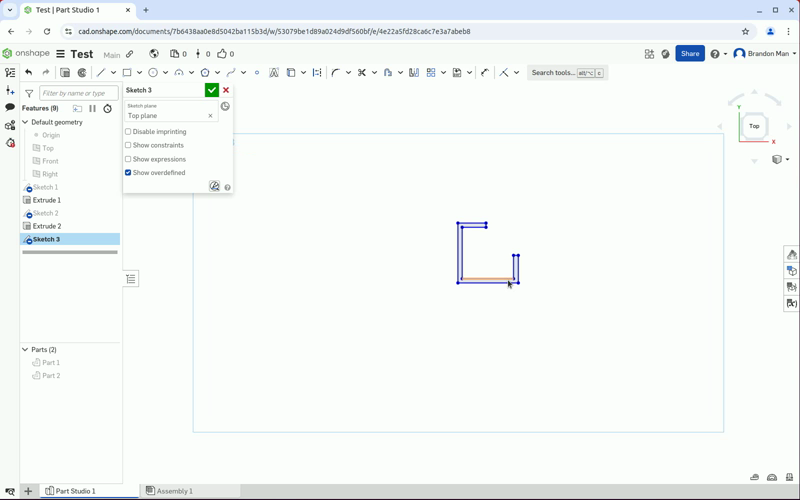
scroll(6)
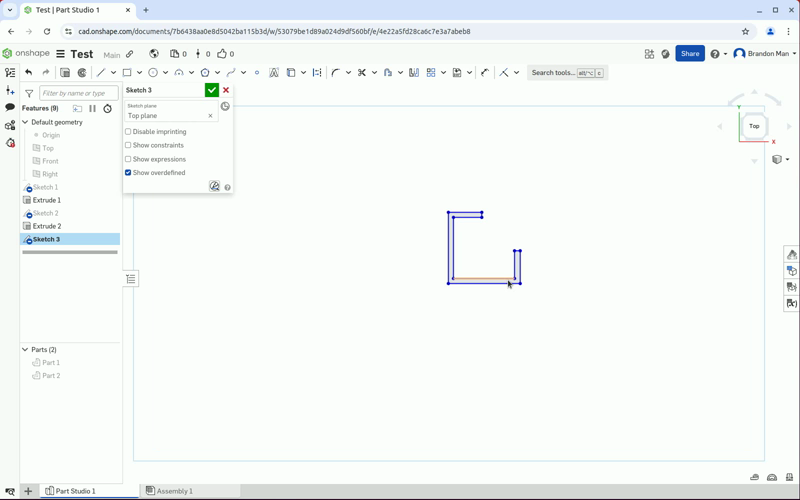
scroll(6)
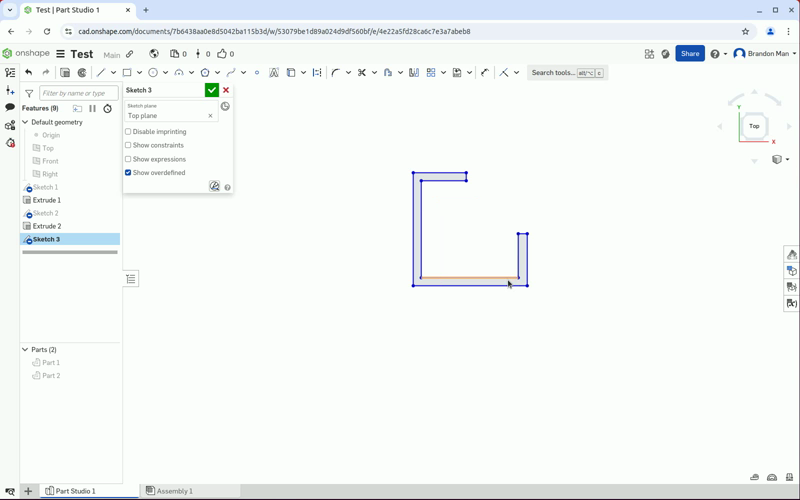
scroll(6)
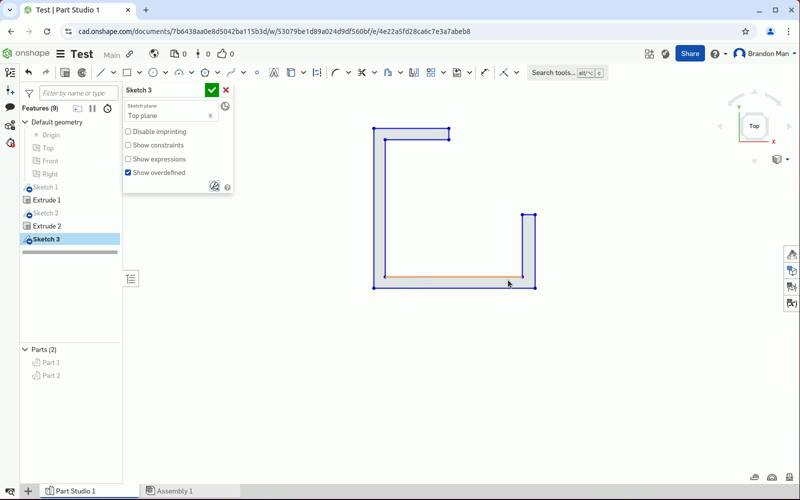
scroll(6)
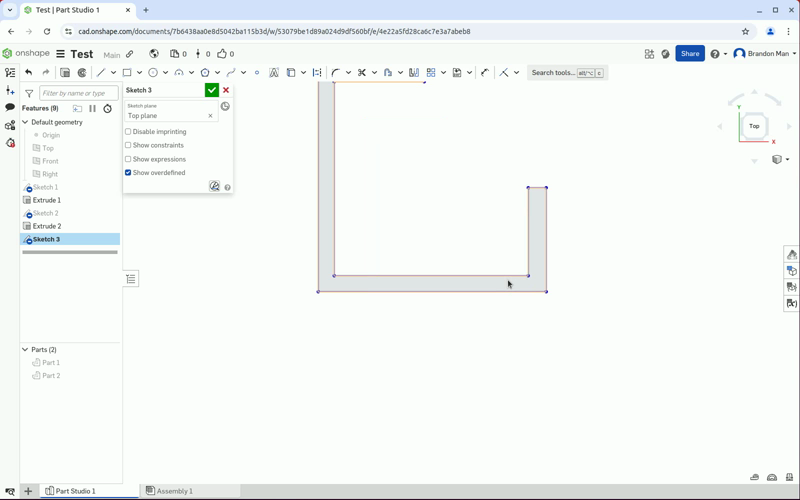
scroll(6)
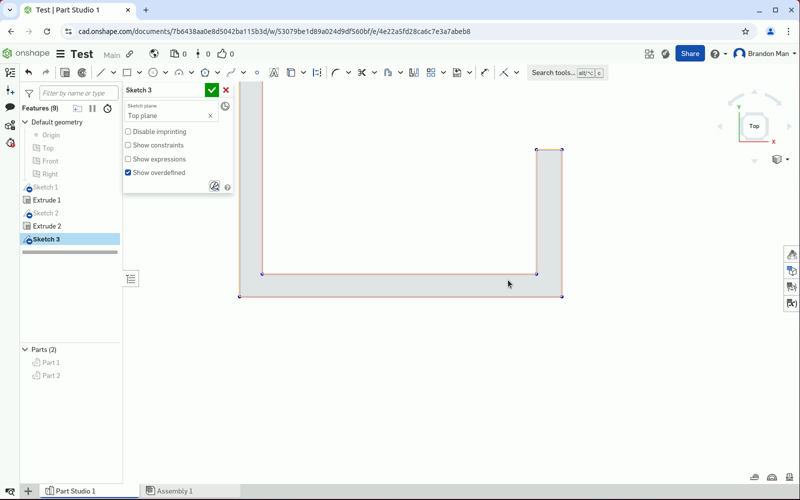
scroll(6)
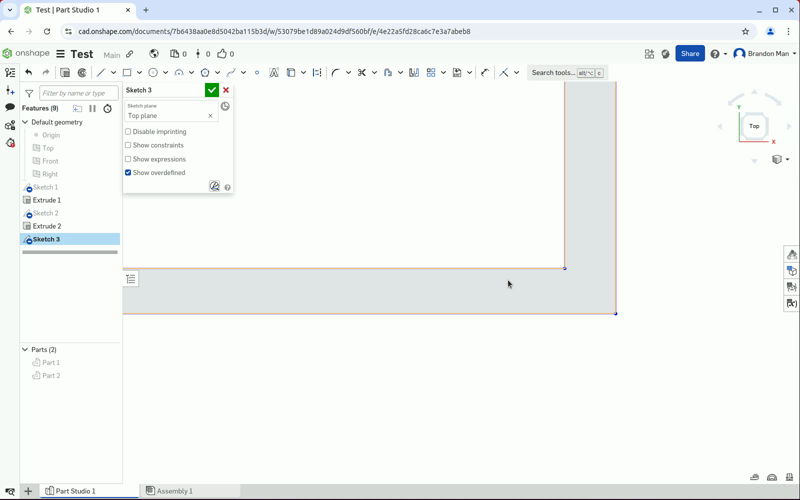
click(508, 279)
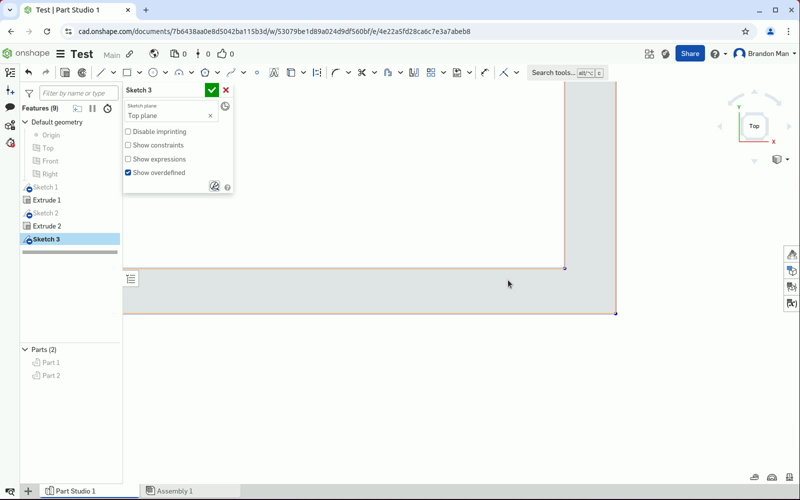
scroll(-6)
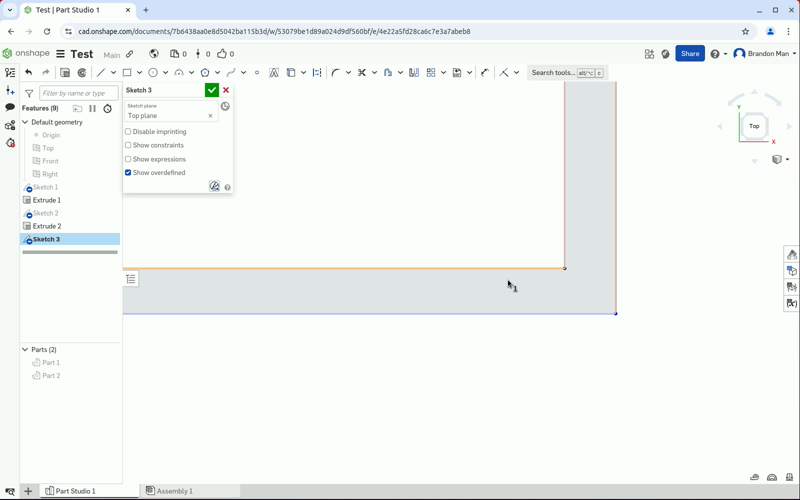
scroll(-6)
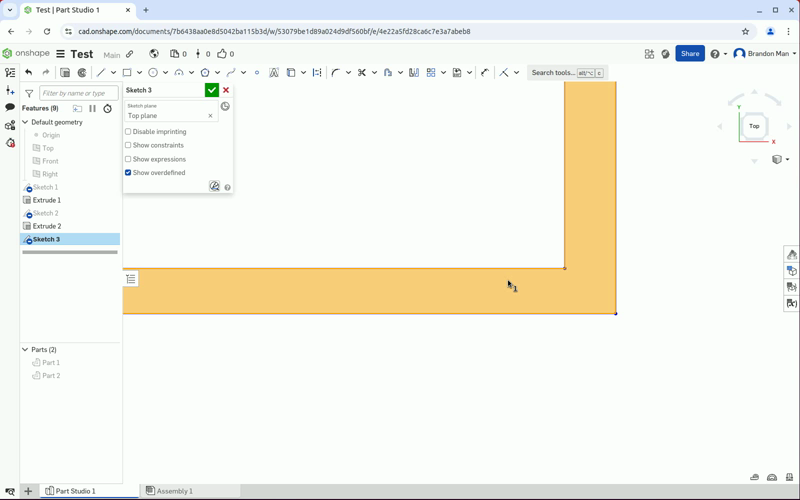
scroll(-6)
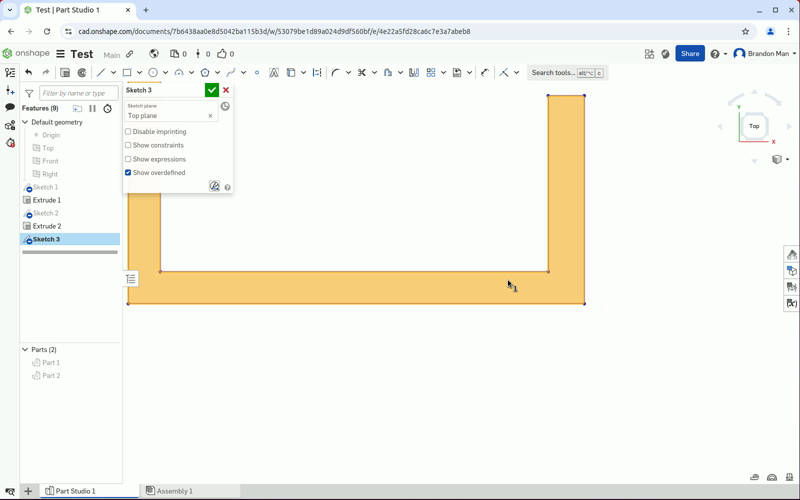
scroll(-6)
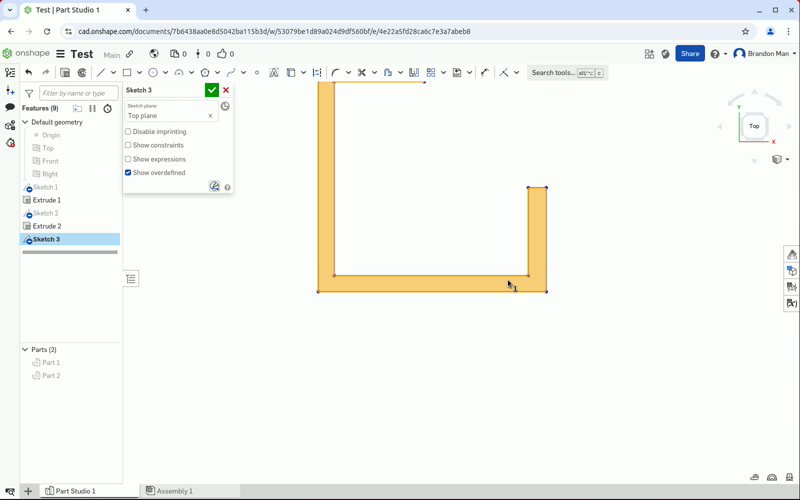
scroll(-6)
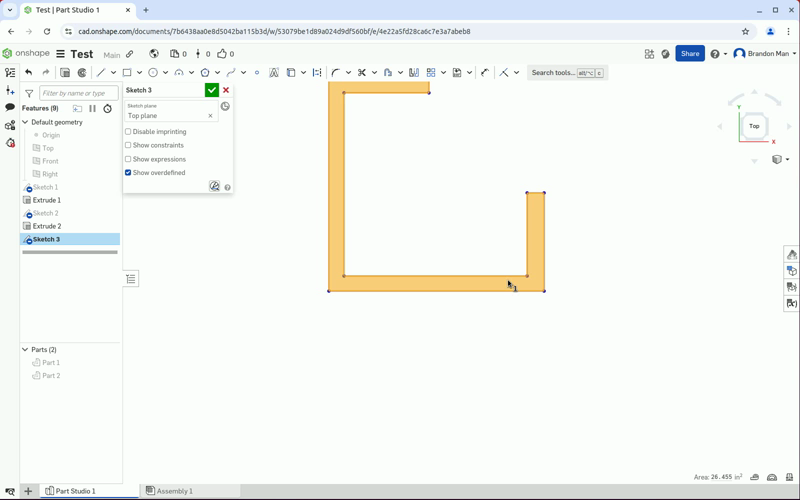
scroll(-6)
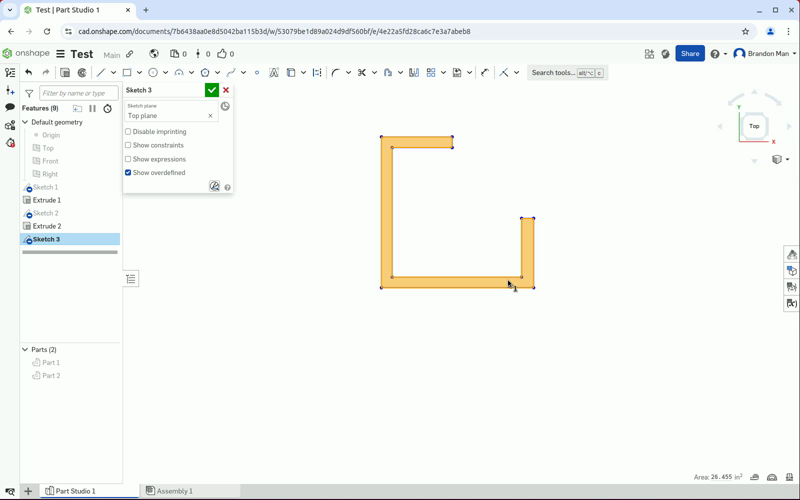
scroll(-6)
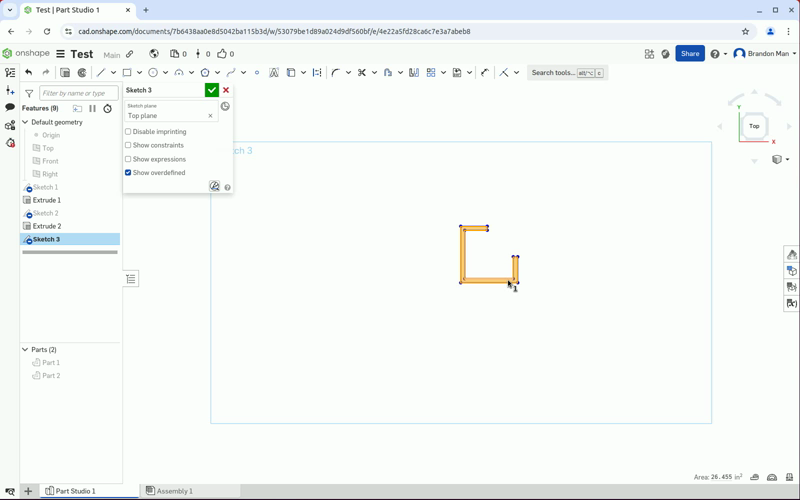
mouse_move(73, 352)
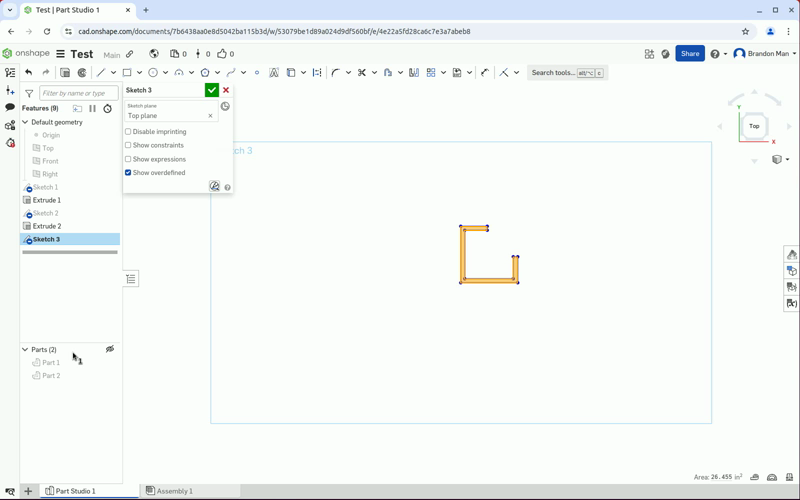
key(shift+y)
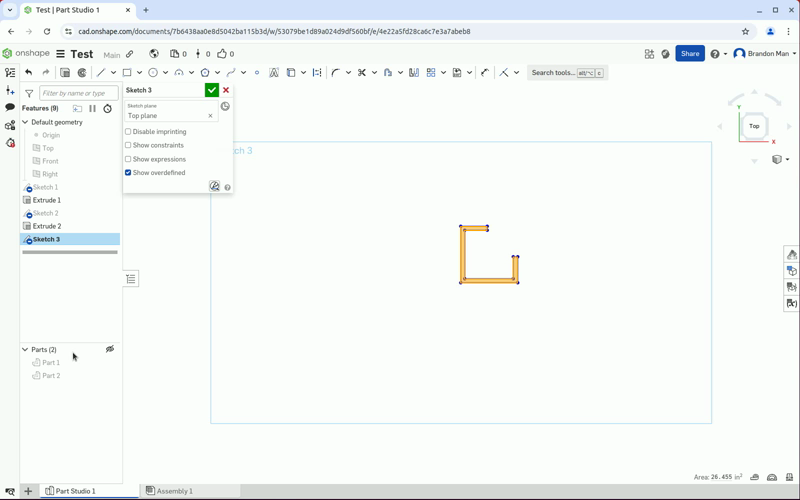
key(shift+e)
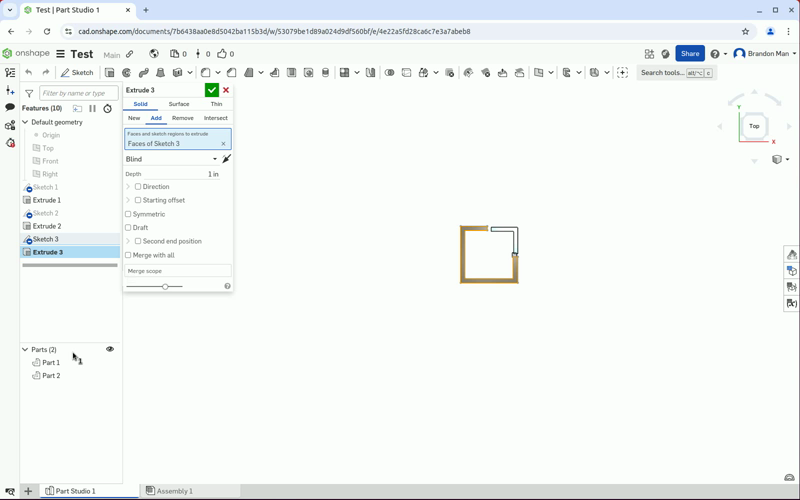
mouse_move(143, 106)
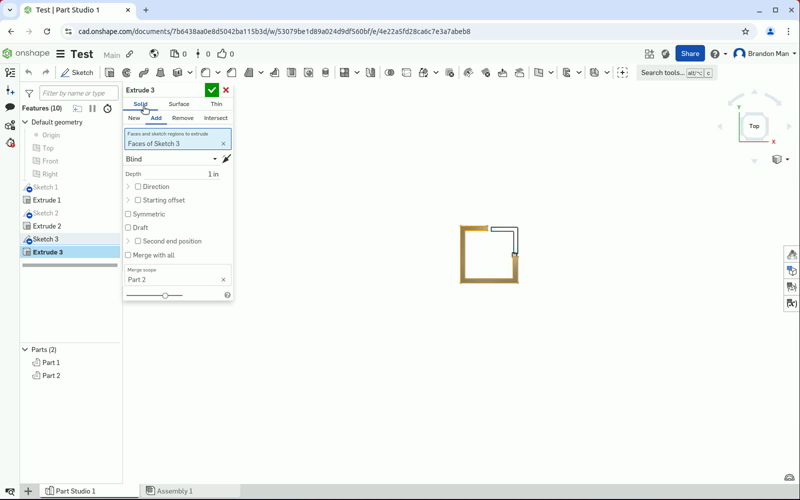
click(143, 106)
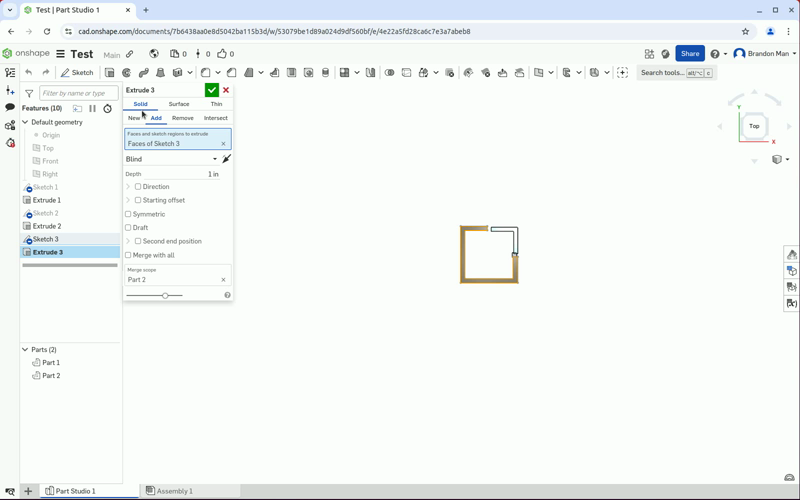
mouse_move(137, 120)
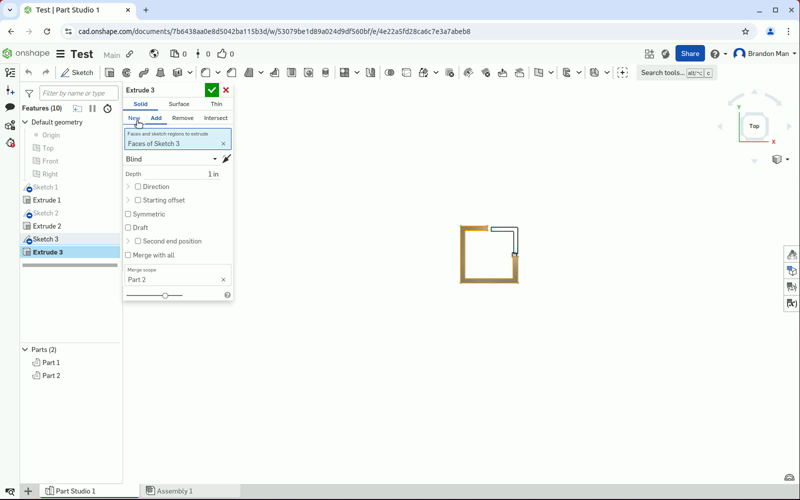
click(137, 120)
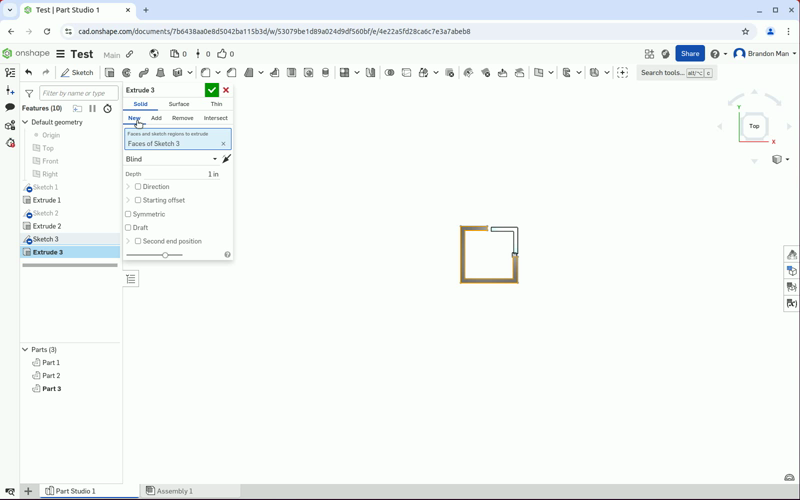
key(tab, 4)
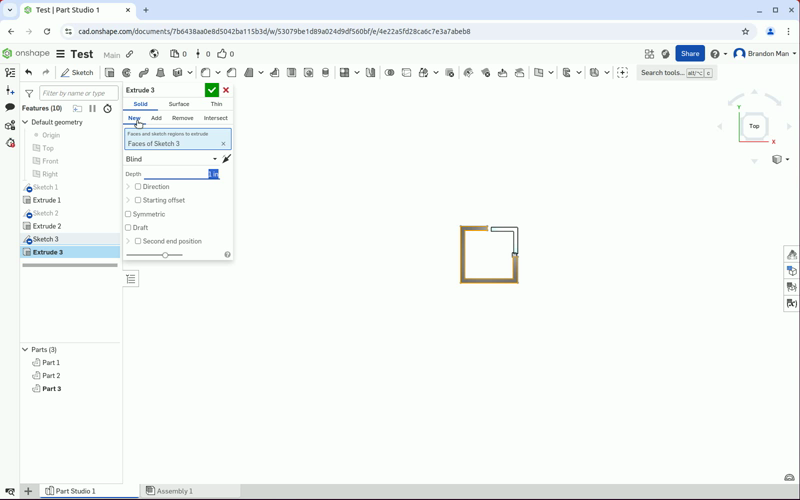
text(0.963)
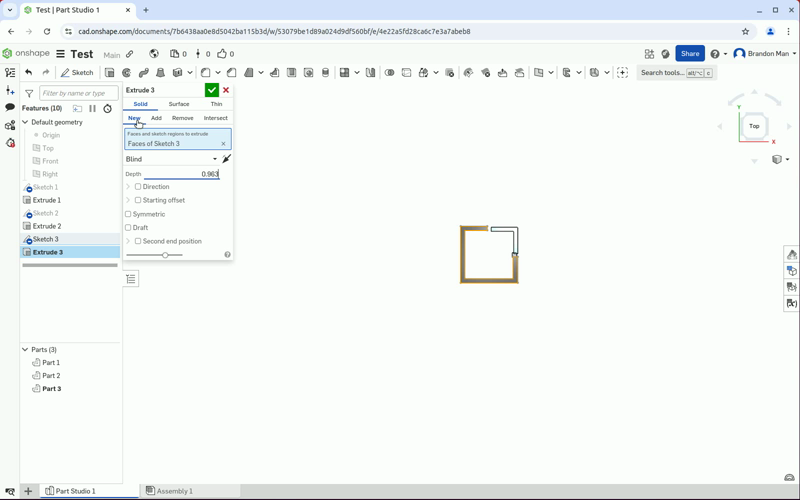
key(enter)
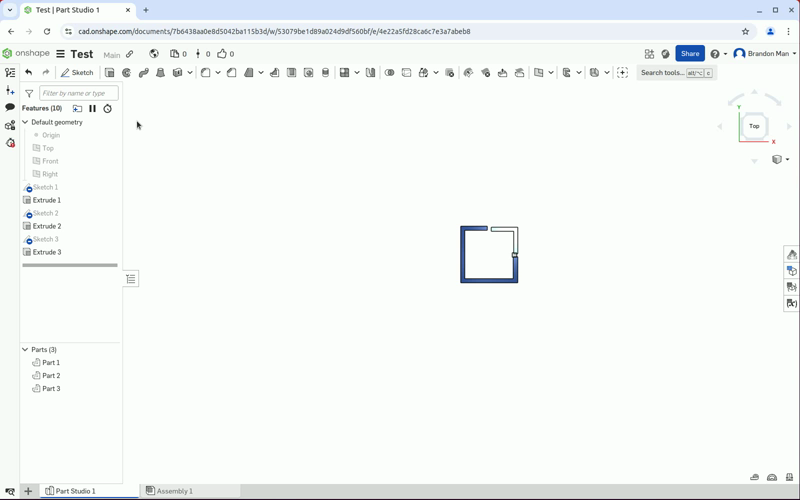
key(shift+h)
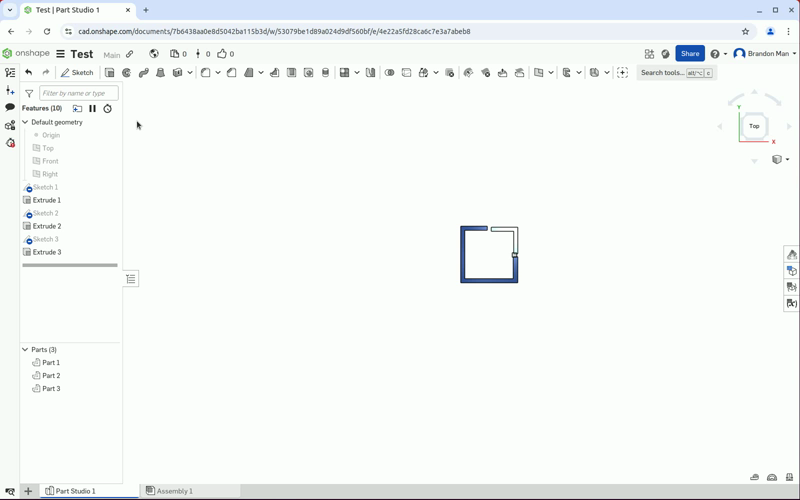
key(shift+h)
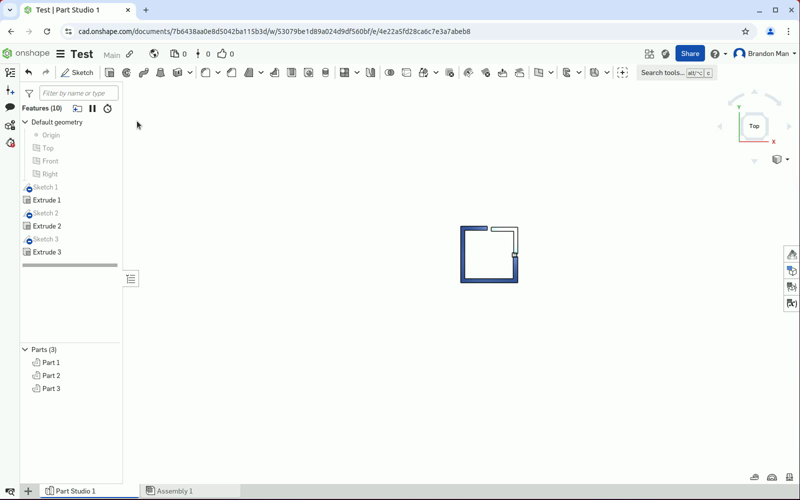
mouse_move(73, 189)
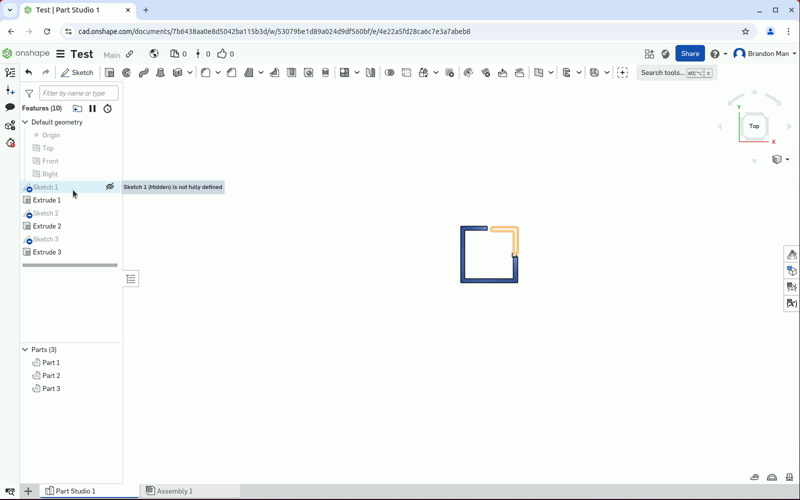
click(73, 189)
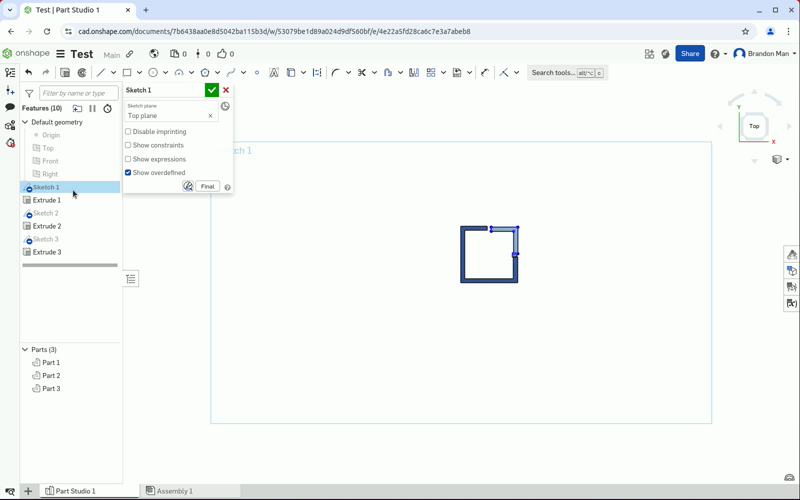
mouse_move(229, 92)
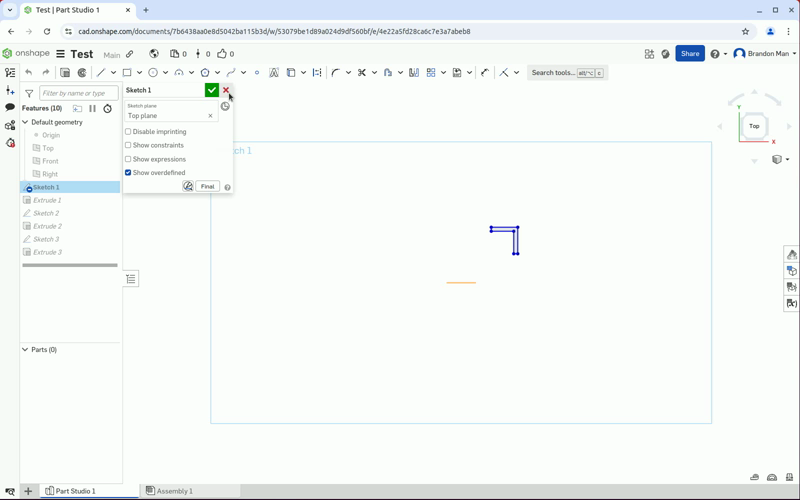
click(229, 92)
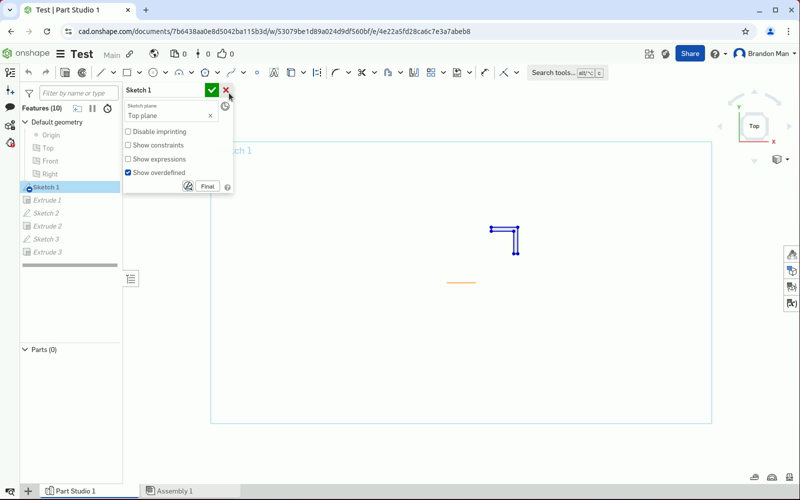
key(shift+s)
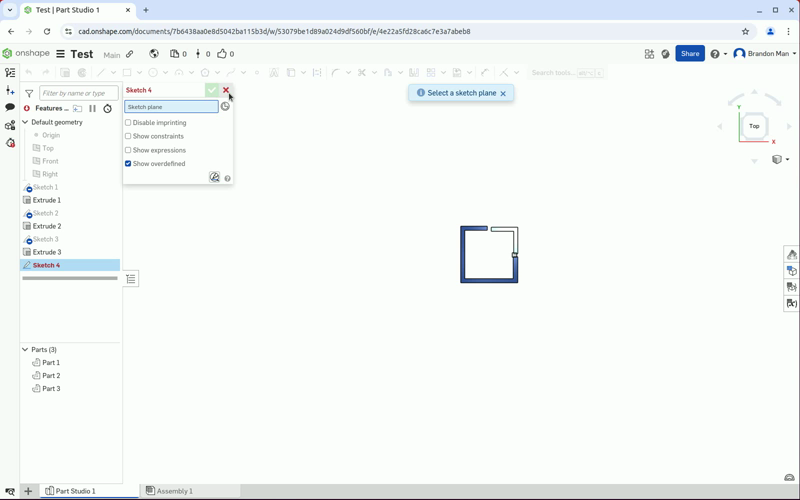
mouse_move(73, 150)
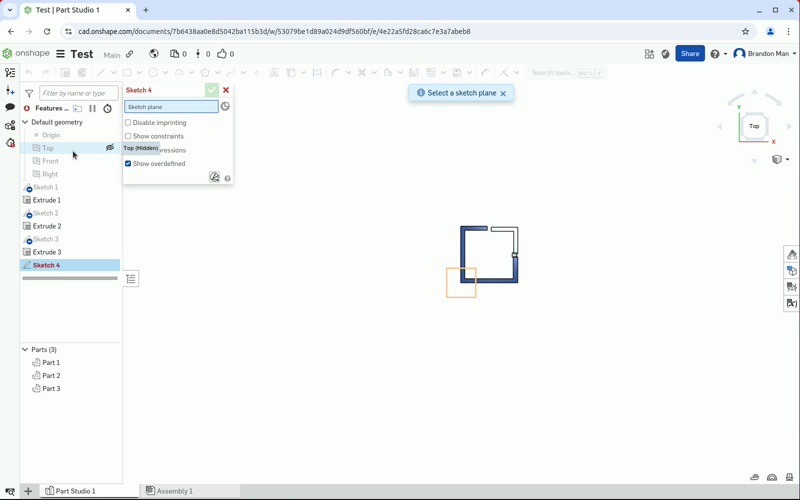
click(73, 150)
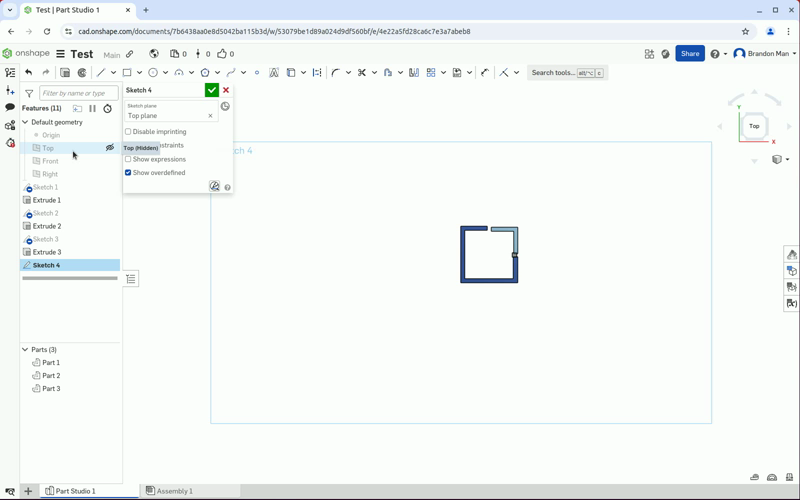
mouse_move(73, 352)
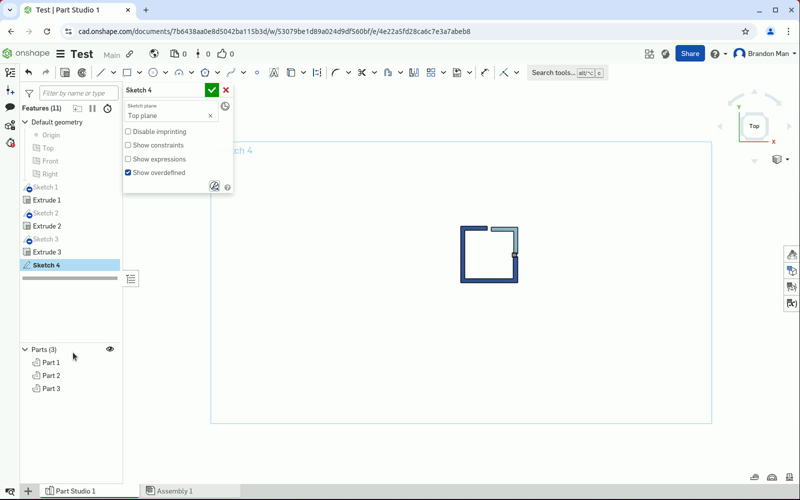
key(y)
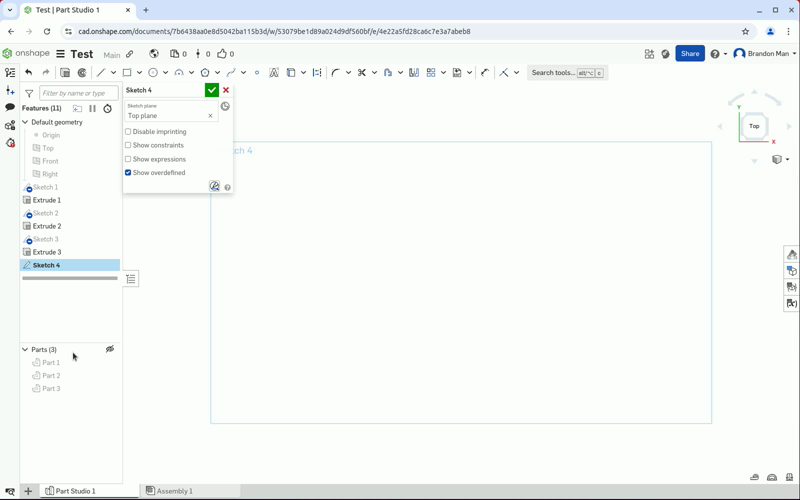
key(l)
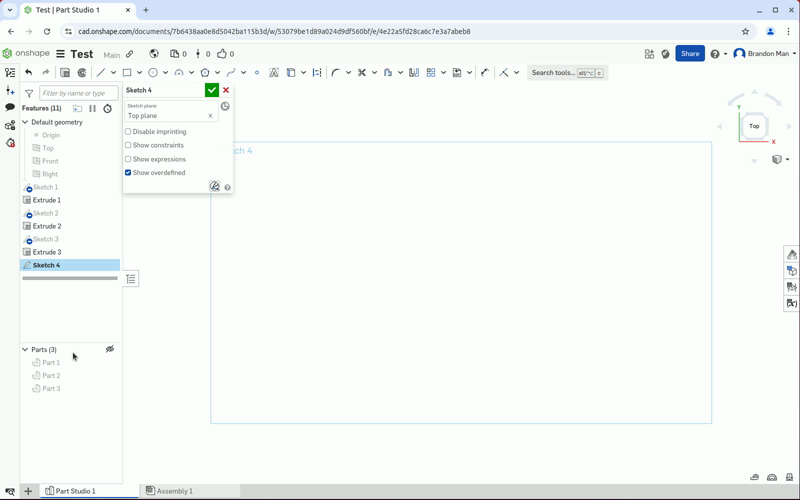
key_down(shift)
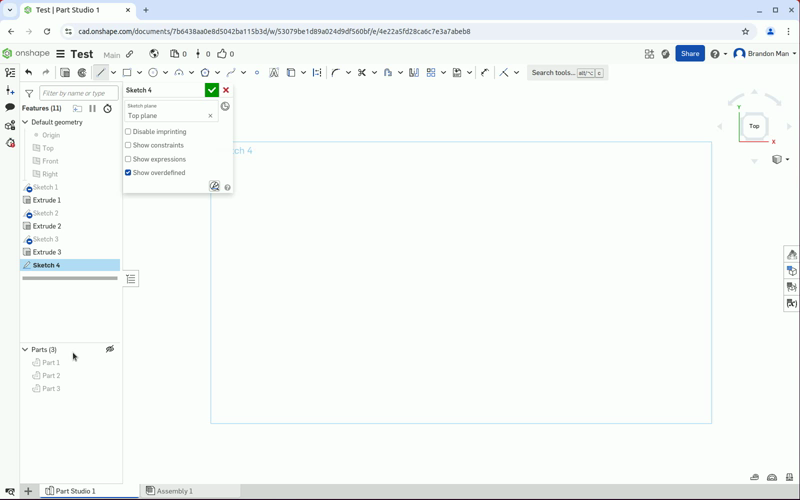
mouse_move(486, 231)
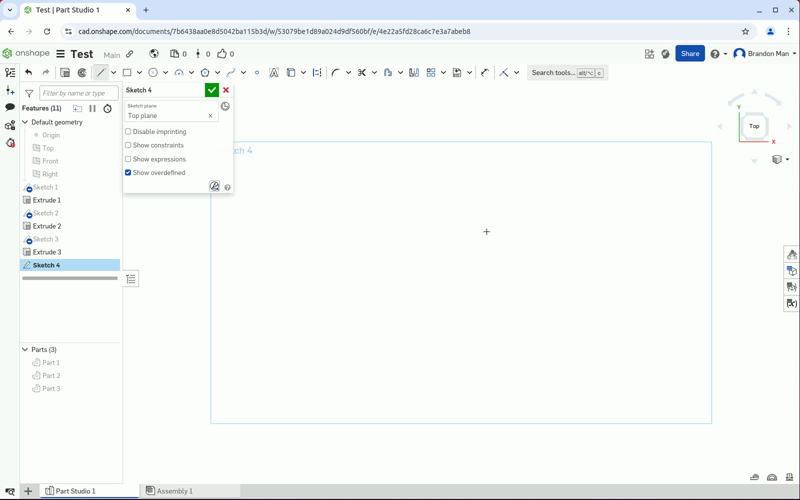
click(486, 231)
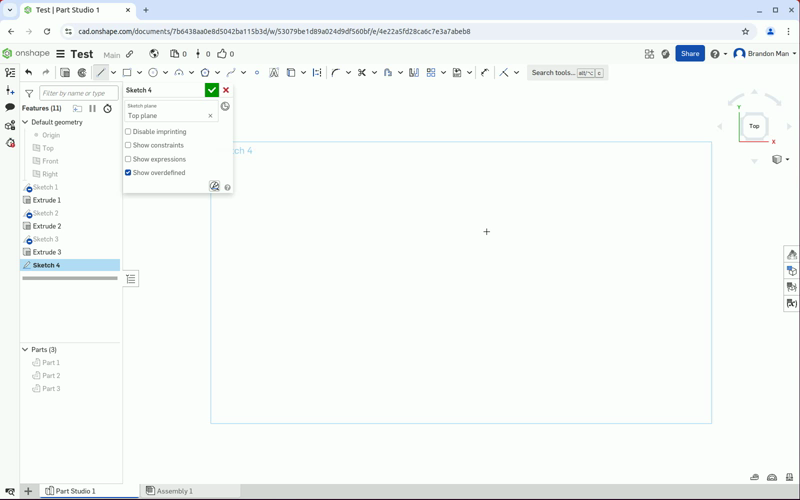
key_up(shift)
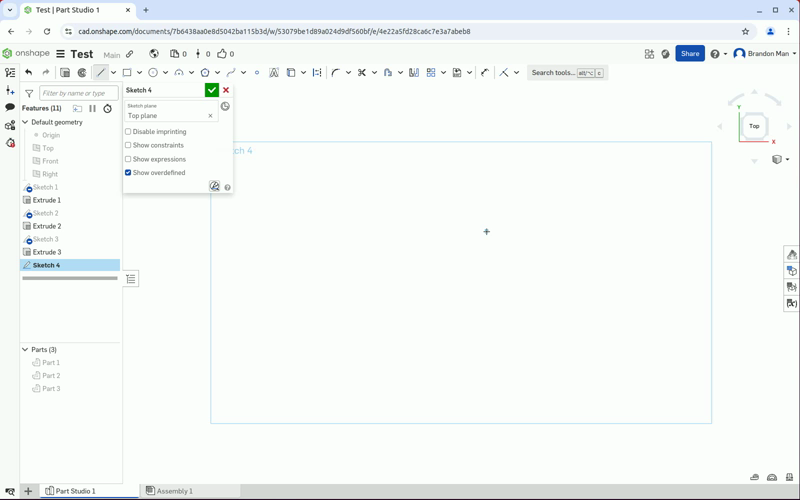
key_down(shift)
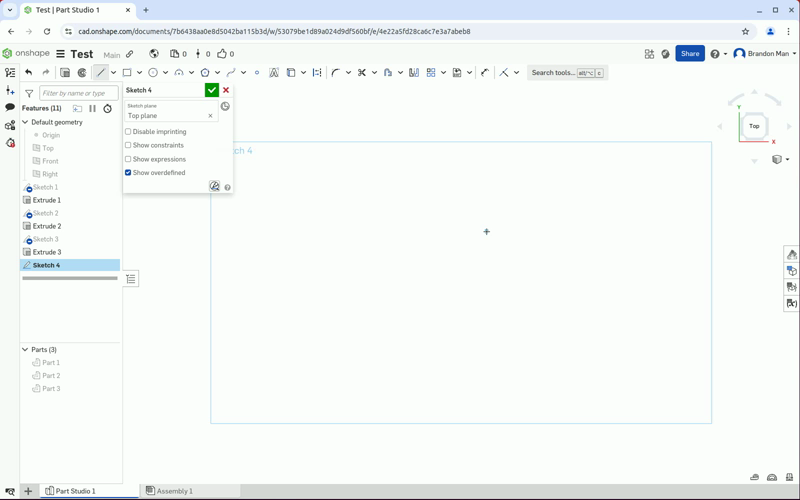
mouse_move(516, 231)
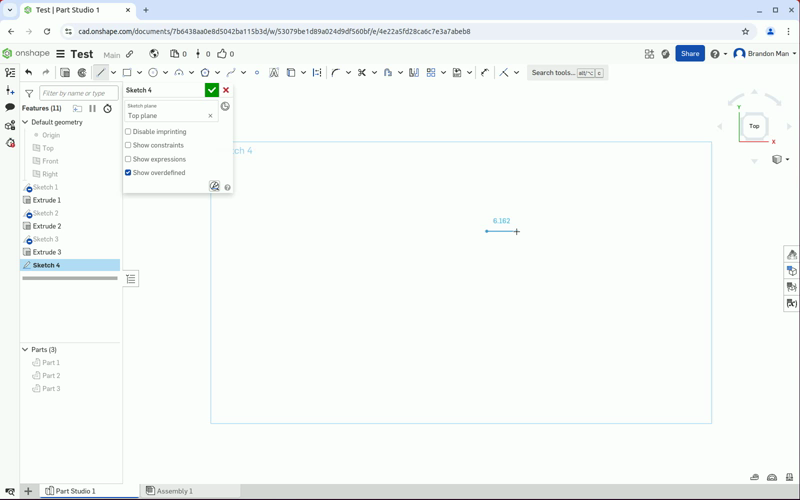
mouse_move(491, 231)
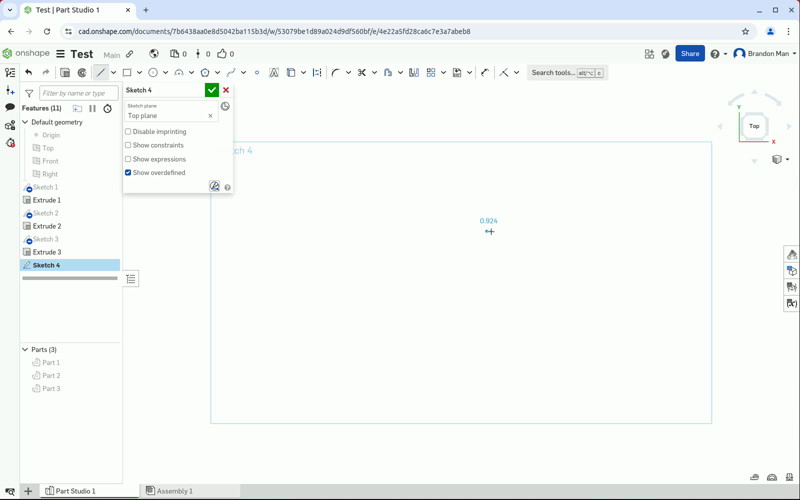
scroll(6)
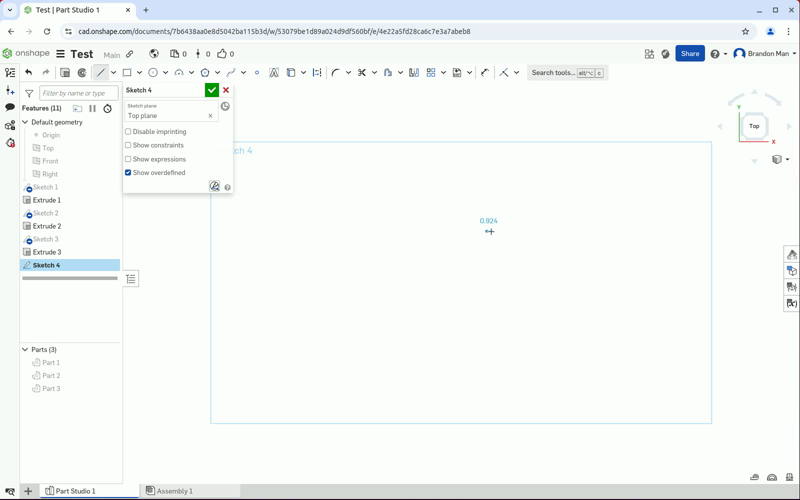
scroll(6)
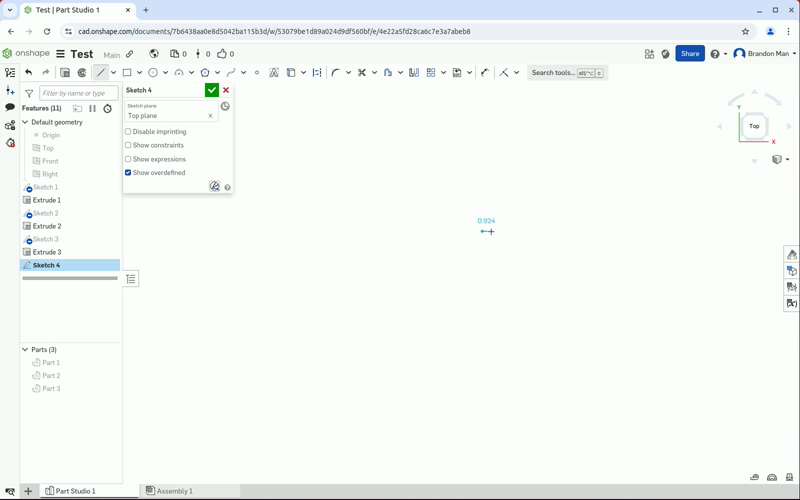
scroll(6)
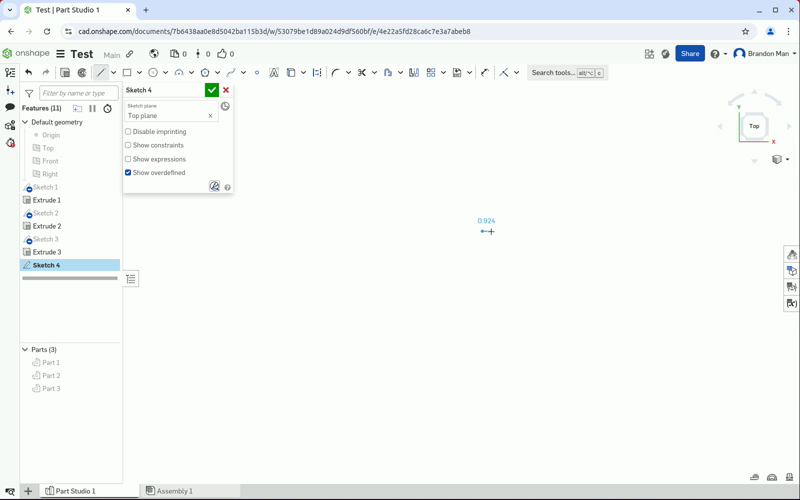
scroll(6)
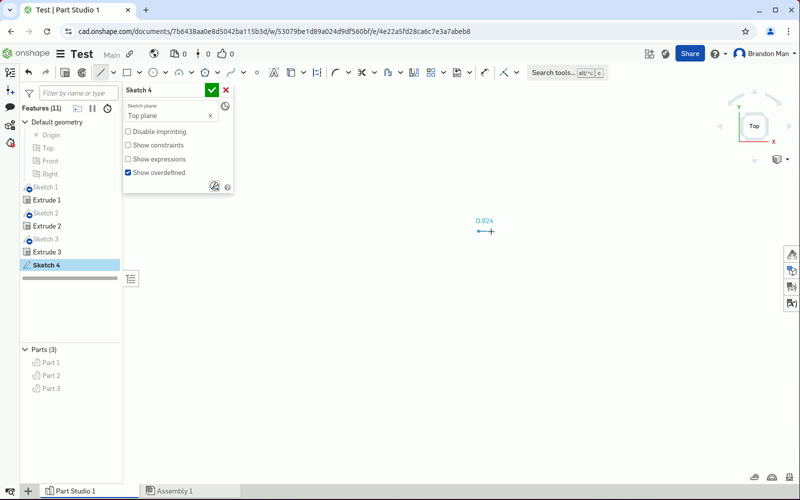
scroll(6)
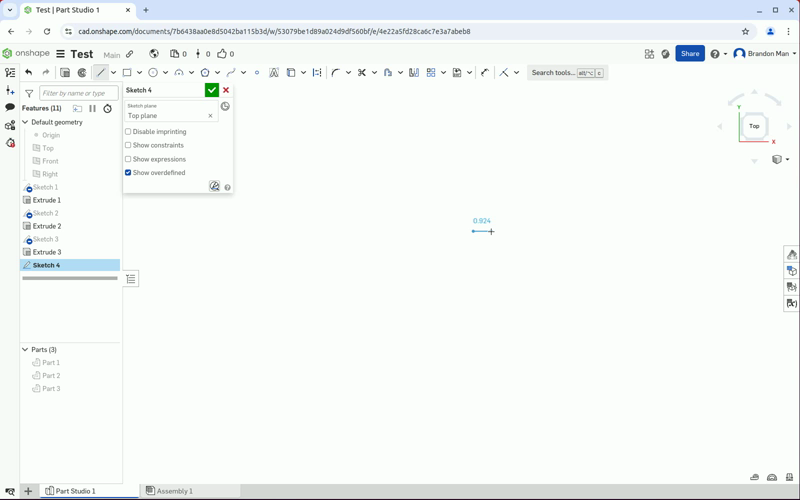
scroll(6)
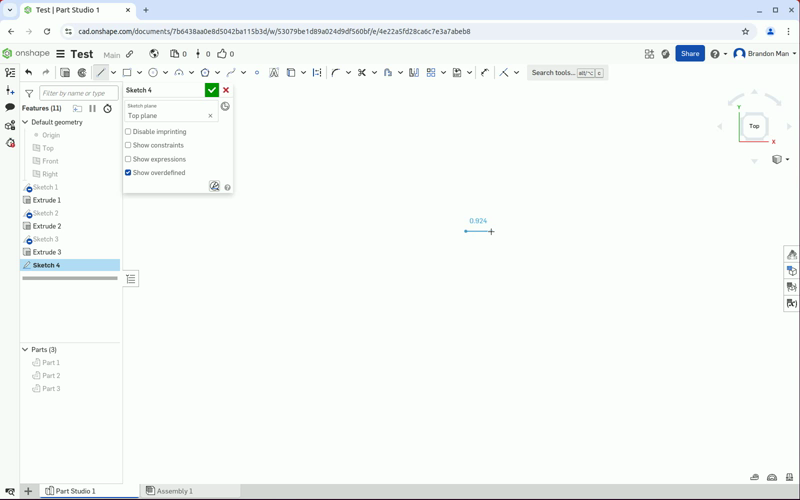
scroll(6)
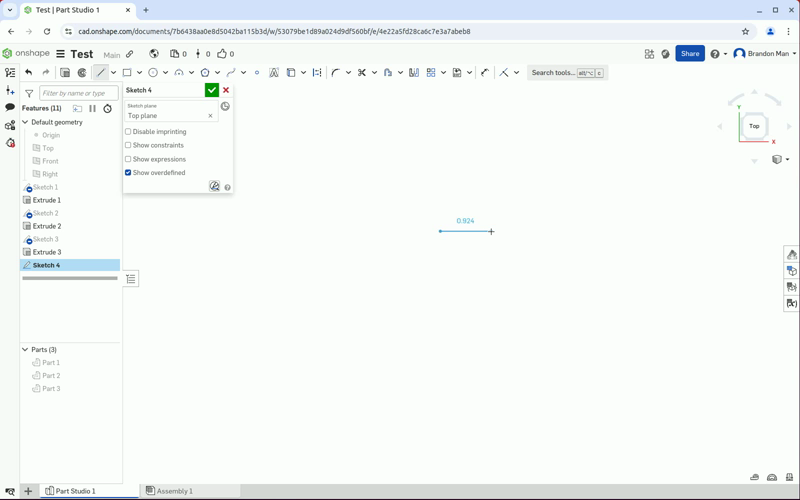
click(491, 231)
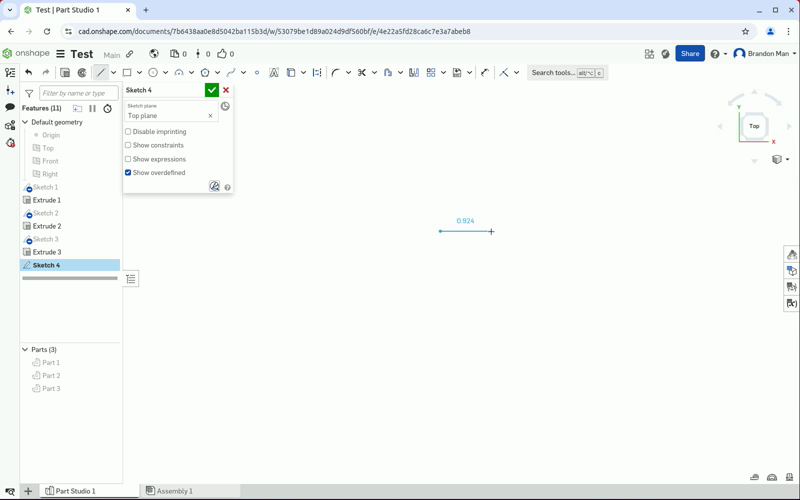
scroll(-6)
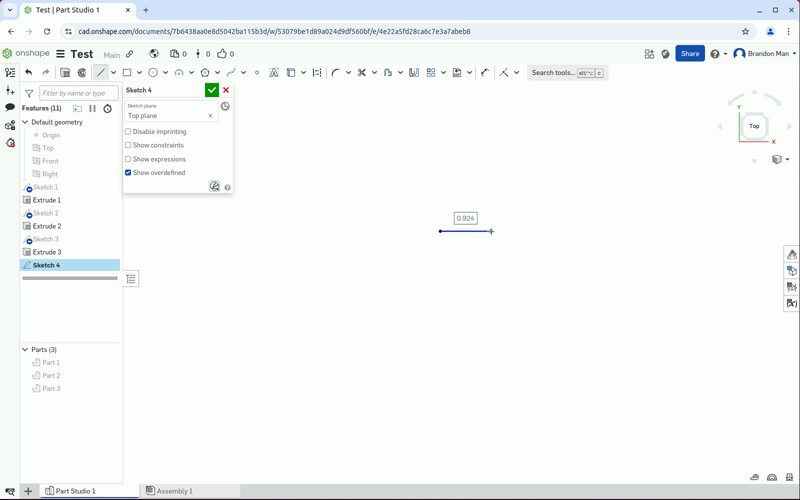
scroll(-6)
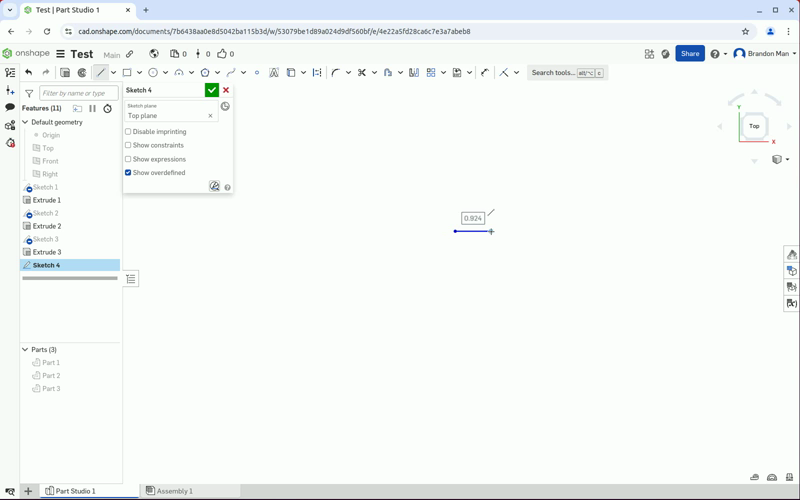
scroll(-6)
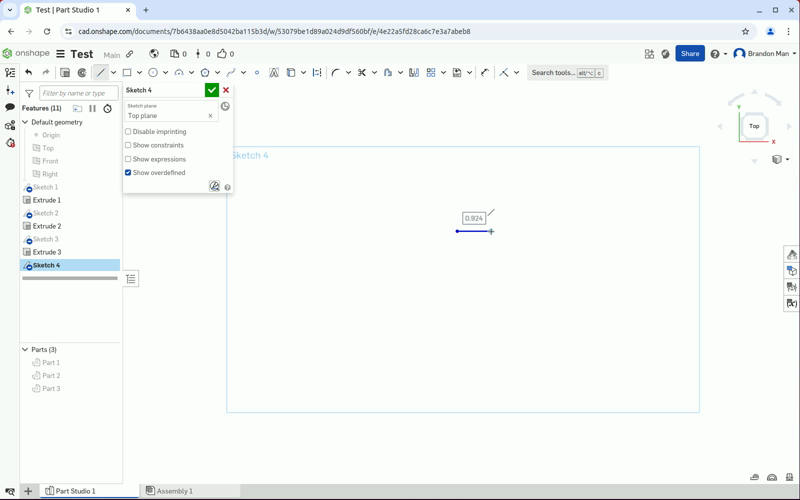
scroll(-6)
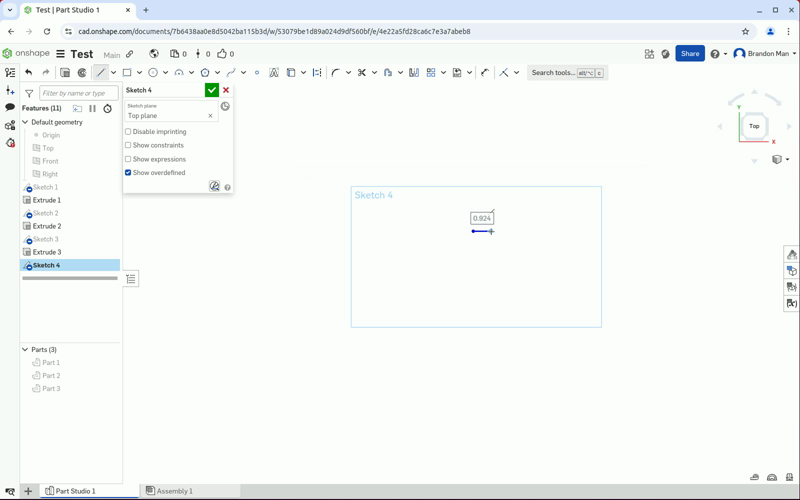
scroll(-6)
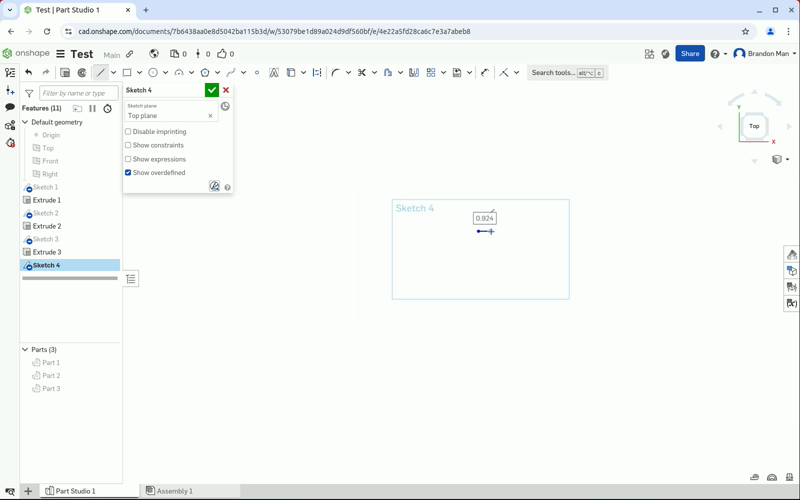
scroll(-6)
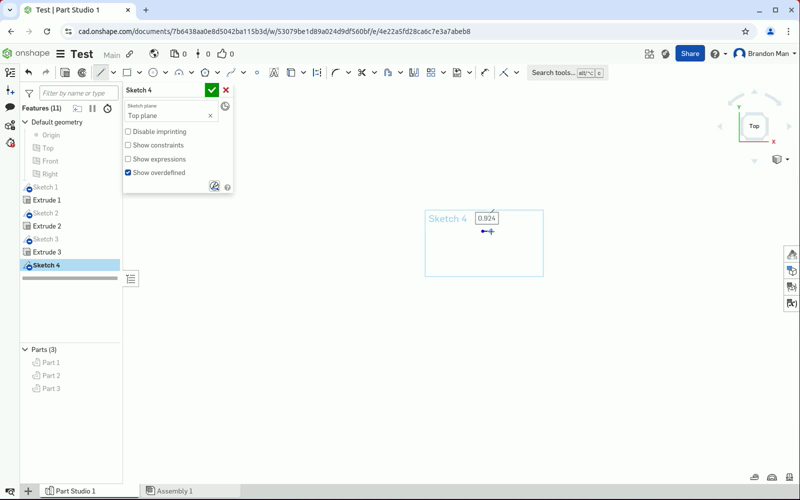
scroll(-6)
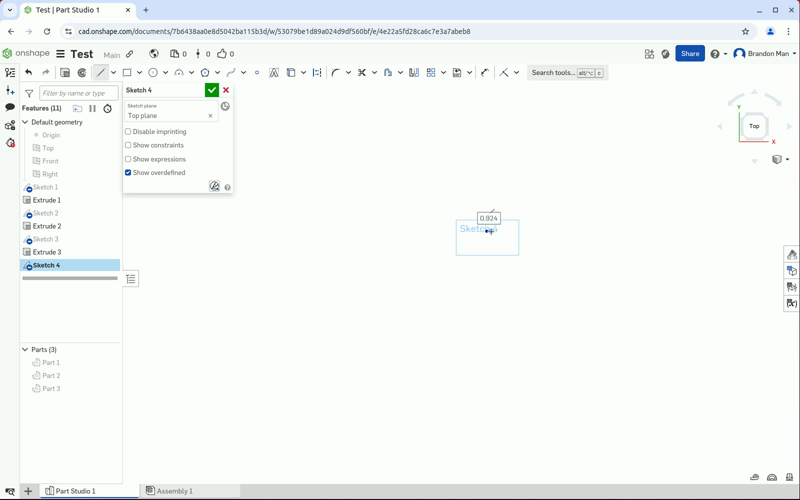
key_up(shift)
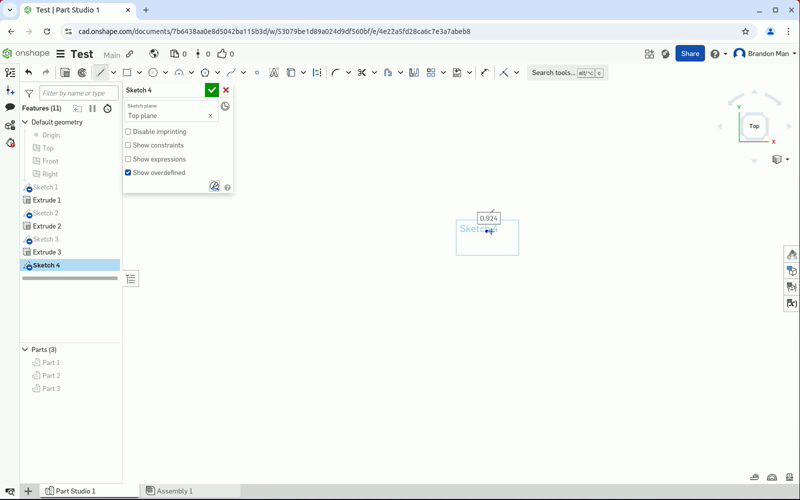
key_down(shift)
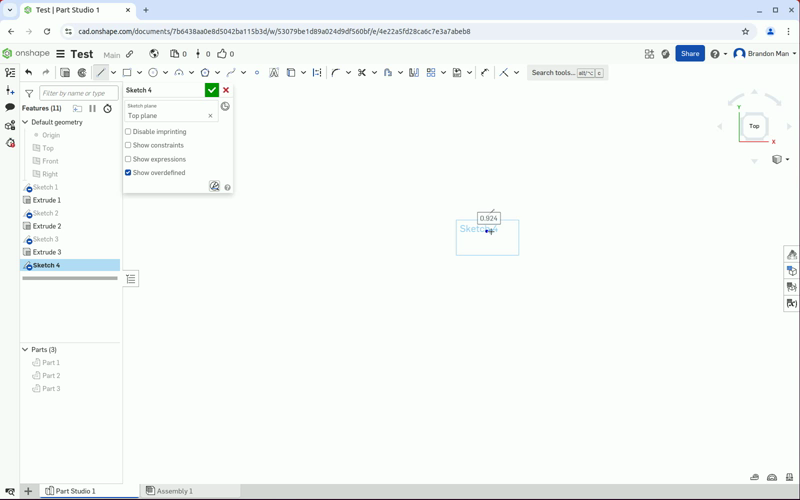
mouse_move(521, 231)
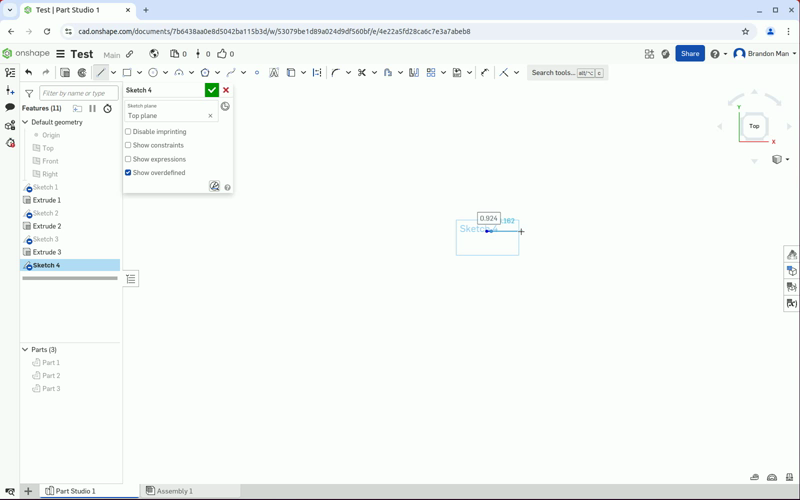
mouse_move(491, 226)
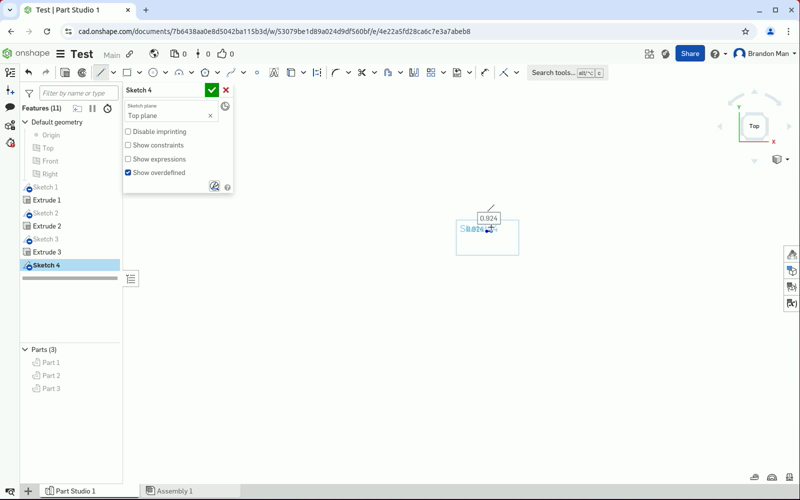
scroll(6)
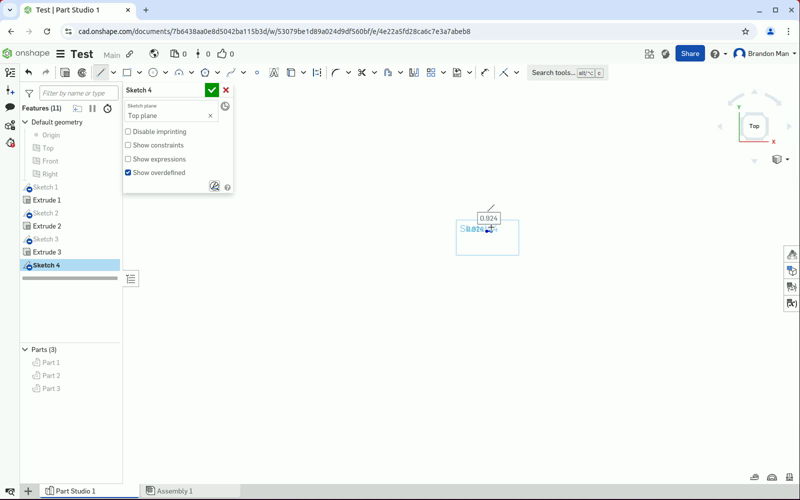
scroll(6)
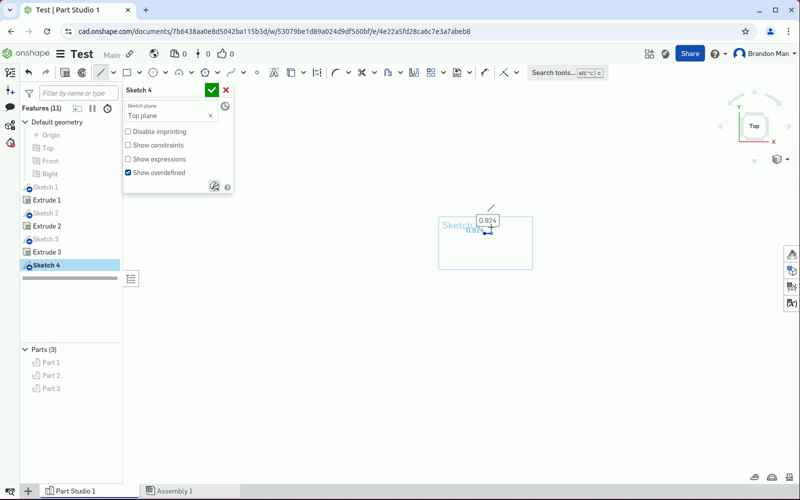
scroll(6)
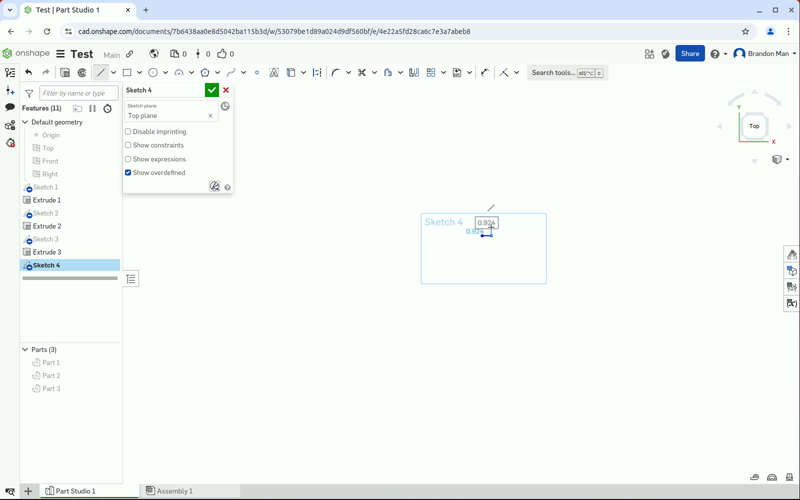
scroll(6)
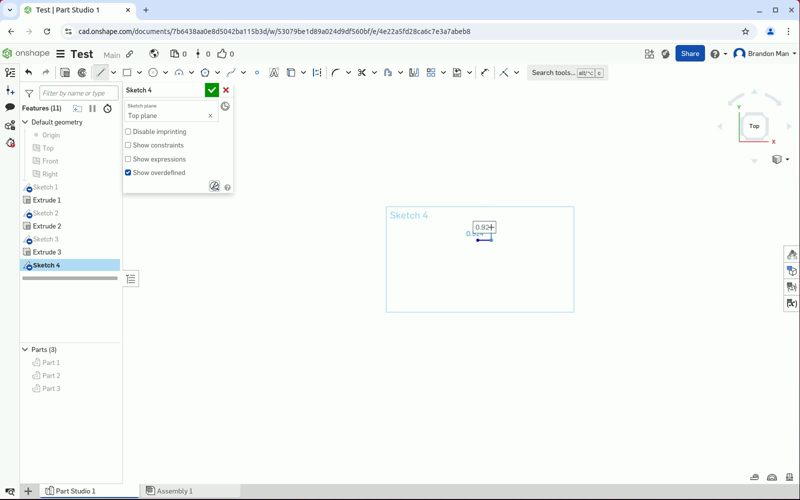
scroll(6)
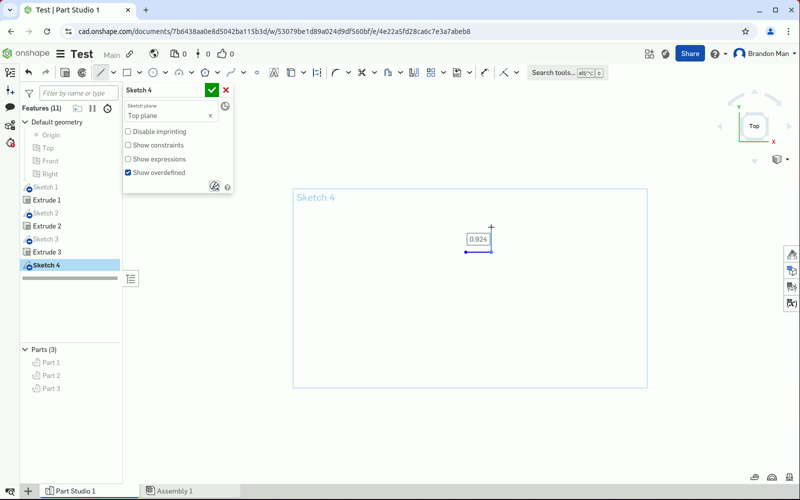
scroll(6)
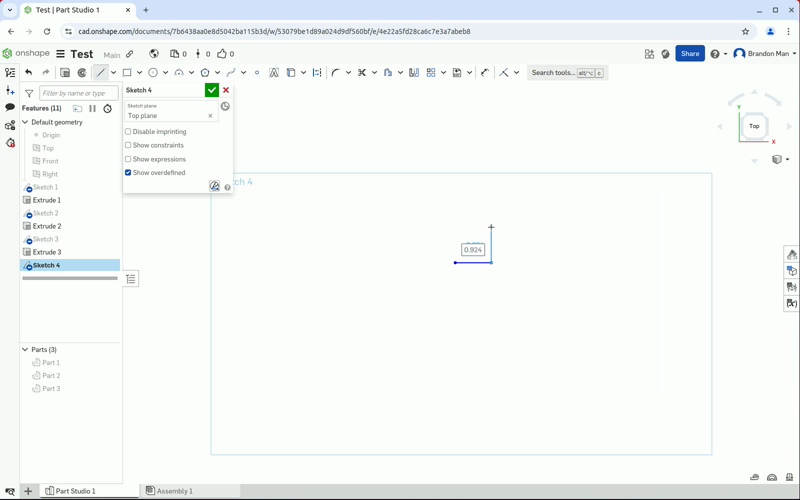
scroll(6)
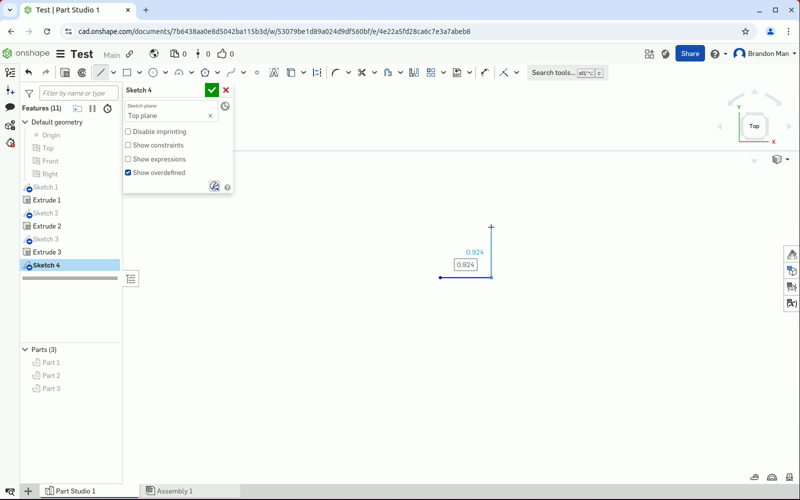
click(491, 226)
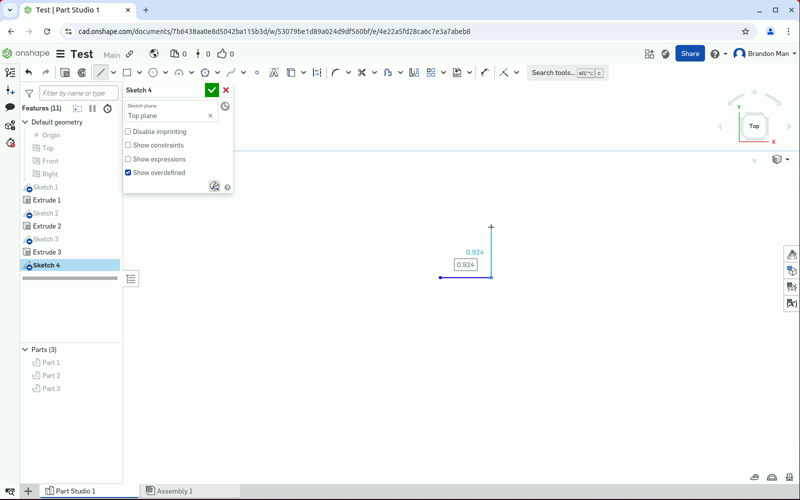
scroll(-6)
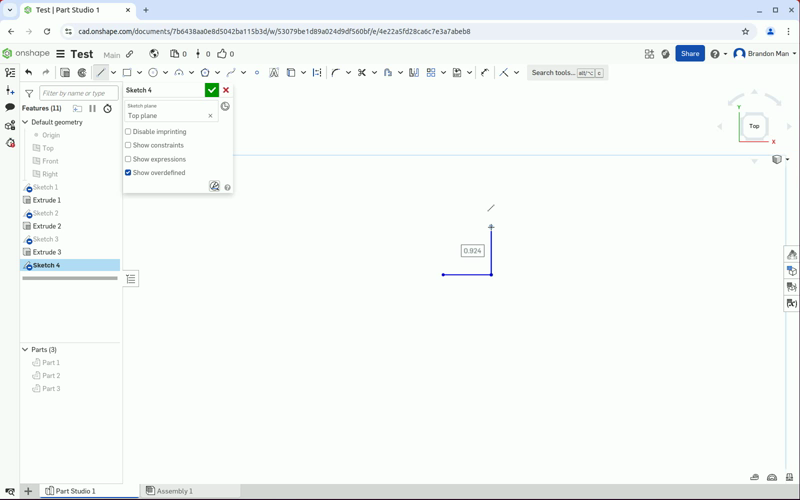
scroll(-6)
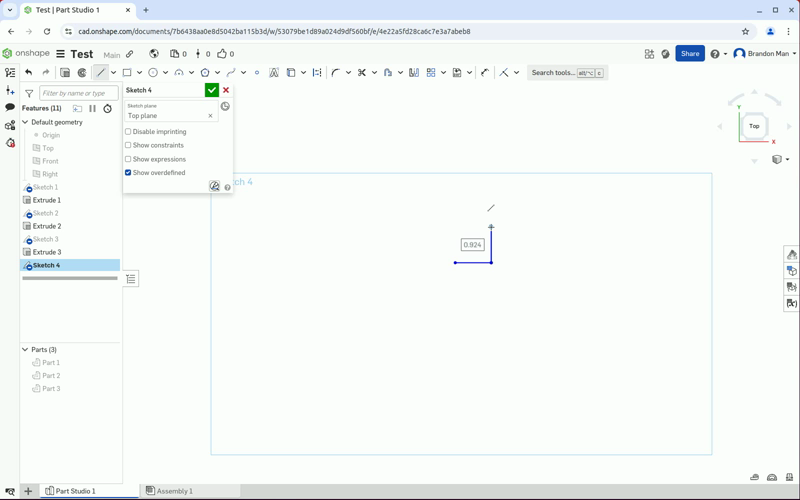
scroll(-6)
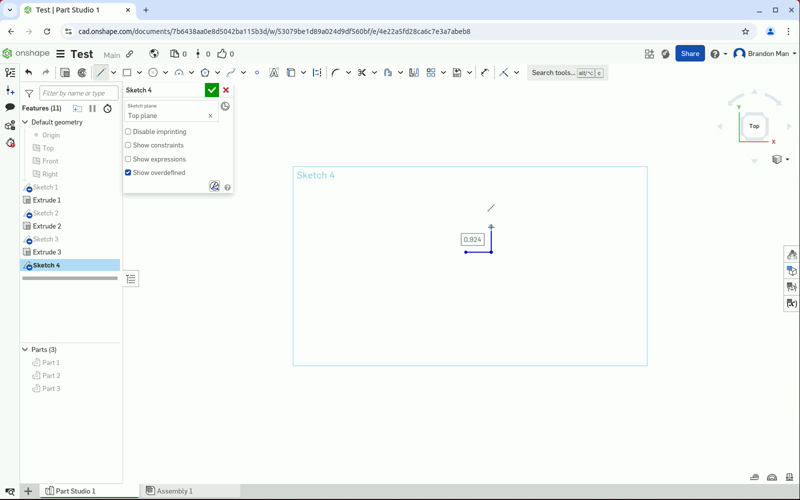
scroll(-6)
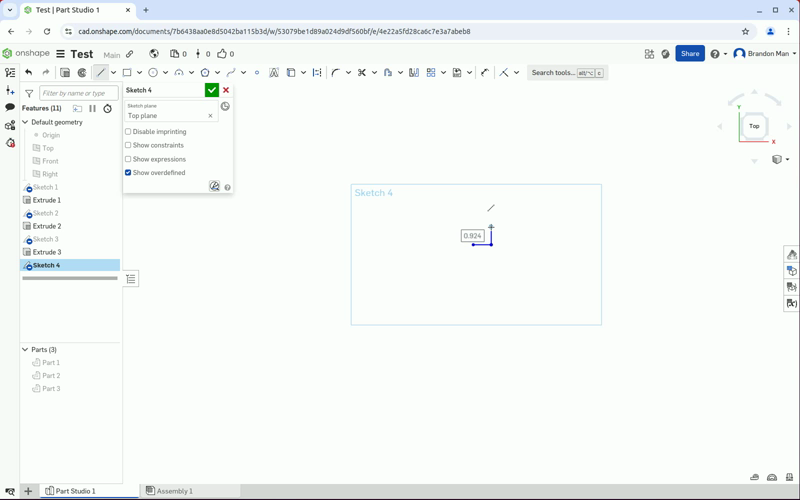
scroll(-6)
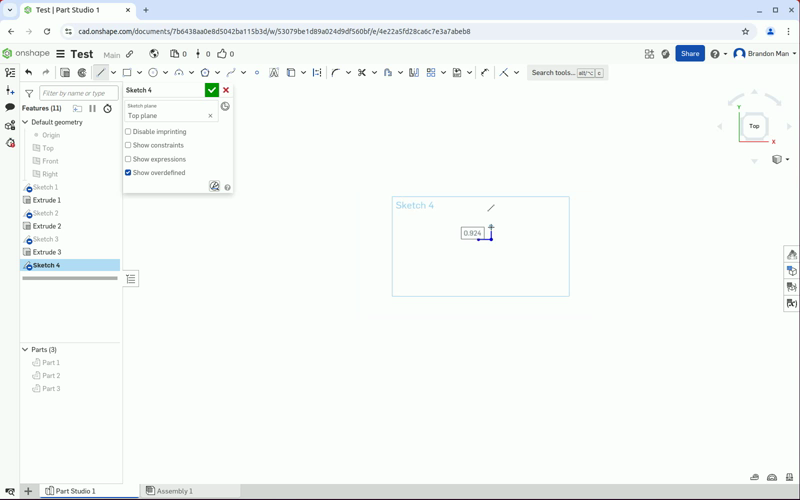
scroll(-6)
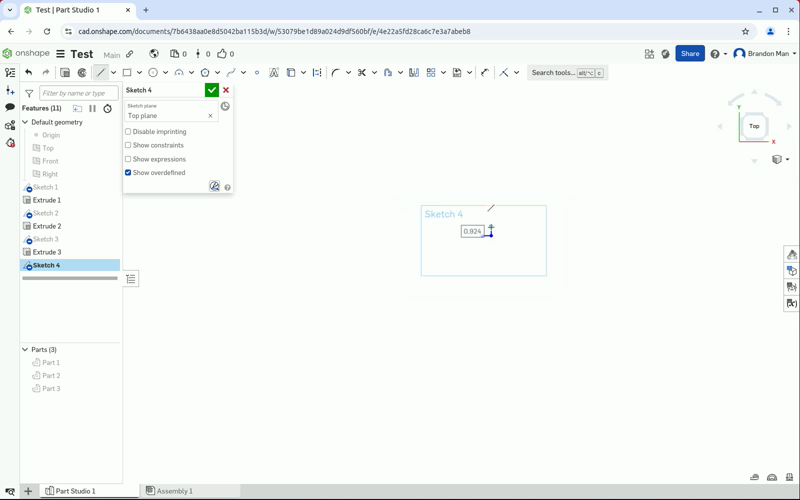
scroll(-6)
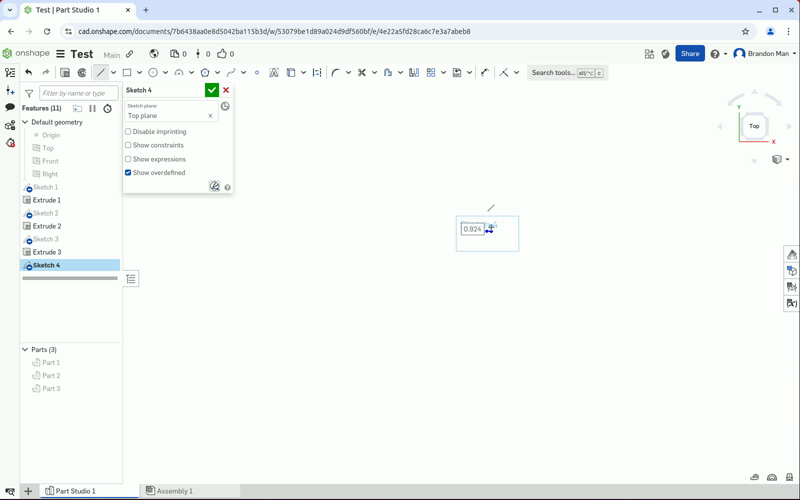
key_up(shift)
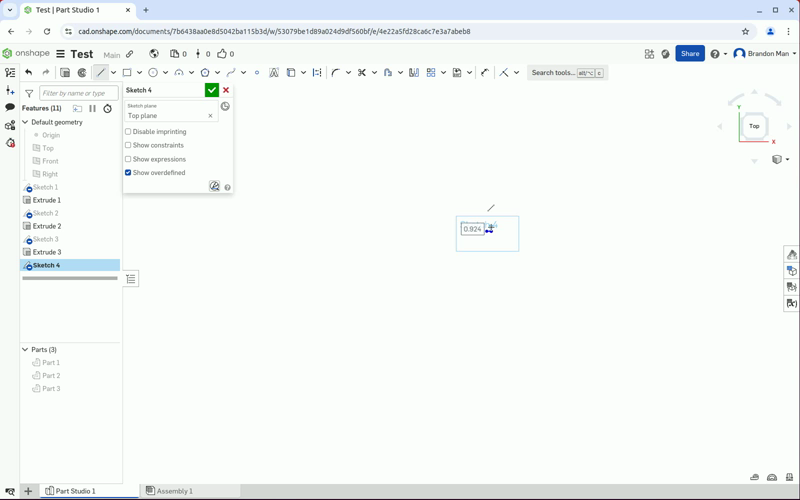
key_down(shift)
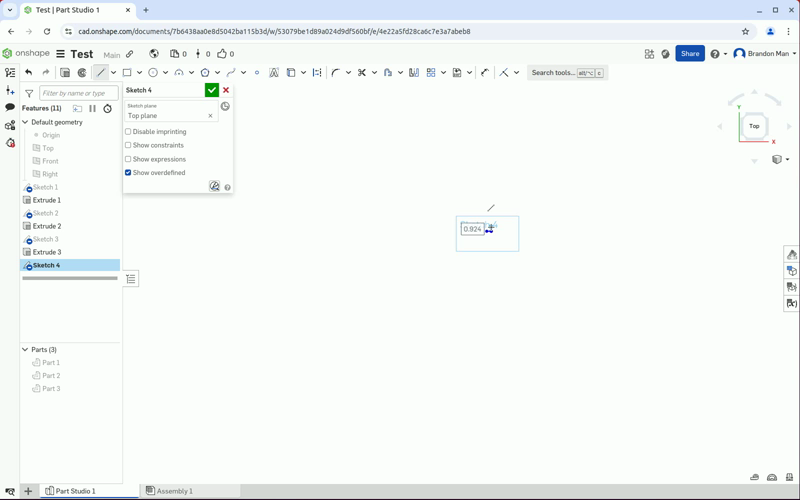
mouse_move(521, 226)
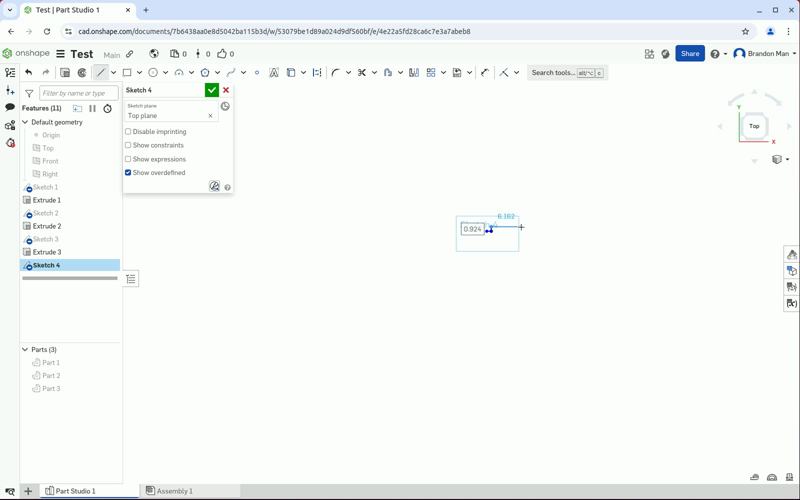
mouse_move(486, 226)
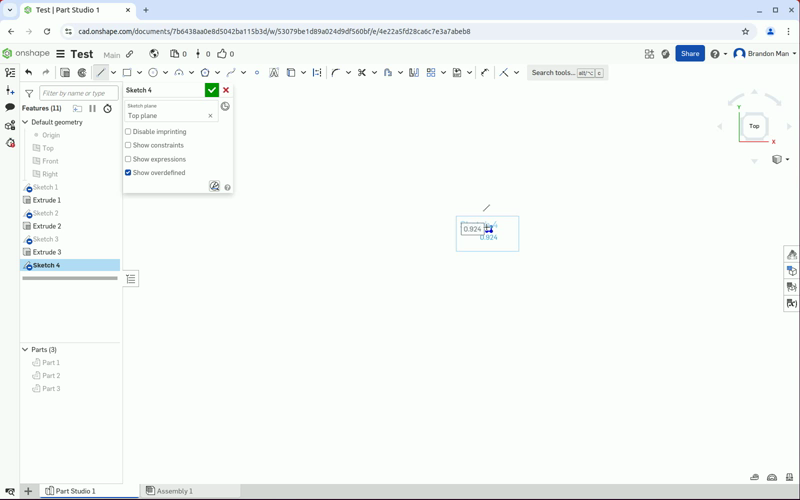
scroll(6)
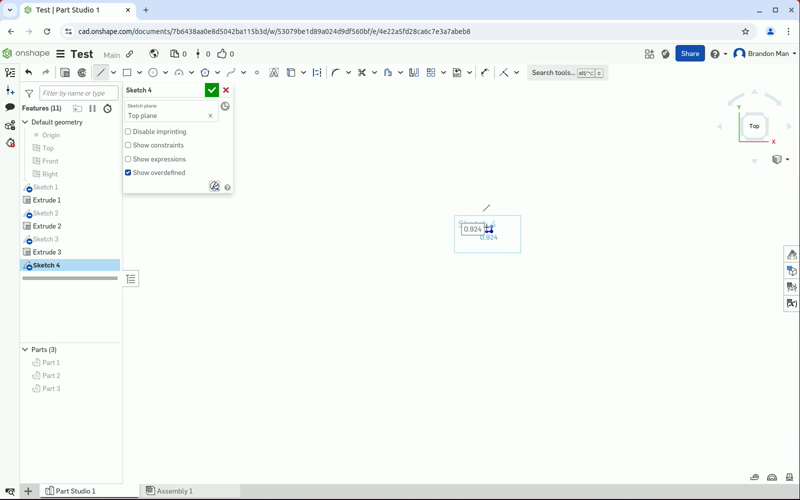
scroll(6)
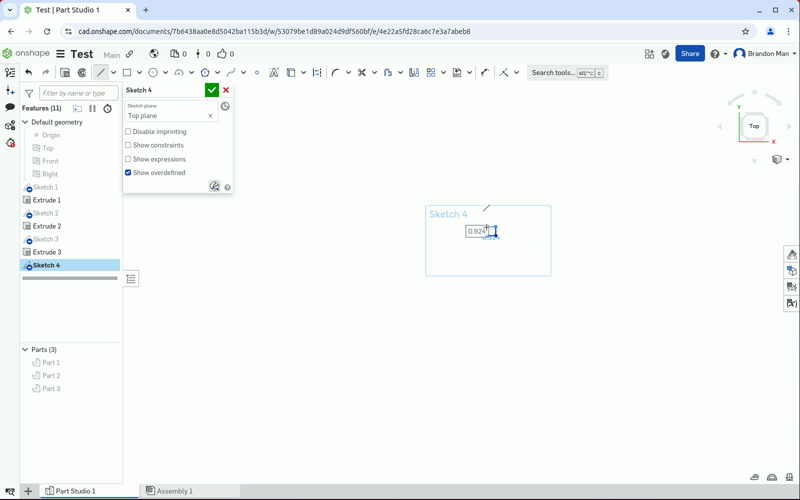
scroll(6)
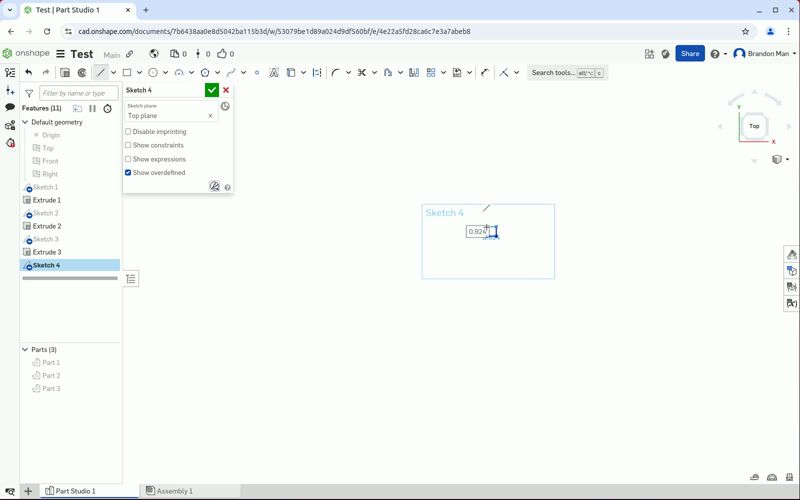
scroll(6)
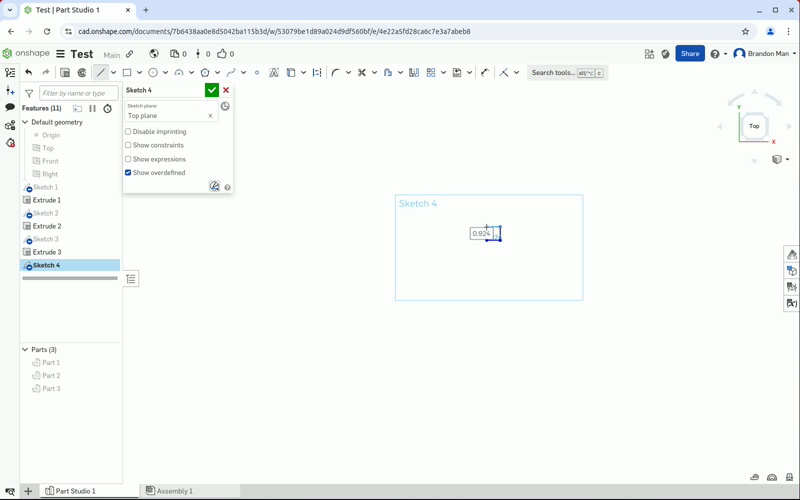
scroll(6)
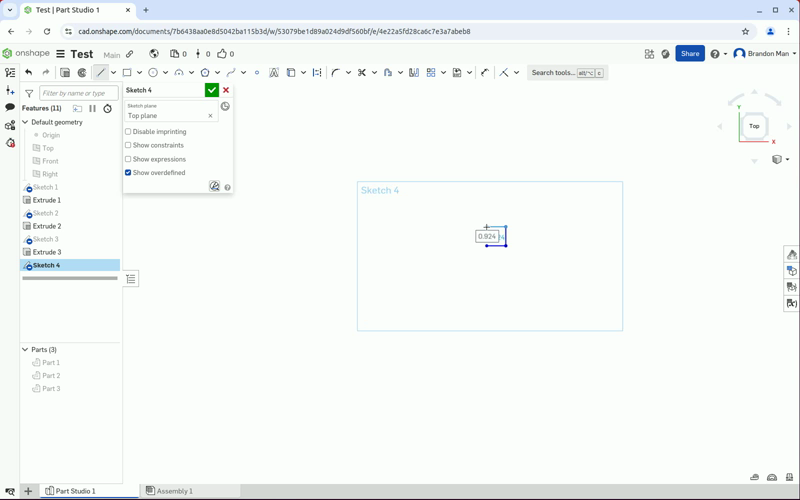
scroll(6)
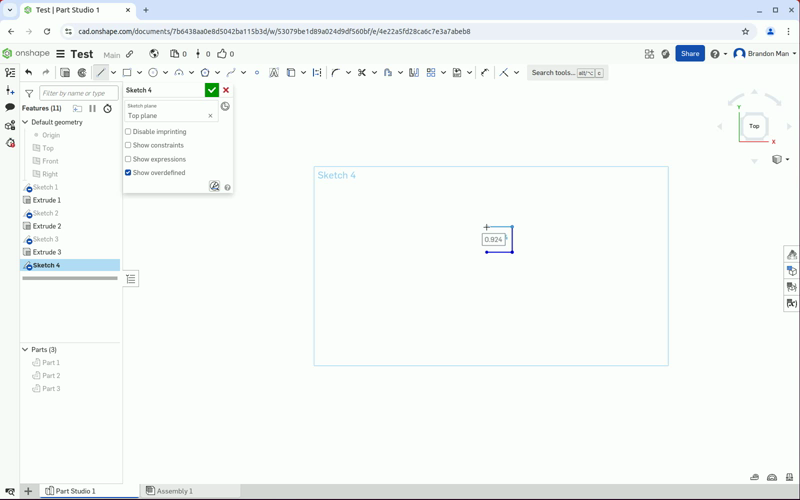
scroll(6)
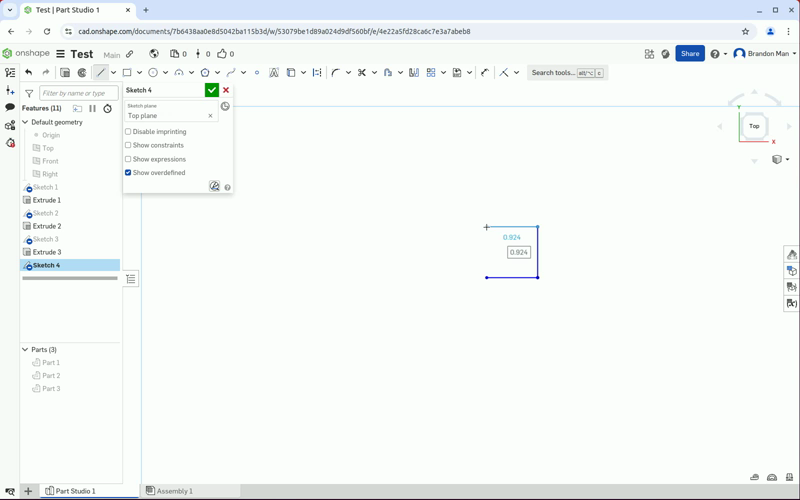
click(486, 226)
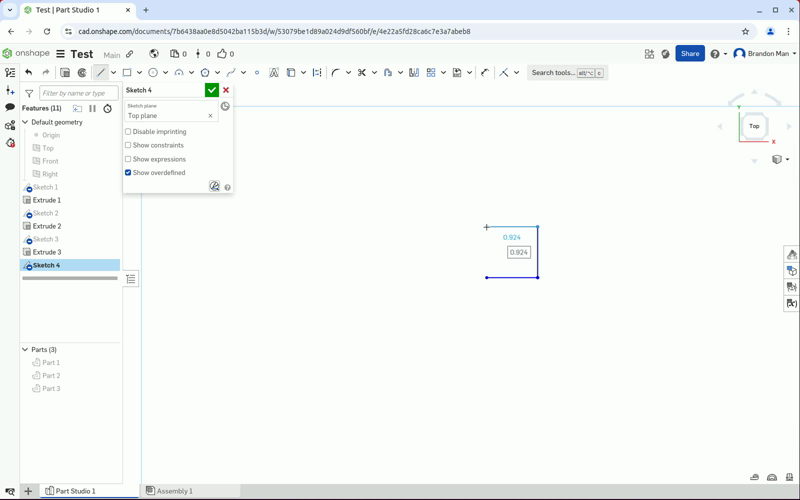
scroll(-6)
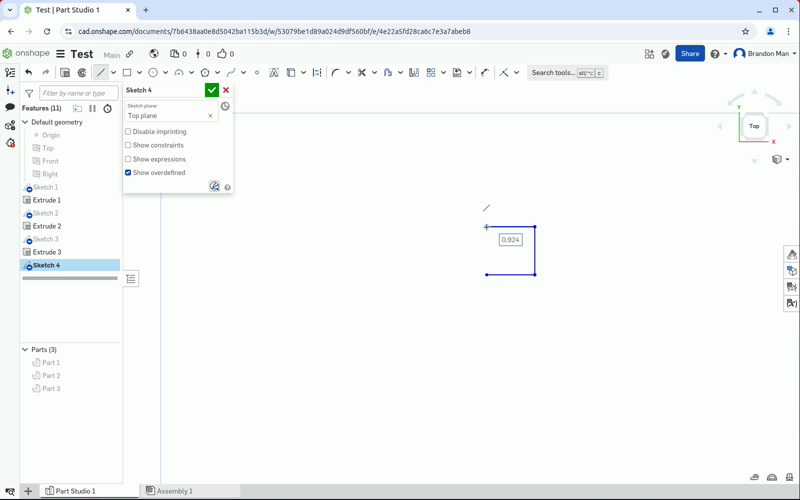
scroll(-6)
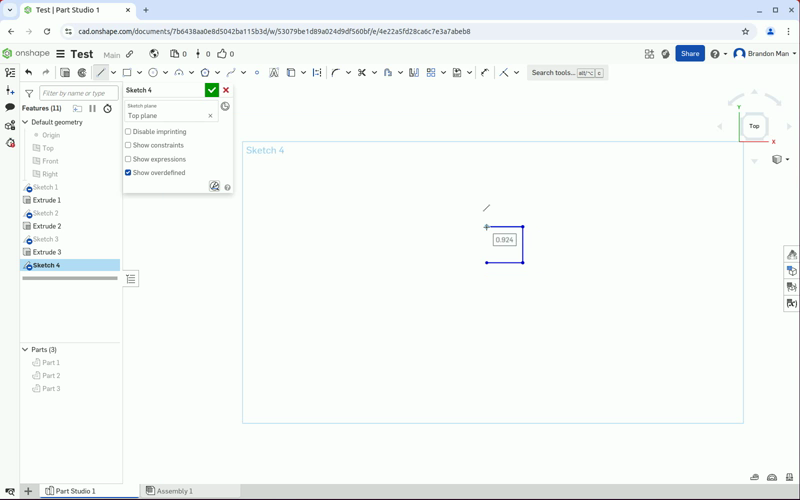
scroll(-6)
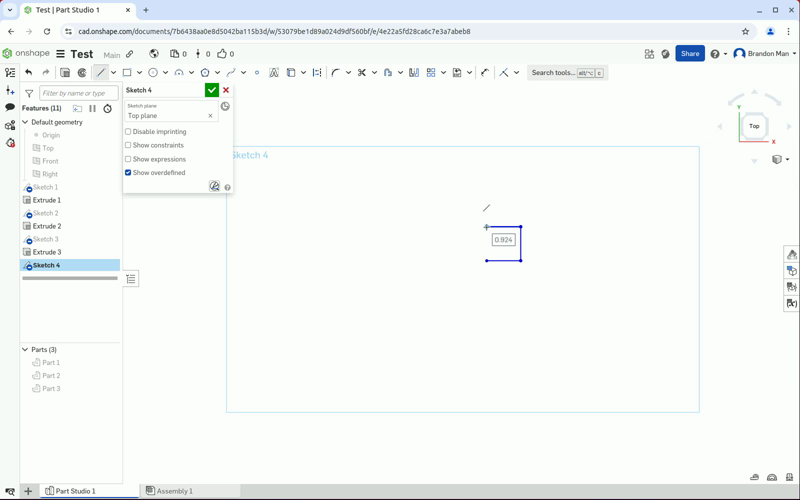
scroll(-6)
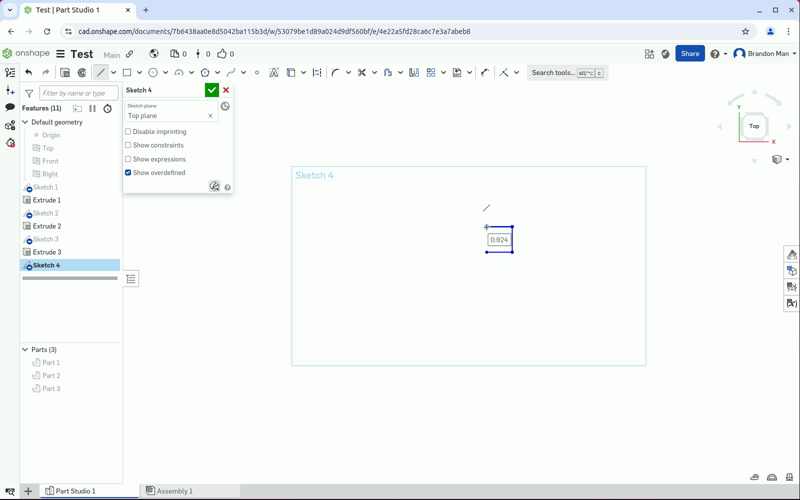
scroll(-6)
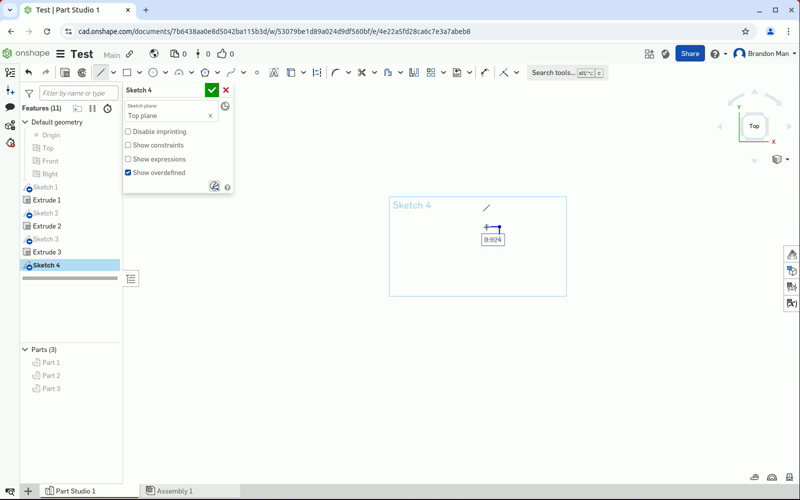
scroll(-6)
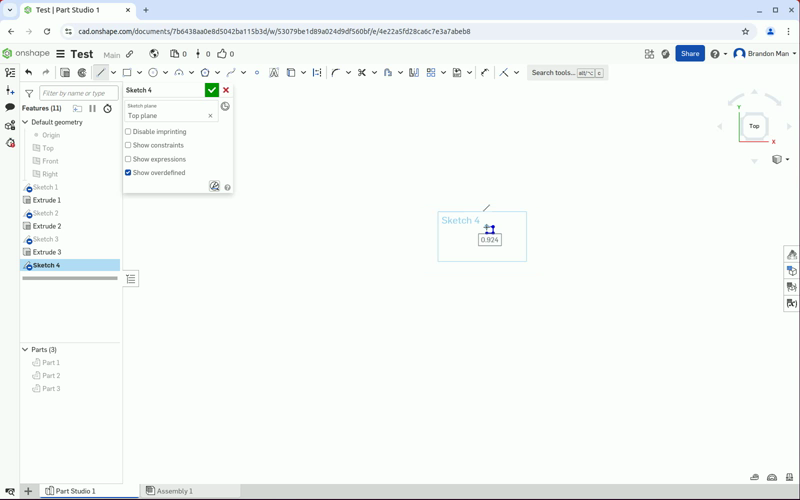
scroll(-6)
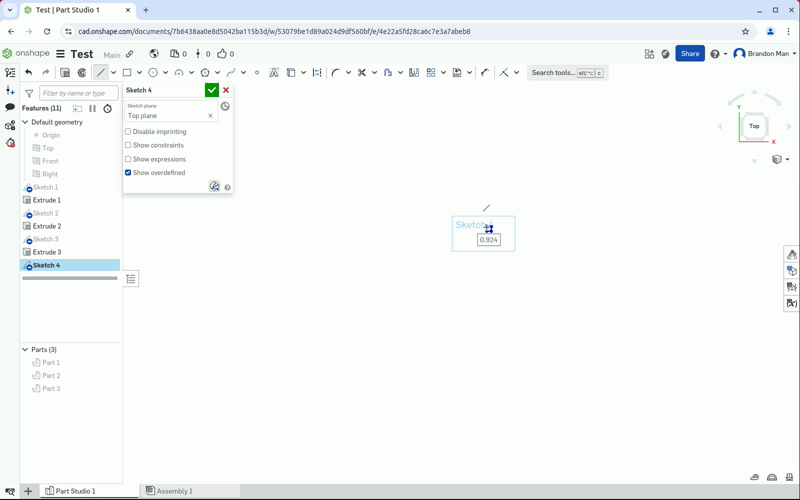
key_up(shift)
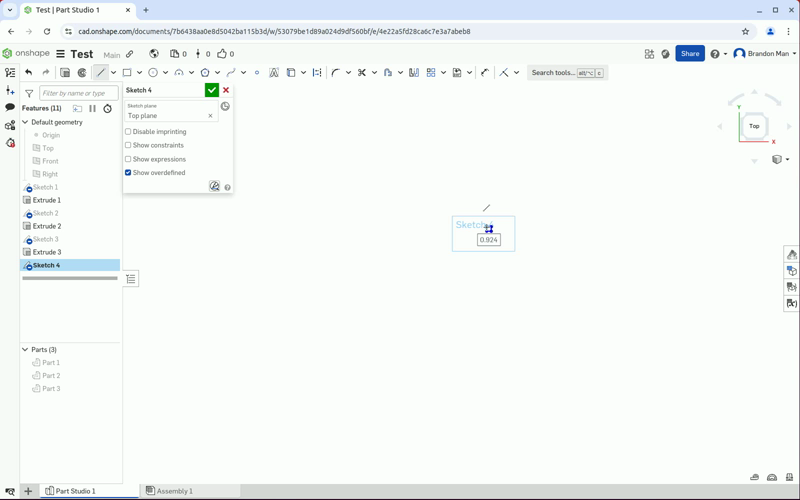
mouse_move(516, 226)
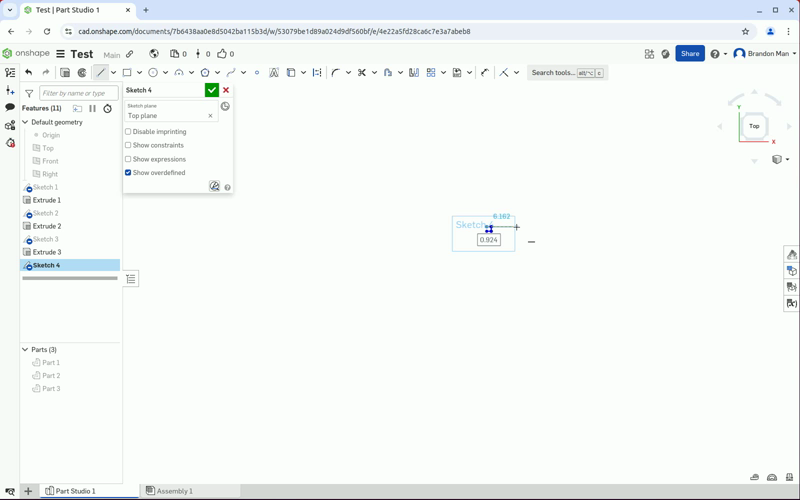
key_down(shift)
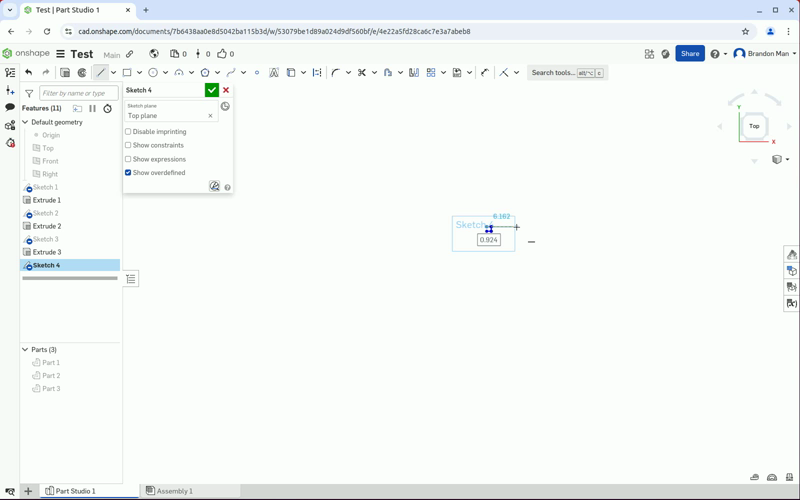
mouse_move(486, 231)
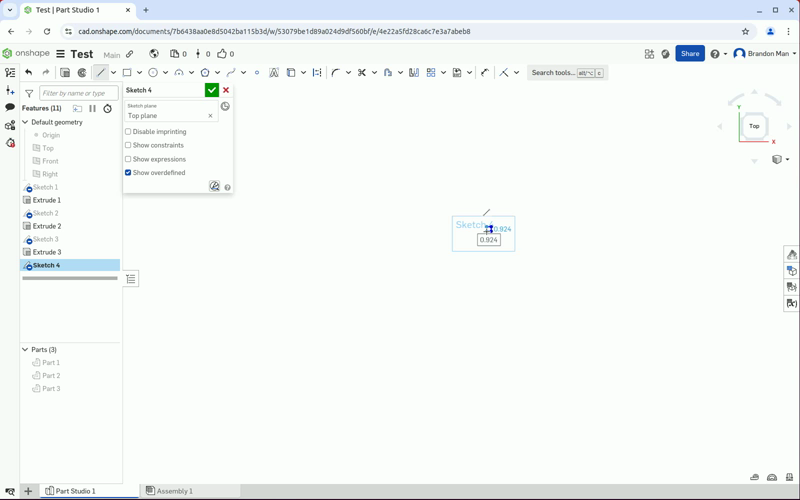
scroll(6)
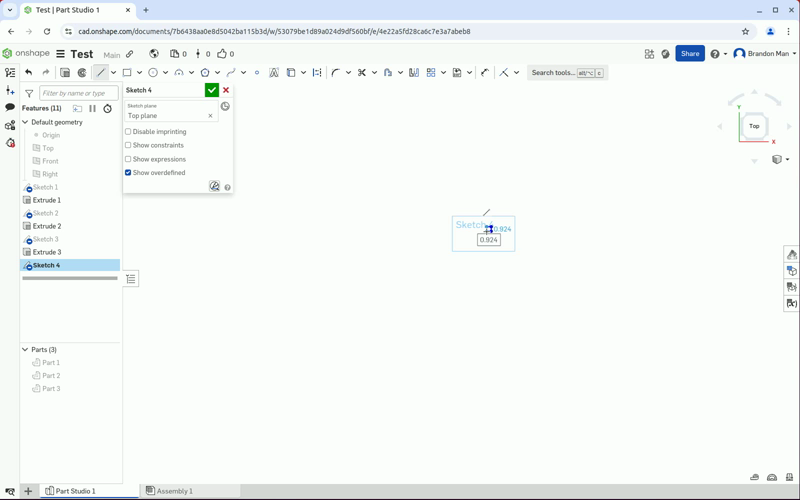
scroll(6)
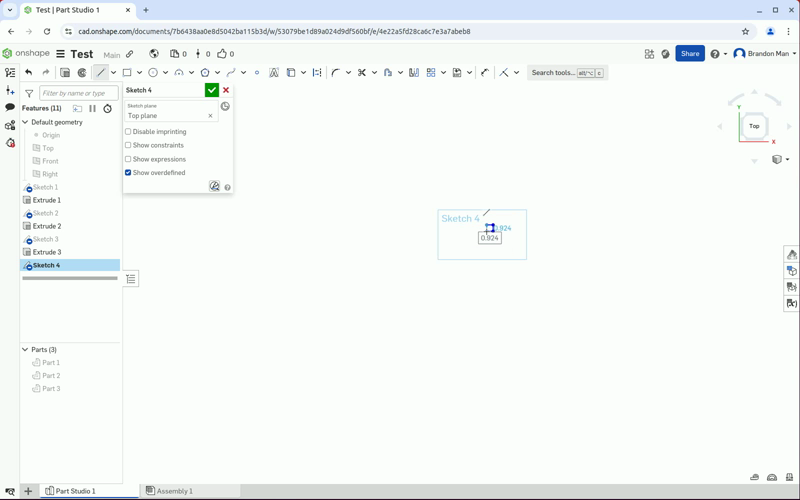
scroll(6)
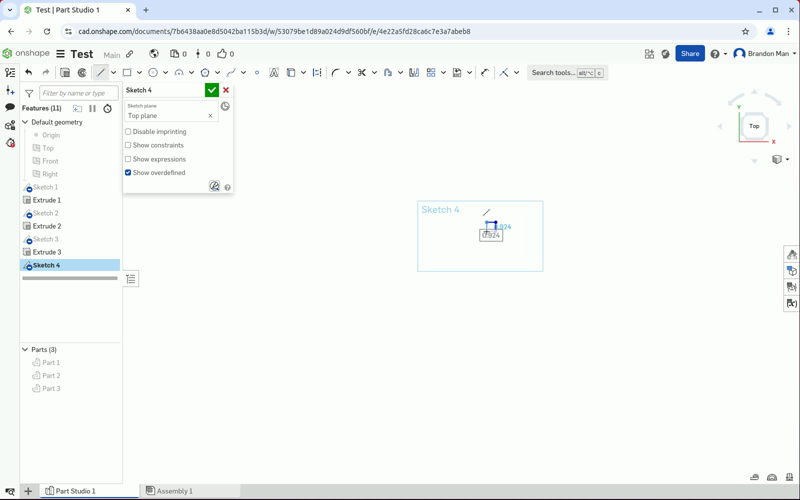
scroll(6)
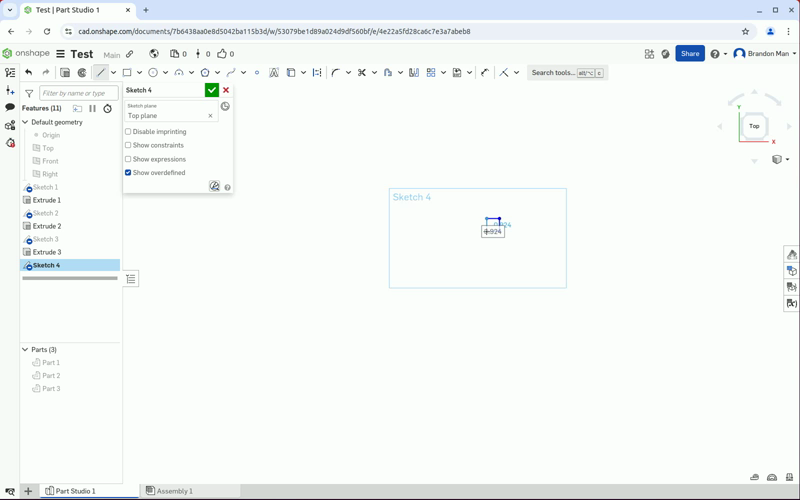
scroll(6)
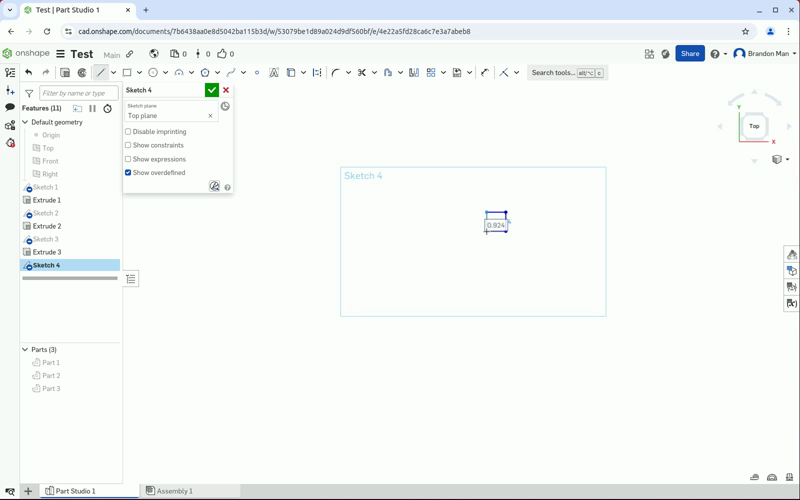
scroll(6)
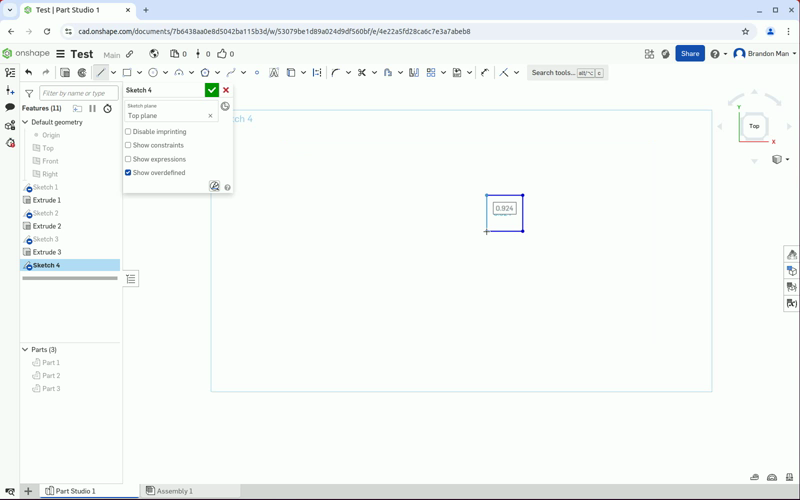
scroll(6)
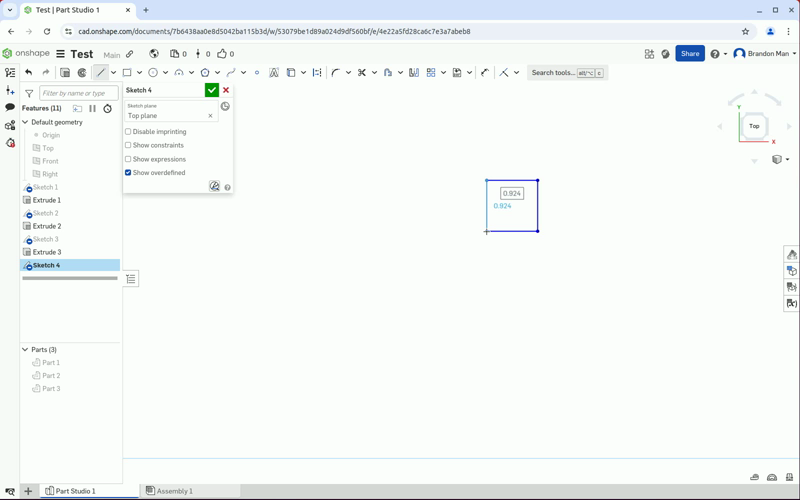
key_up(shift)
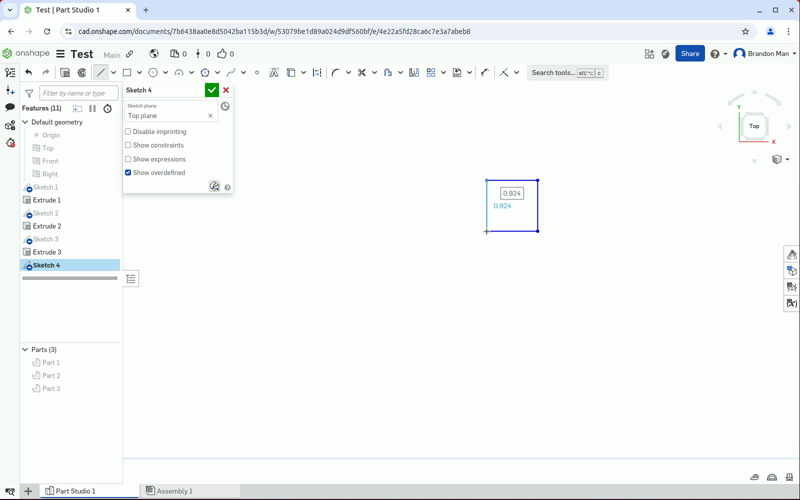
click(486, 231)
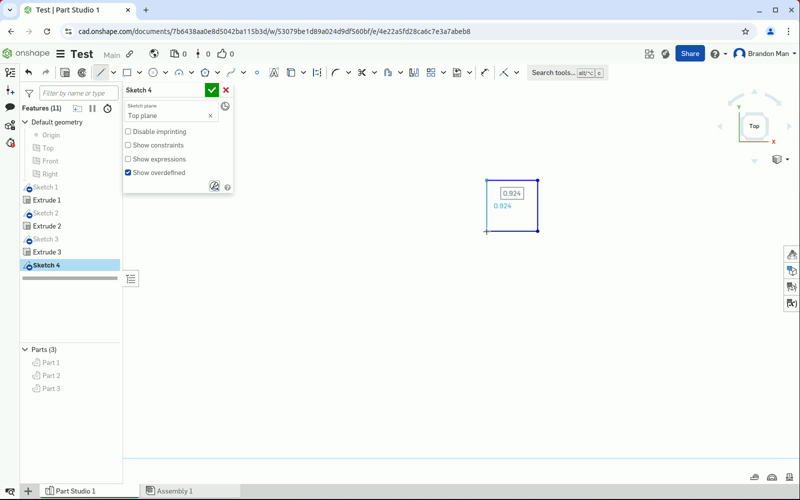
scroll(-6)
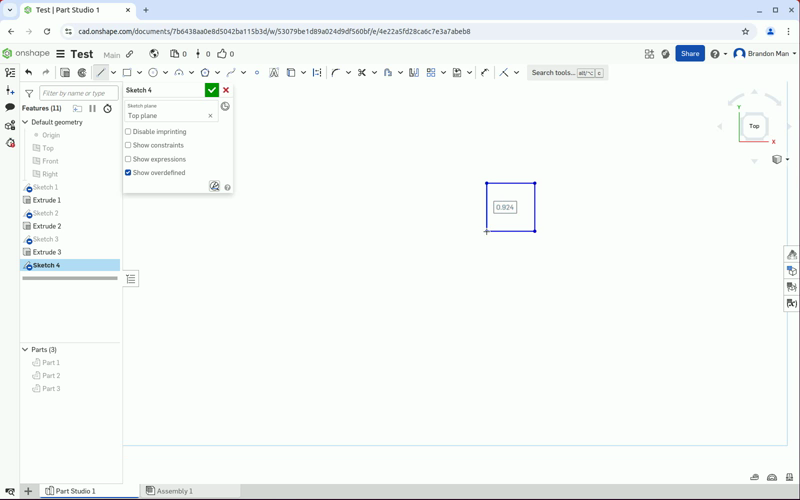
scroll(-6)
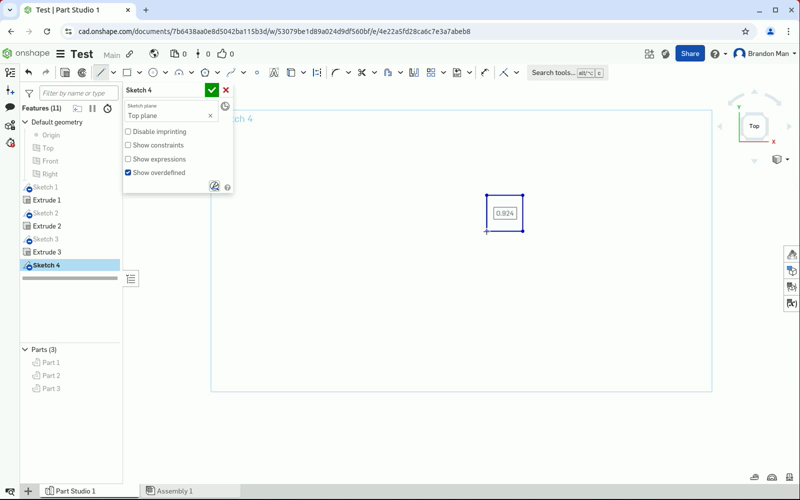
scroll(-6)
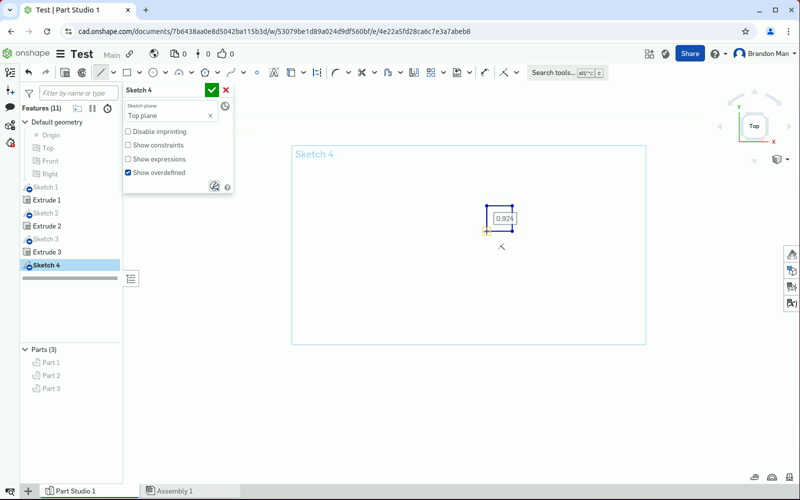
scroll(-6)
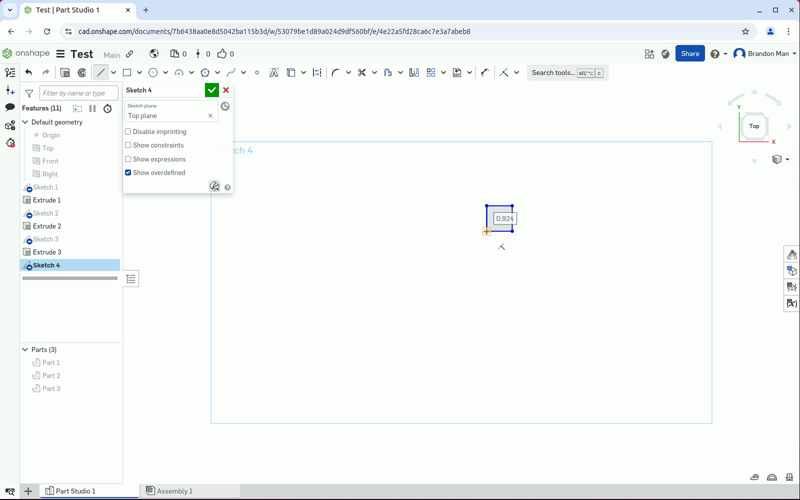
scroll(-6)
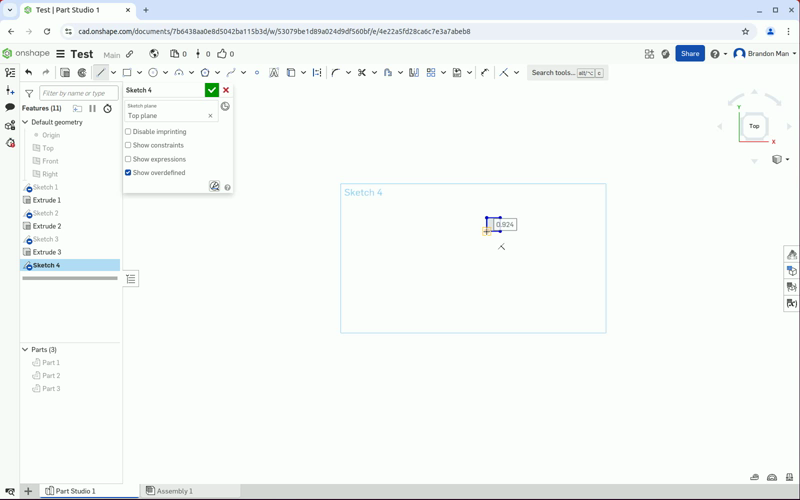
scroll(-6)
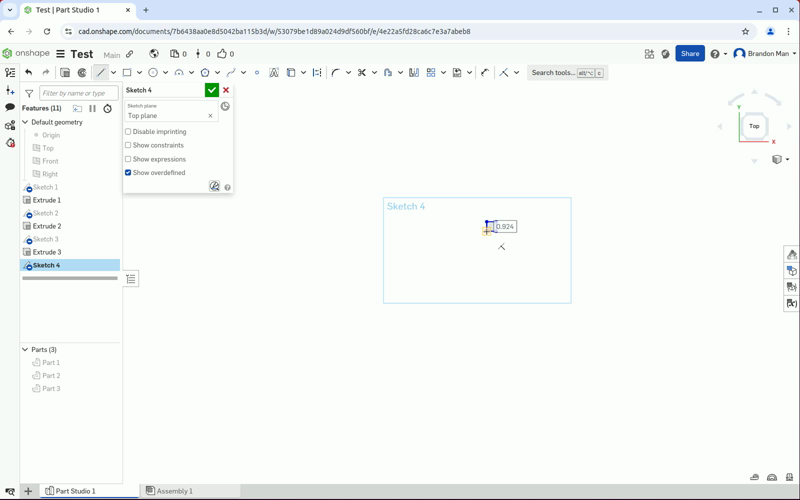
scroll(-6)
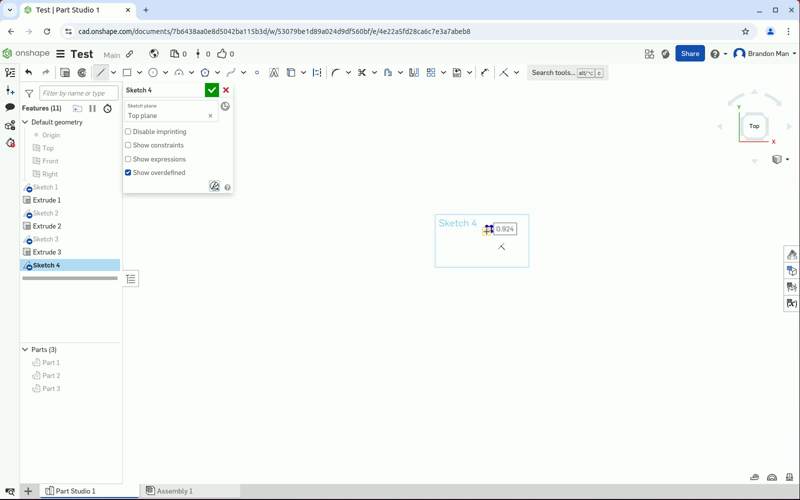
key(esc)
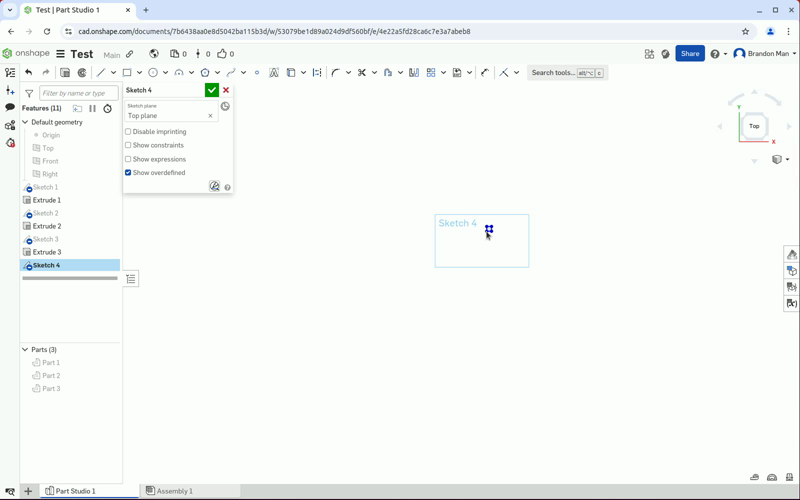
mouse_move(487, 229)
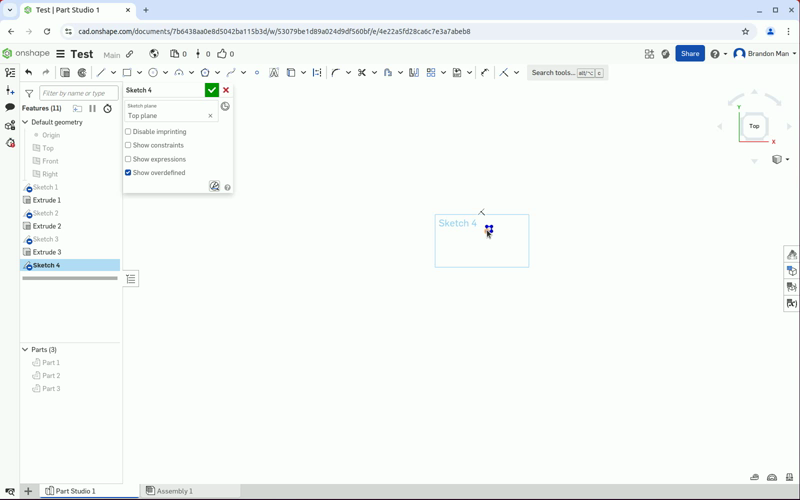
scroll(6)
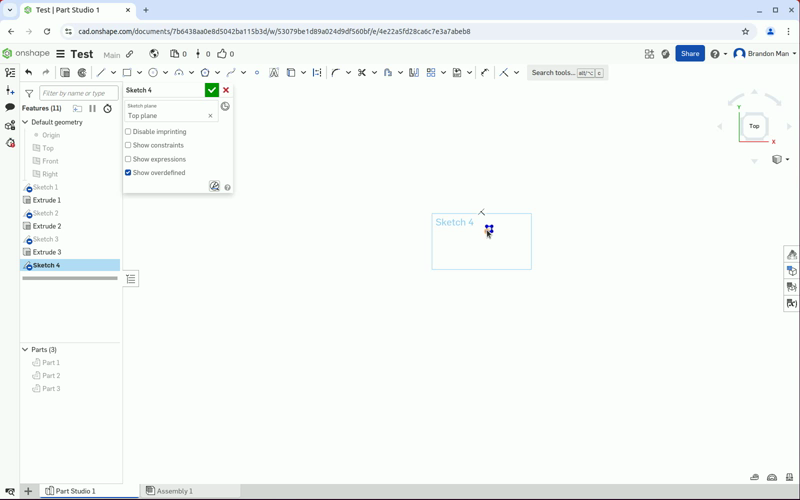
scroll(6)
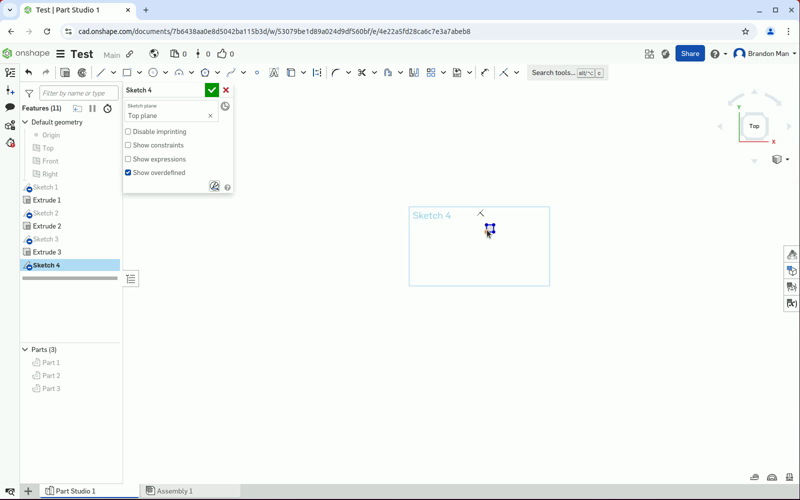
scroll(6)
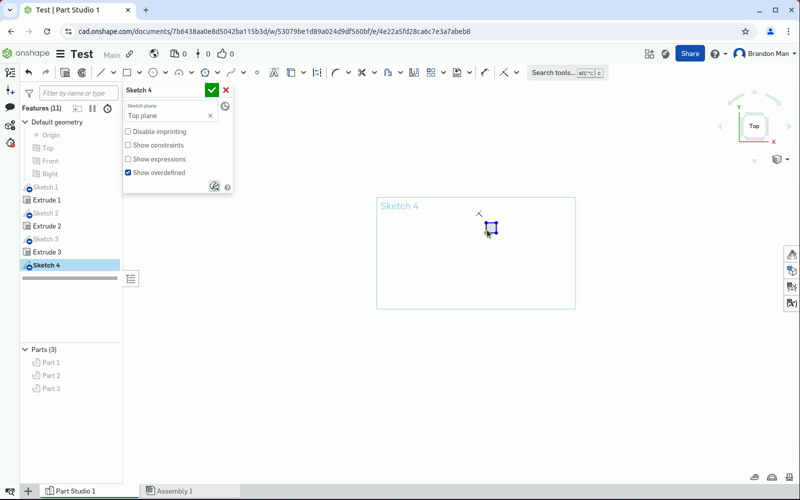
scroll(6)
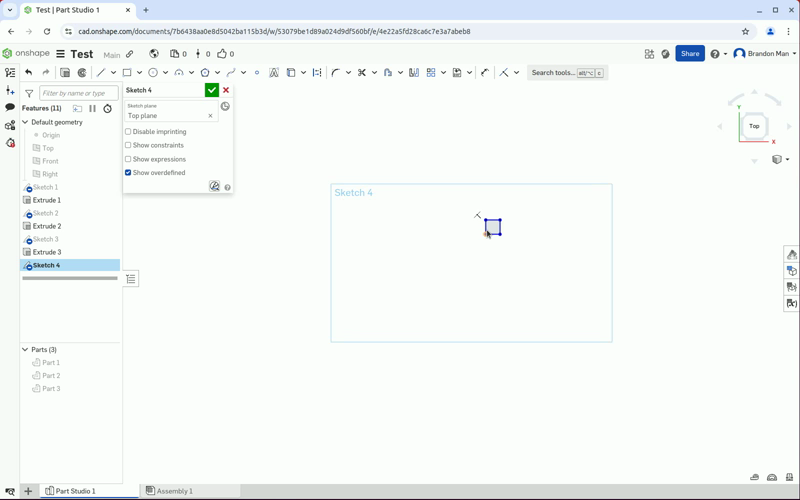
scroll(6)
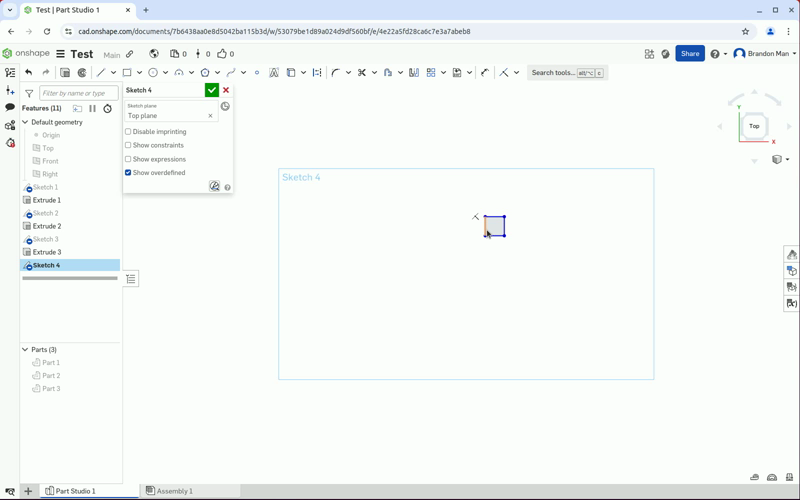
scroll(6)
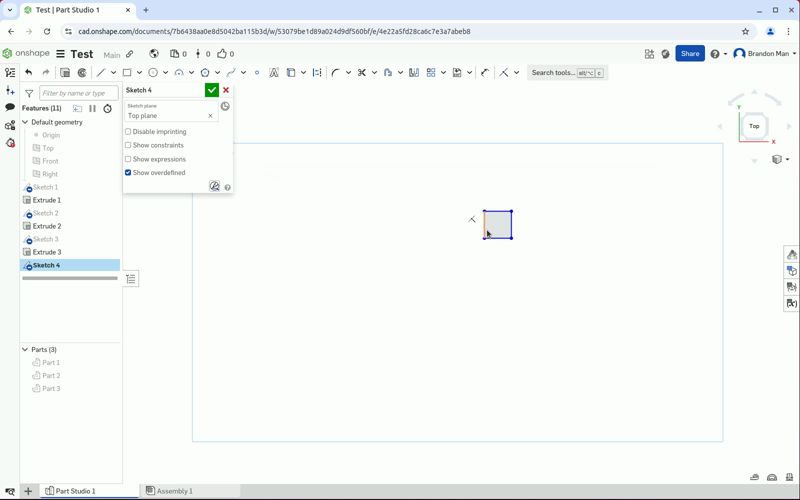
scroll(6)
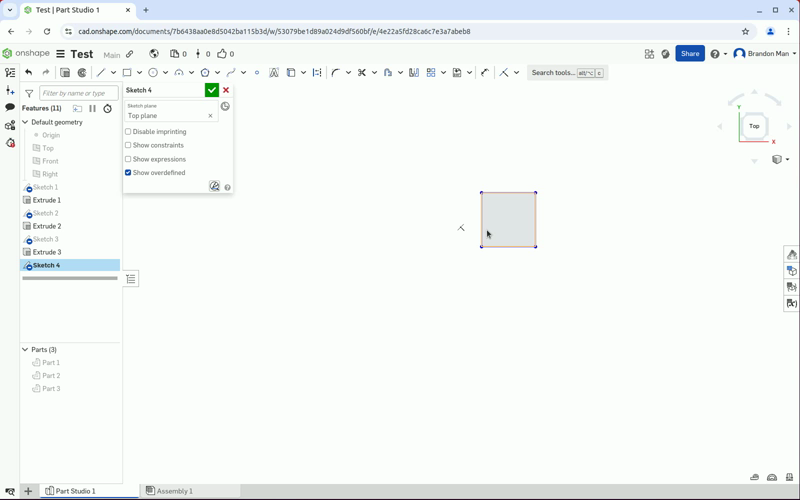
click(487, 229)
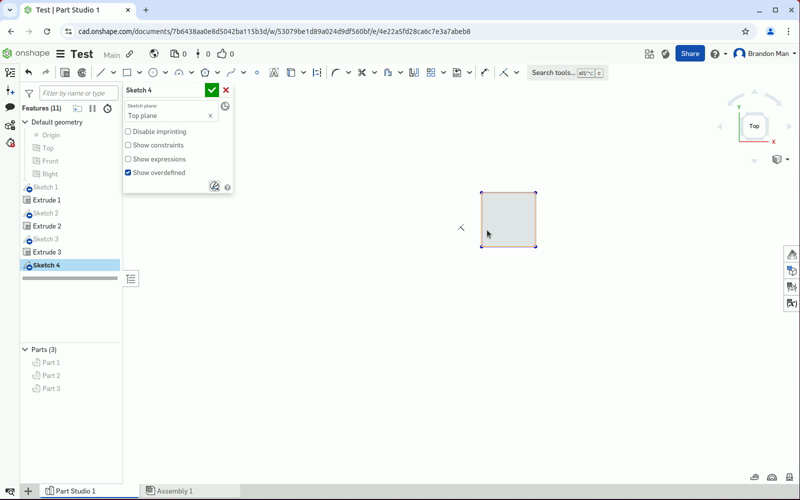
scroll(-6)
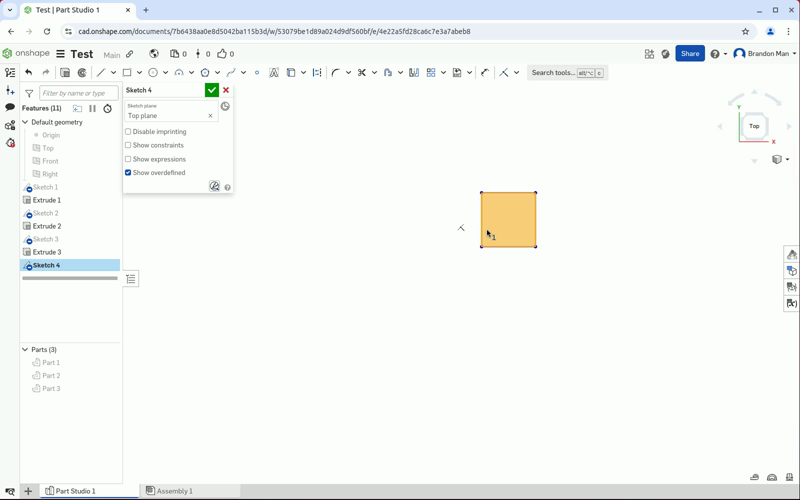
scroll(-6)
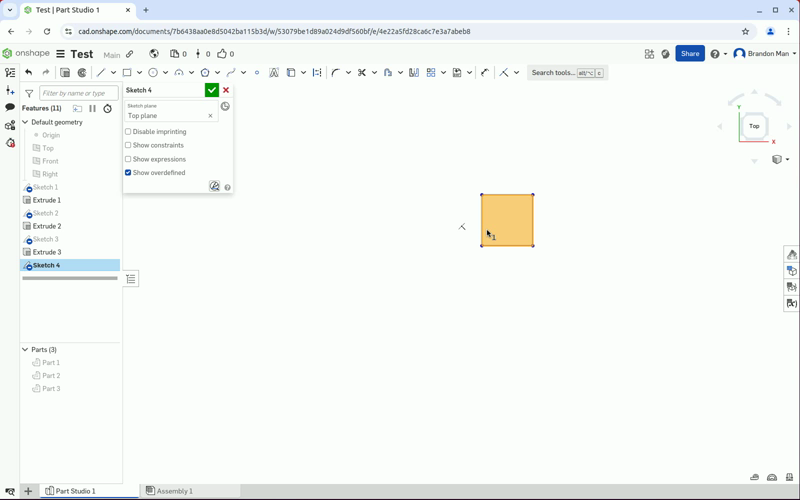
scroll(-6)
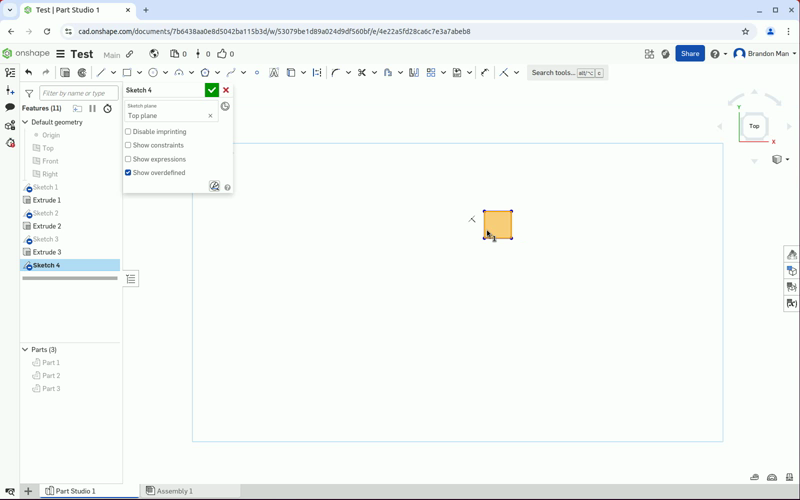
scroll(-6)
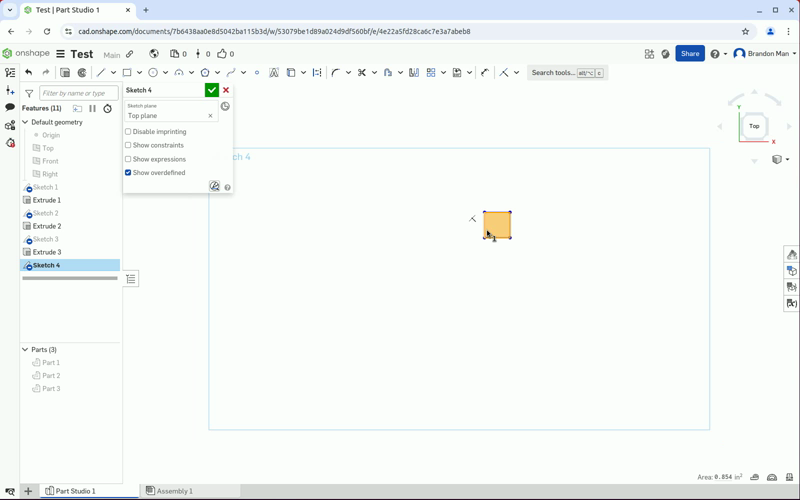
scroll(-6)
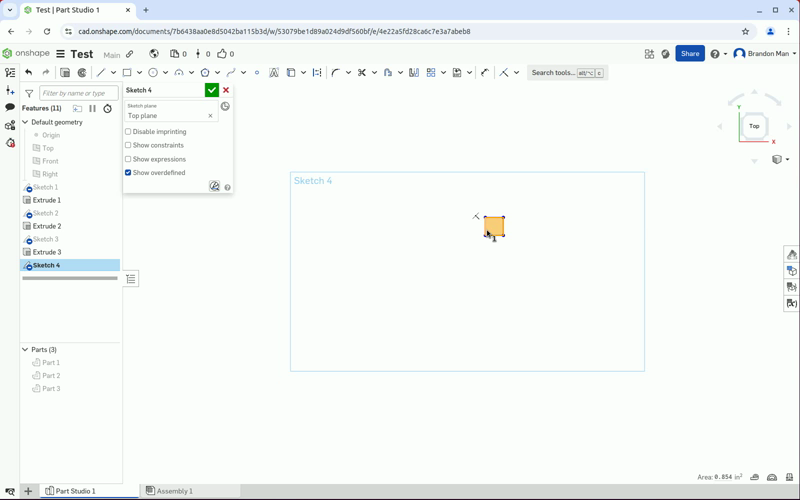
scroll(-6)
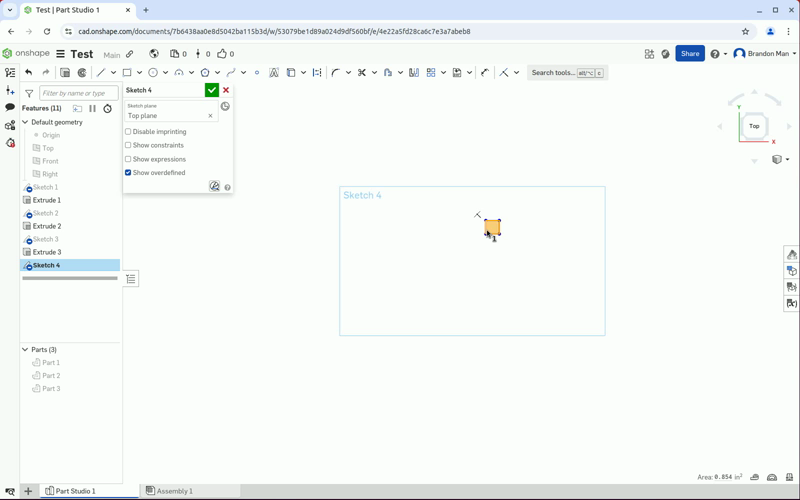
scroll(-6)
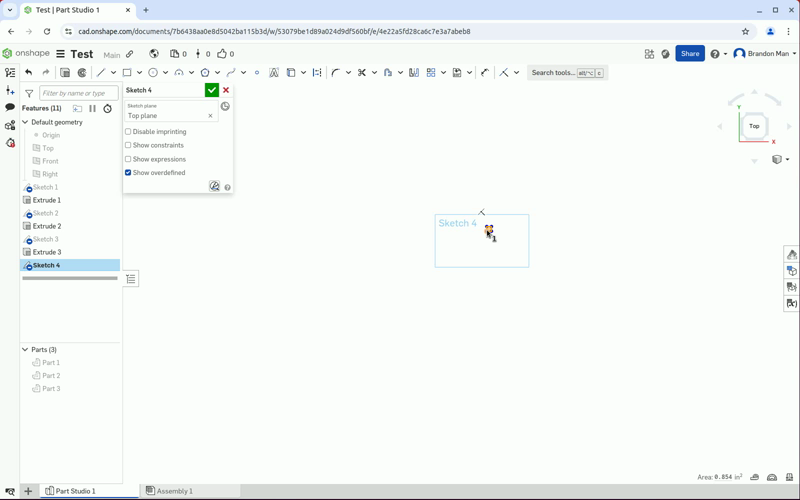
mouse_move(73, 352)
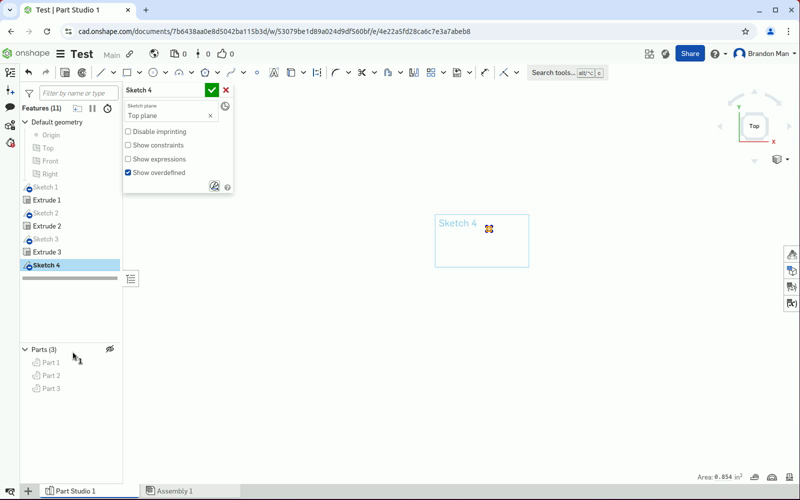
key(shift+y)
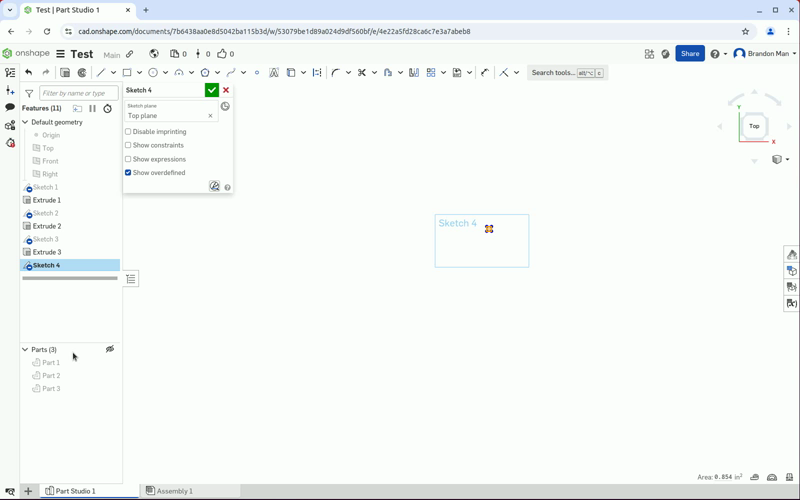
key(shift+e)
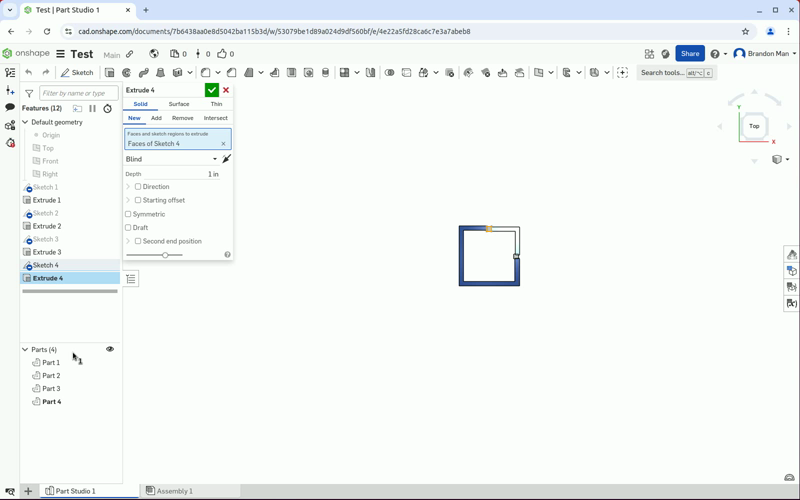
mouse_move(143, 106)
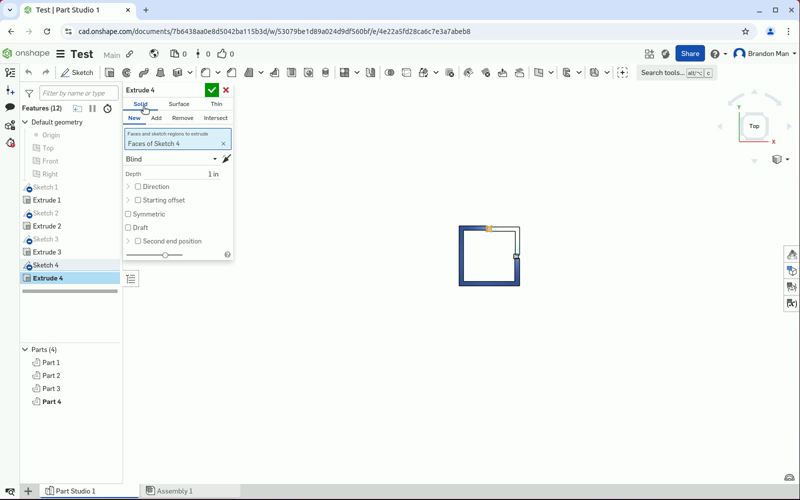
click(143, 106)
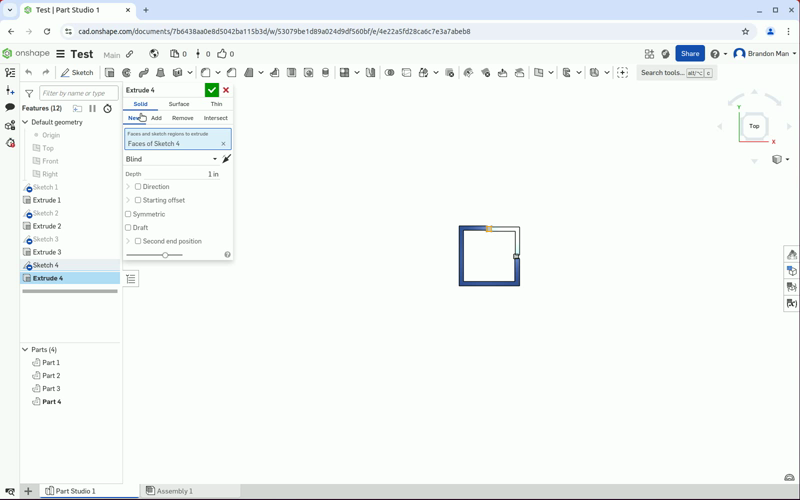
mouse_move(137, 120)
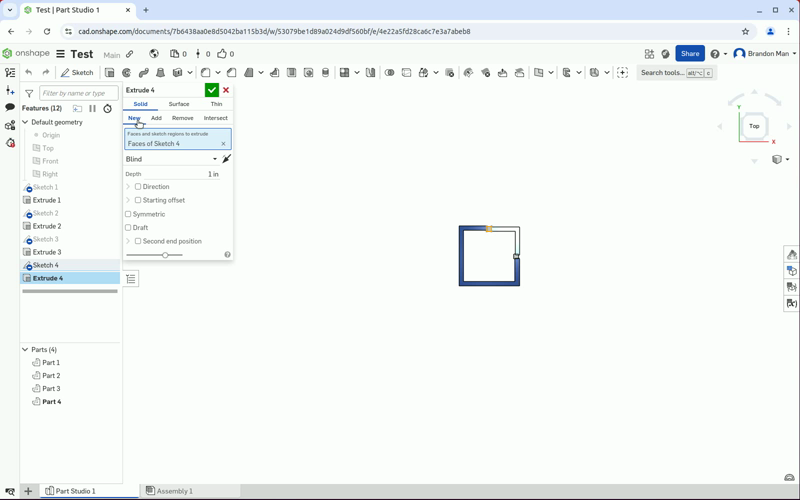
click(137, 120)
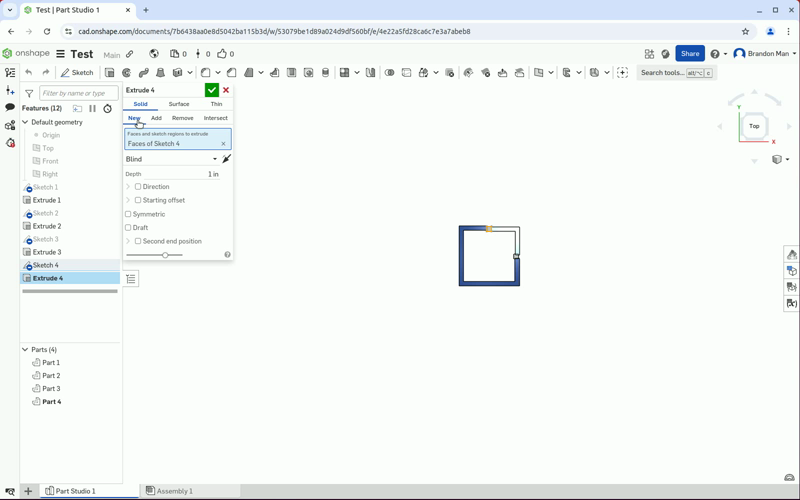
key(tab, 4)
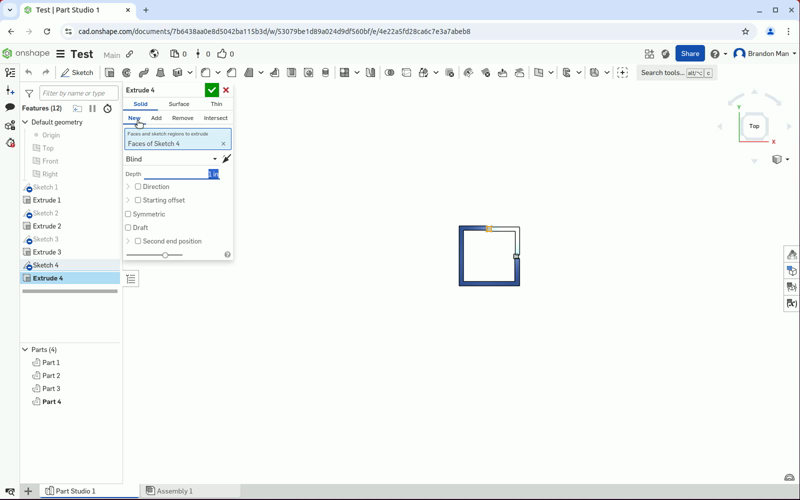
text(0.963)
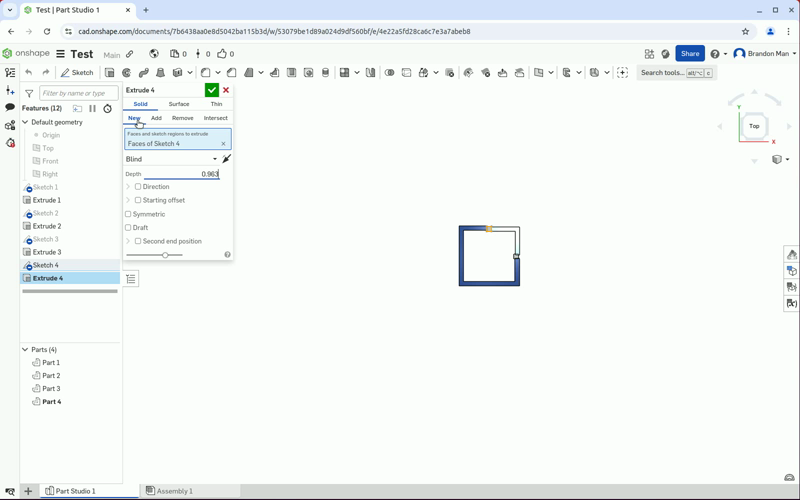
key(enter)
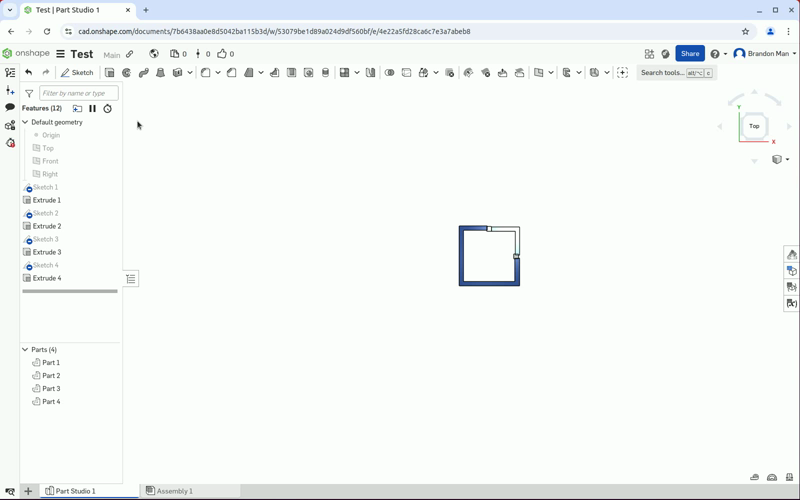
key(shift+h)
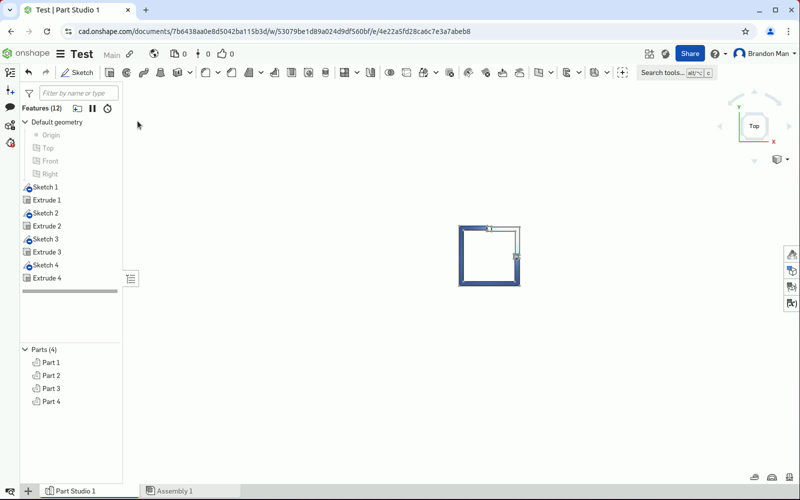
key(shift+h)
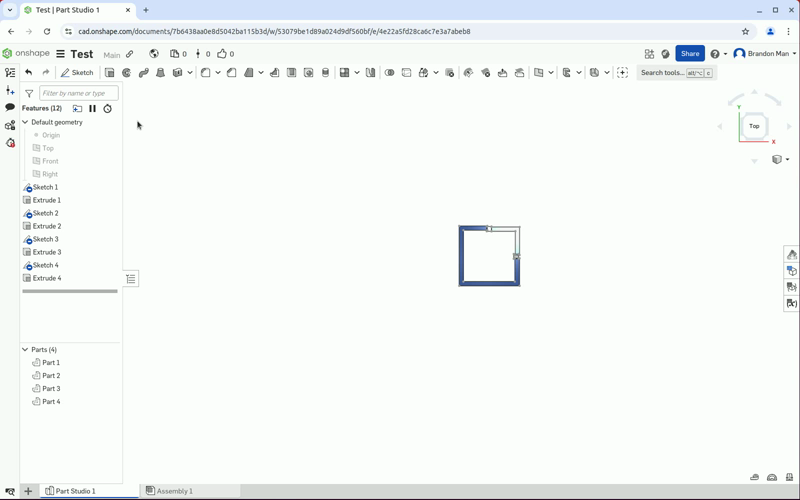
key(shift+7)
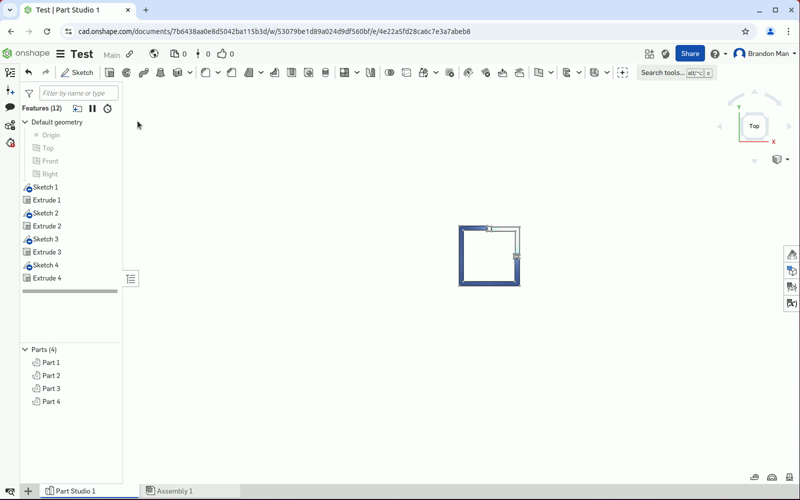
key(up, 3)
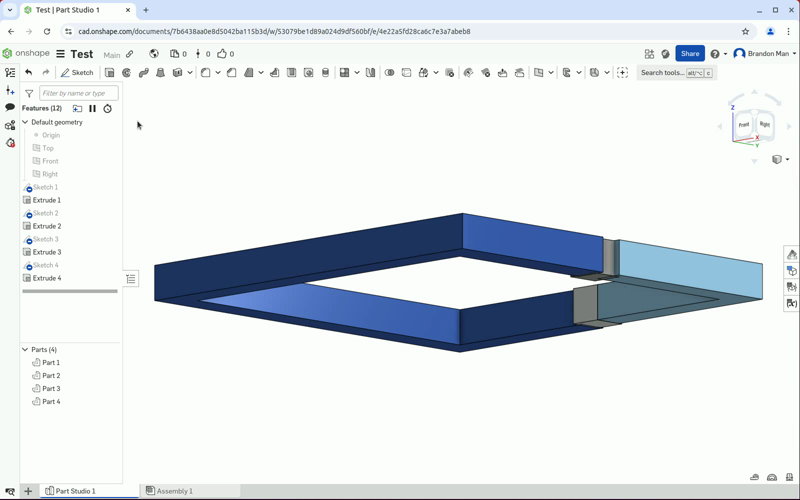
key(left, 3)
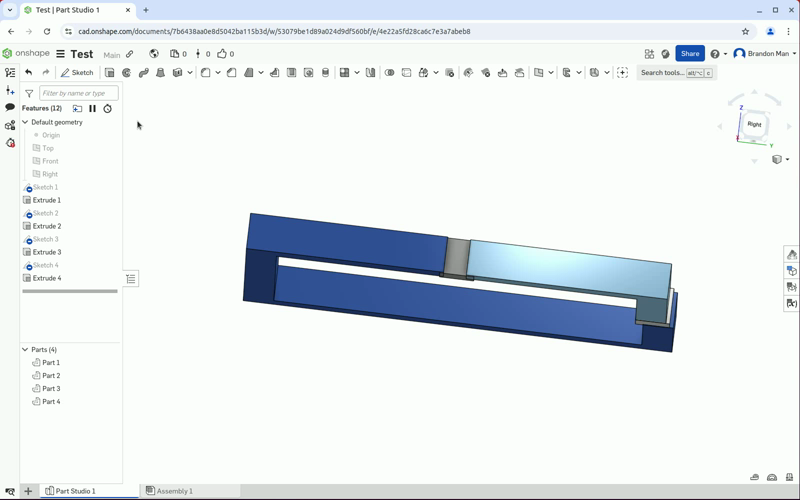
key(right, 3)
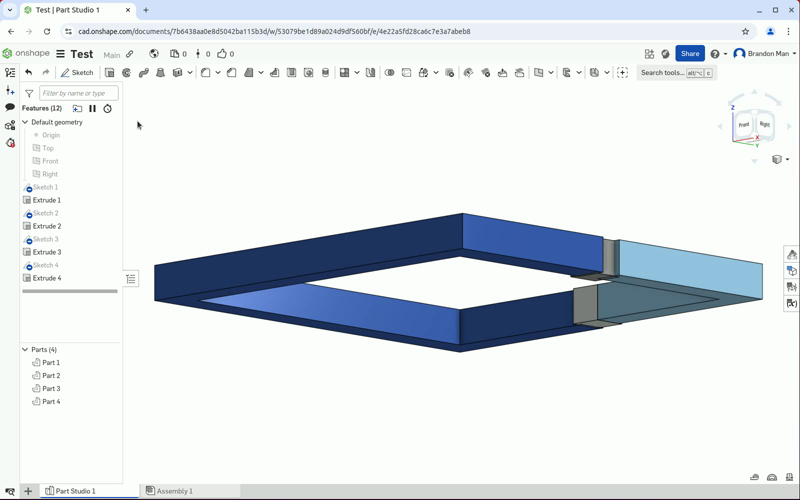
key(down, 3)
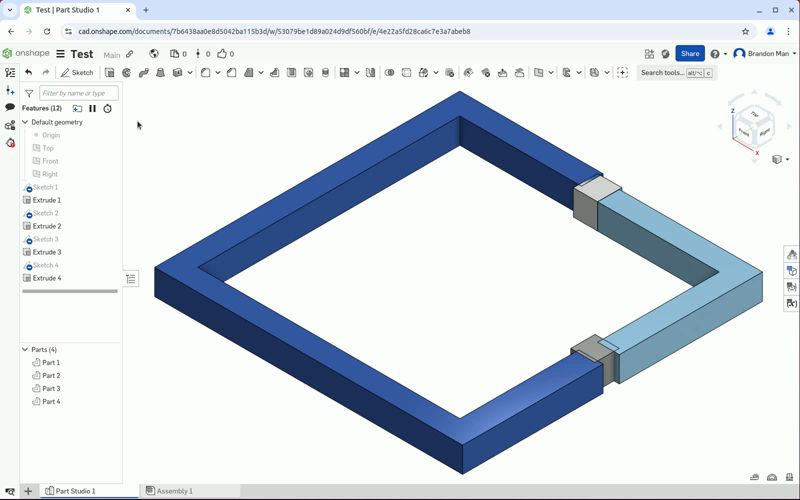
mouse_move(73, 189)
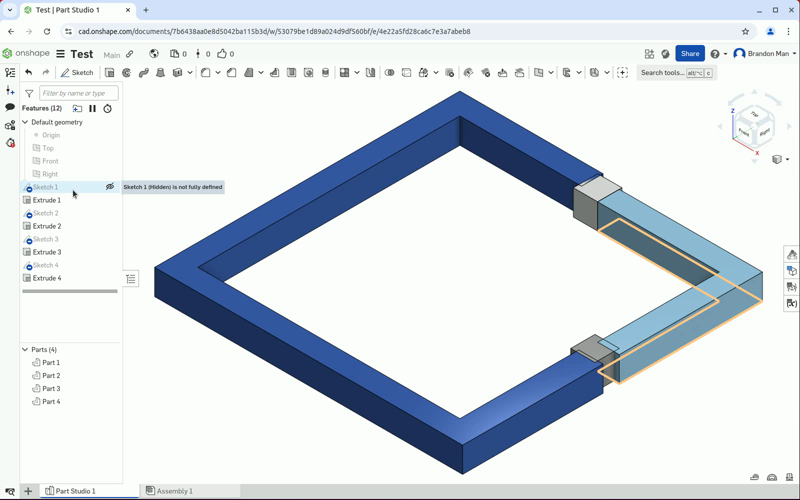
click(73, 189)